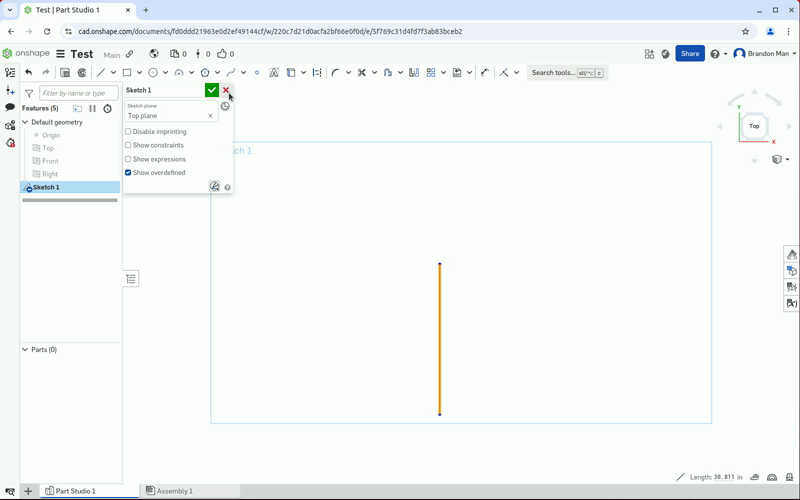
key(shift+h)
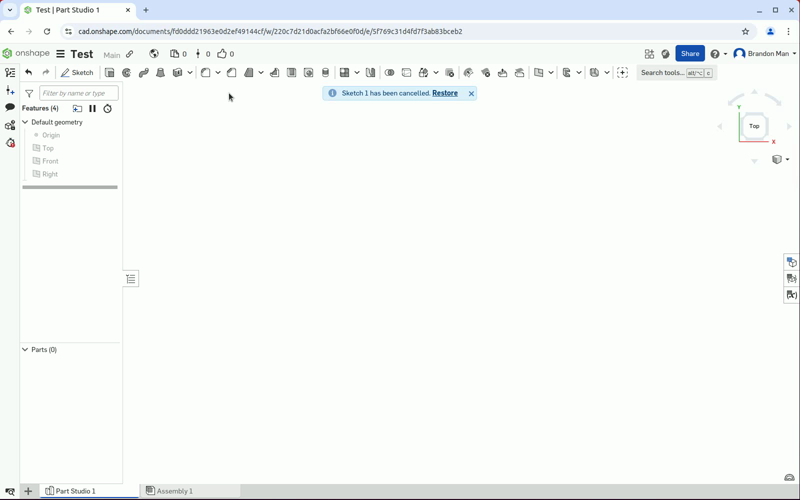
mouse_move(73, 352)
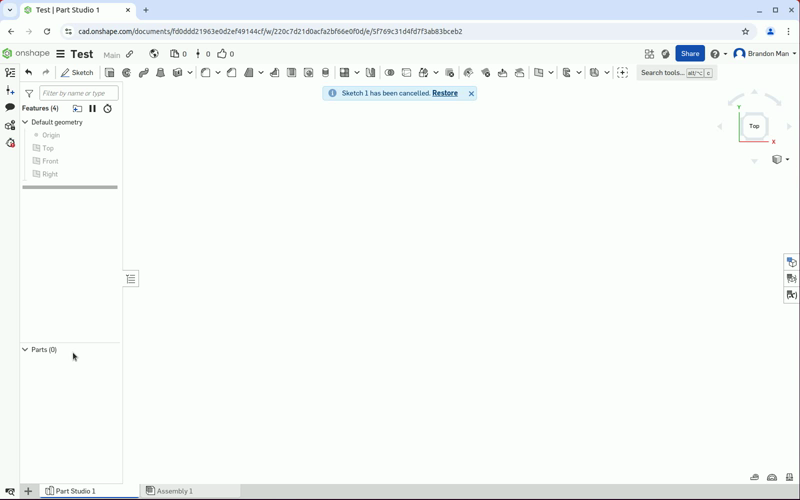
key(y)
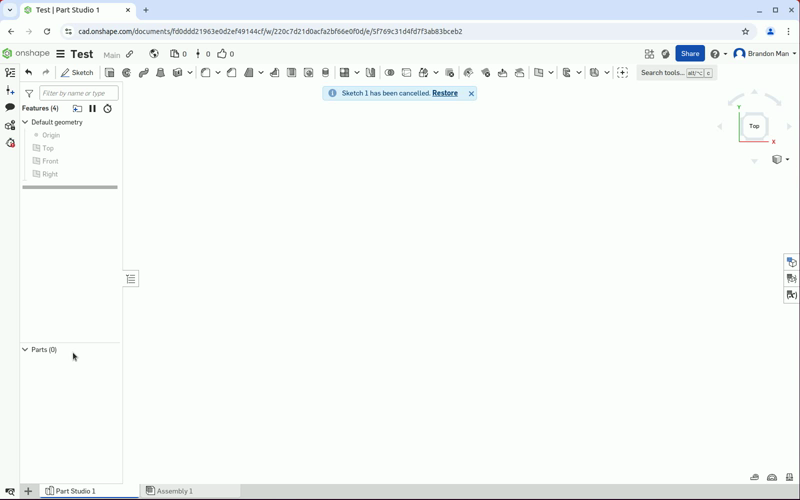
key(shift+p)
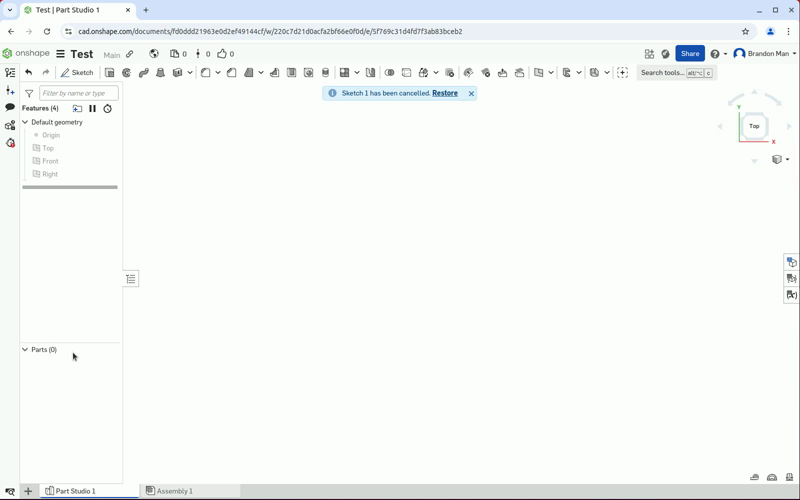
key(space)
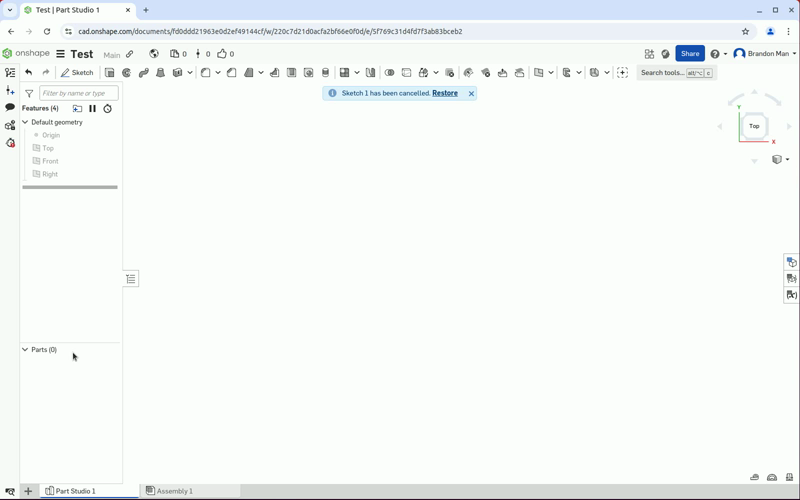
key_down(shift)
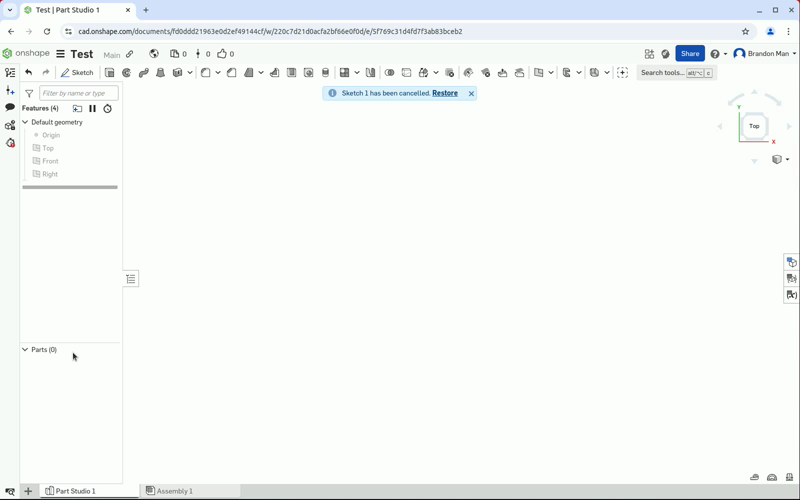
key(up)
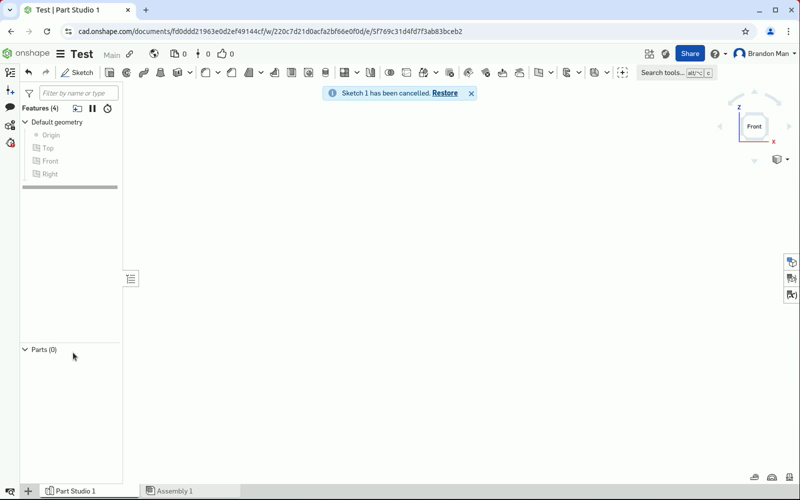
key_up(shift)
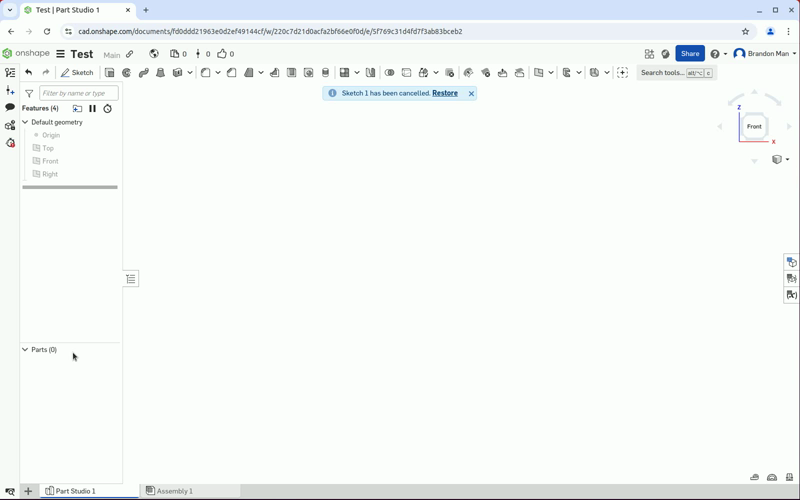
mouse_move(73, 352)
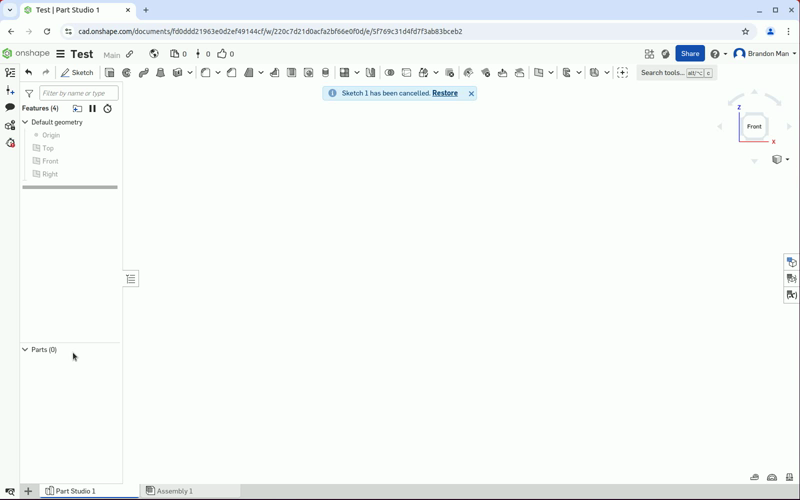
key(shift+y)
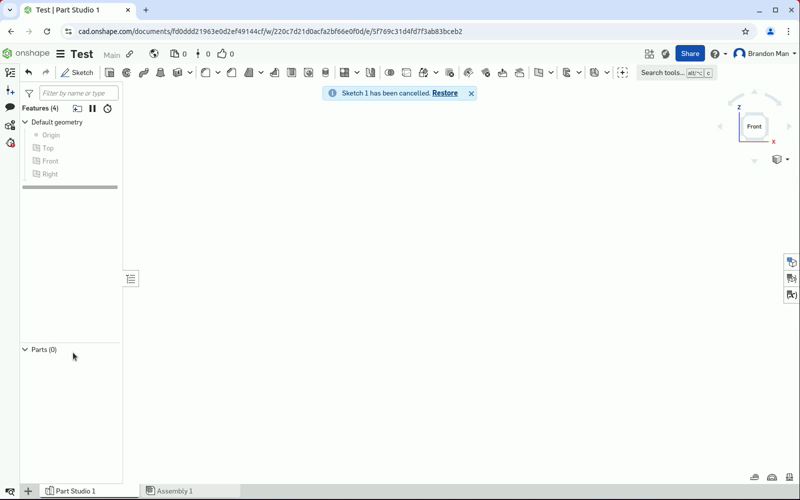
key(shift+s)
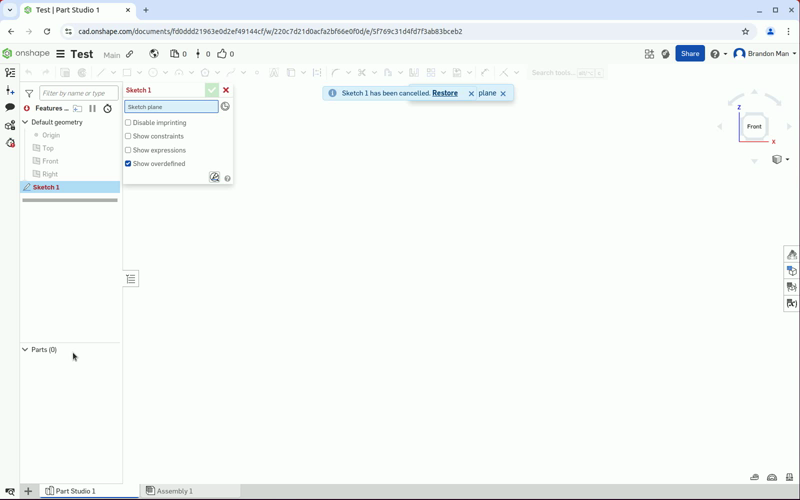
mouse_move(73, 163)
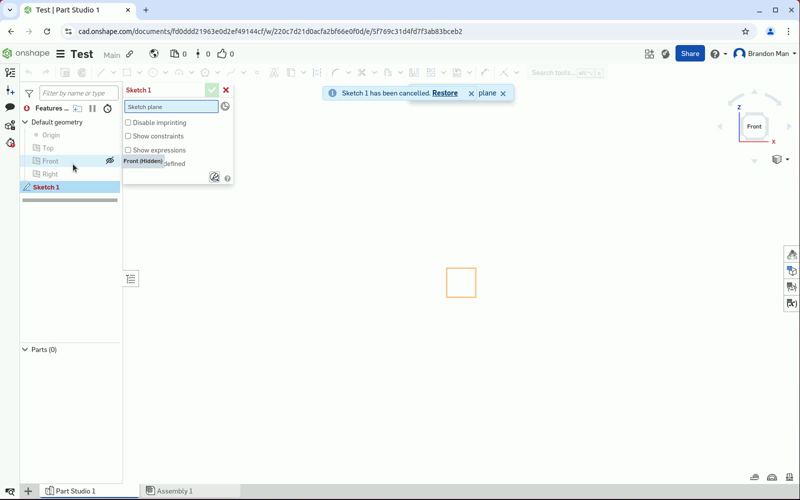
click(73, 163)
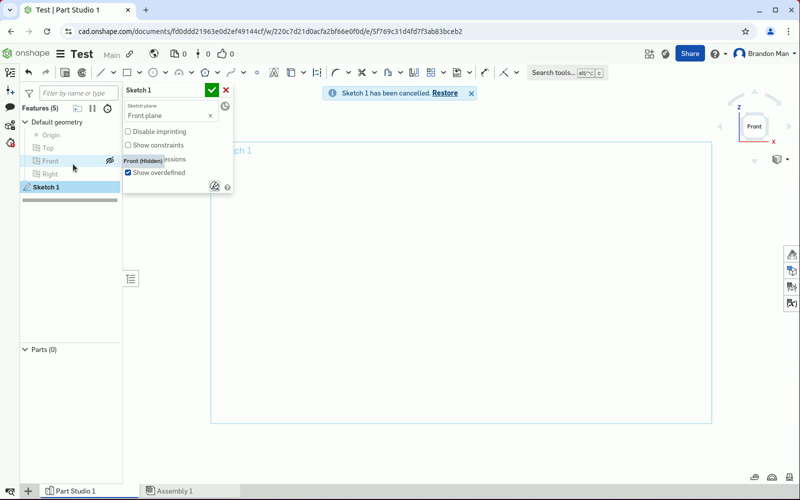
mouse_move(73, 352)
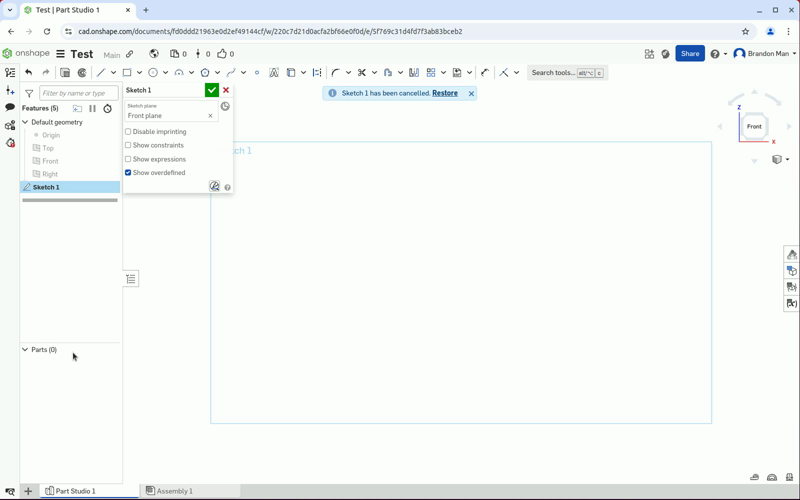
key(y)
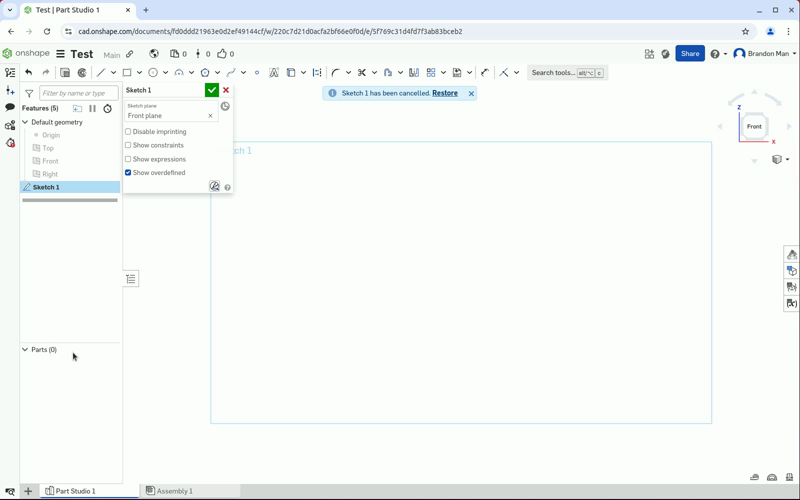
key(l)
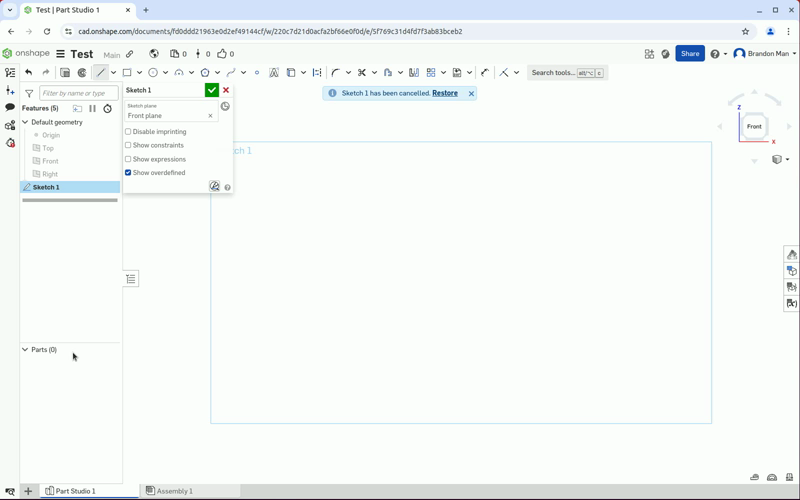
key_down(shift)
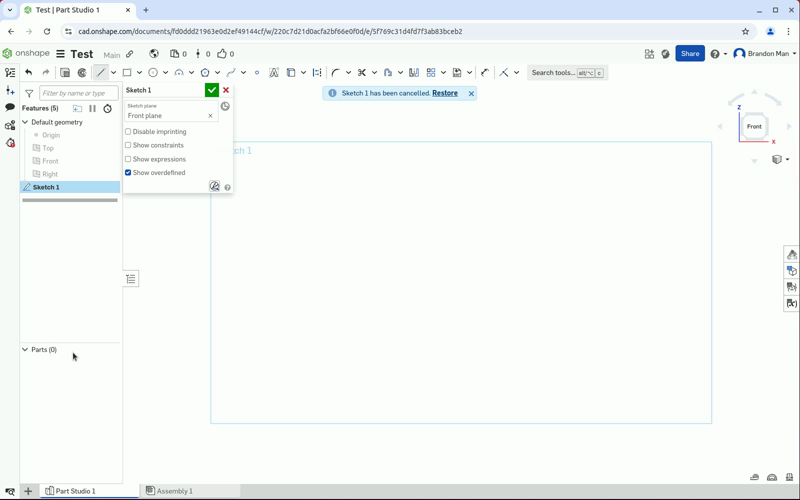
mouse_move(403, 395)
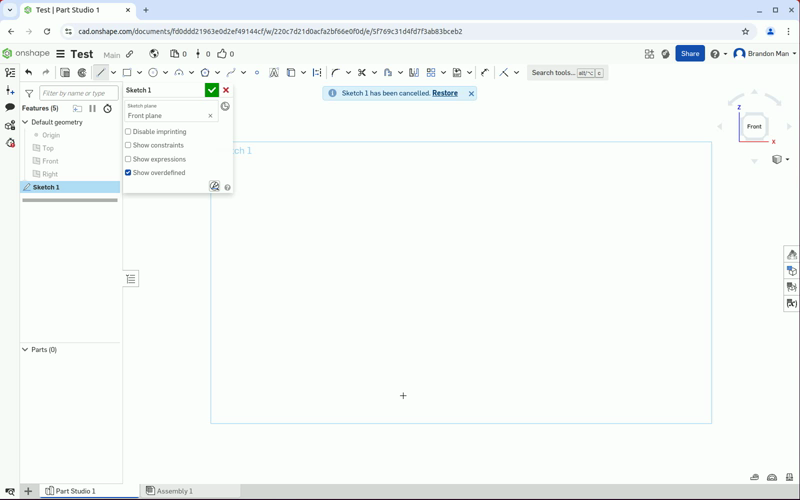
click(403, 395)
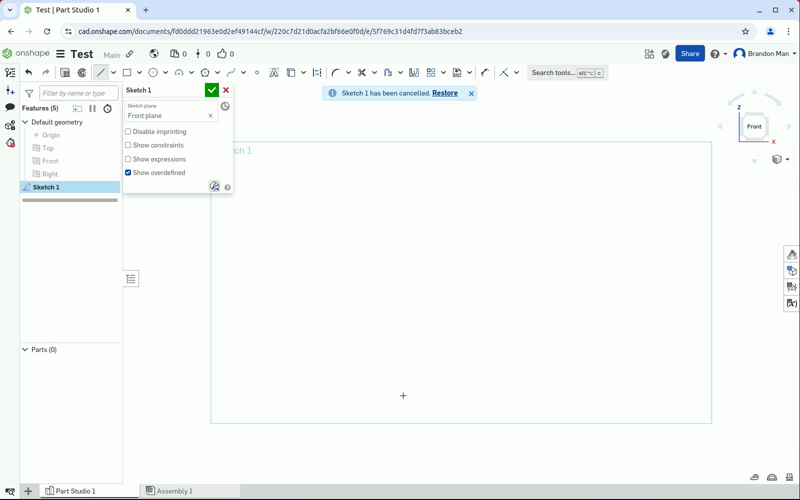
key_up(shift)
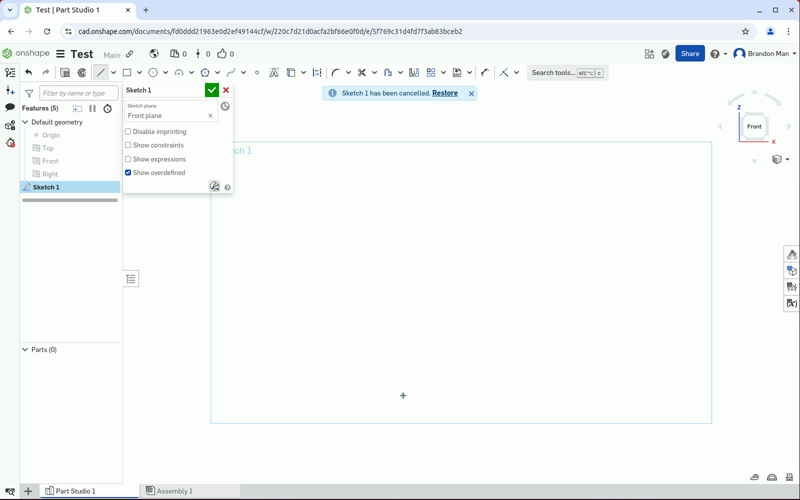
key_down(shift)
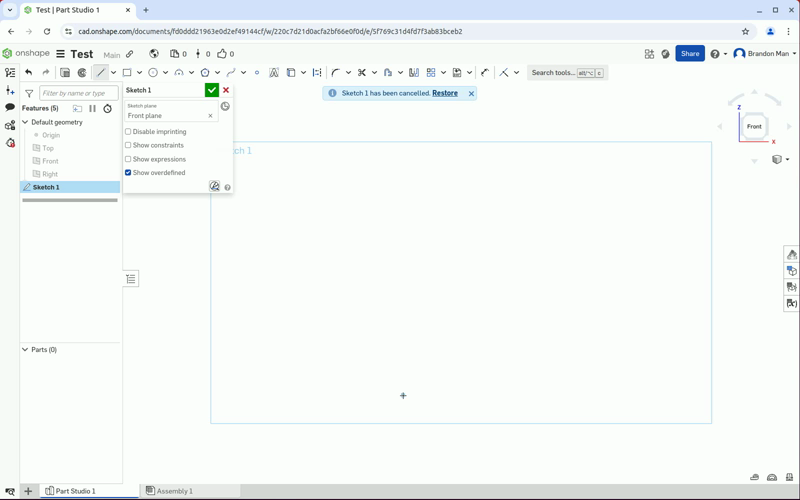
mouse_move(551, 395)
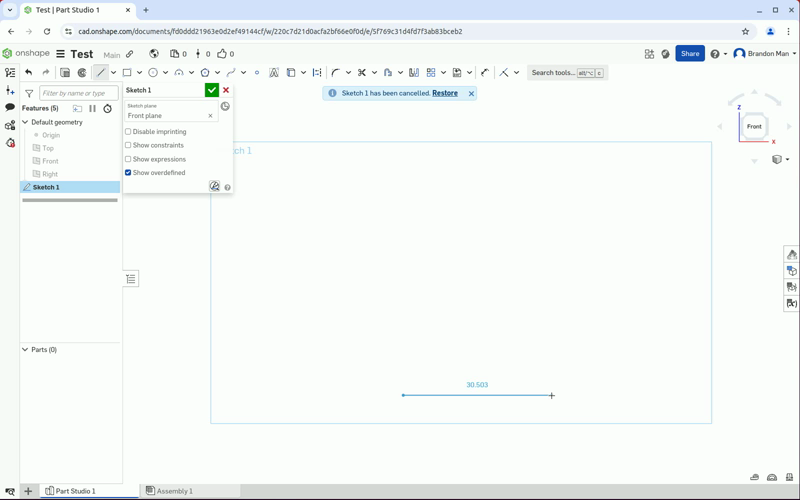
click(551, 395)
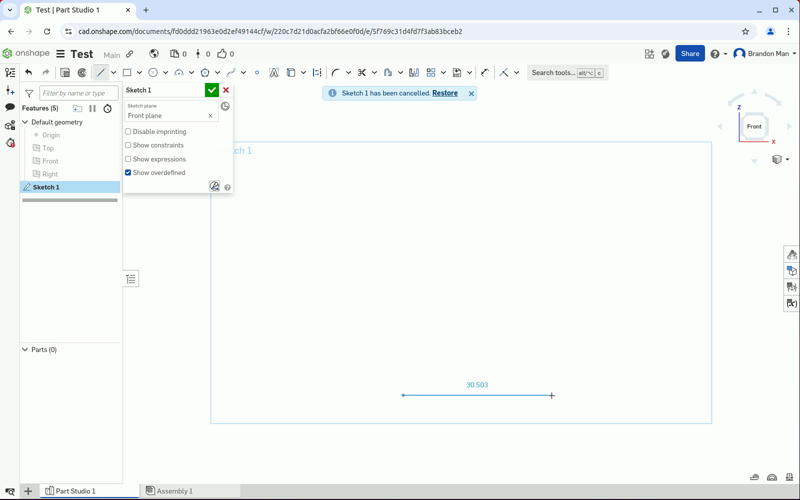
key_up(shift)
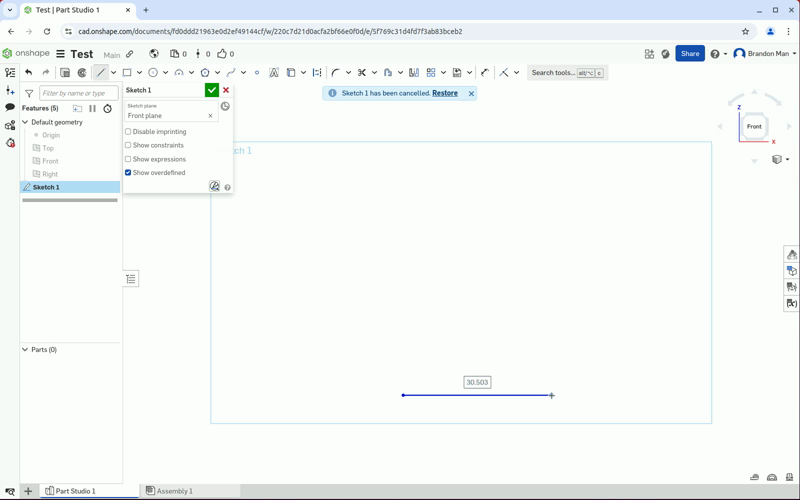
key_down(shift)
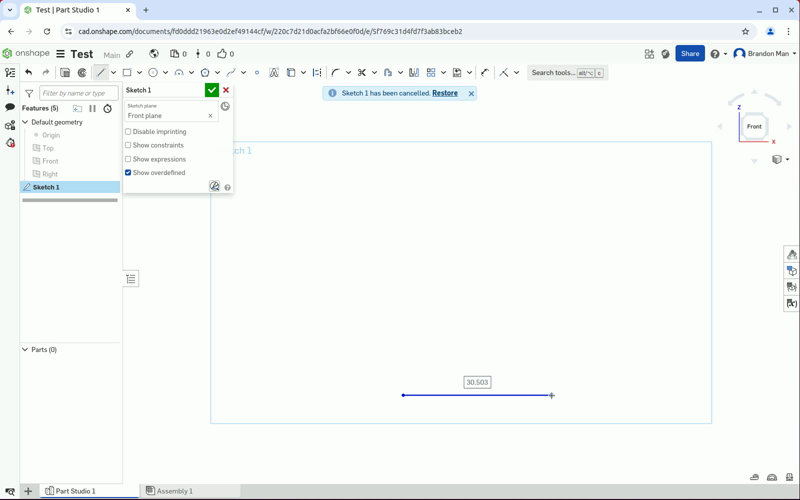
mouse_move(551, 207)
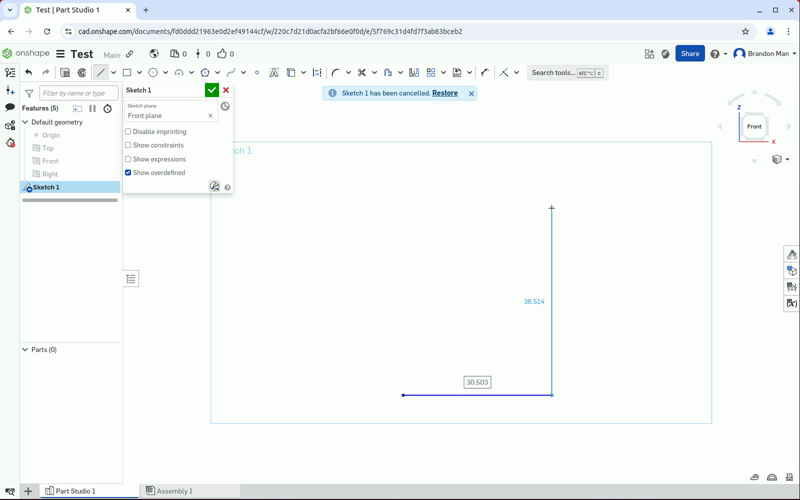
click(551, 207)
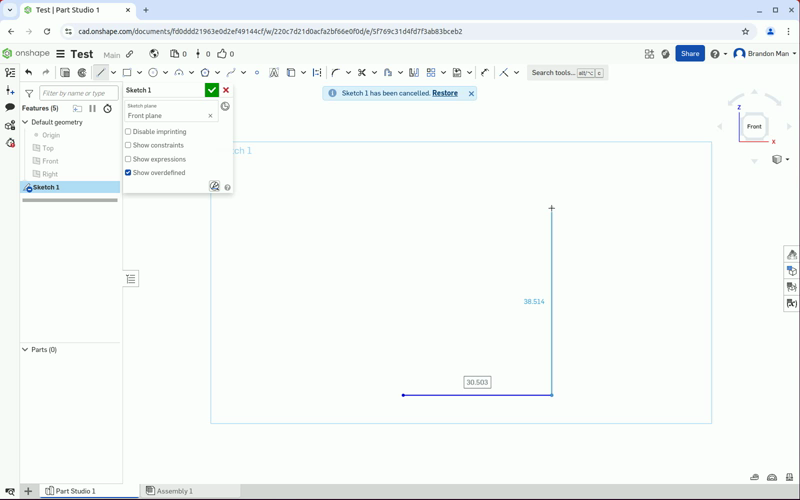
key_up(shift)
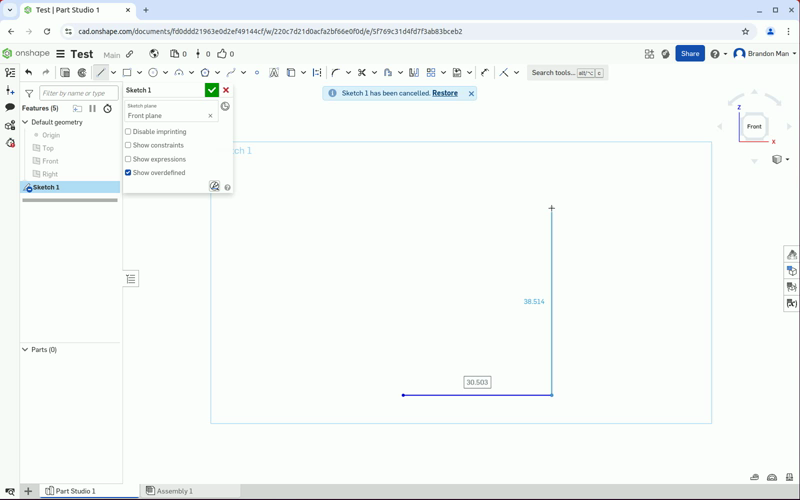
key_down(shift)
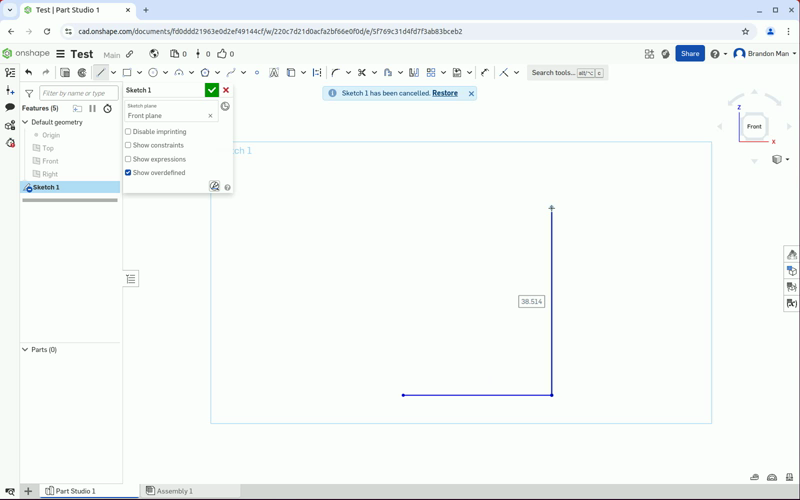
mouse_move(403, 207)
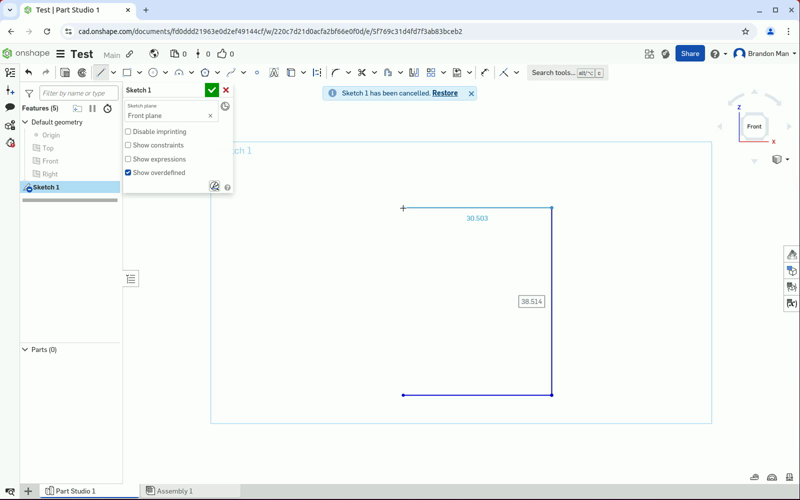
click(403, 207)
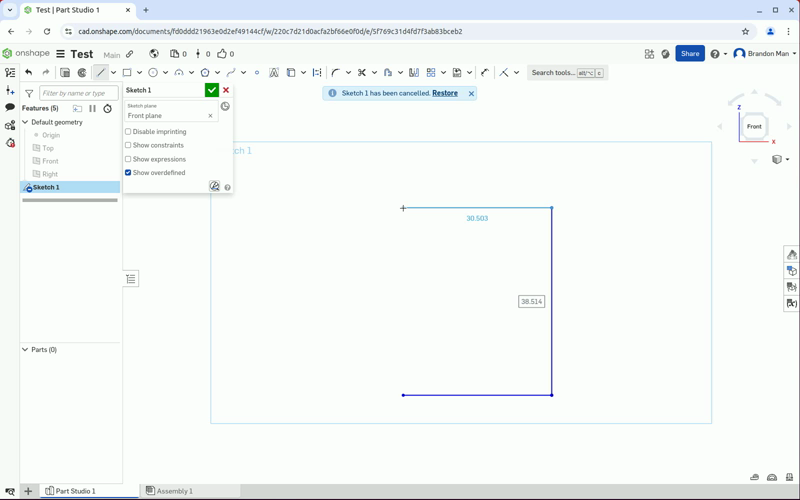
key_up(shift)
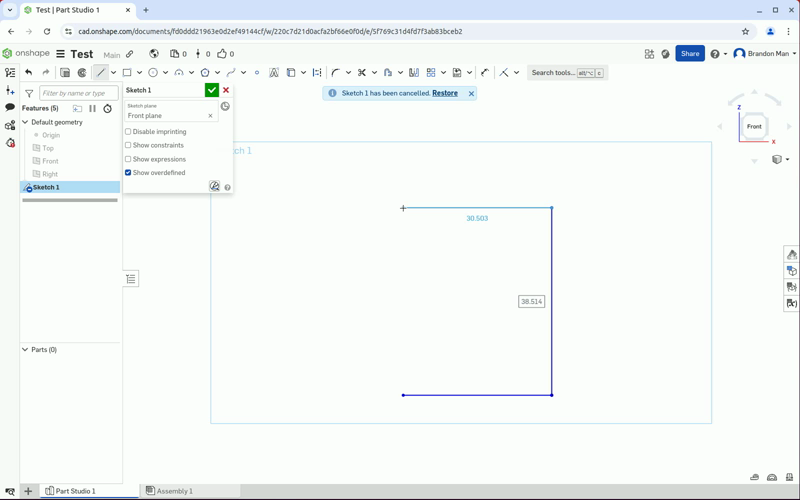
key_down(shift)
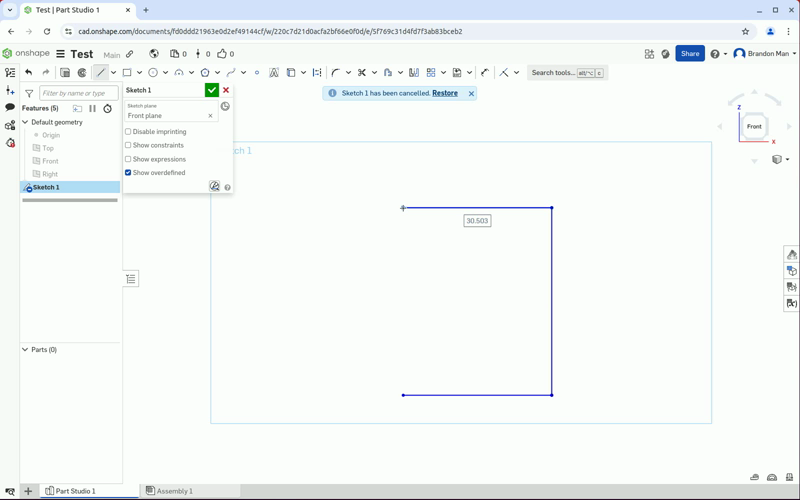
mouse_move(403, 395)
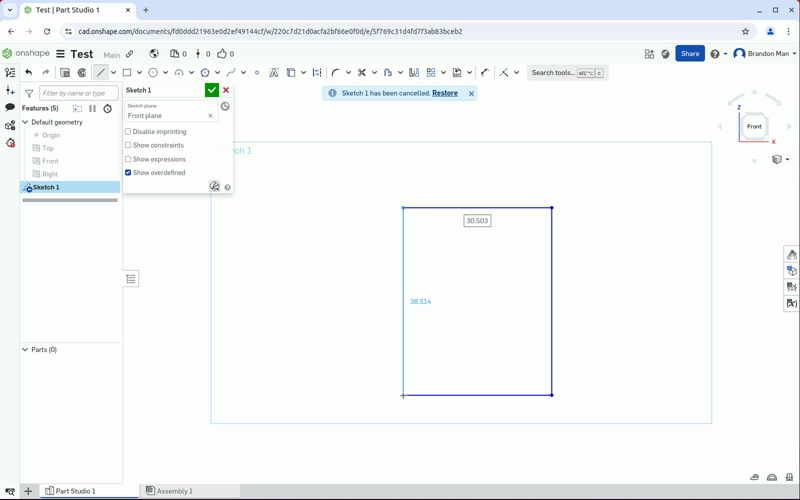
key_up(shift)
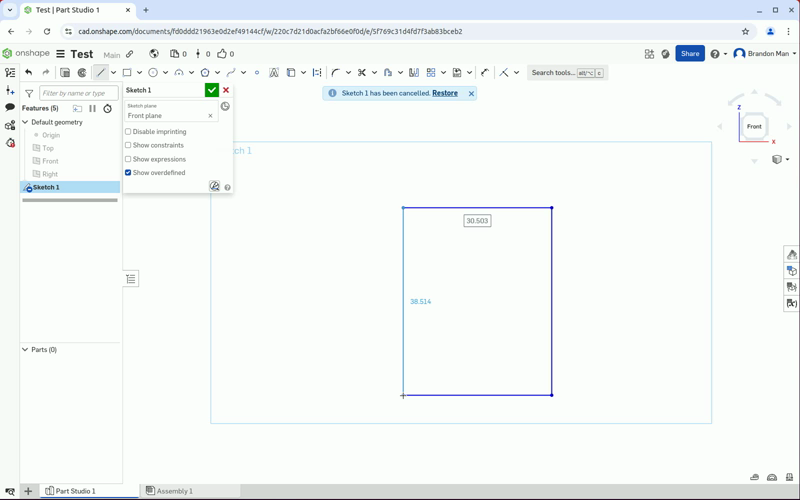
click(403, 395)
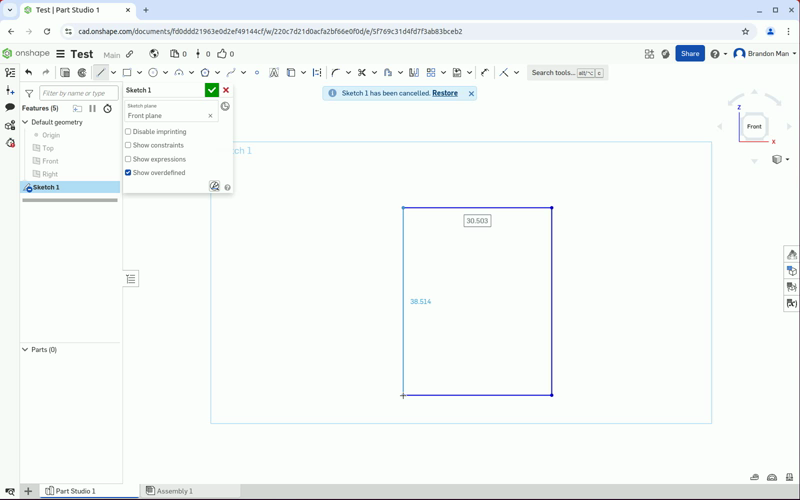
key(esc)
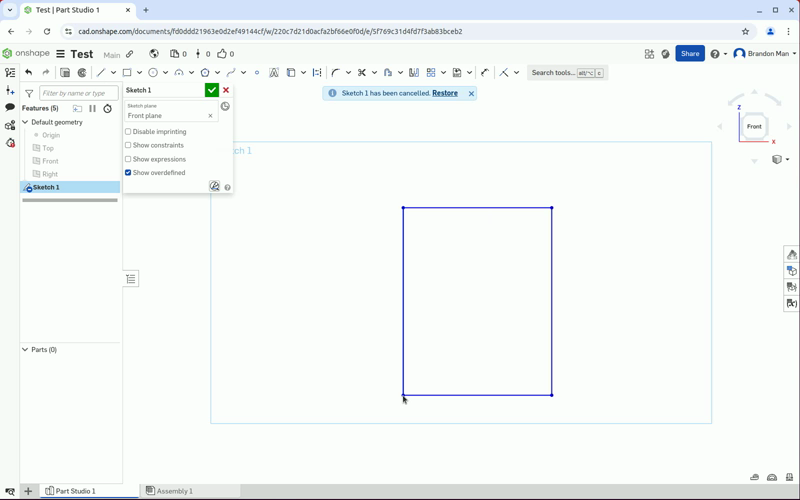
key(c)
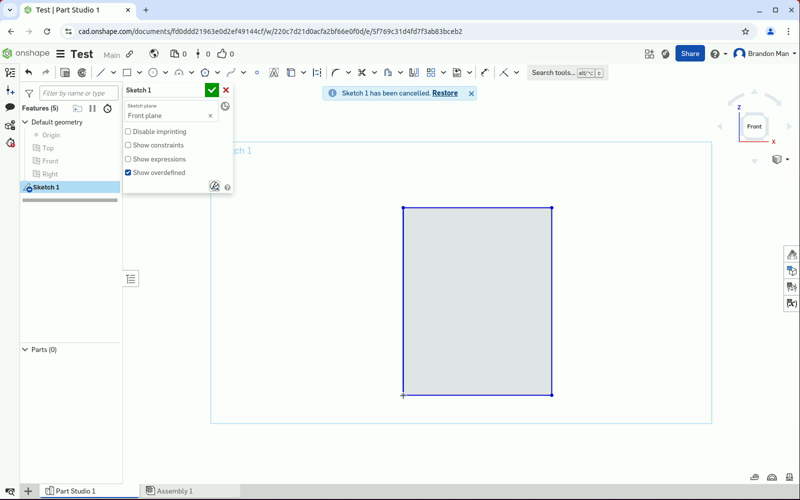
key_down(shift)
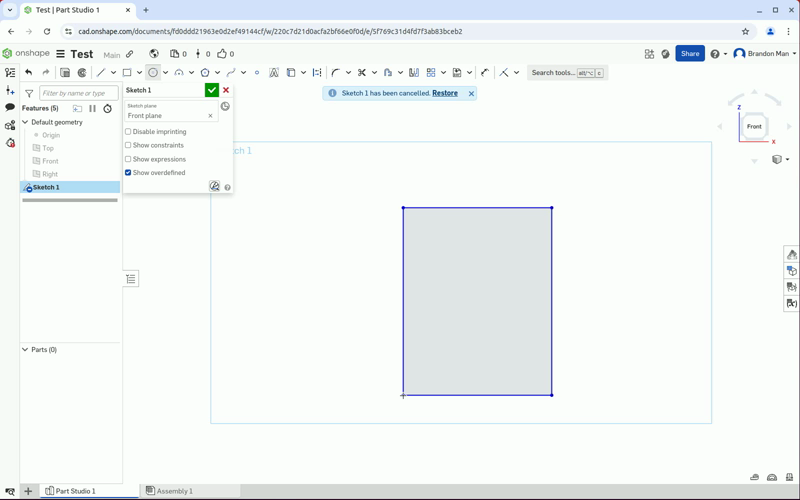
mouse_move(419, 379)
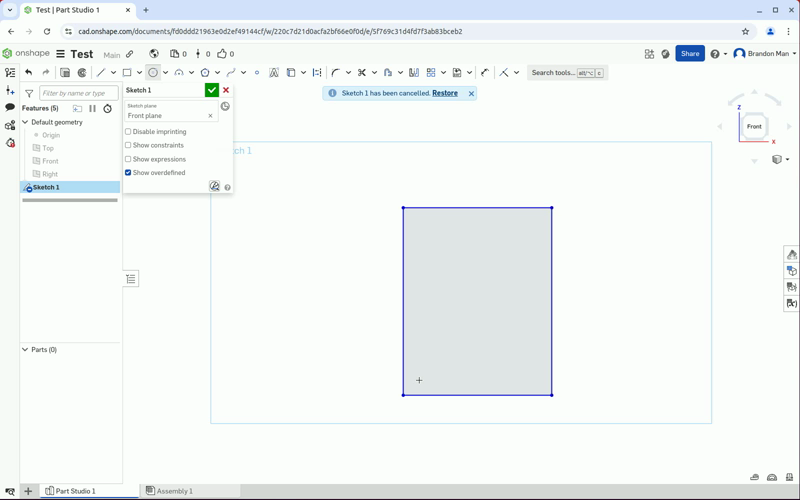
click(419, 379)
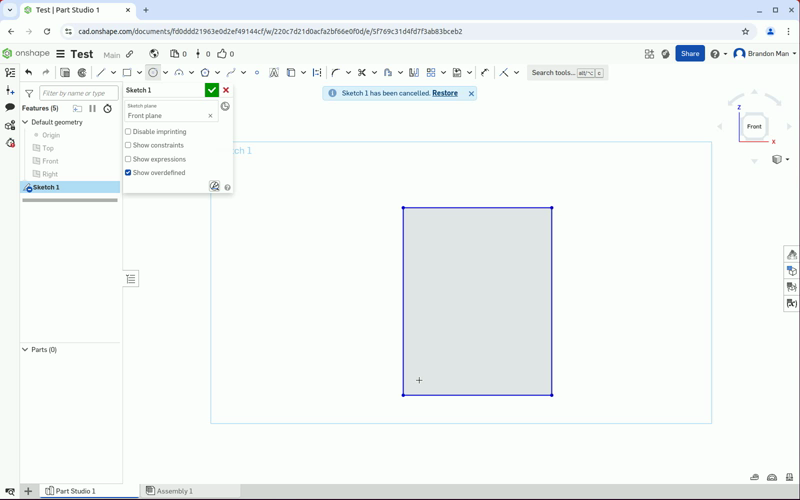
key_up(shift)
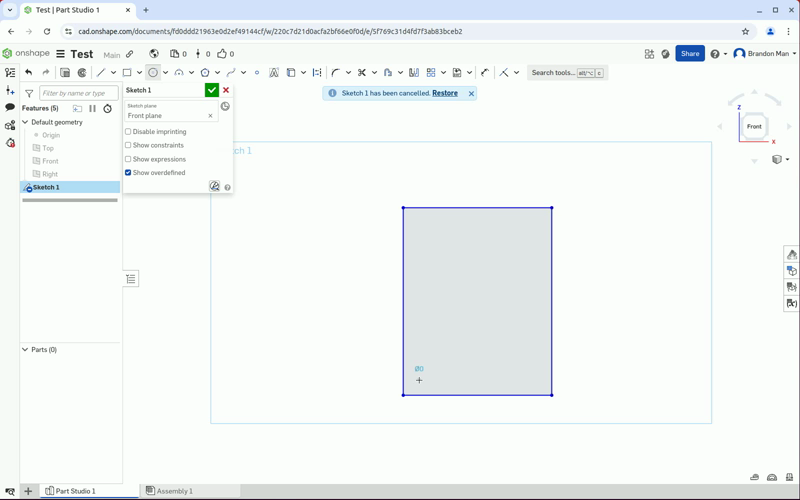
mouse_move(422, 379)
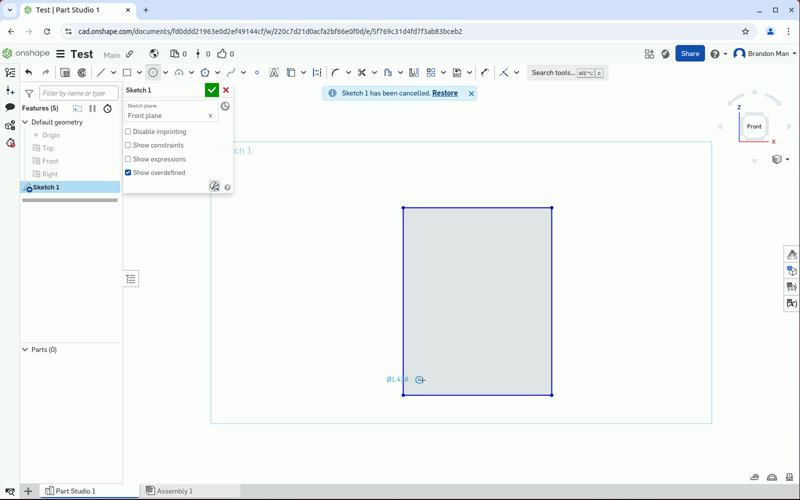
click(422, 379)
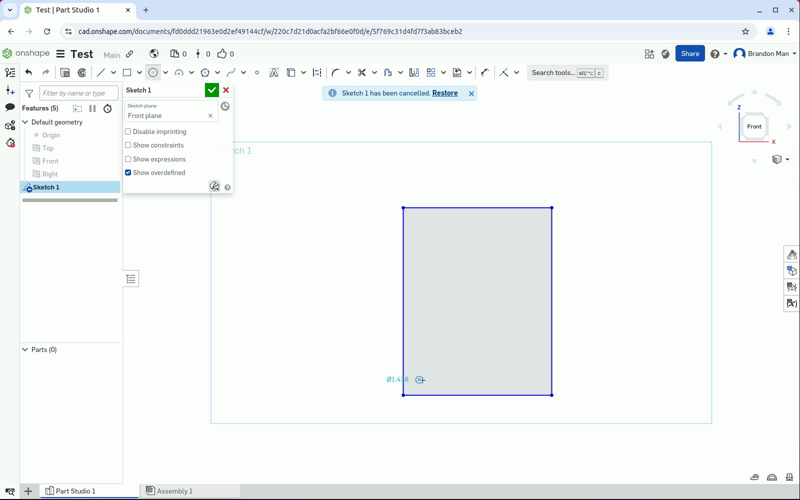
key(esc)
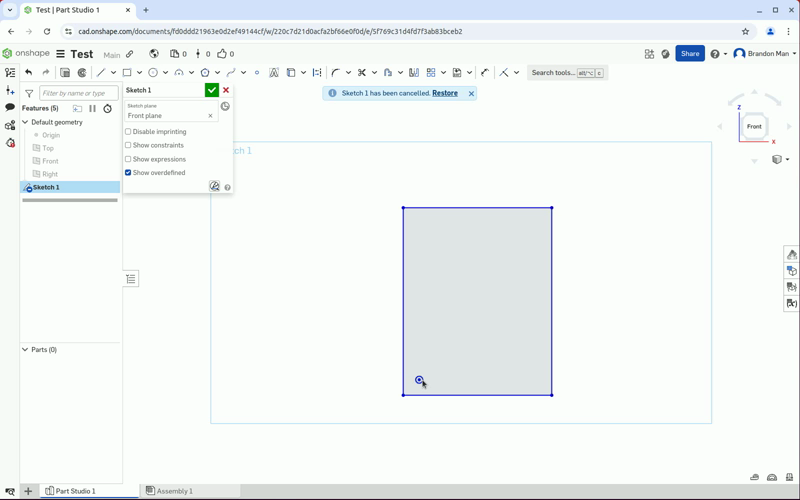
key(c)
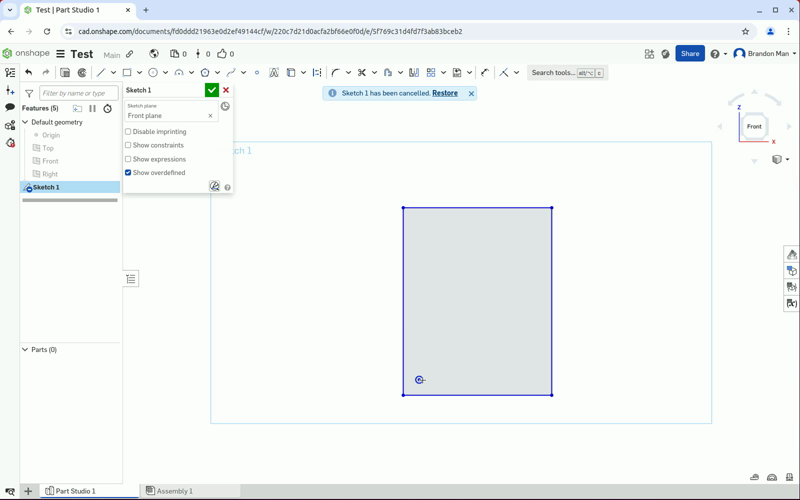
key_down(shift)
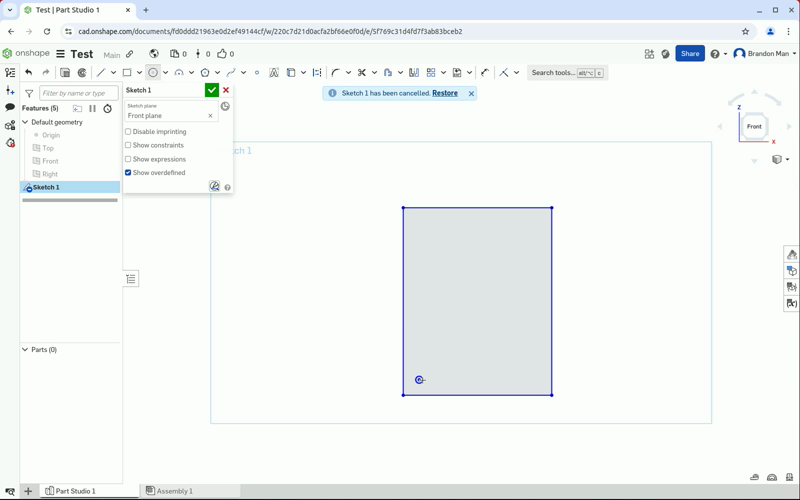
mouse_move(419, 223)
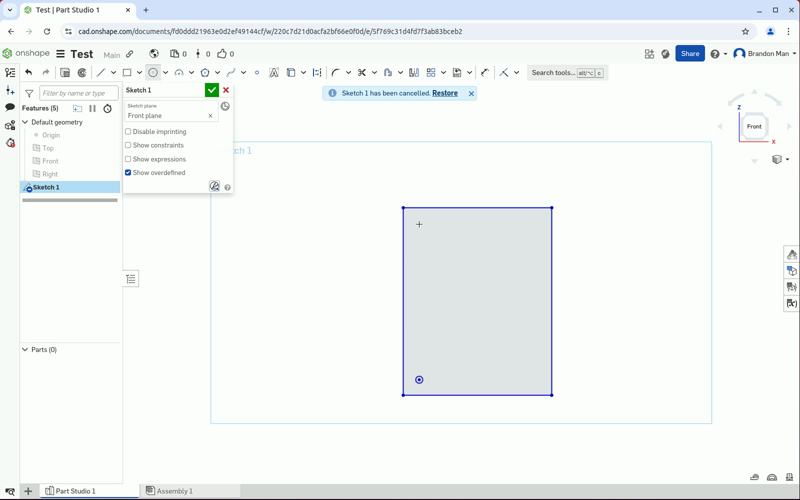
click(419, 223)
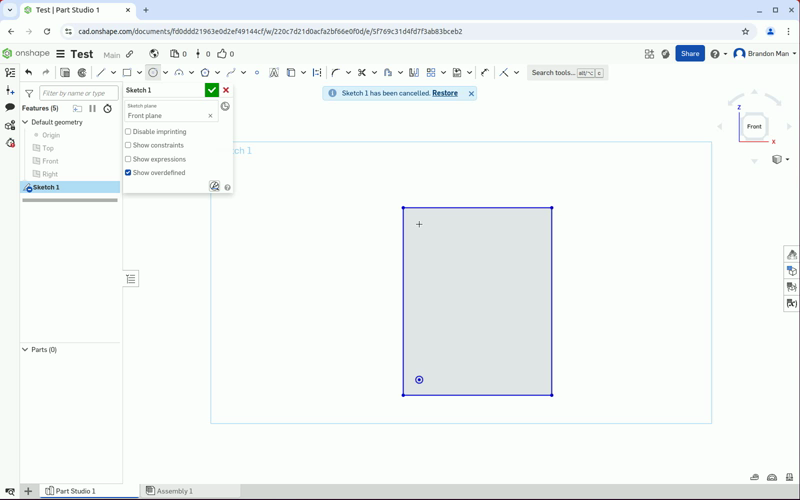
key_up(shift)
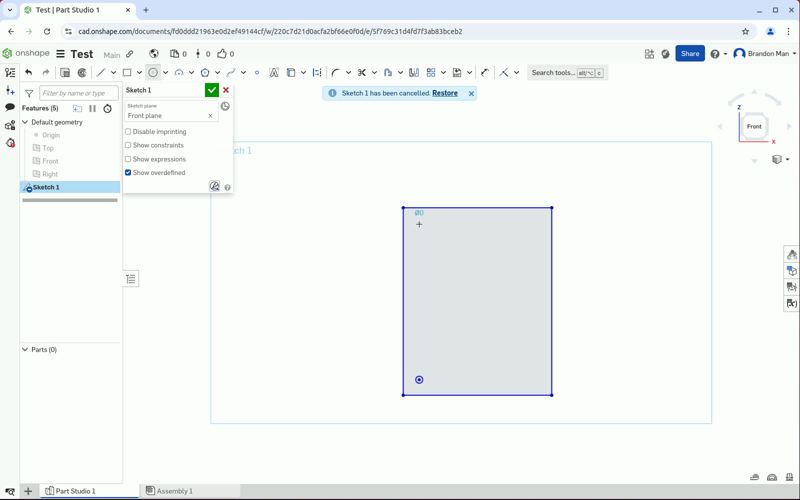
mouse_move(422, 223)
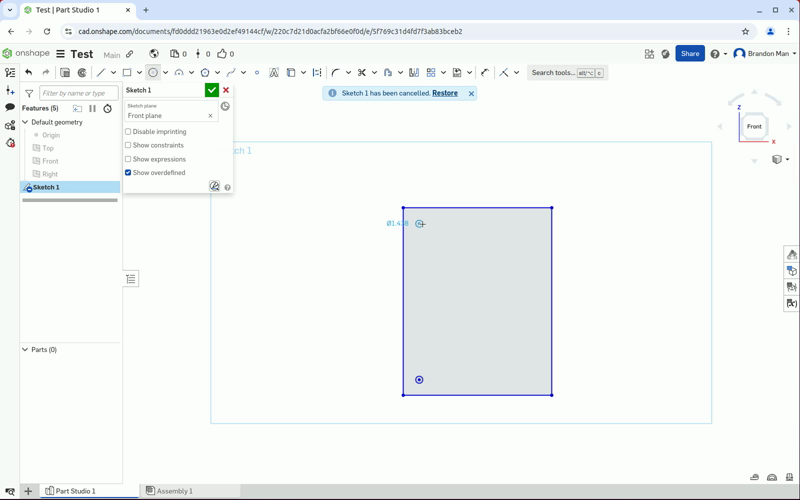
click(422, 223)
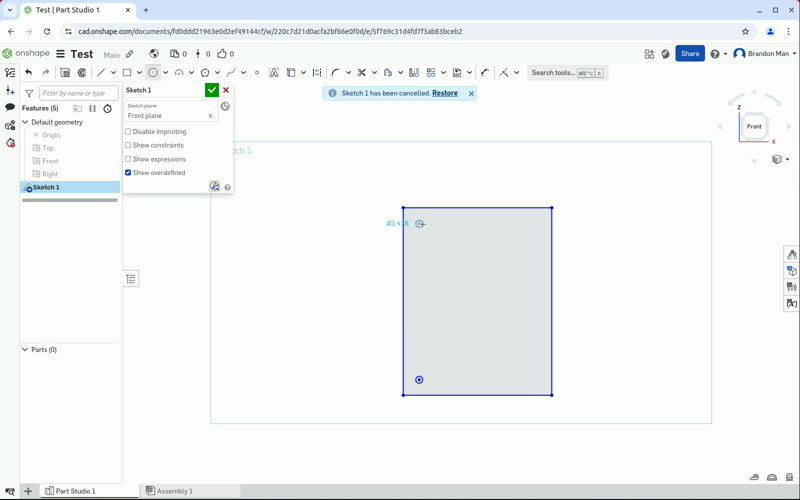
key(esc)
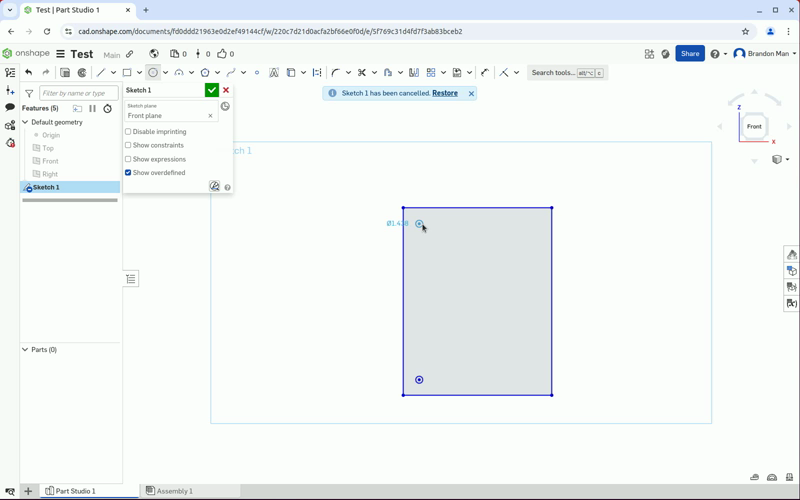
key(a)
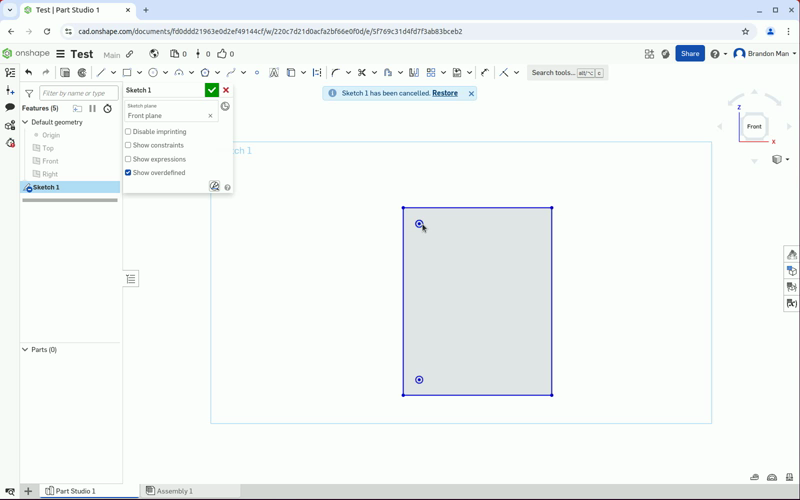
key_down(shift)
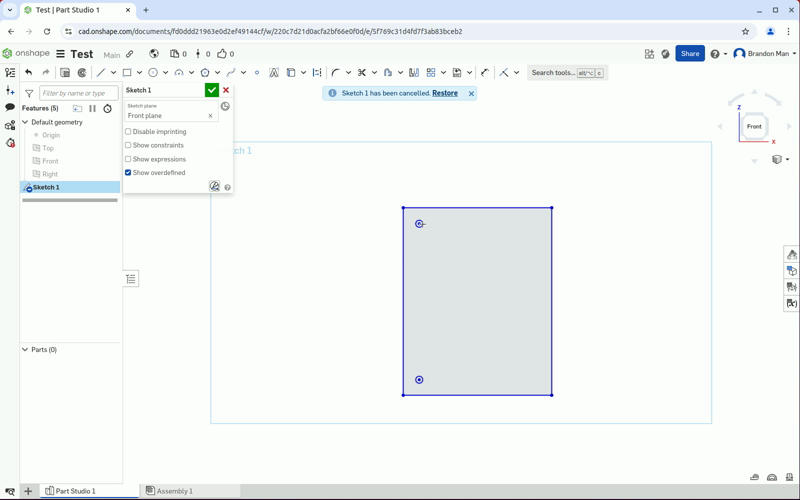
mouse_move(419, 330)
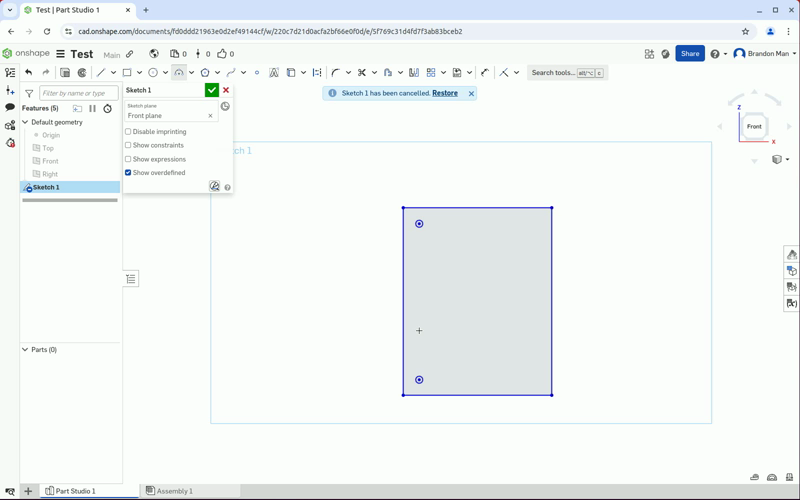
click(419, 330)
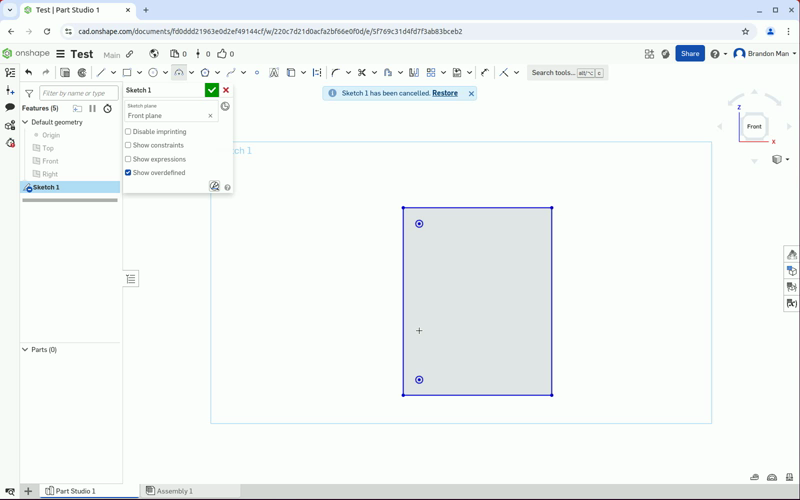
key_up(shift)
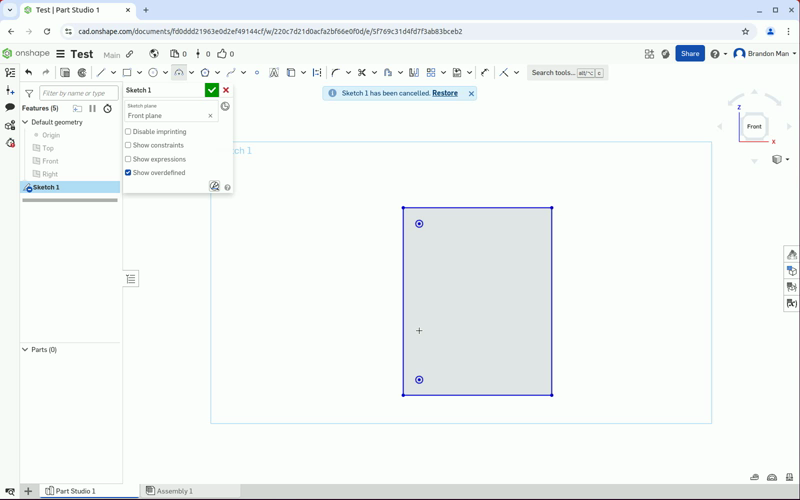
key_down(shift)
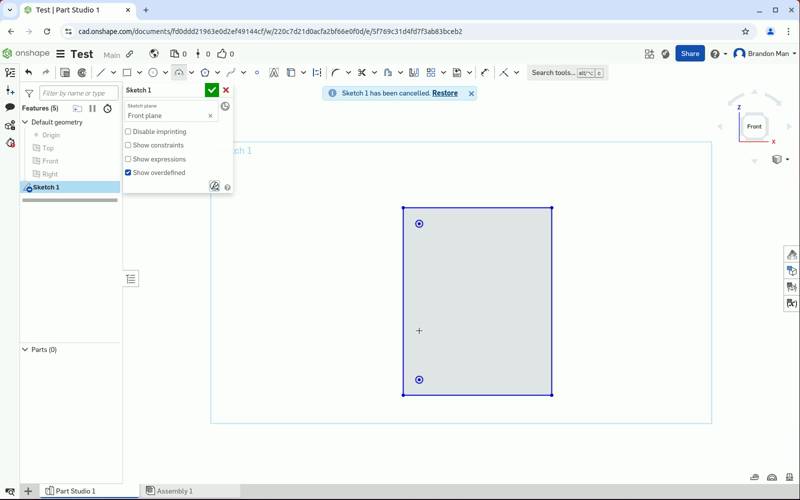
mouse_move(534, 330)
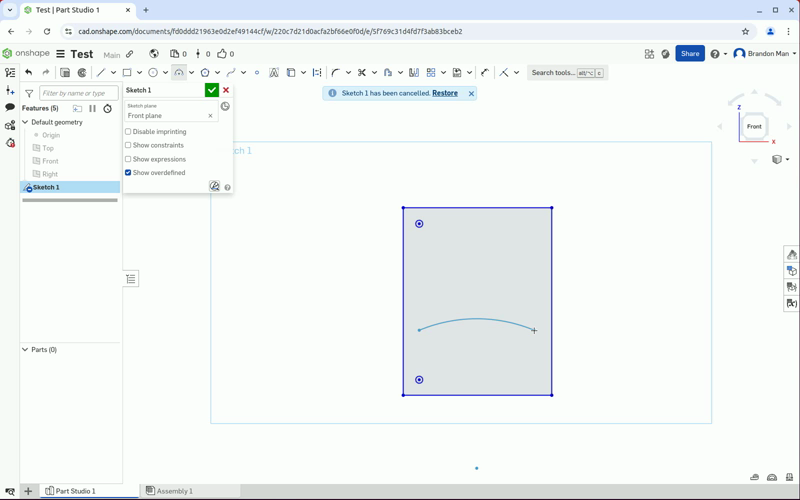
click(534, 330)
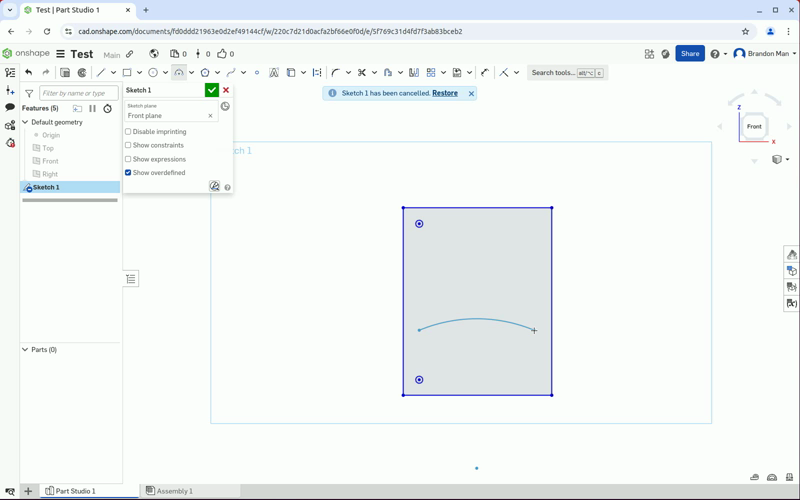
mouse_move(476, 362)
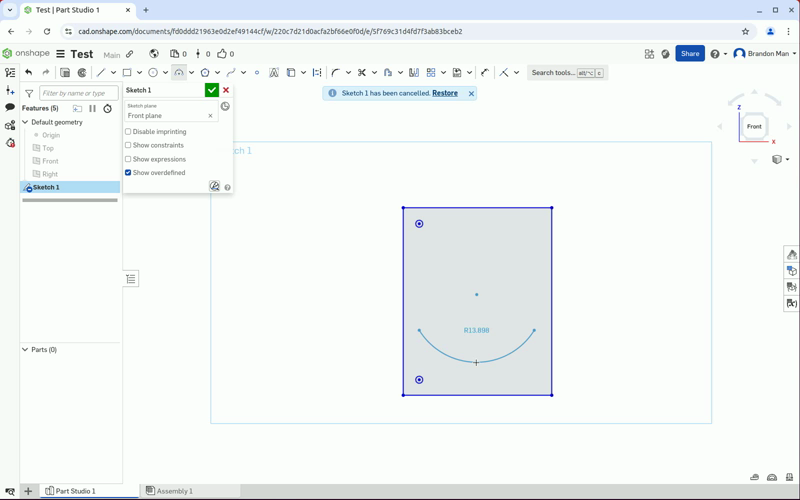
click(476, 362)
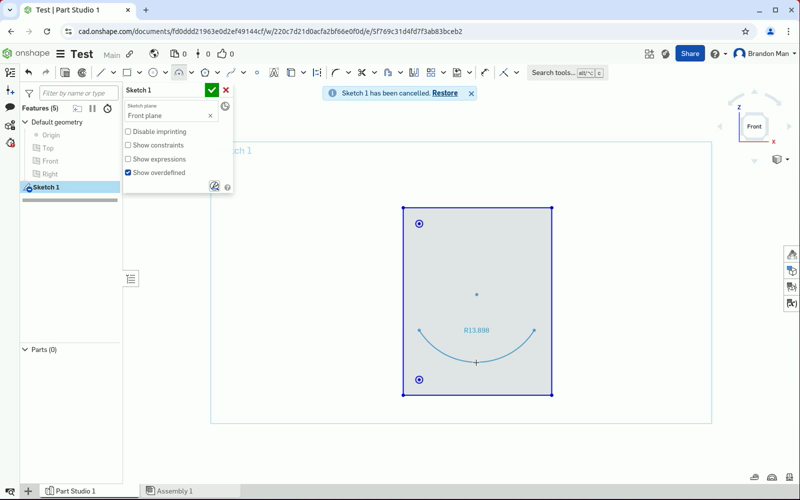
key_up(shift)
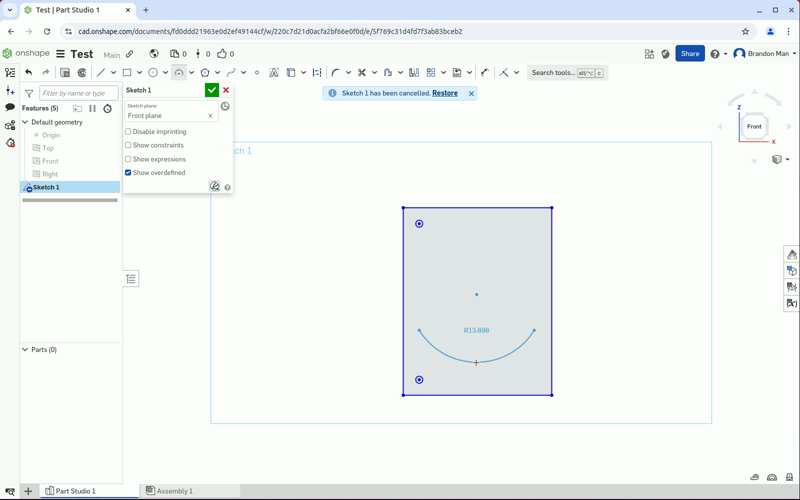
key(esc)
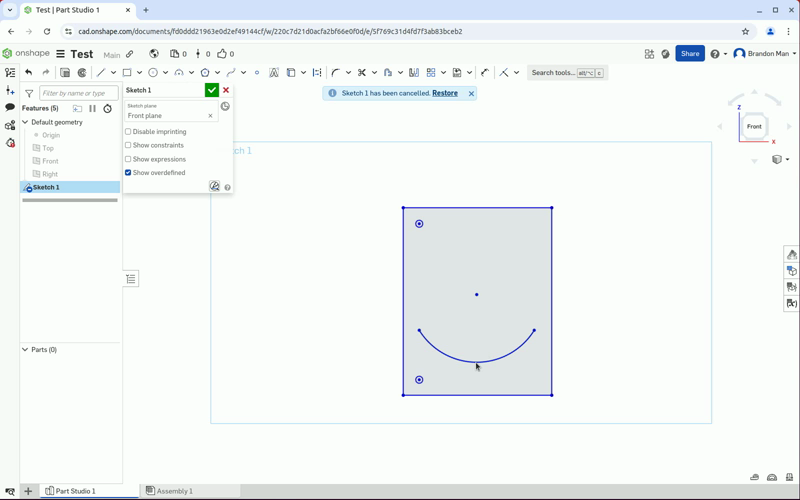
key(l)
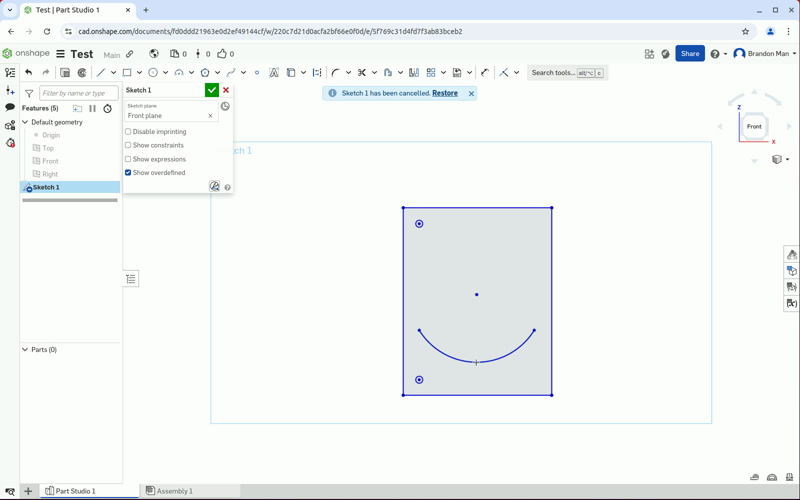
mouse_move(534, 330)
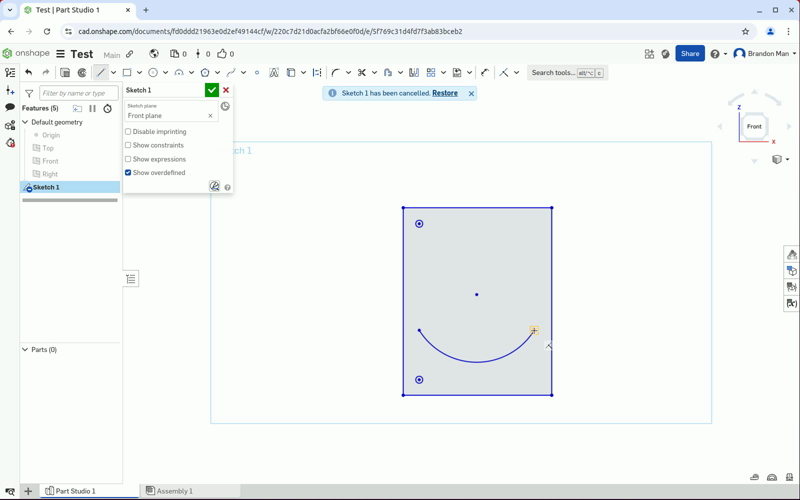
click(534, 330)
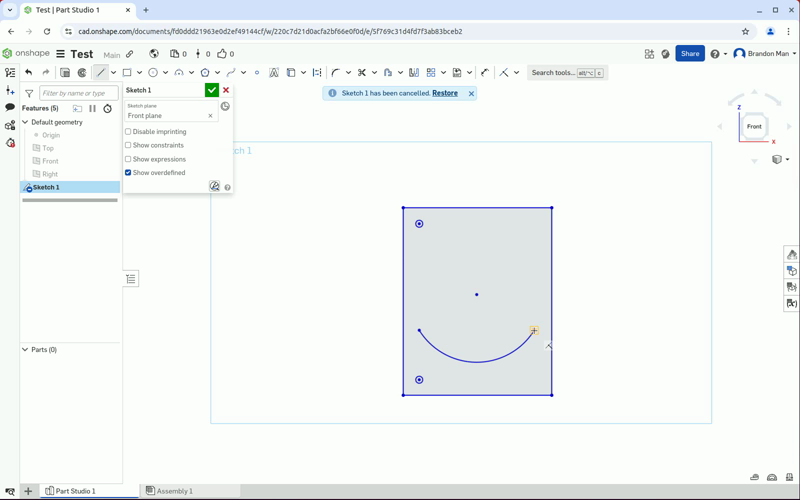
key_down(shift)
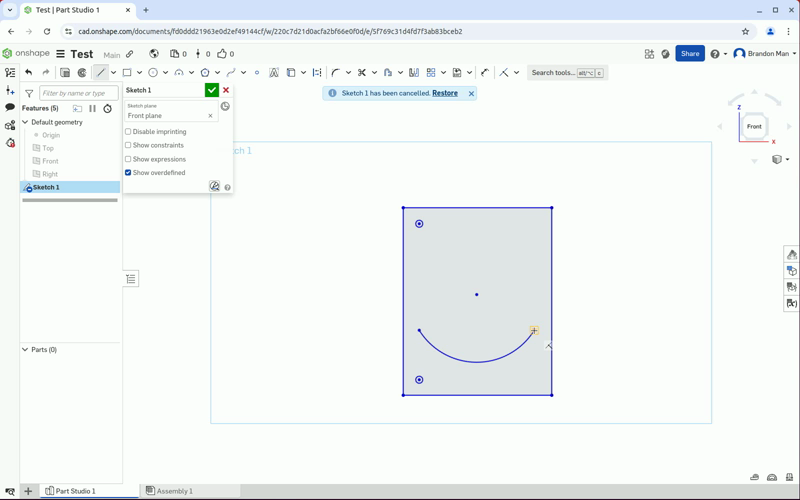
mouse_move(534, 257)
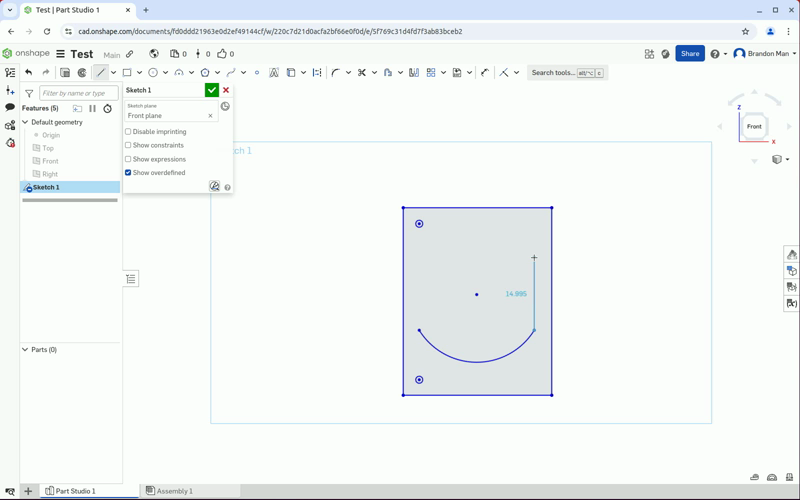
click(534, 257)
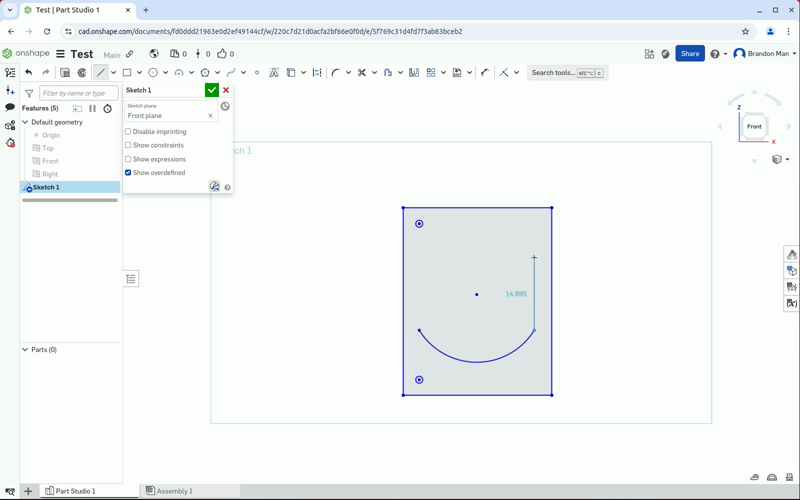
key_up(shift)
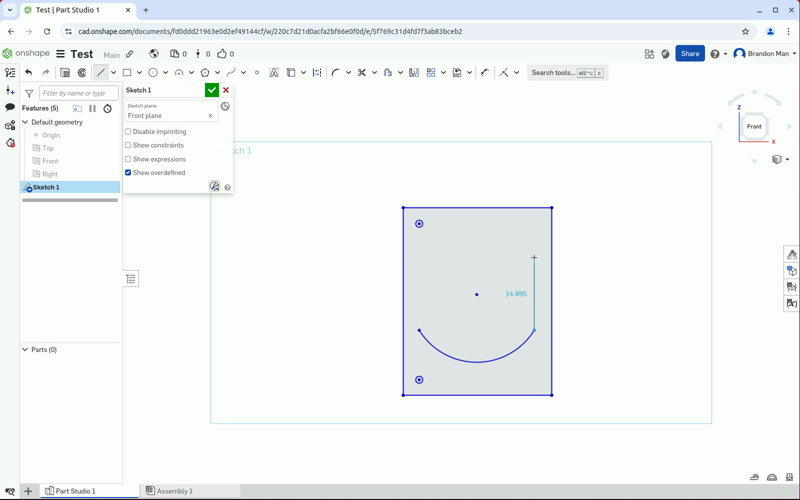
key(esc)
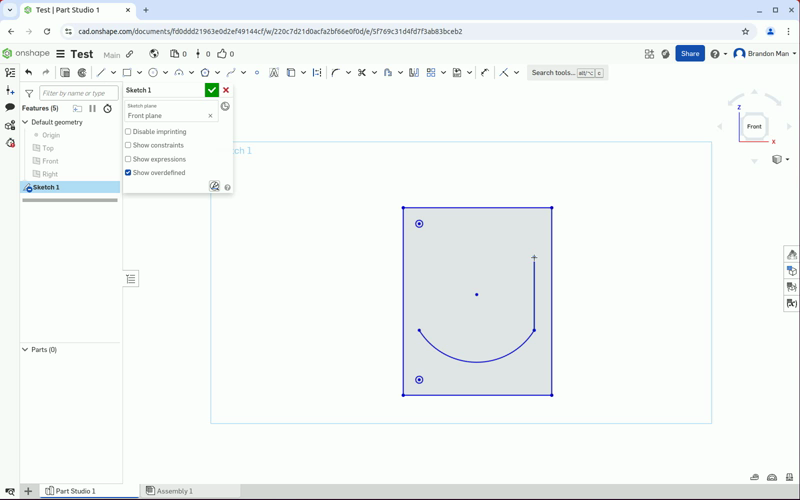
key(a)
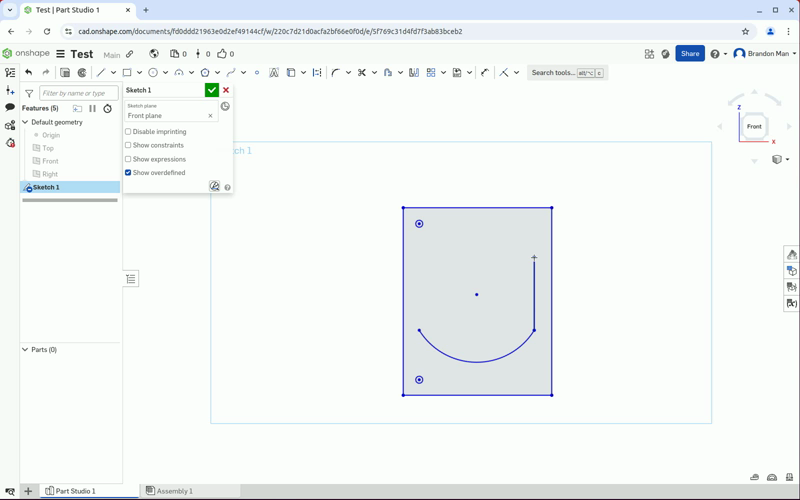
mouse_move(534, 257)
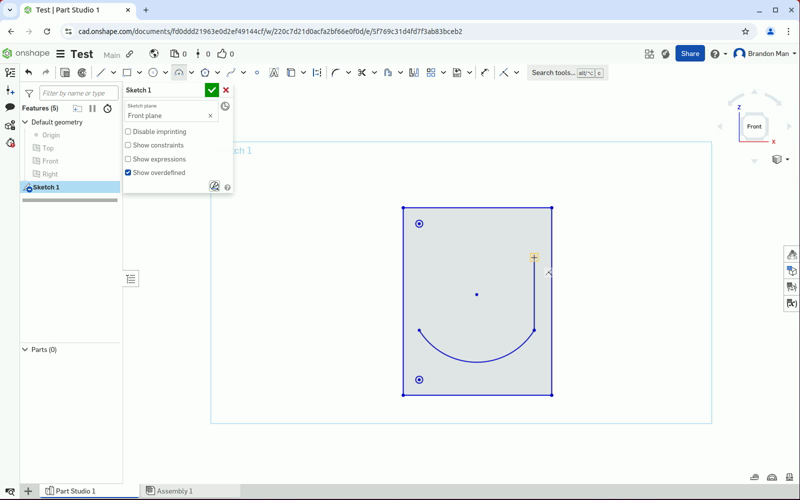
click(534, 257)
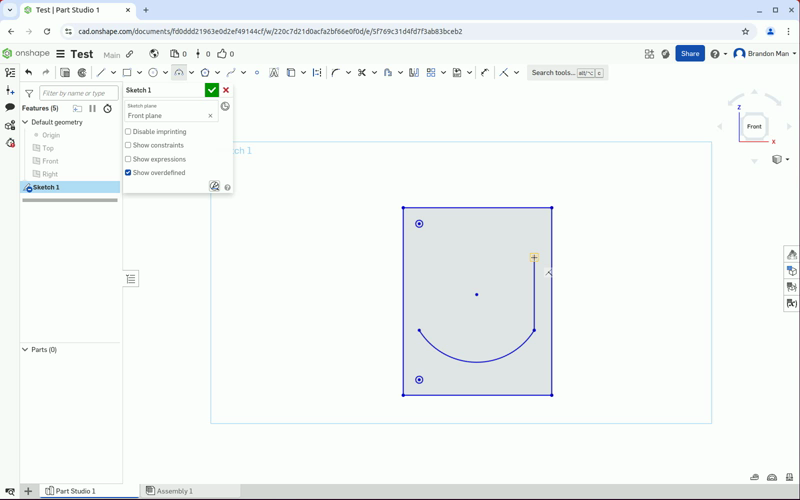
key_down(shift)
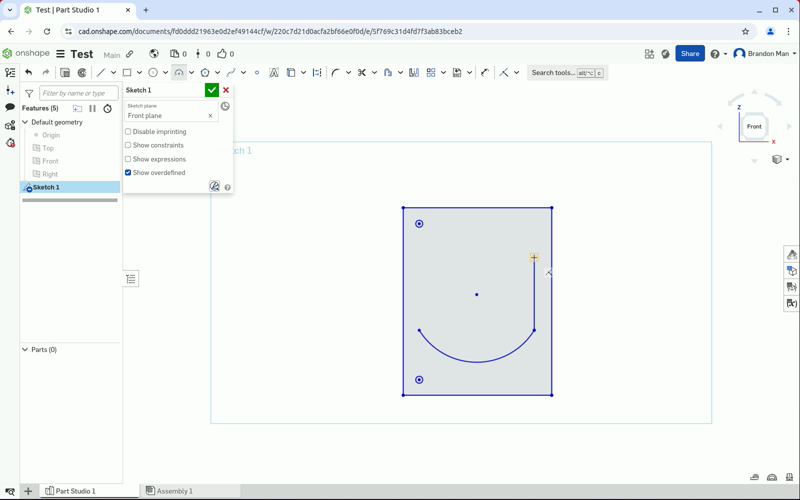
mouse_move(518, 241)
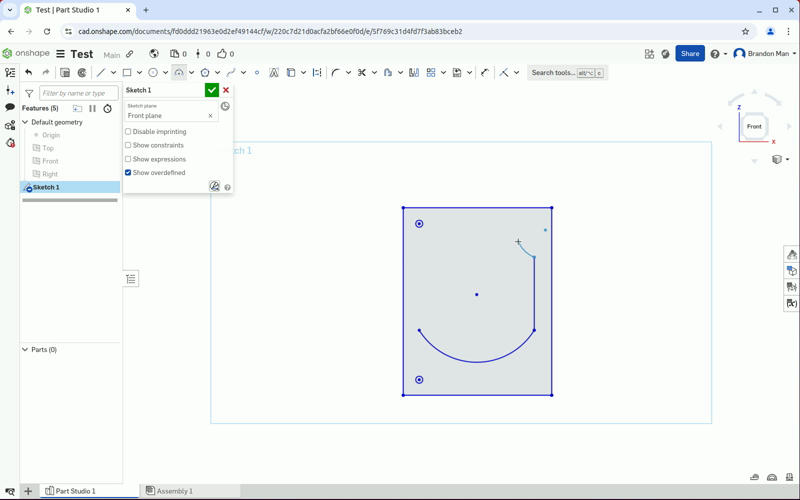
click(518, 241)
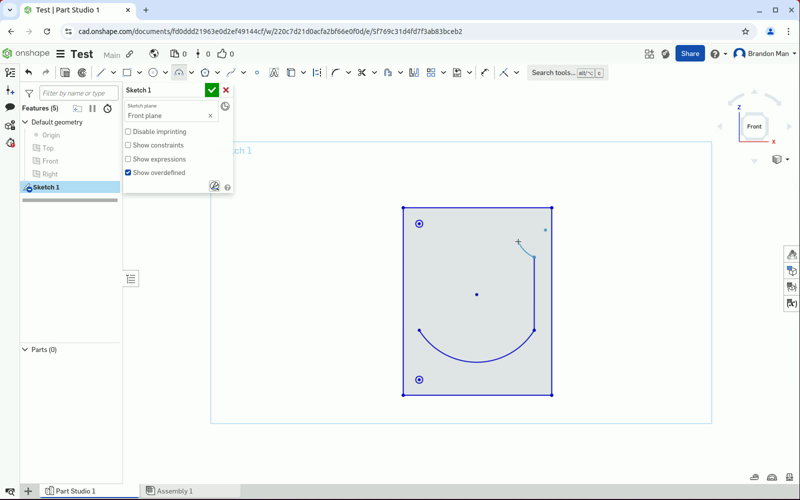
mouse_move(529, 245)
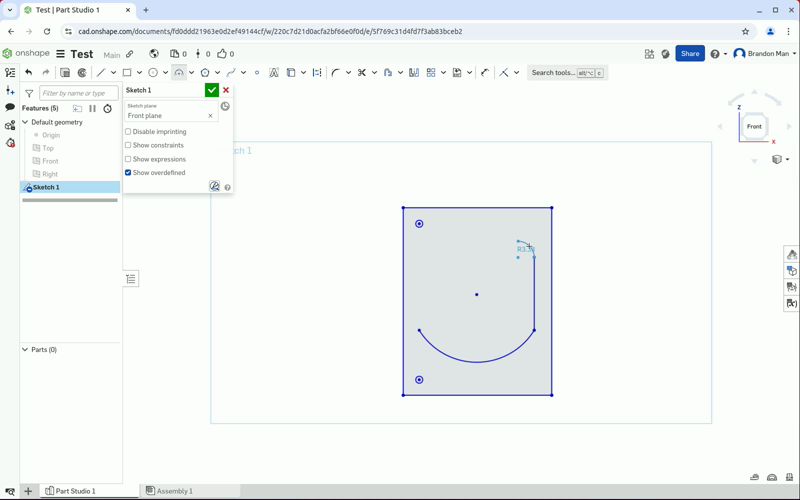
click(529, 245)
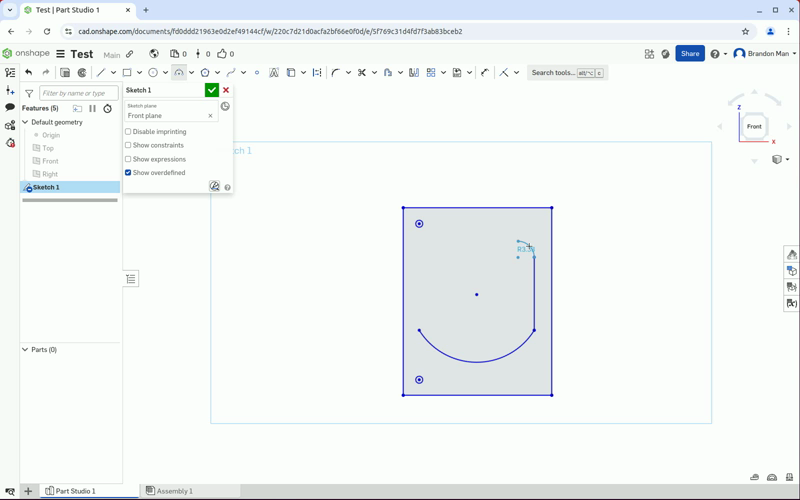
key_up(shift)
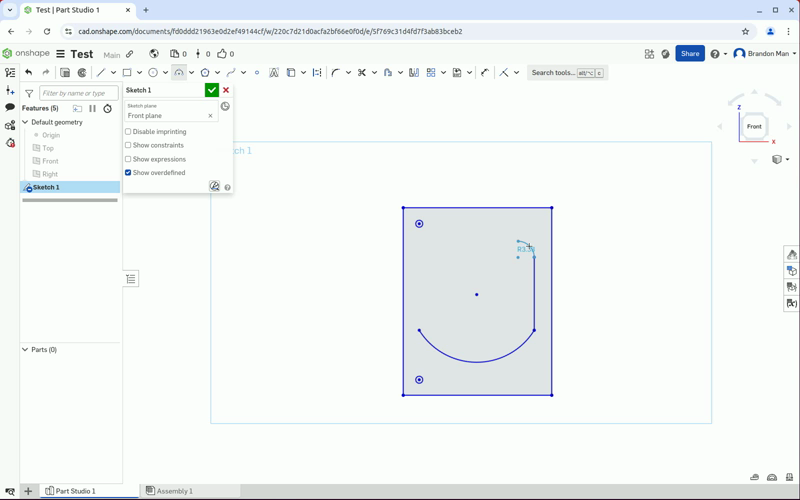
key(esc)
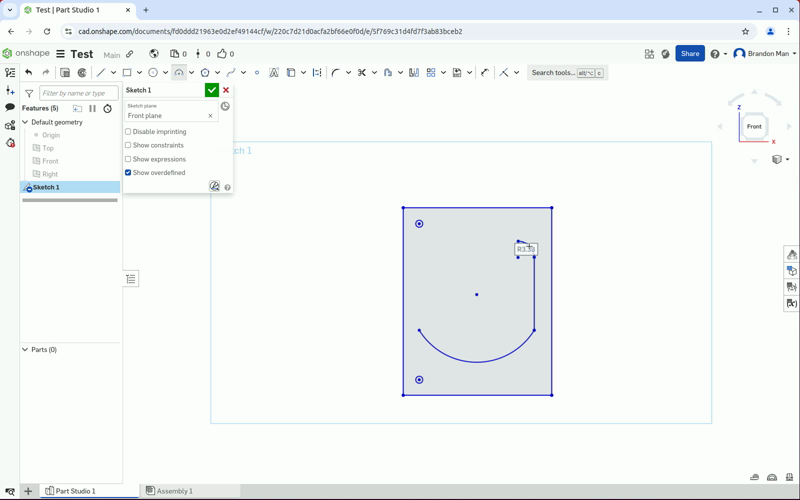
key(l)
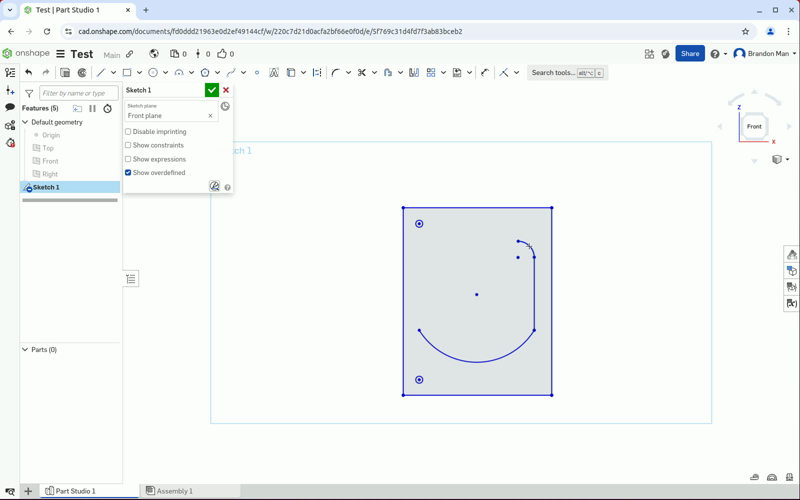
mouse_move(518, 241)
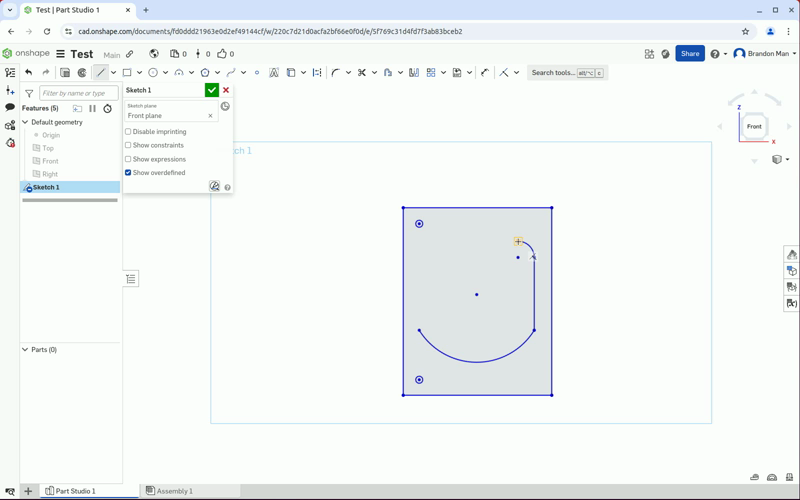
click(518, 241)
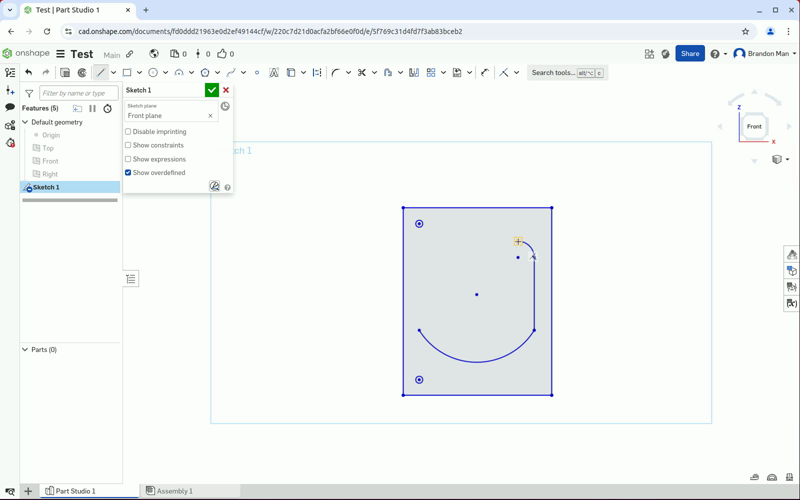
key_down(shift)
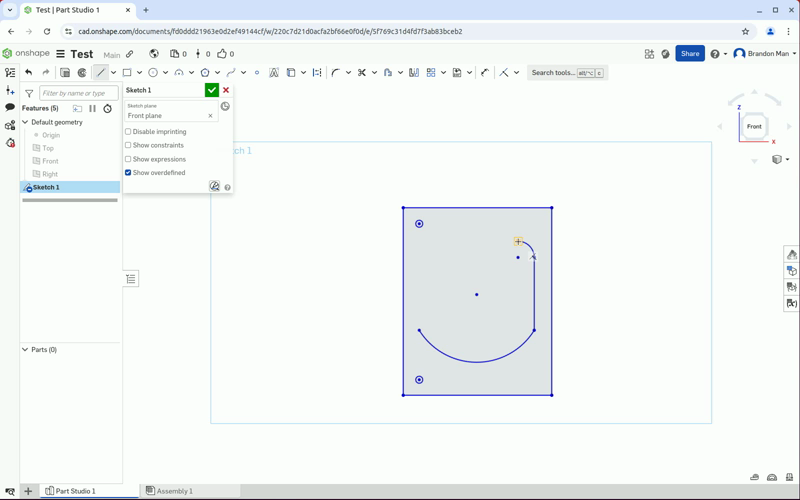
mouse_move(437, 241)
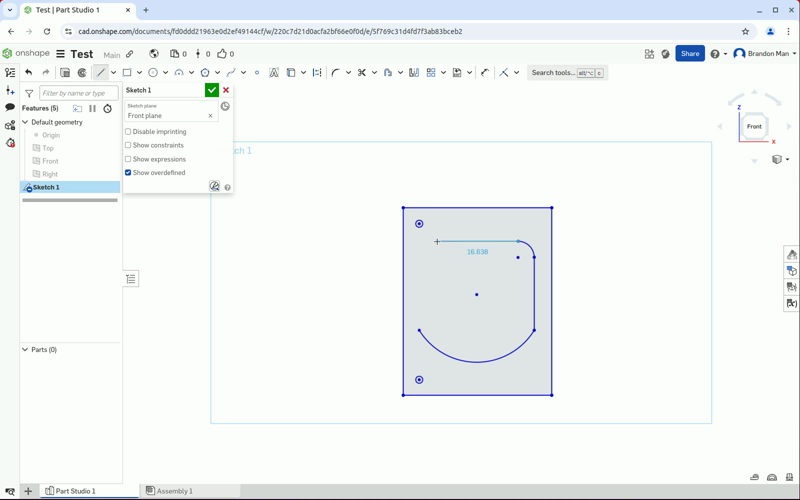
click(437, 241)
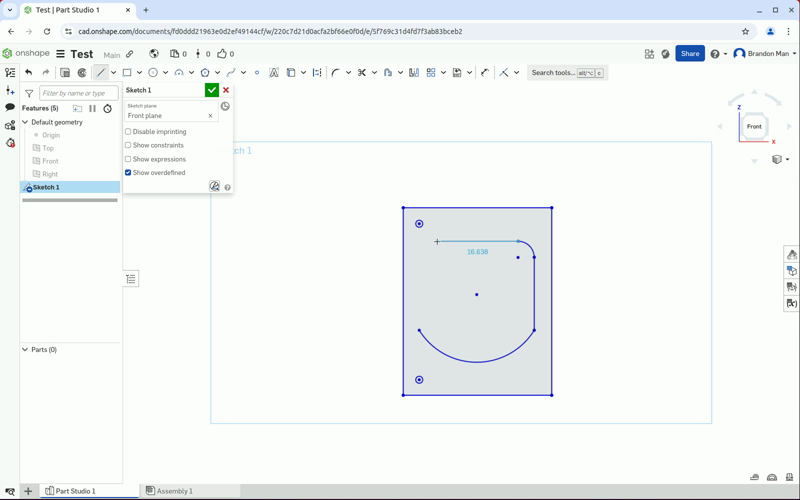
key_up(shift)
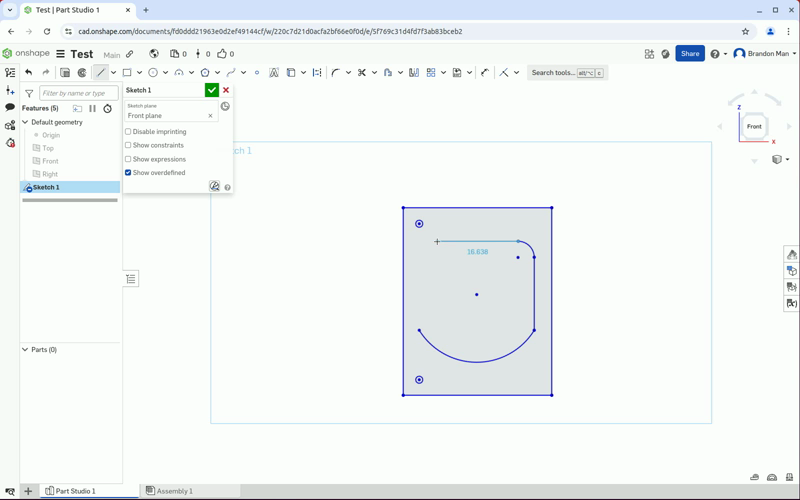
key(esc)
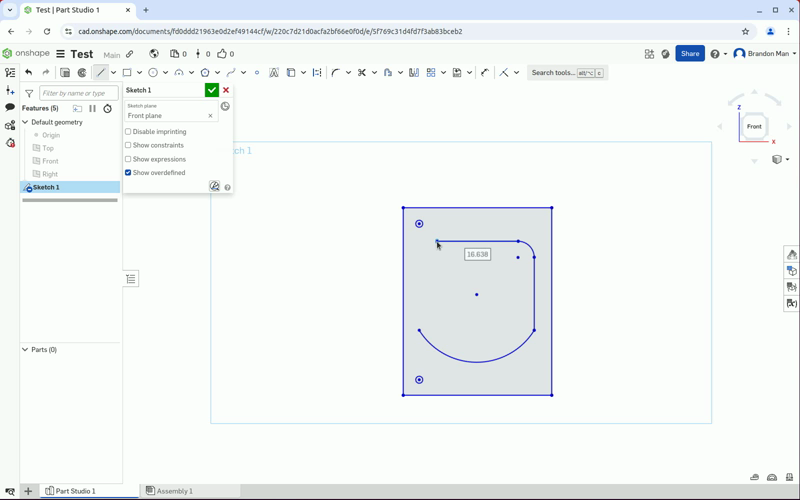
key(a)
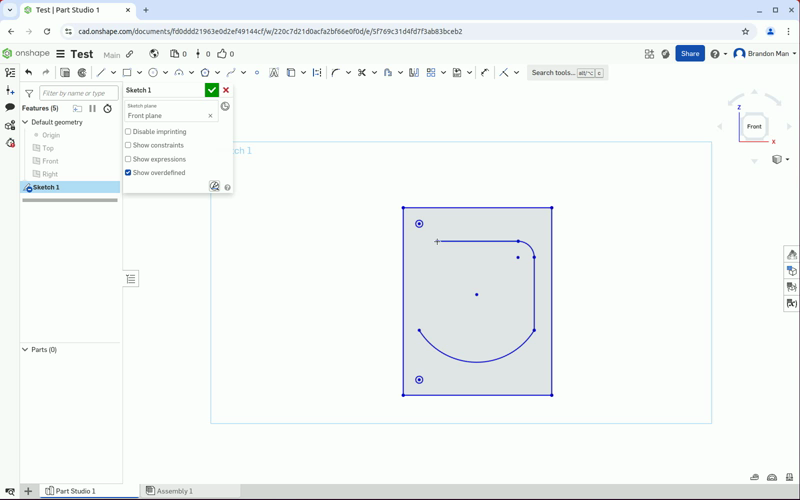
mouse_move(437, 241)
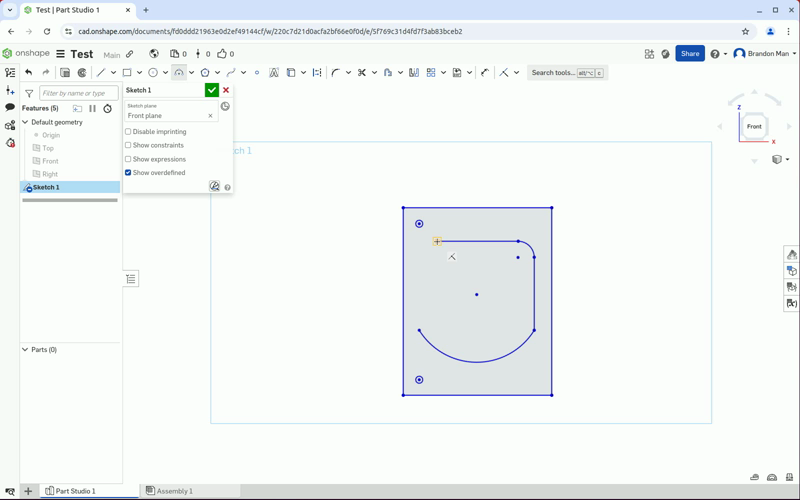
click(437, 241)
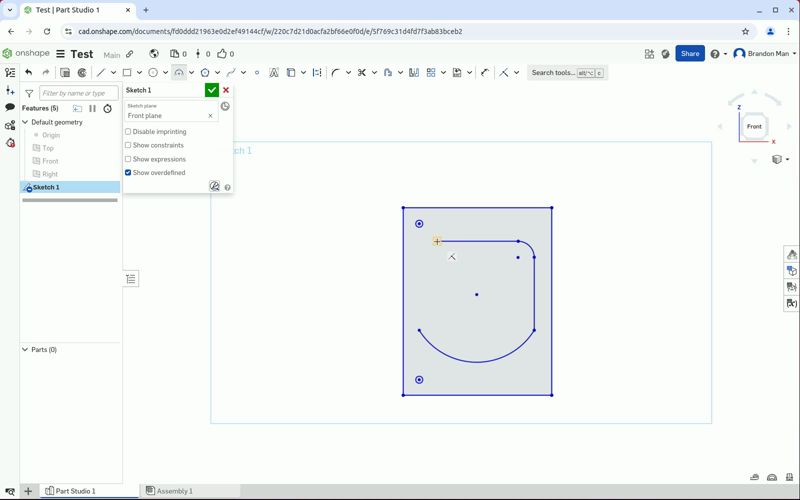
key_down(shift)
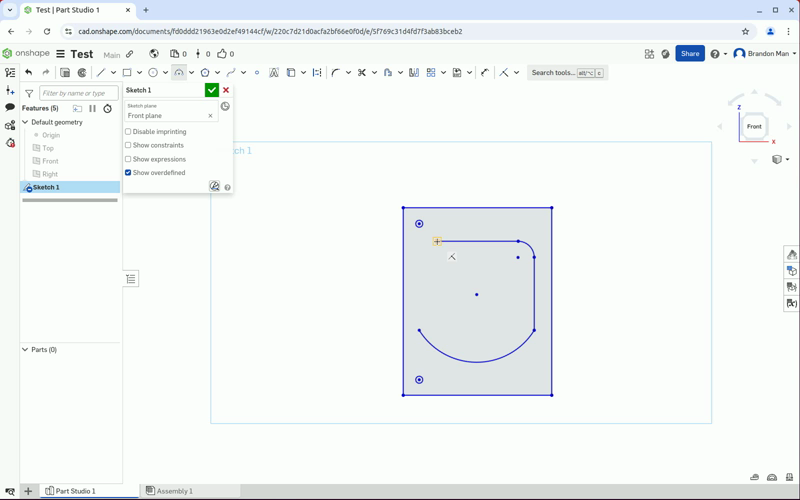
mouse_move(419, 257)
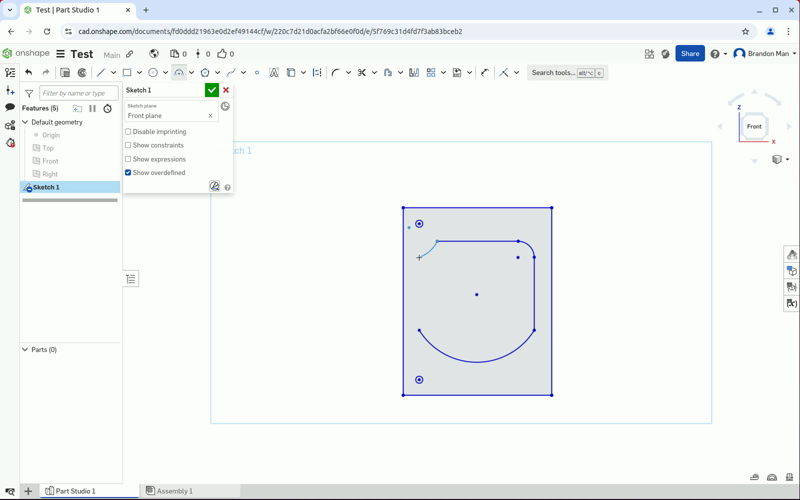
click(419, 257)
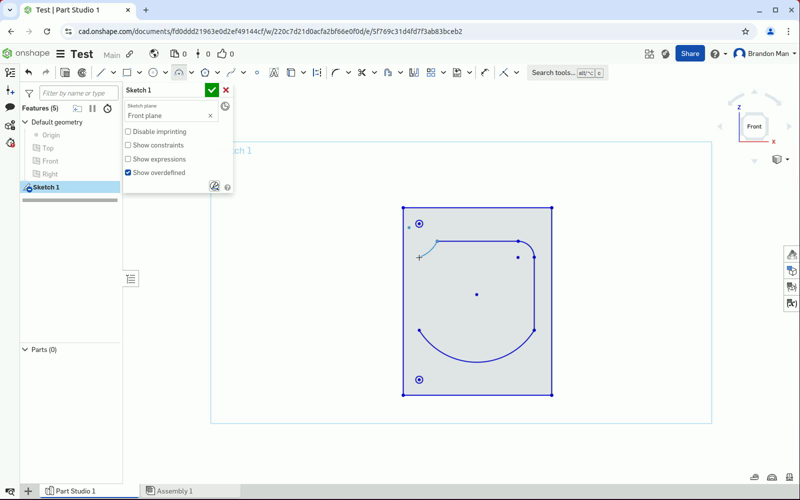
mouse_move(424, 245)
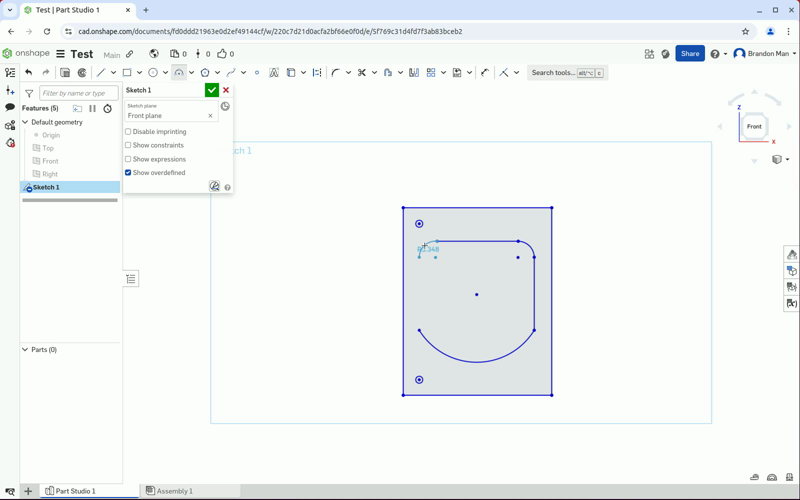
click(424, 245)
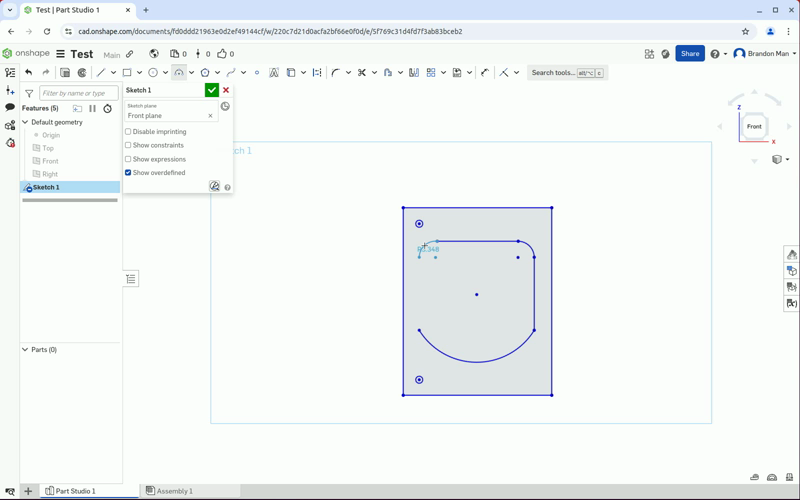
key_up(shift)
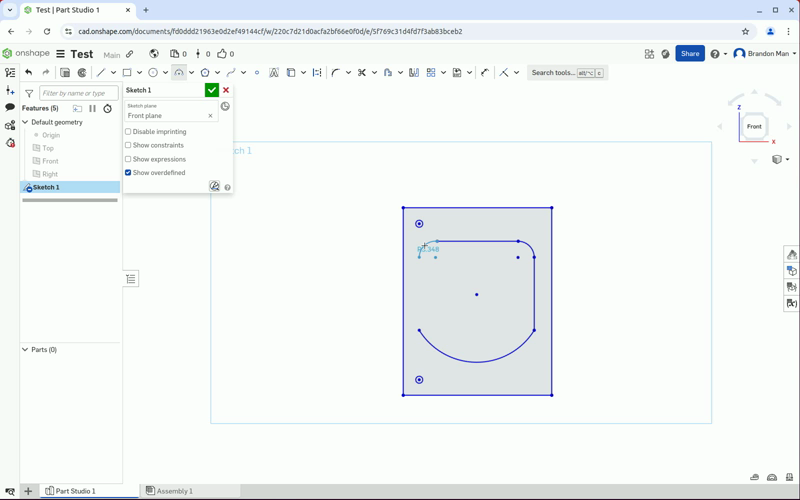
key(esc)
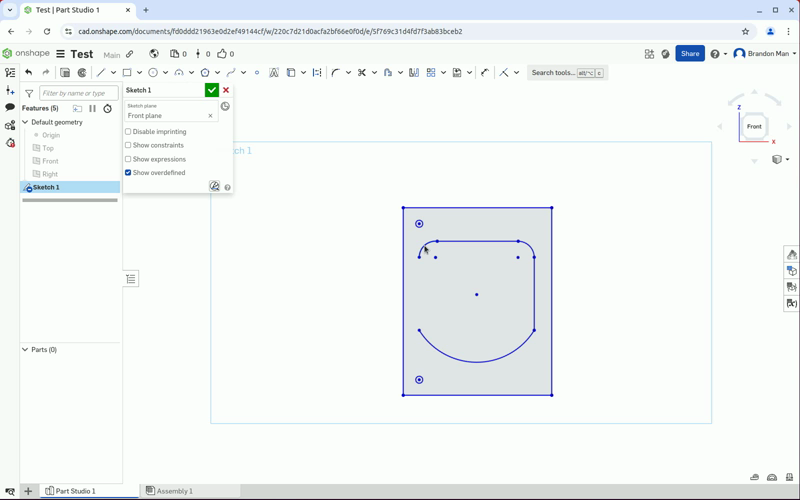
key(l)
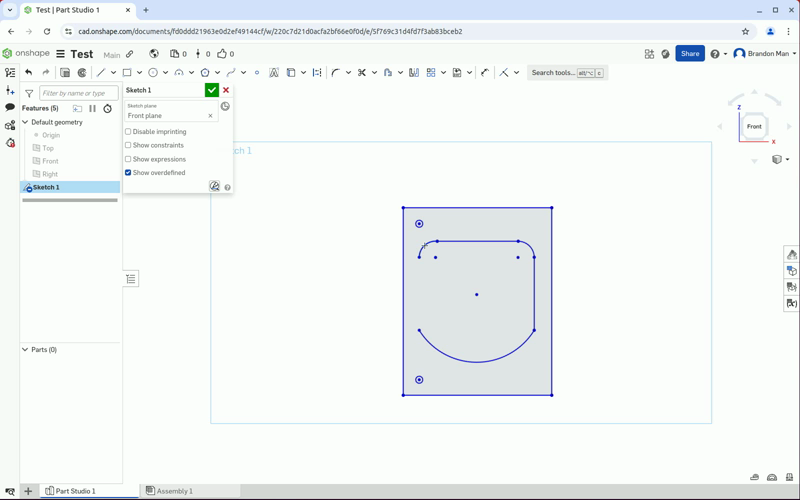
mouse_move(419, 257)
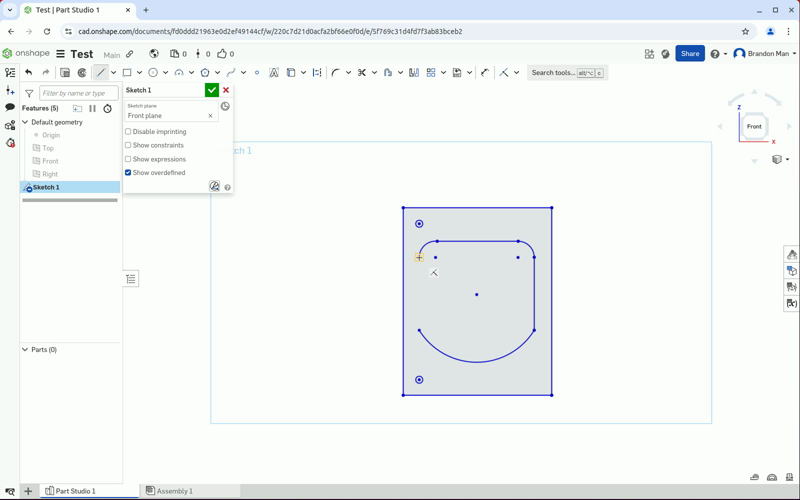
click(419, 257)
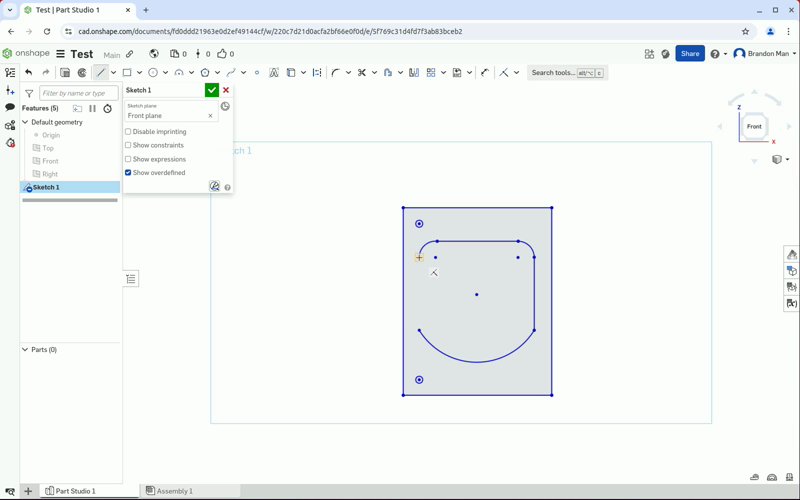
key_down(shift)
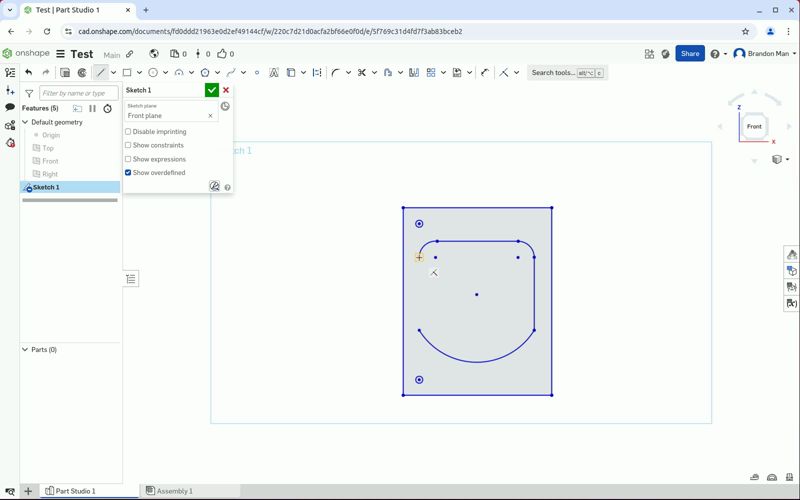
mouse_move(419, 330)
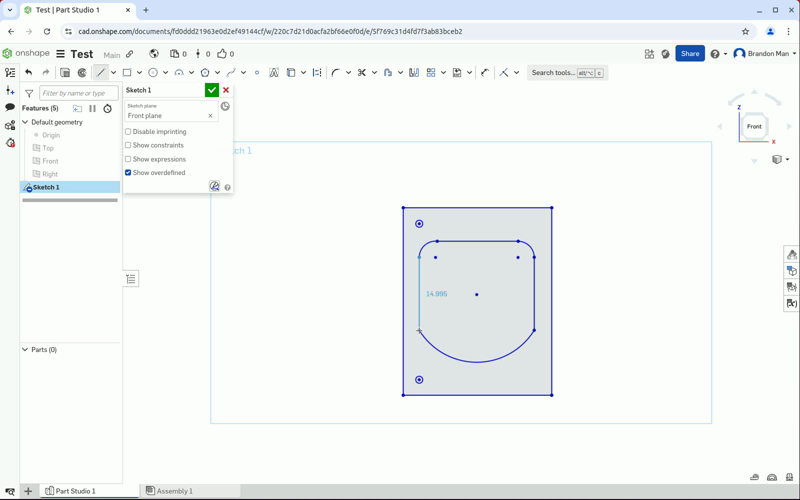
key_up(shift)
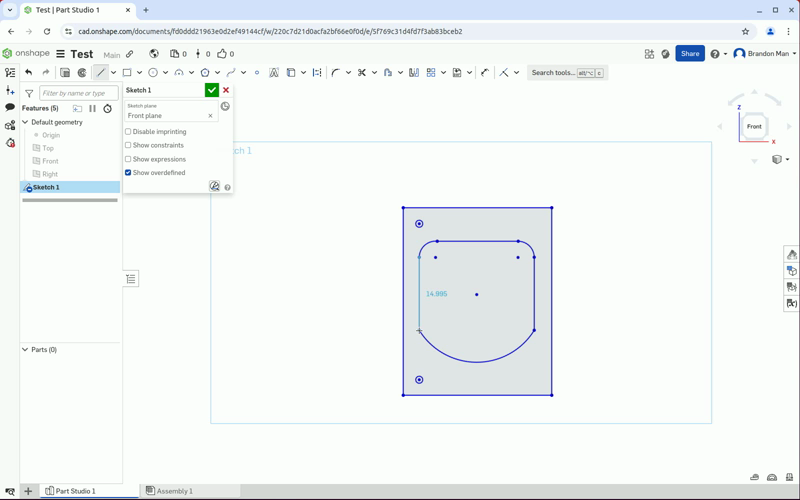
click(419, 330)
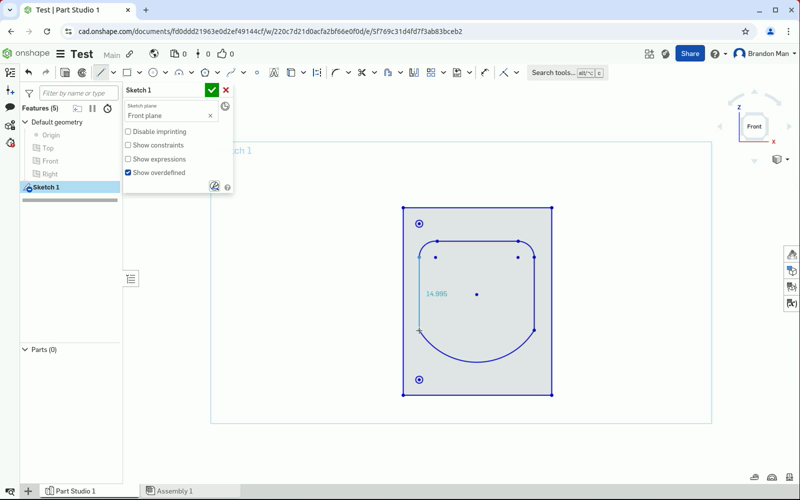
key(esc)
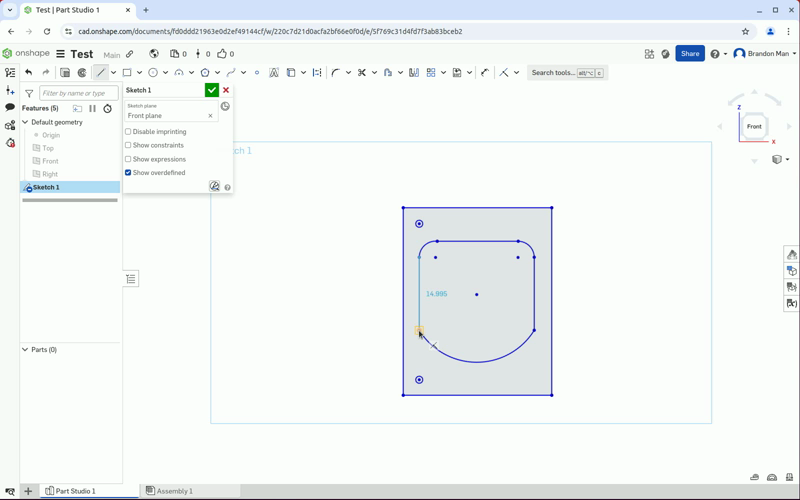
key(c)
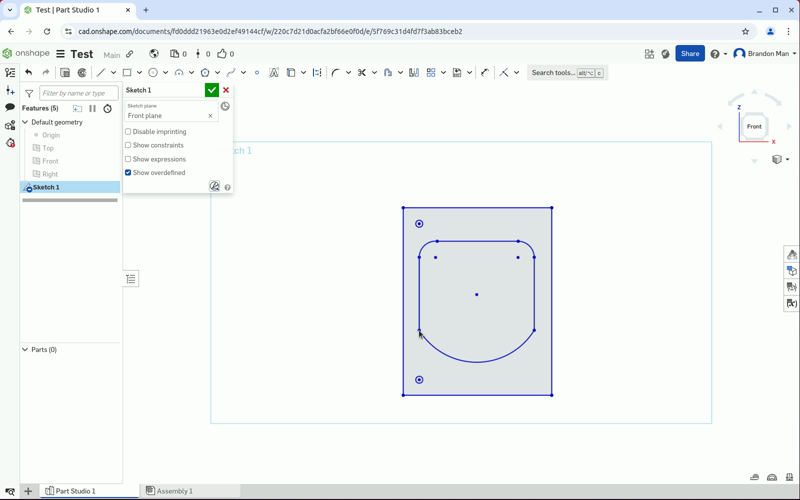
key_down(shift)
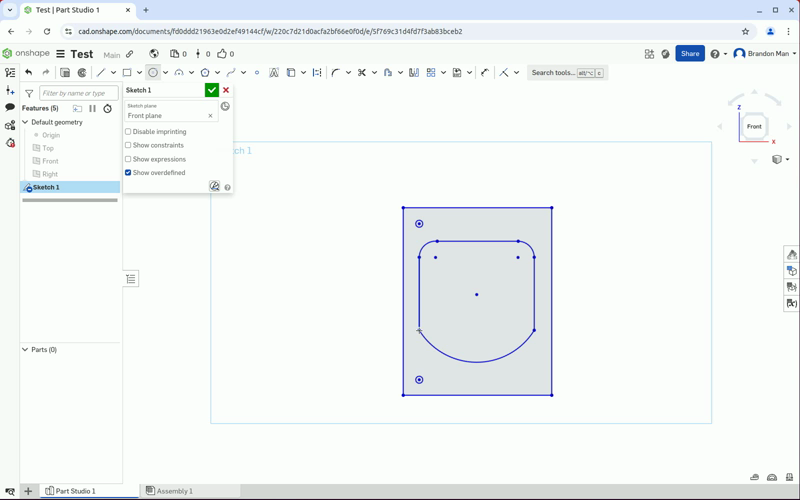
mouse_move(534, 379)
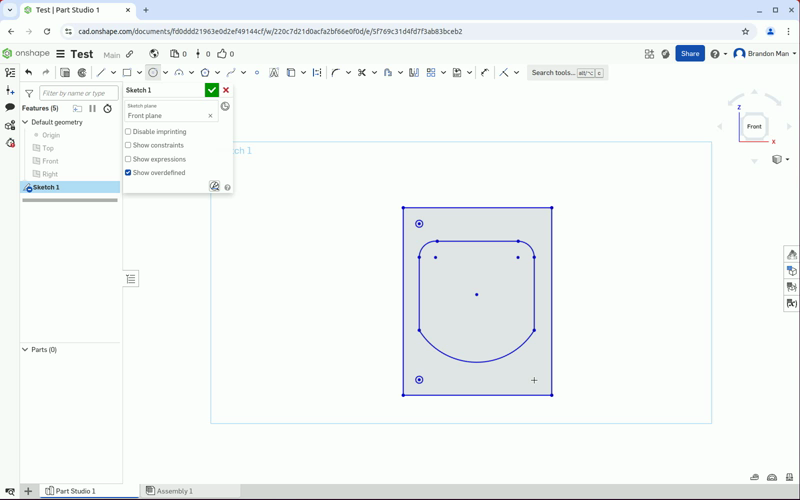
click(534, 379)
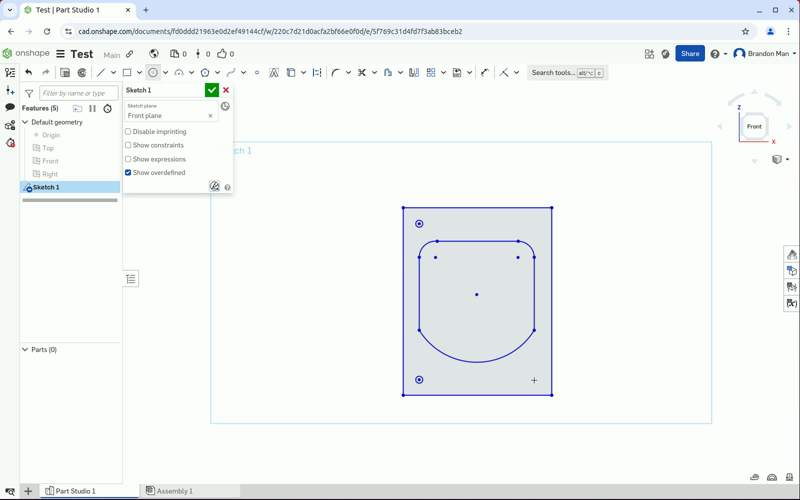
key_up(shift)
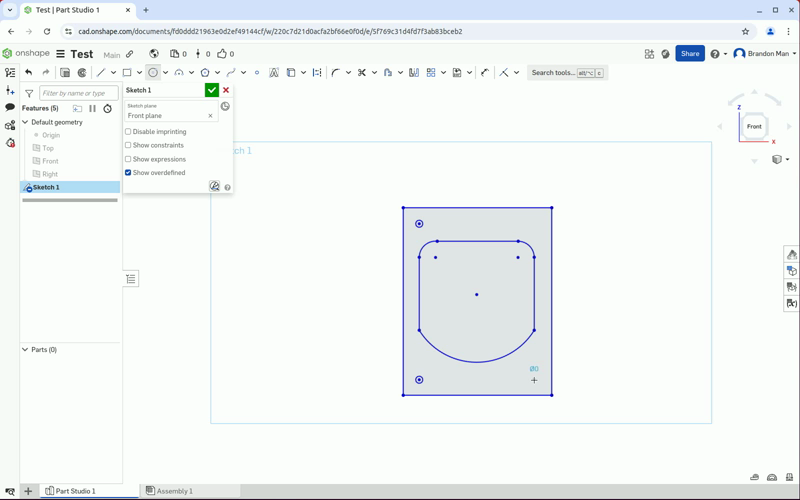
mouse_move(537, 379)
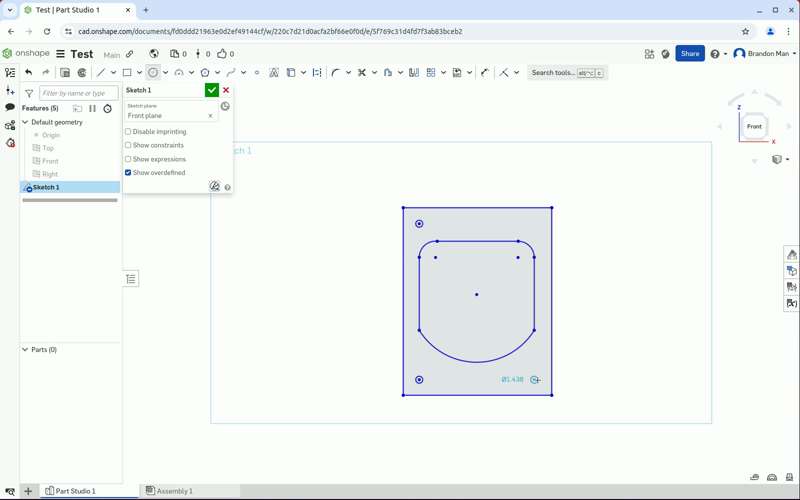
click(537, 379)
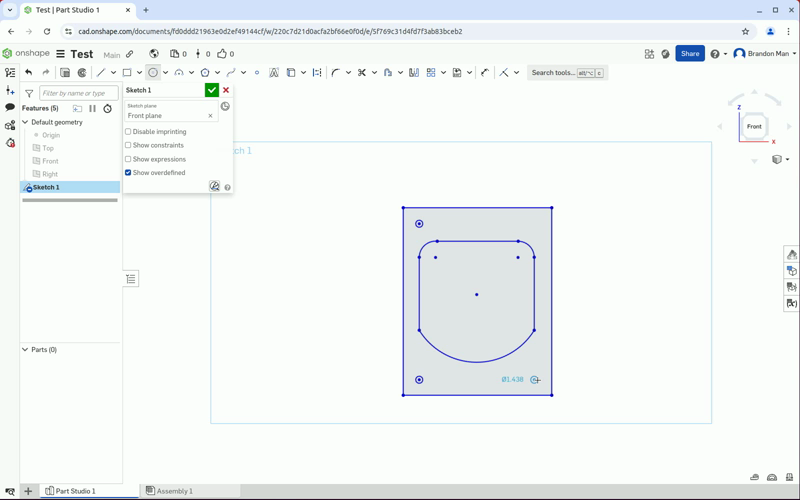
key(esc)
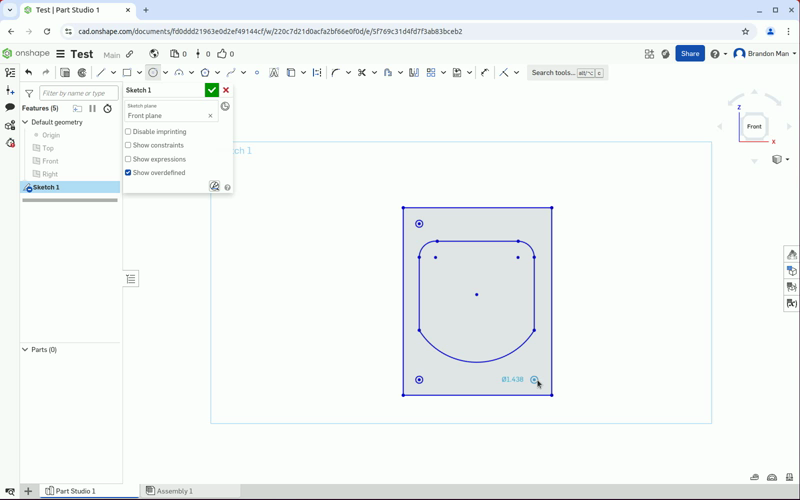
key(c)
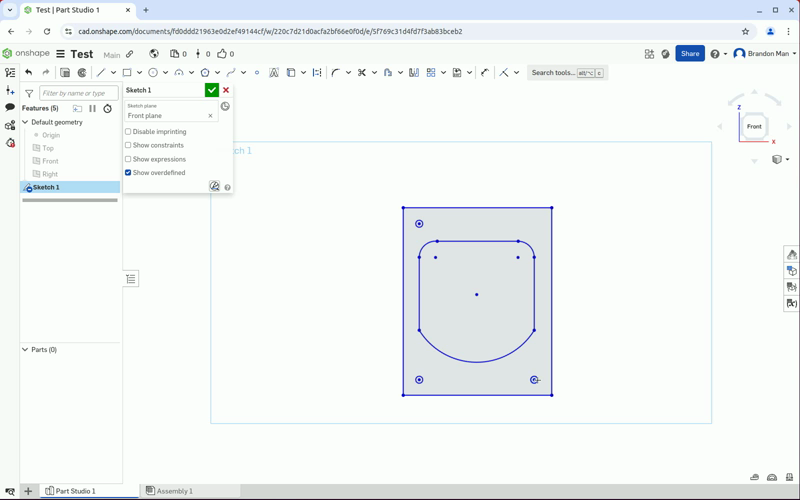
key_down(shift)
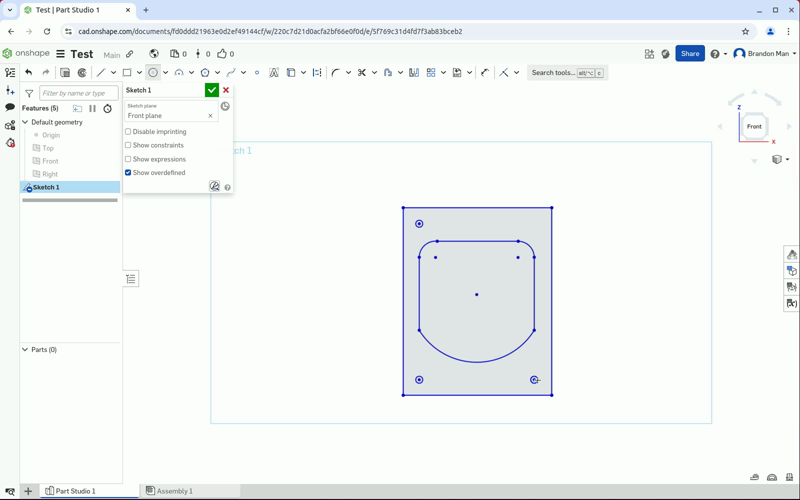
mouse_move(534, 223)
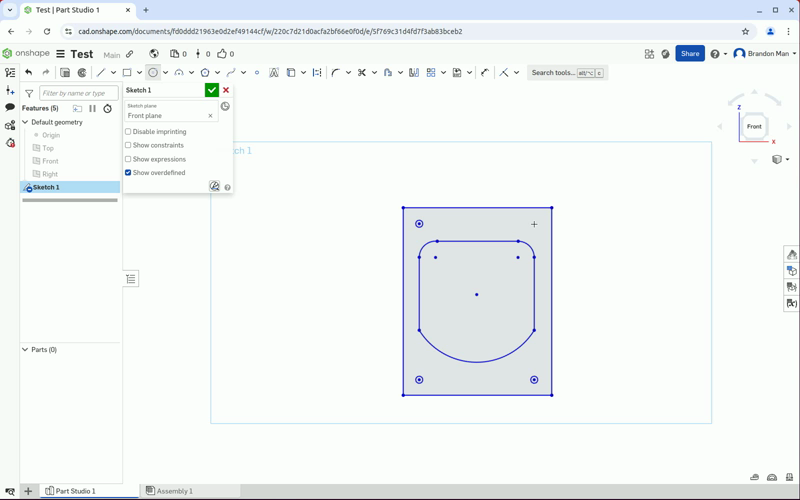
click(534, 223)
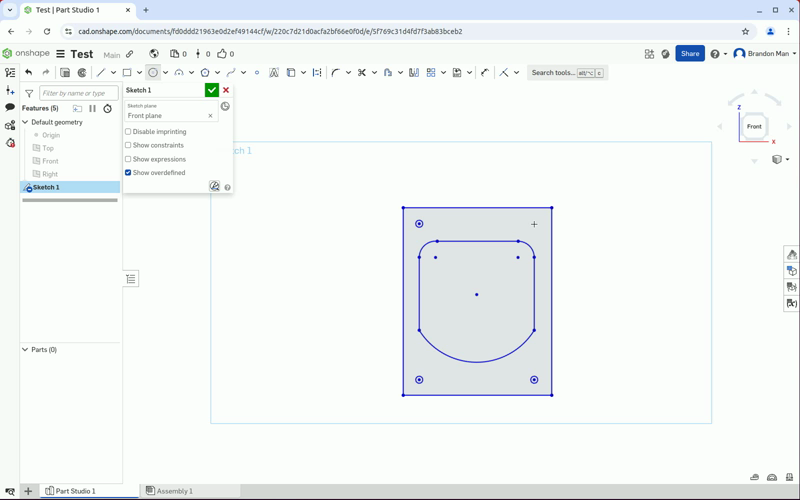
key_up(shift)
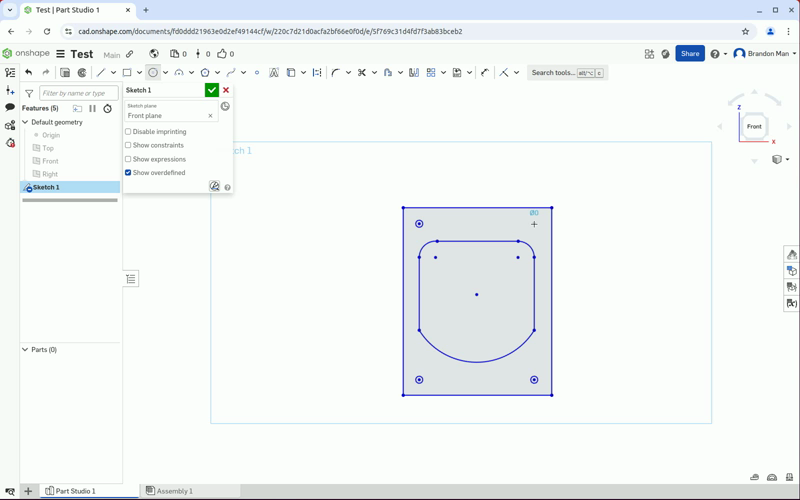
mouse_move(537, 223)
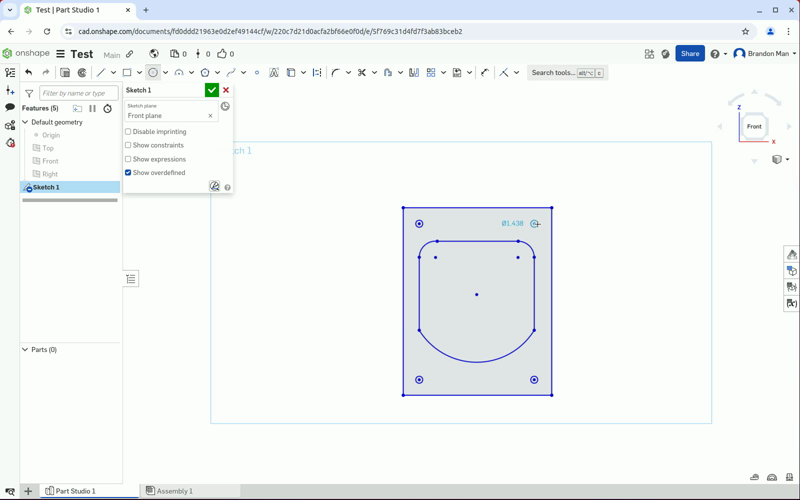
click(537, 223)
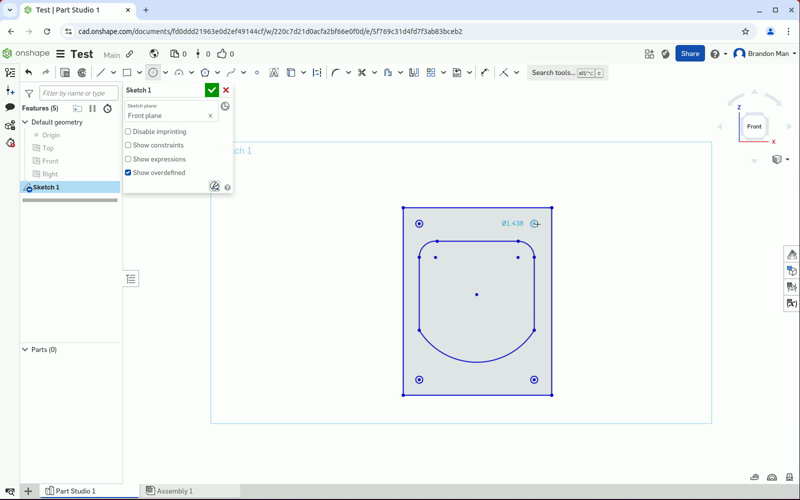
key(esc)
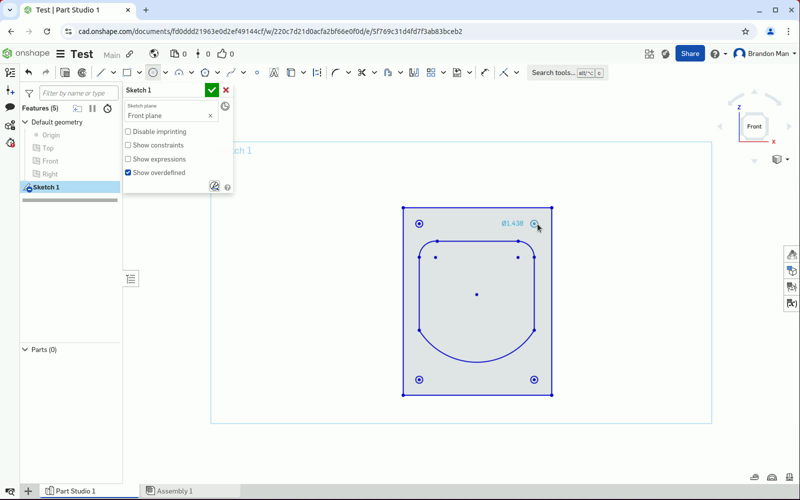
mouse_move(468, 383)
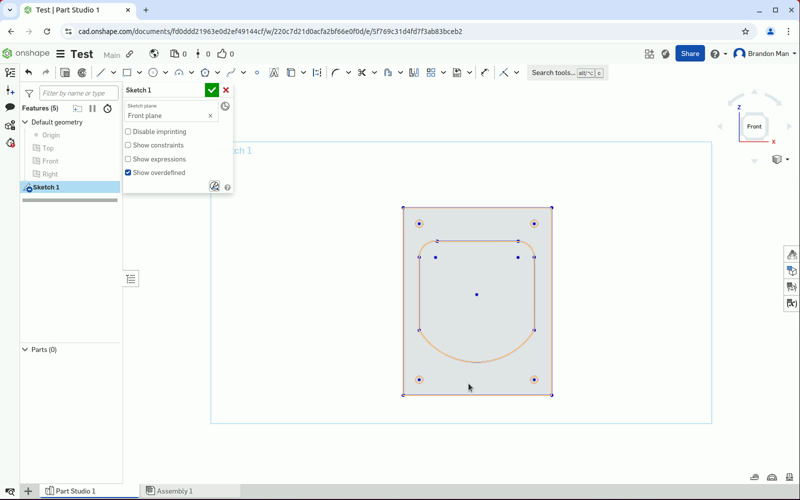
click(468, 383)
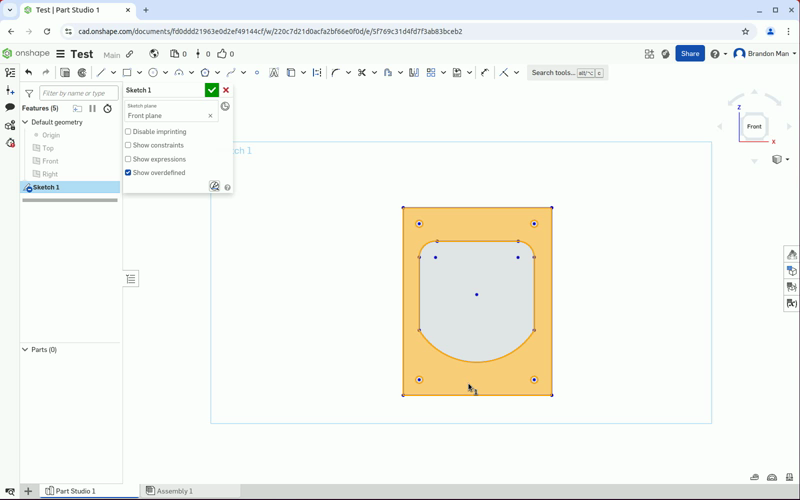
mouse_move(73, 352)
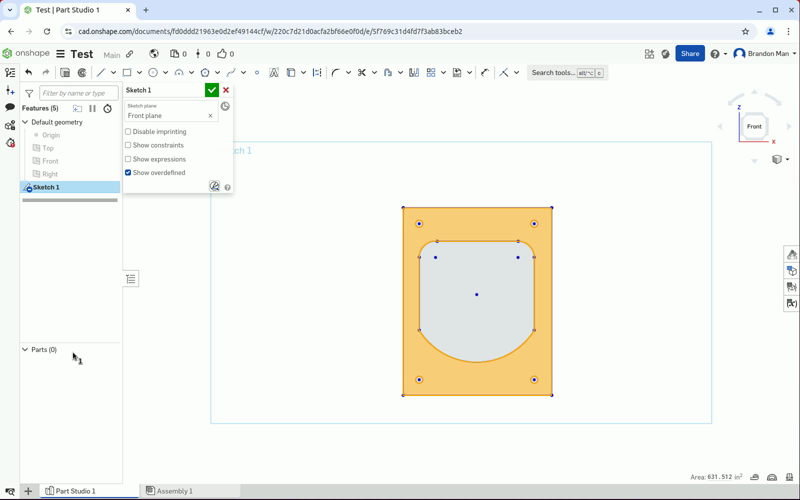
key(shift+y)
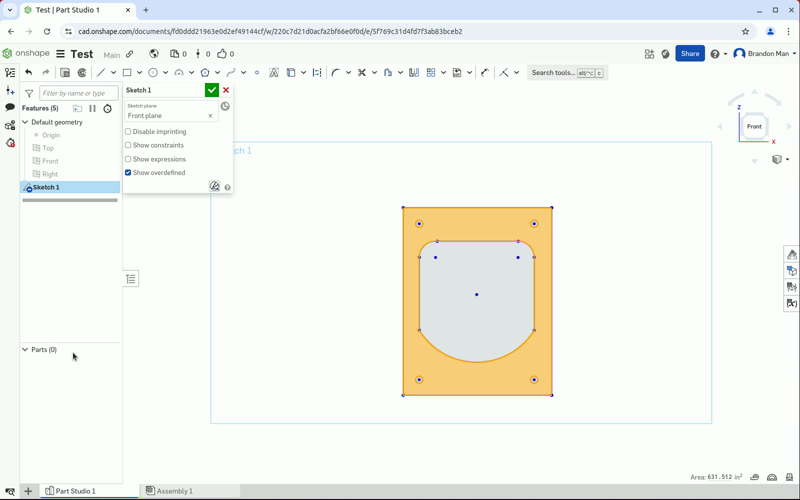
key(shift+e)
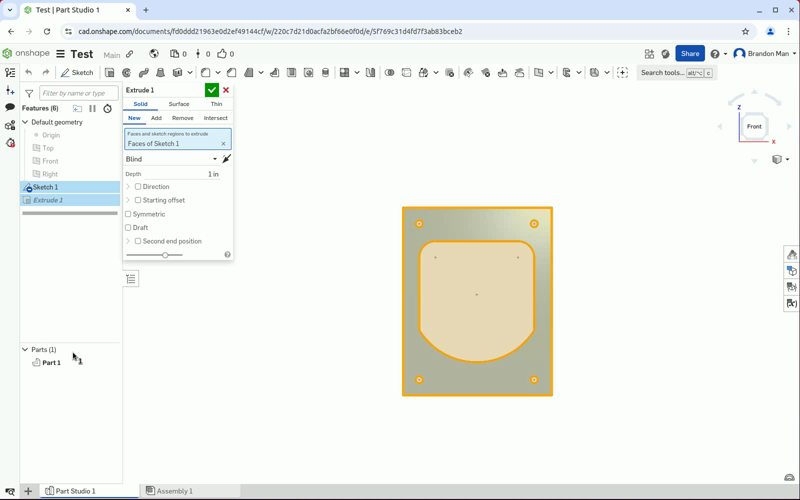
mouse_move(143, 106)
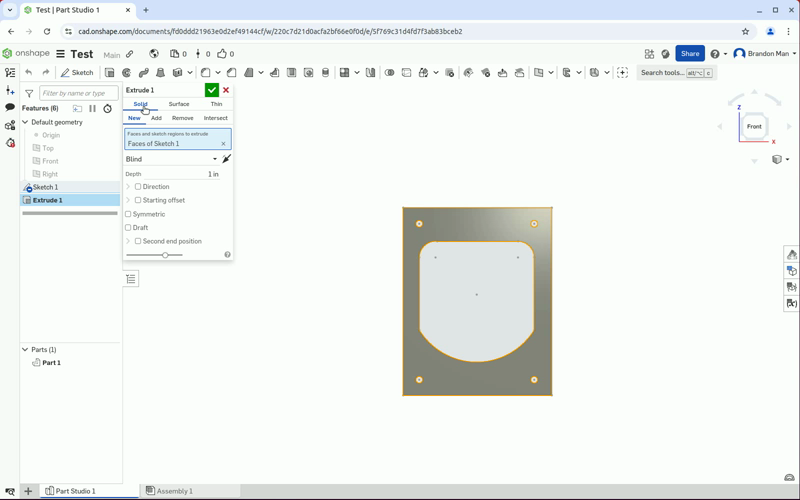
click(143, 106)
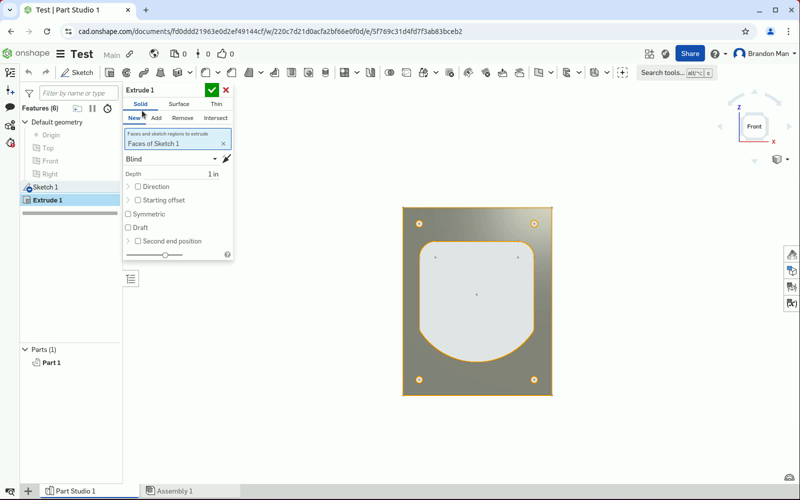
mouse_move(137, 120)
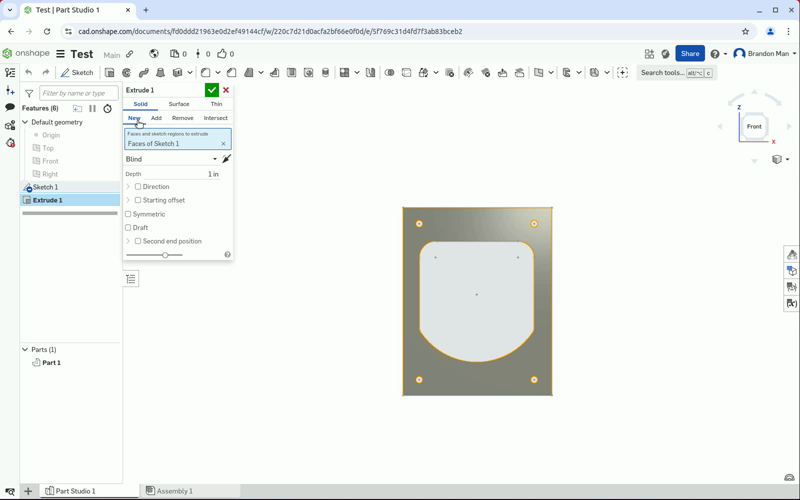
click(137, 120)
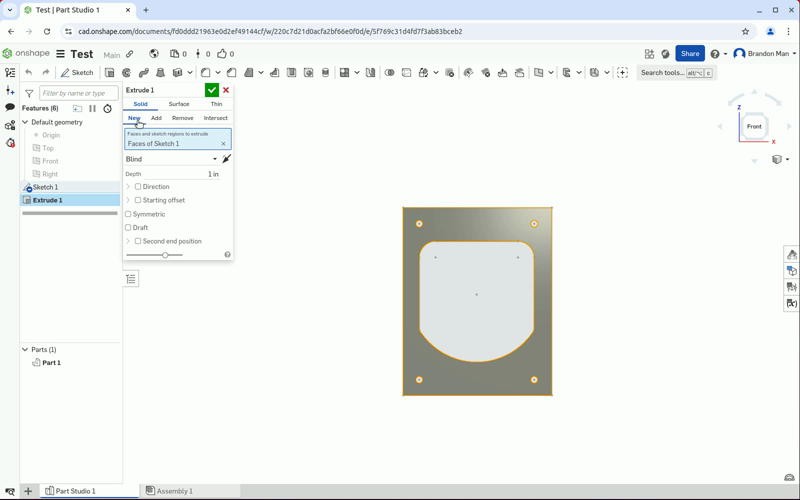
key(tab, 4)
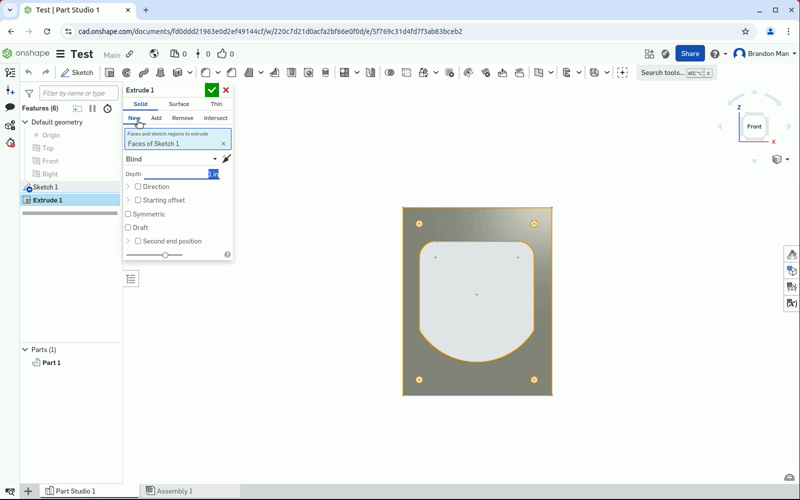
text(6.74)
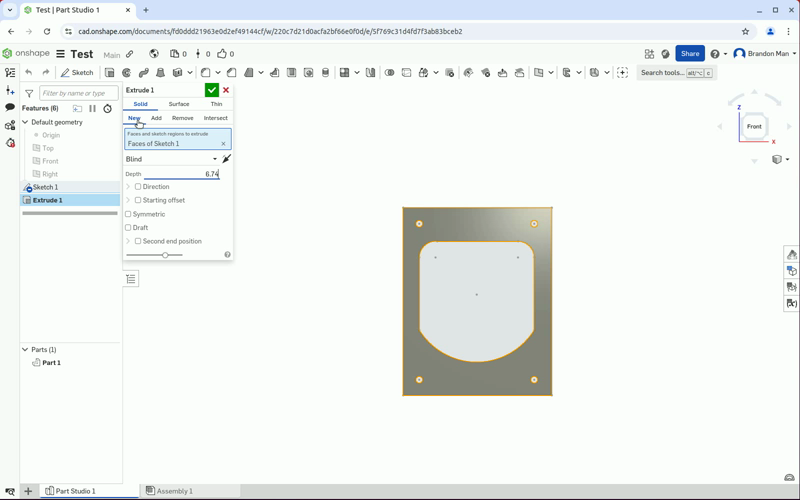
key(enter)
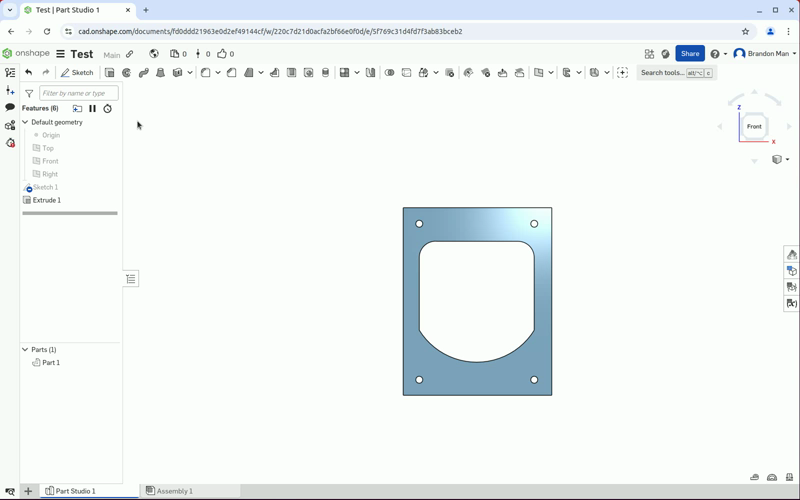
key(shift+h)
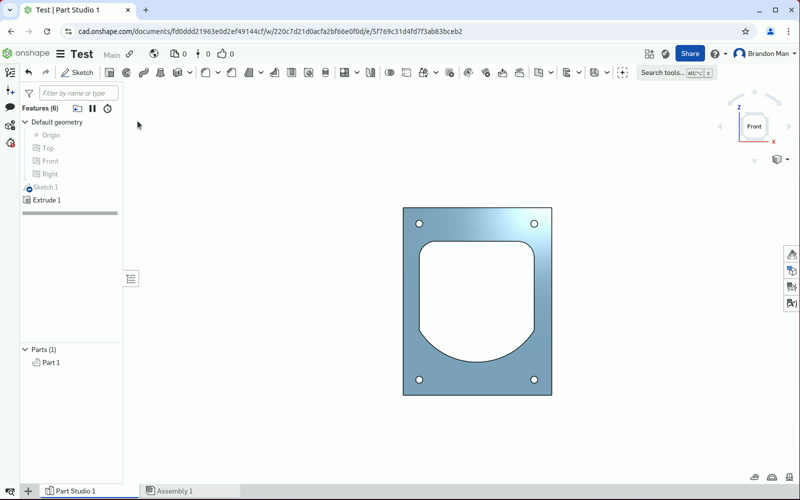
key(shift+h)
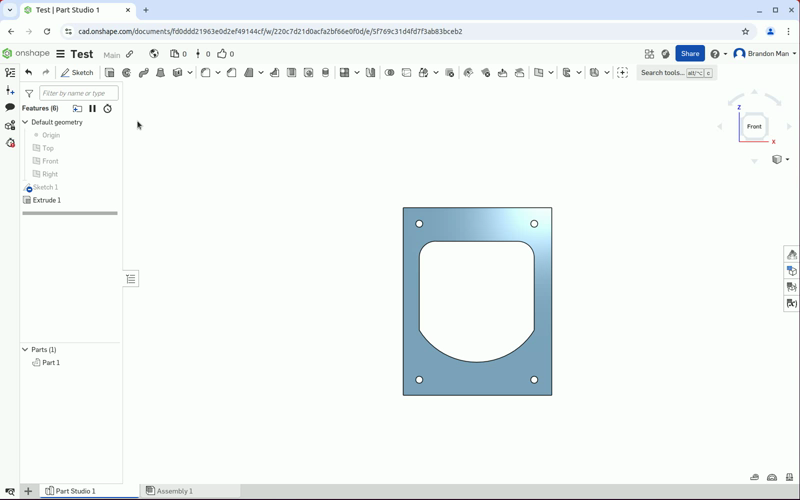
mouse_move(73, 189)
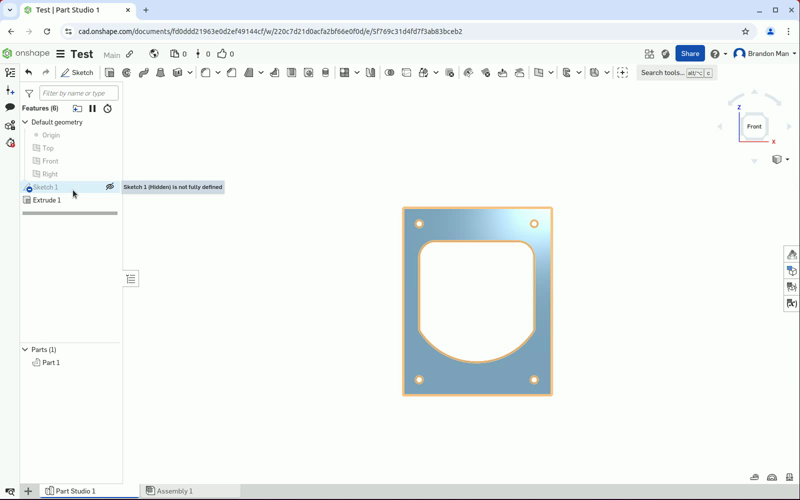
click(73, 189)
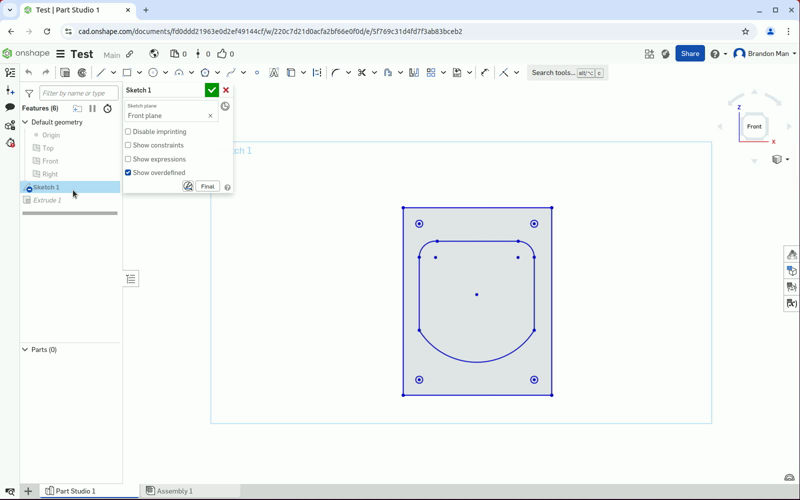
mouse_move(229, 92)
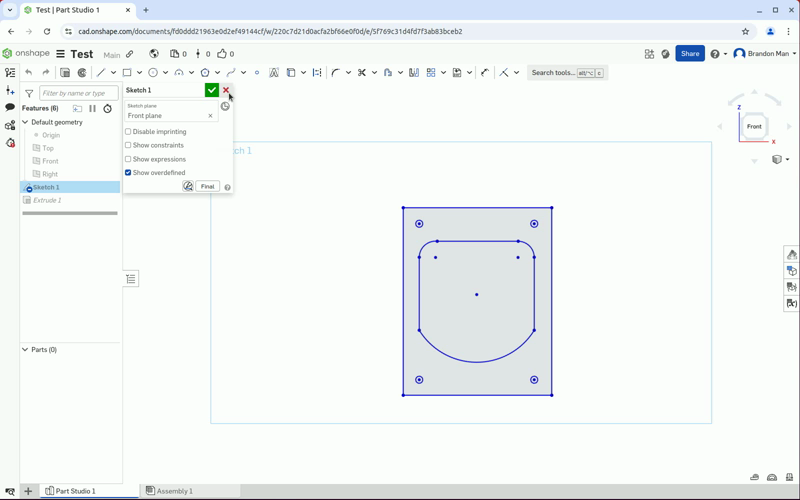
click(229, 92)
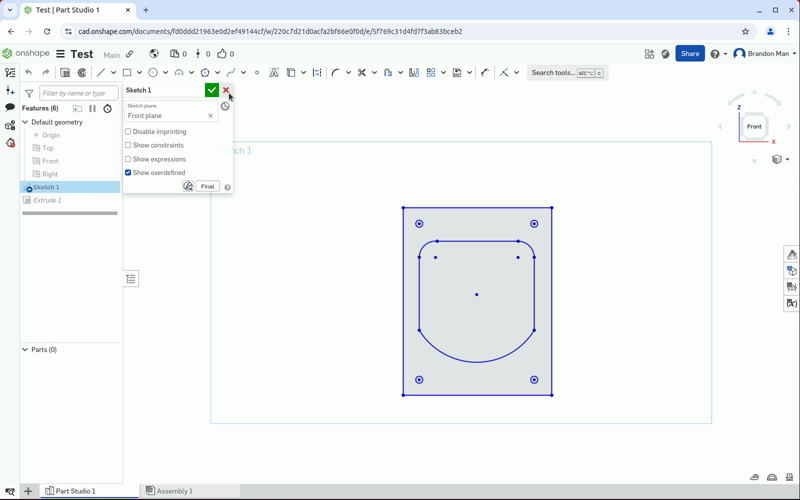
key(shift+s)
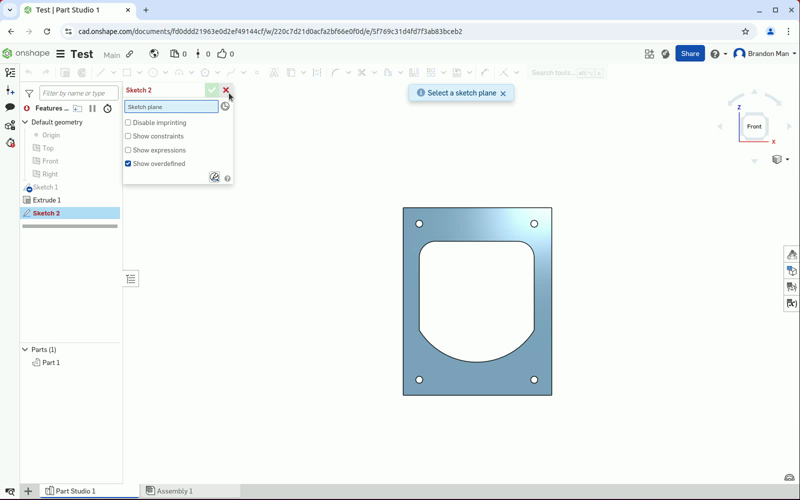
mouse_move(73, 163)
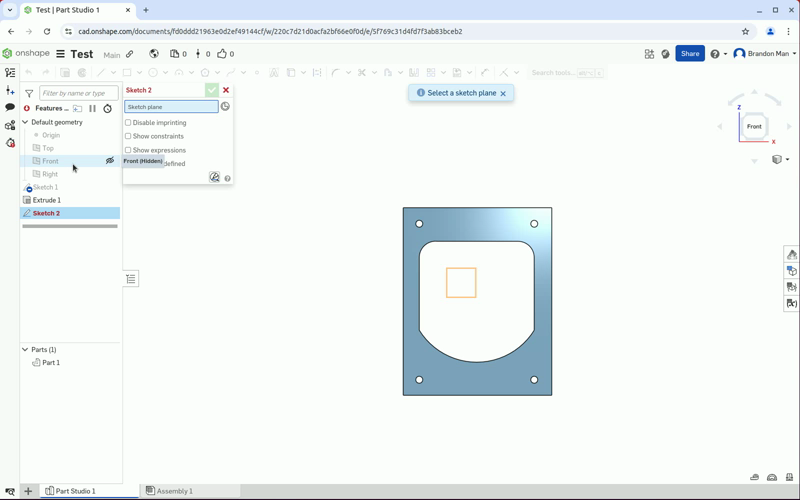
click(73, 163)
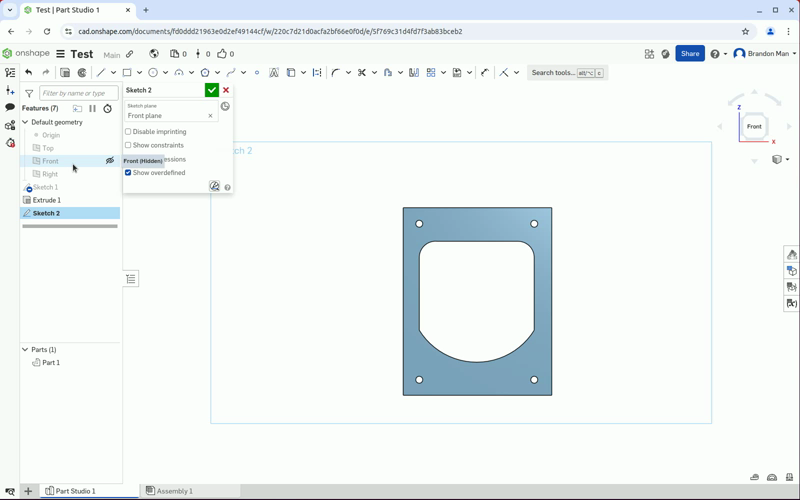
mouse_move(73, 352)
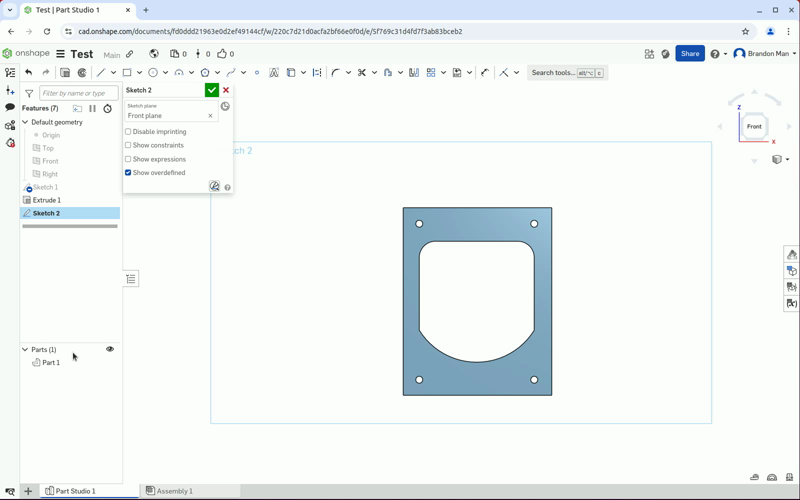
key(y)
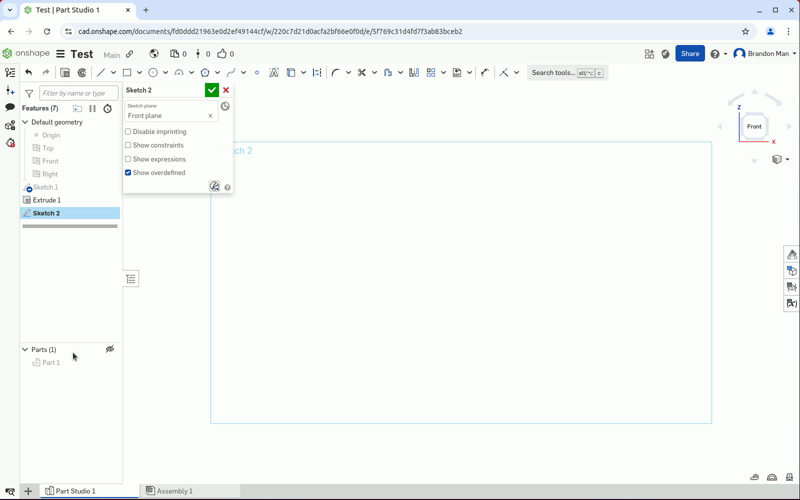
key(c)
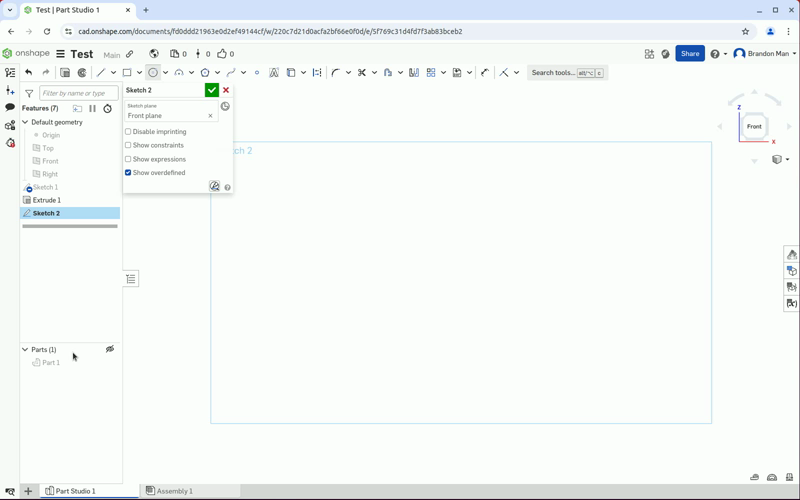
key_down(shift)
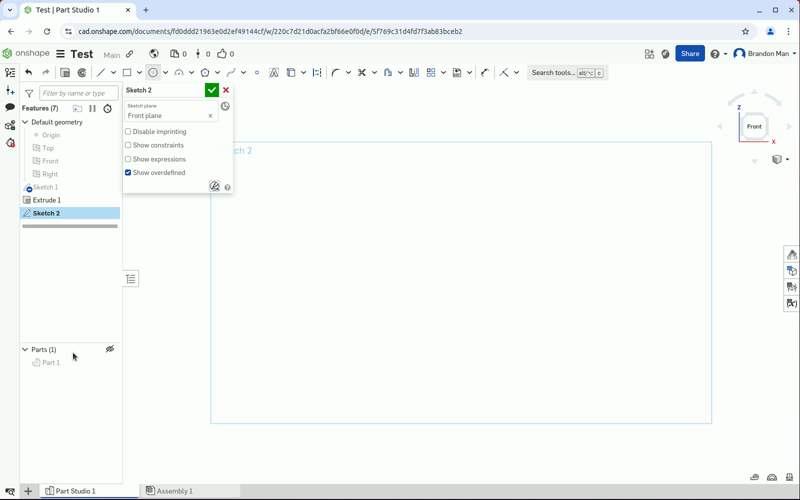
mouse_move(535, 379)
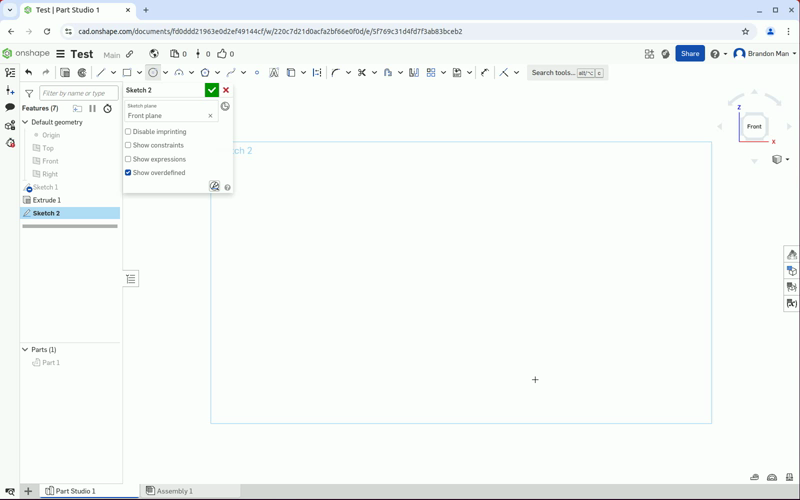
click(535, 379)
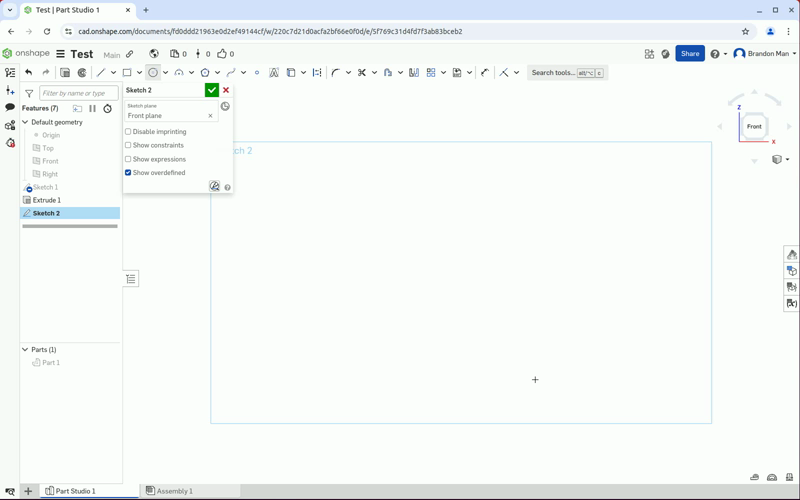
key_up(shift)
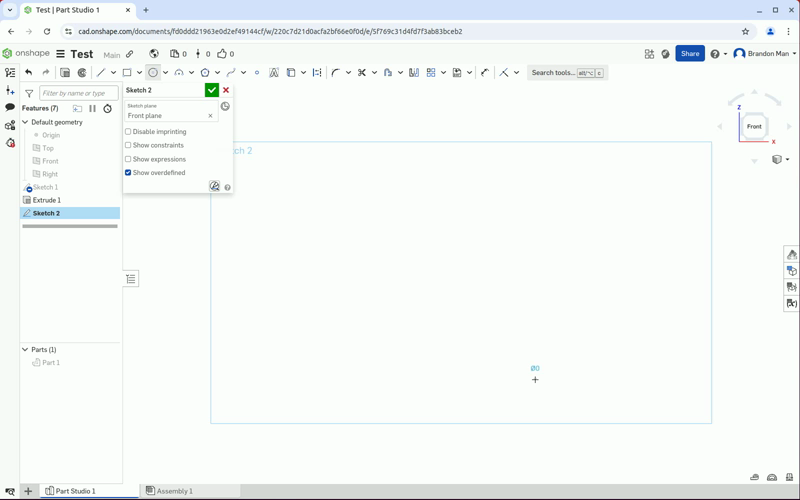
mouse_move(540, 379)
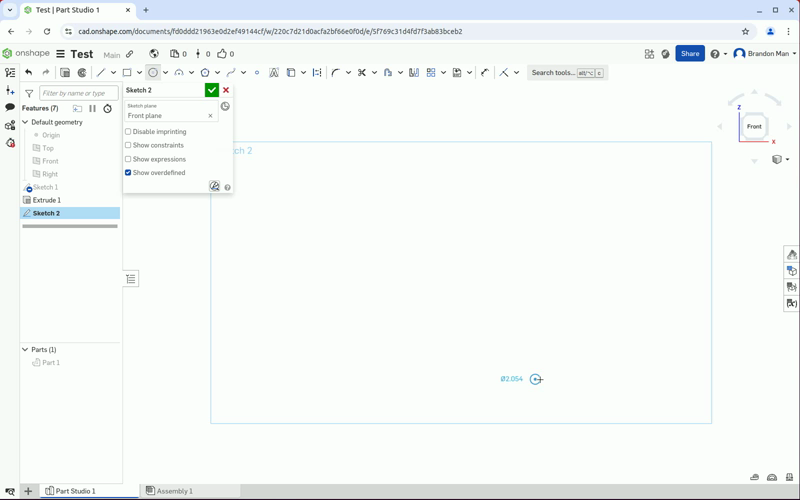
click(540, 379)
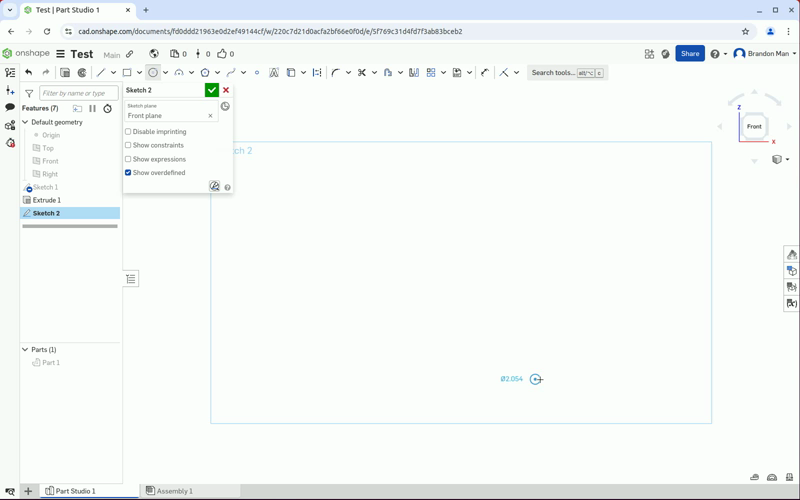
key(esc)
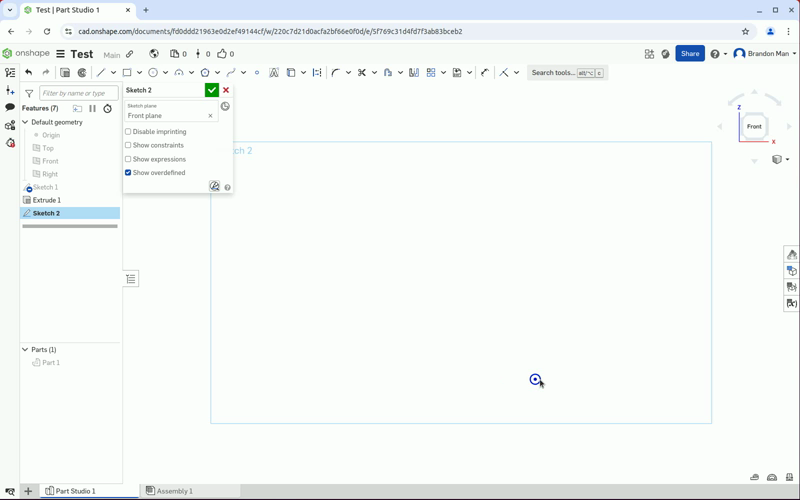
mouse_move(536, 377)
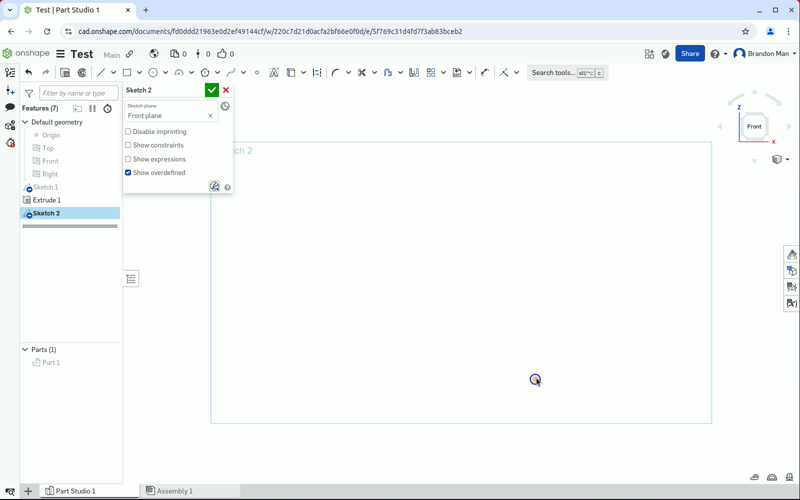
scroll(6)
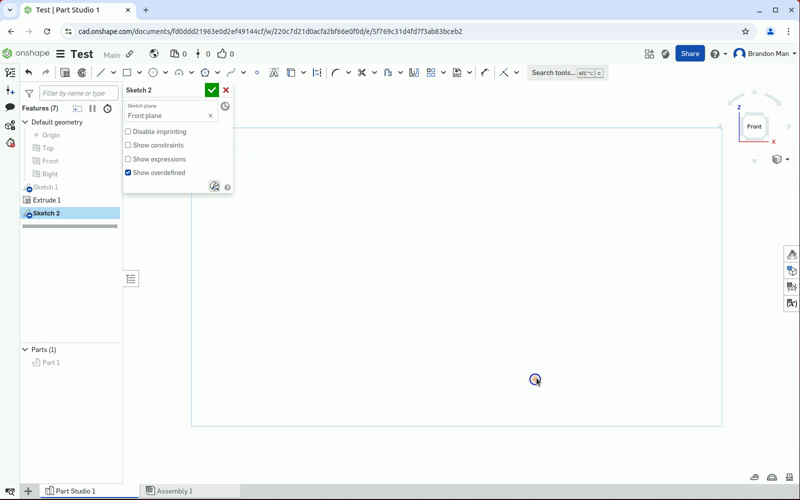
scroll(6)
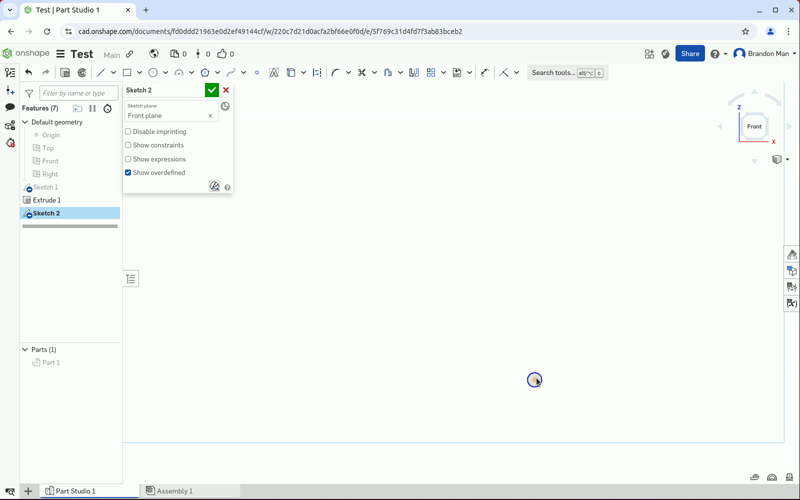
scroll(6)
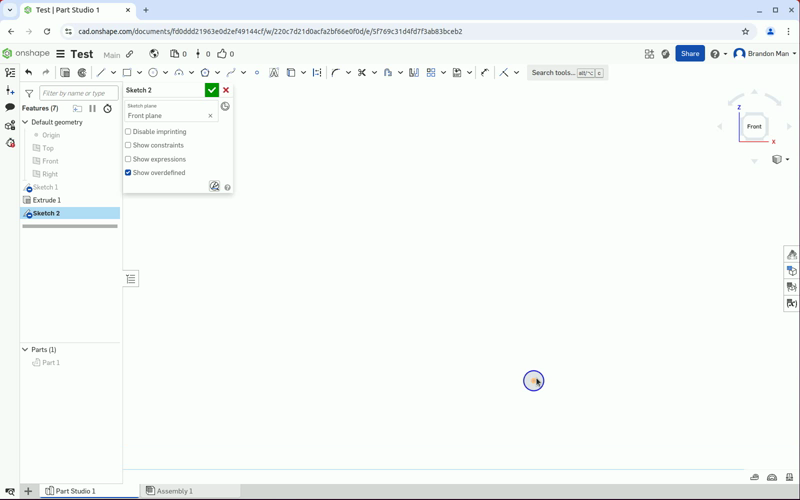
scroll(6)
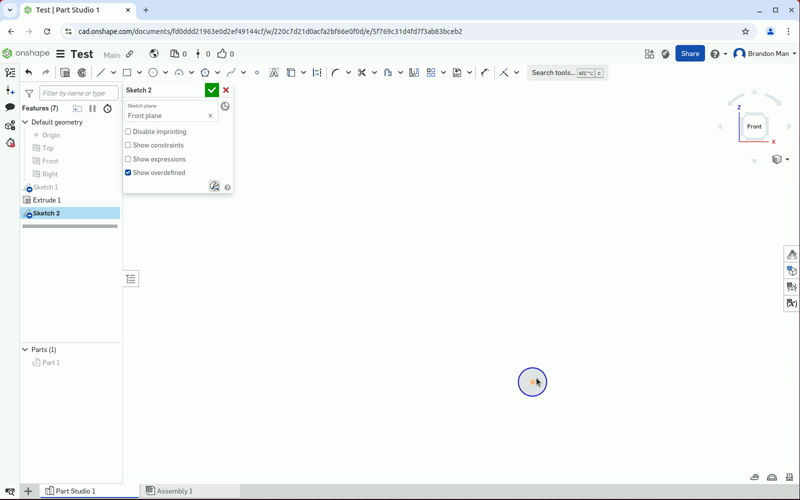
scroll(6)
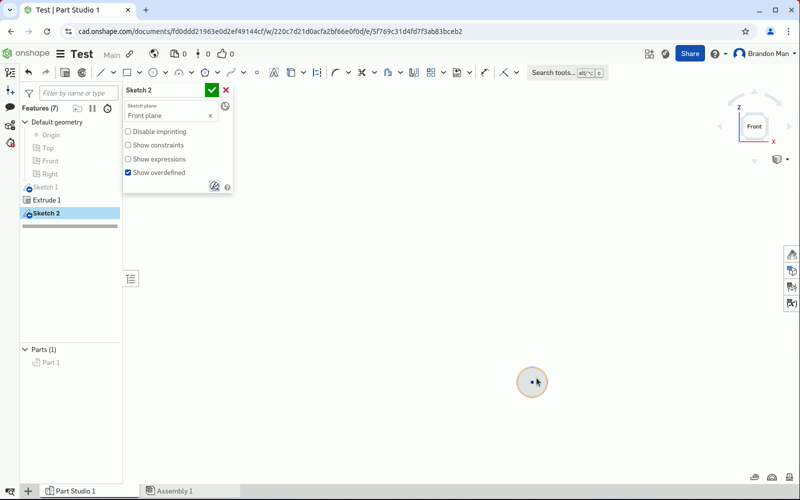
scroll(6)
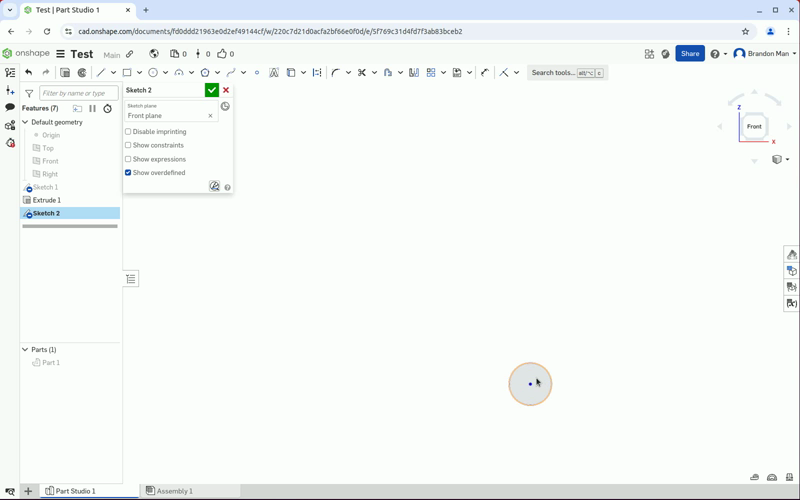
scroll(6)
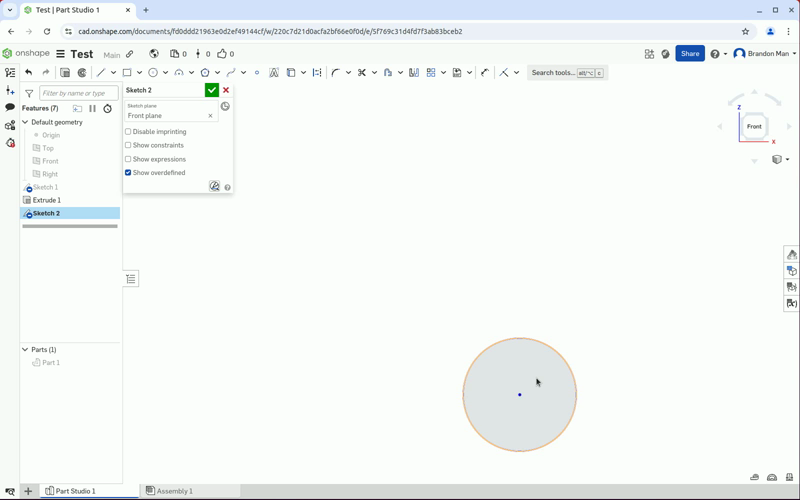
click(536, 377)
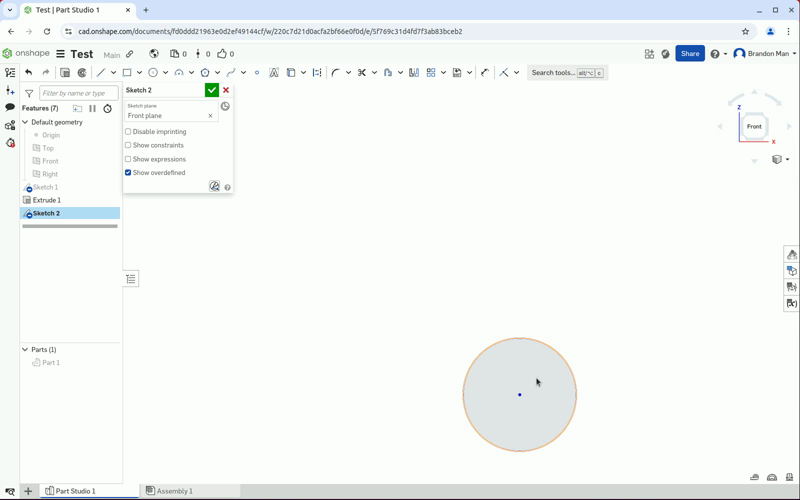
scroll(-6)
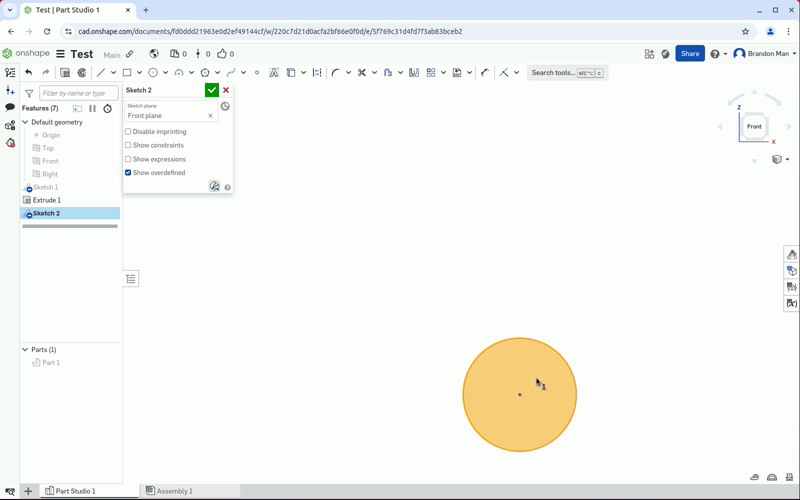
scroll(-6)
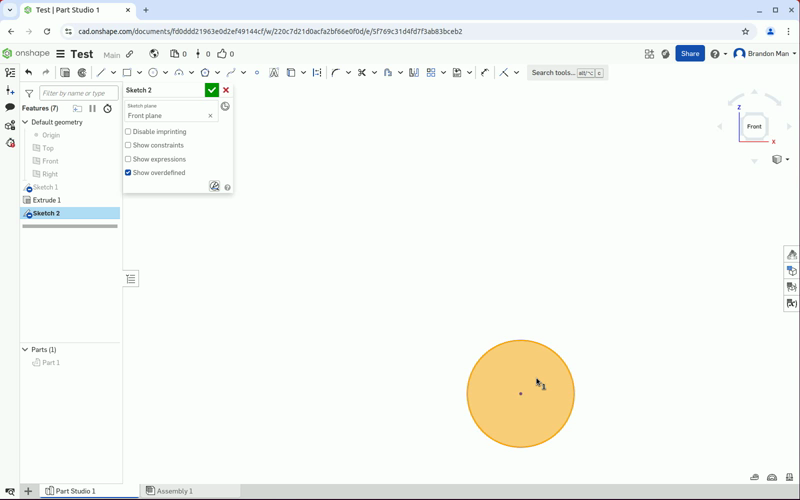
scroll(-6)
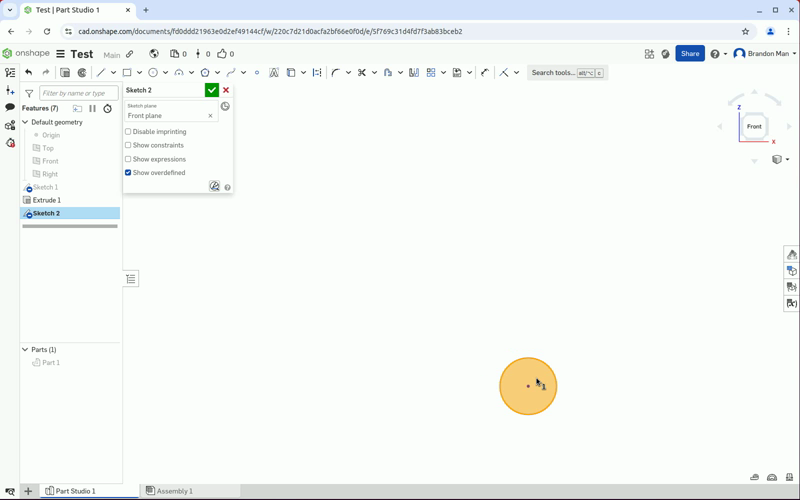
scroll(-6)
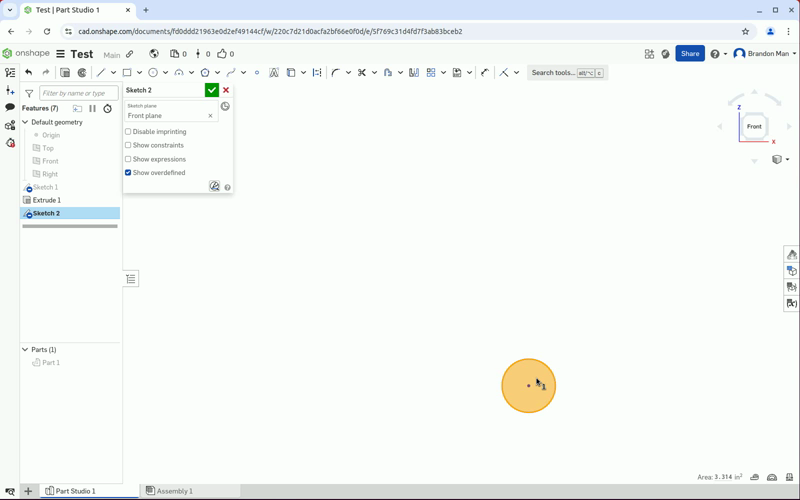
scroll(-6)
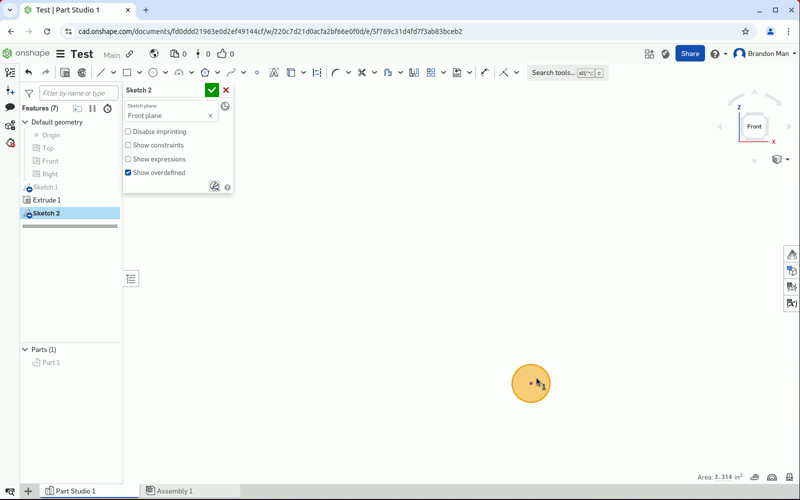
scroll(-6)
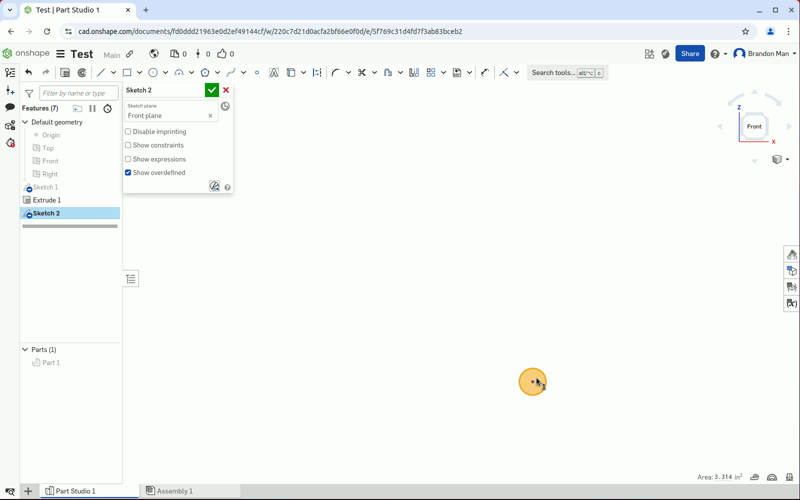
scroll(-6)
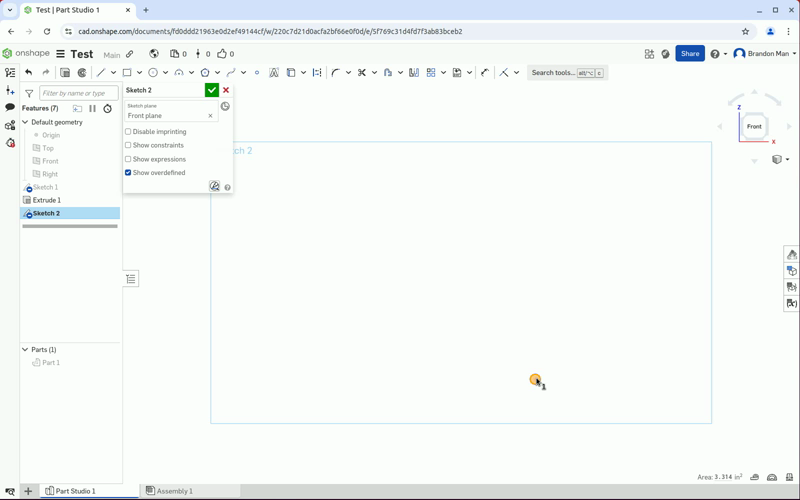
mouse_move(73, 352)
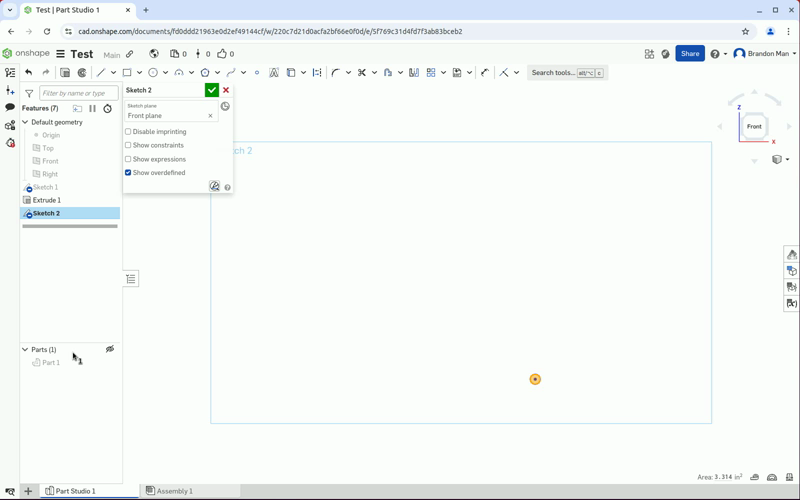
key(shift+y)
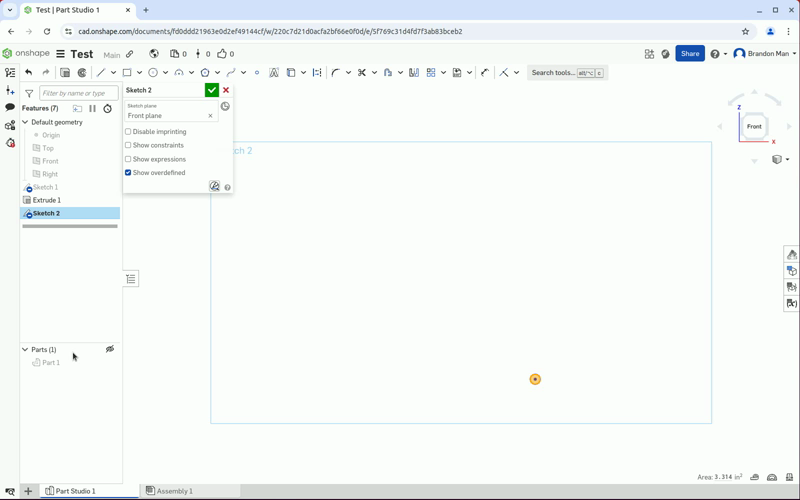
key(shift+e)
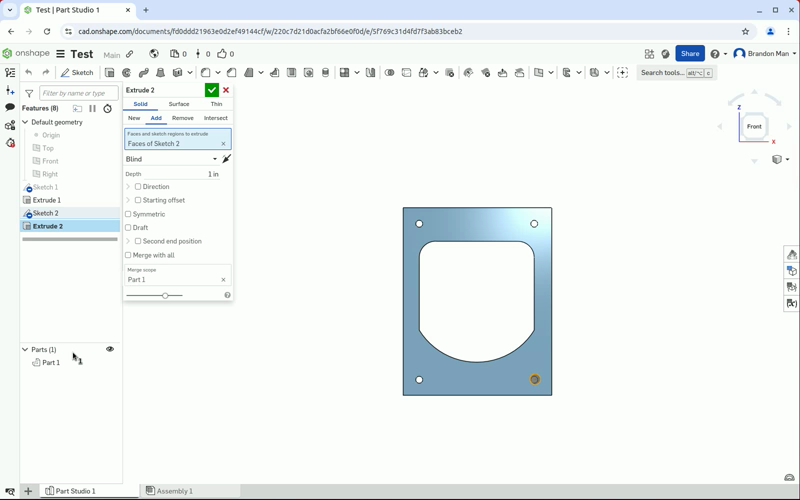
mouse_move(143, 106)
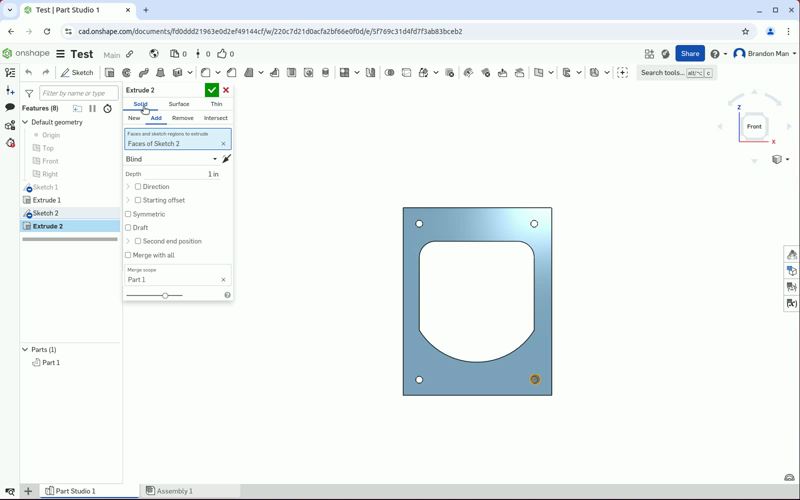
click(143, 106)
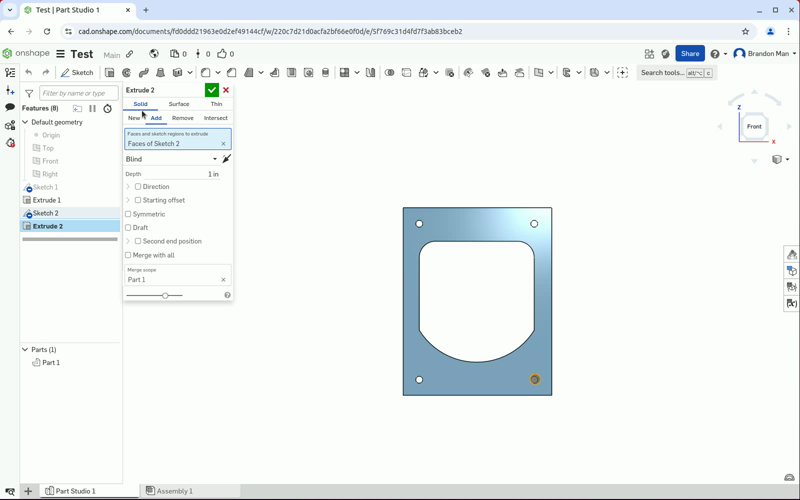
mouse_move(137, 120)
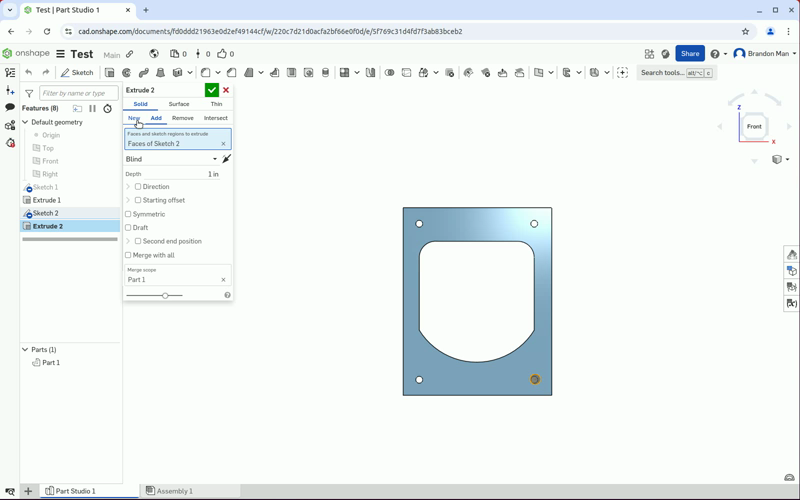
click(137, 120)
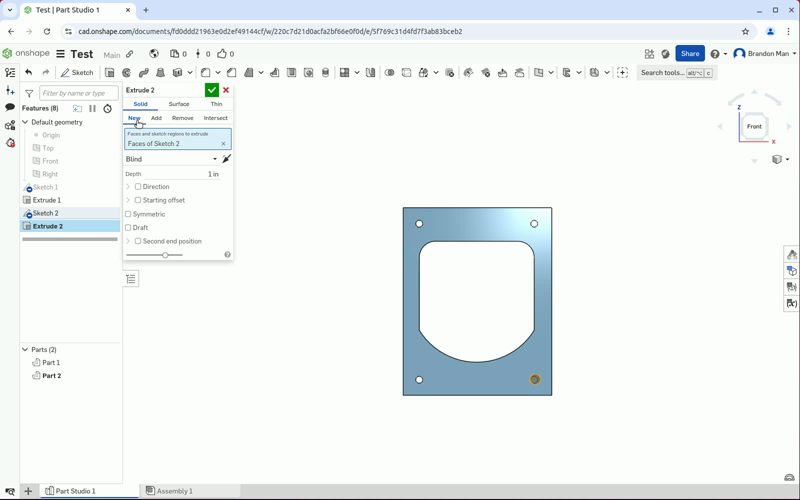
key(tab, 4)
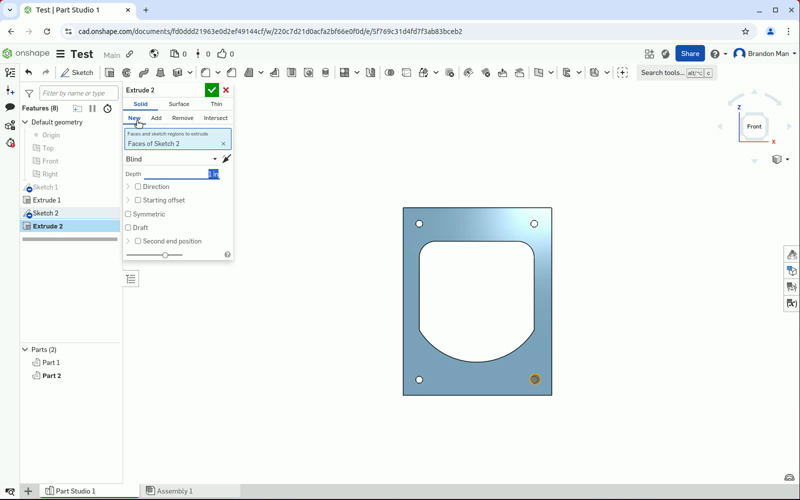
text(6.74)
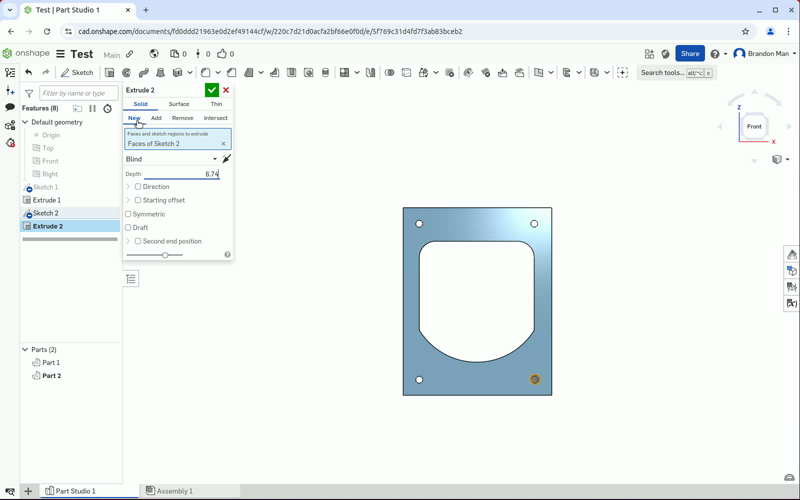
key(enter)
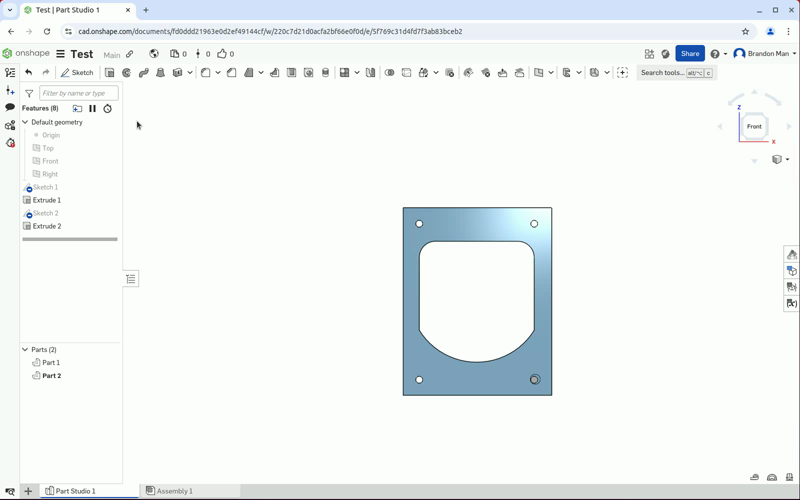
key(shift+h)
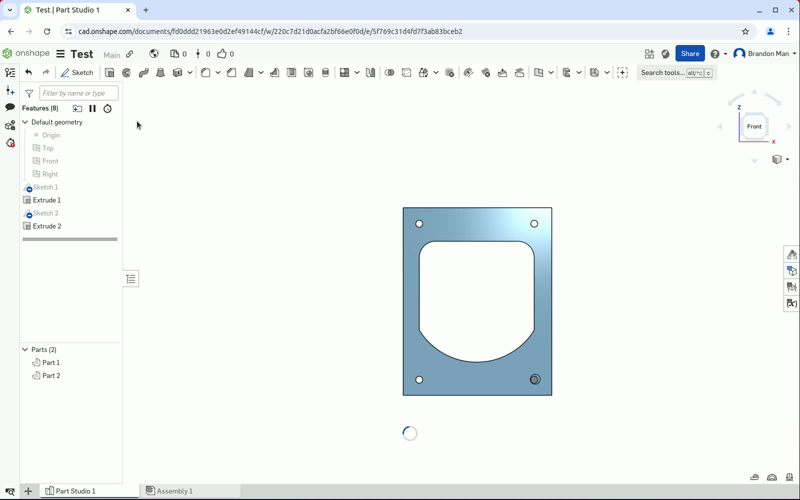
key(shift+h)
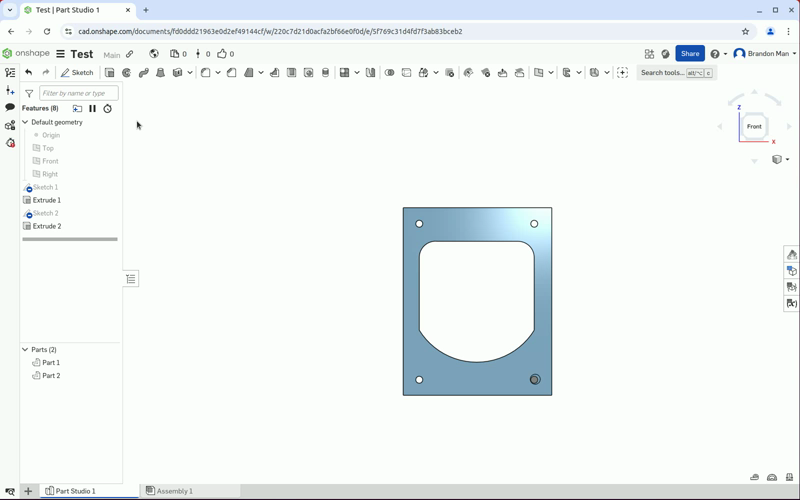
mouse_move(73, 189)
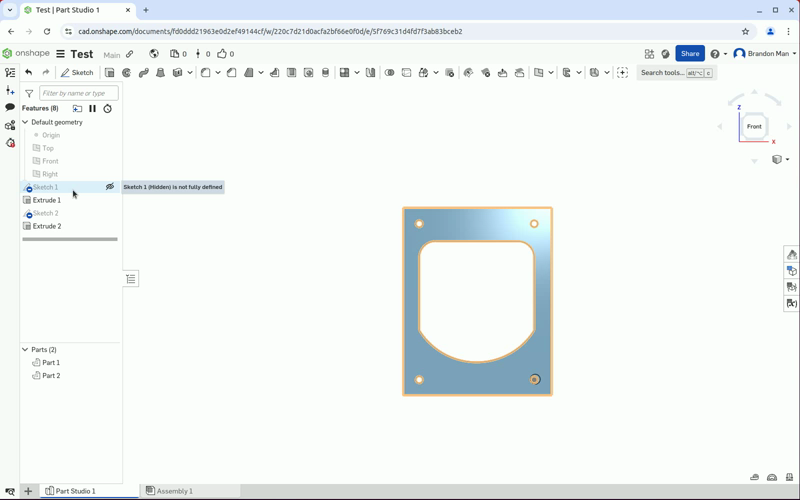
click(73, 189)
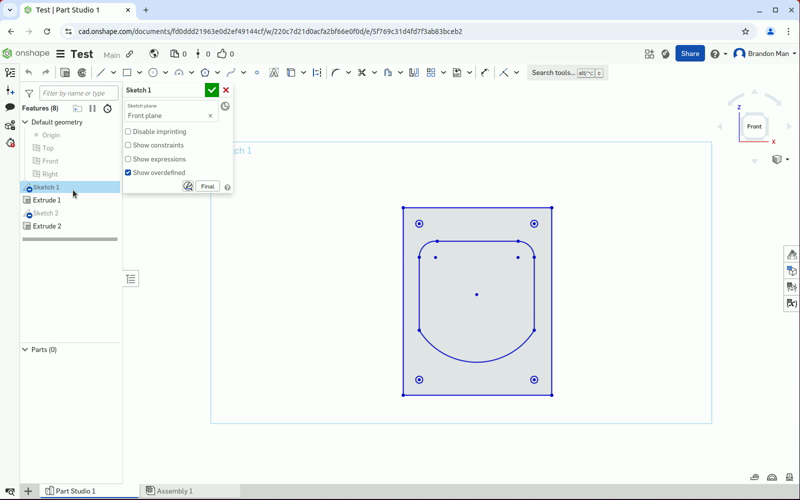
mouse_move(229, 92)
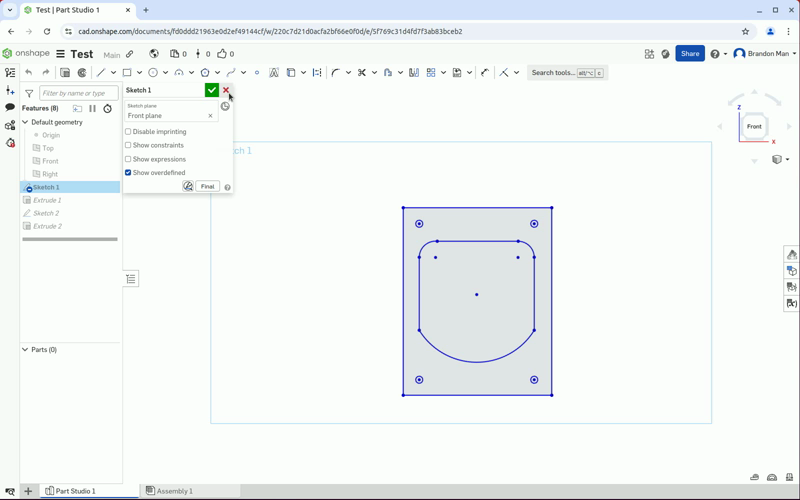
click(229, 92)
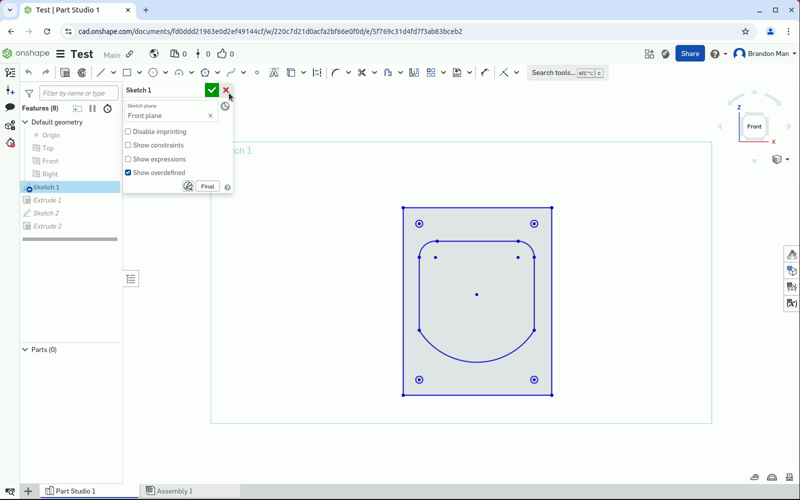
key(shift+s)
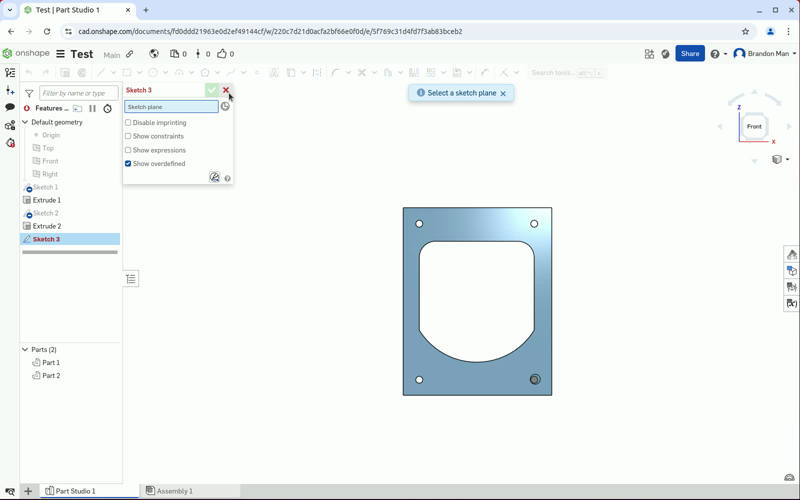
mouse_move(73, 163)
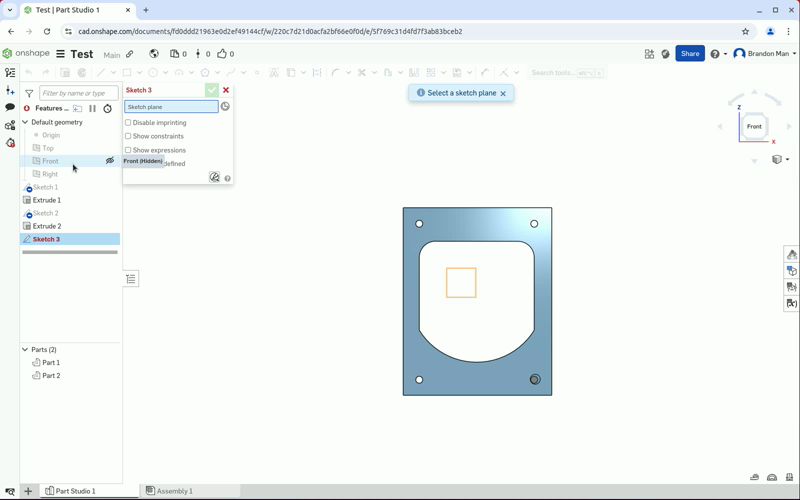
click(73, 163)
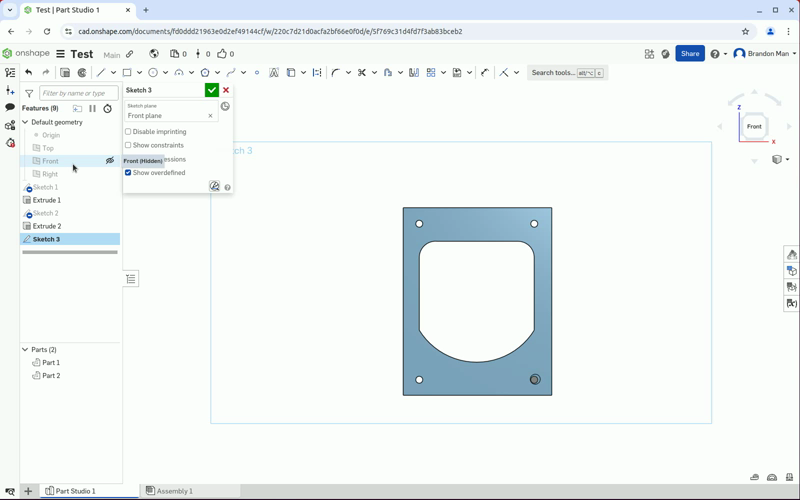
mouse_move(73, 352)
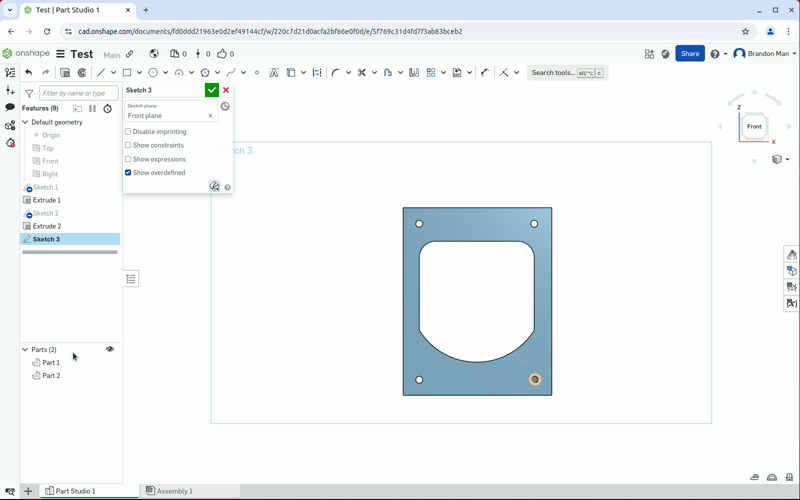
key(y)
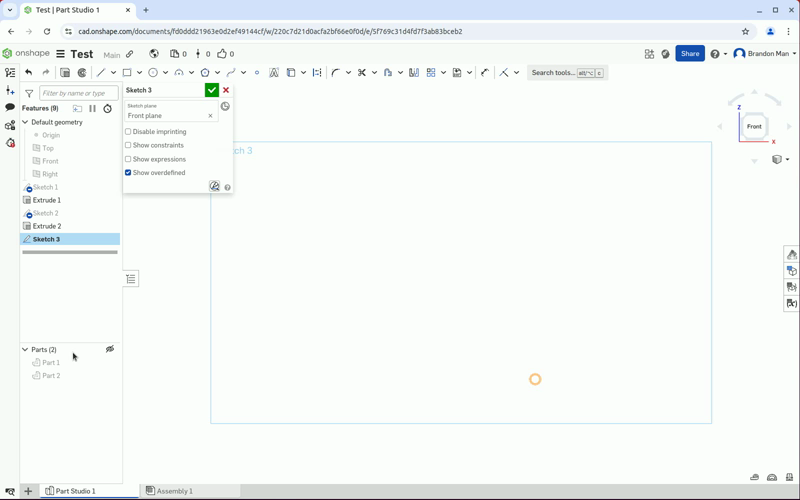
key(c)
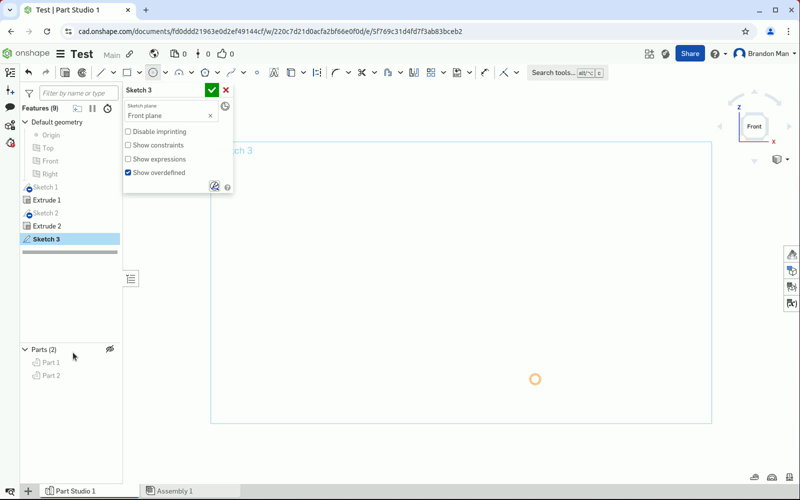
key_down(shift)
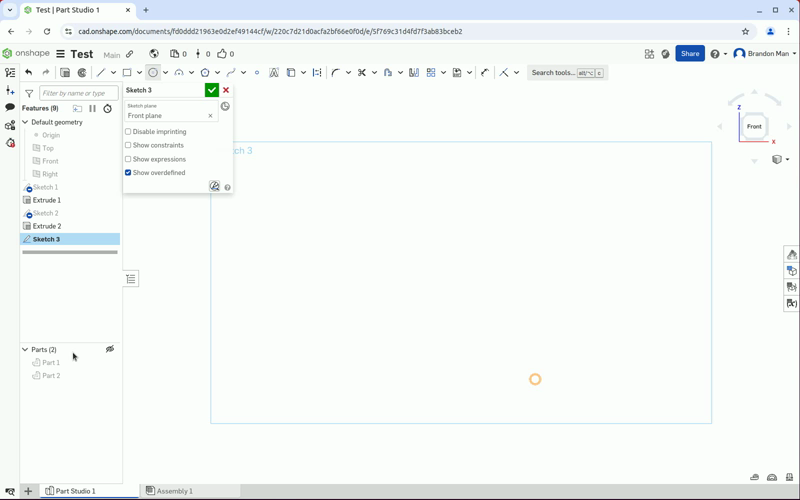
mouse_move(420, 379)
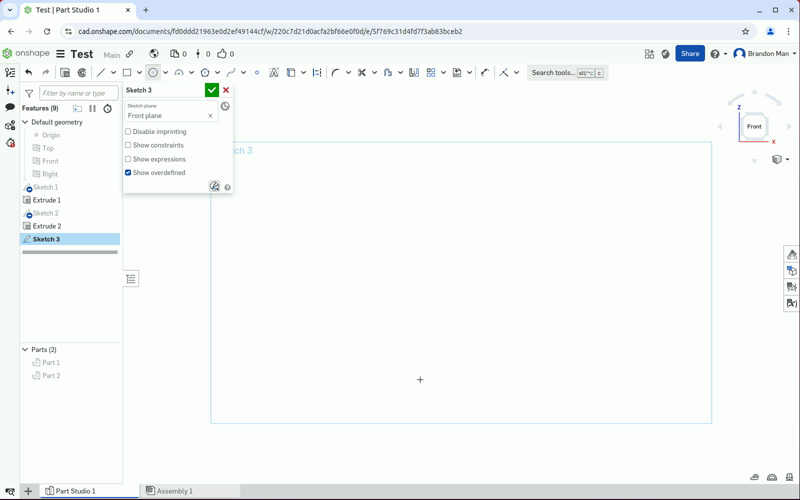
click(420, 379)
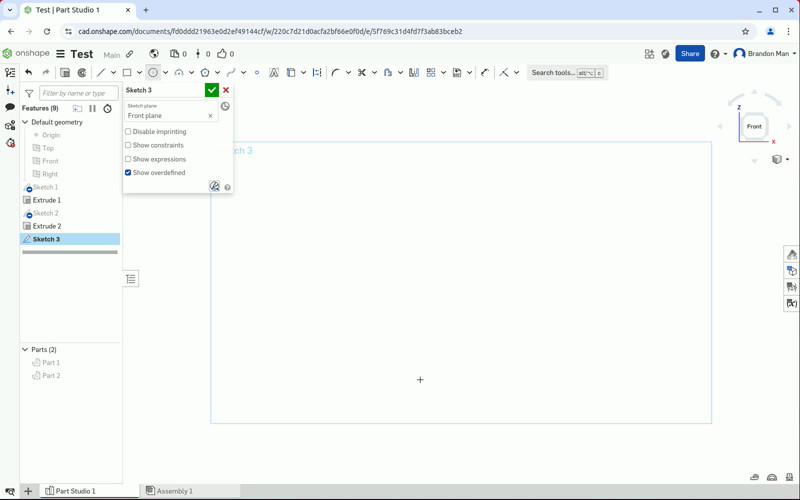
key_up(shift)
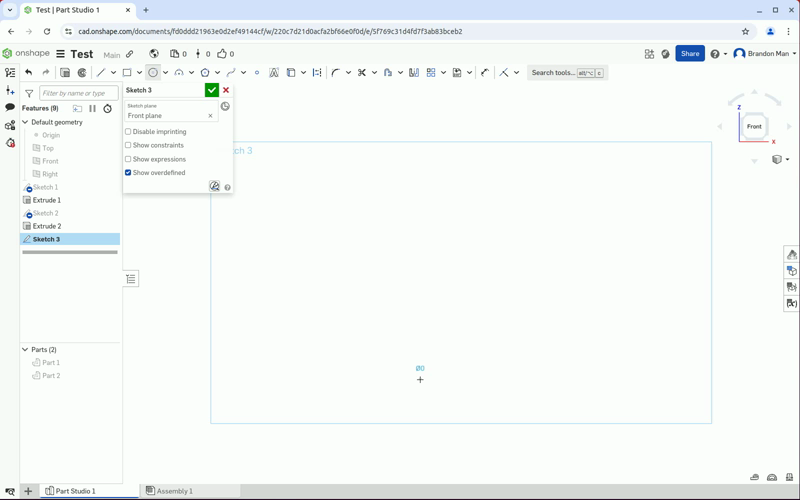
mouse_move(425, 379)
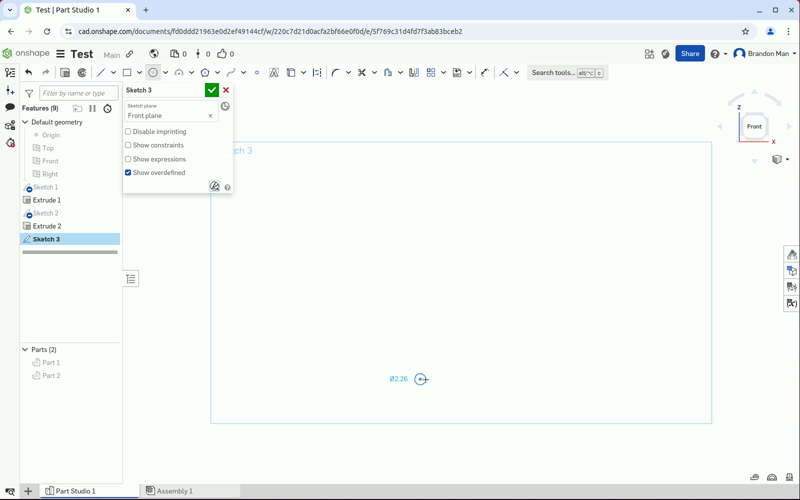
click(425, 379)
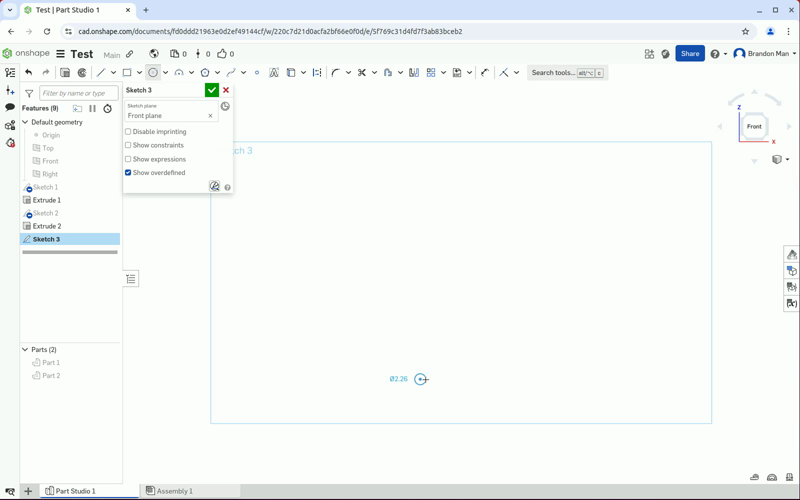
key(esc)
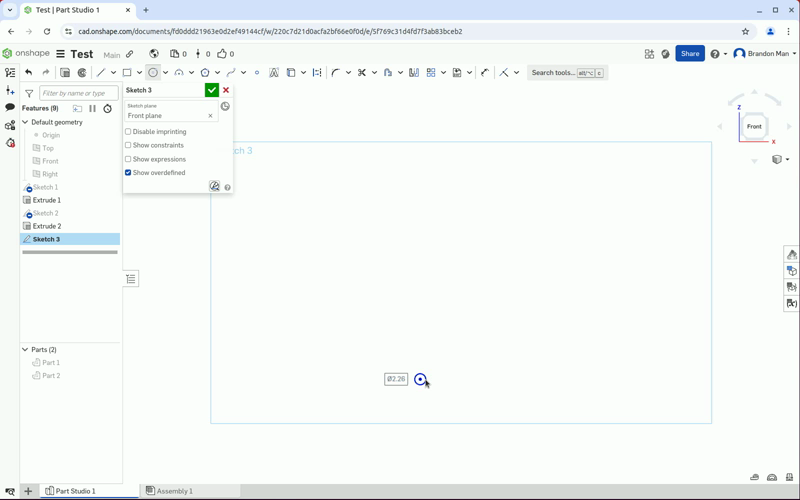
mouse_move(420, 382)
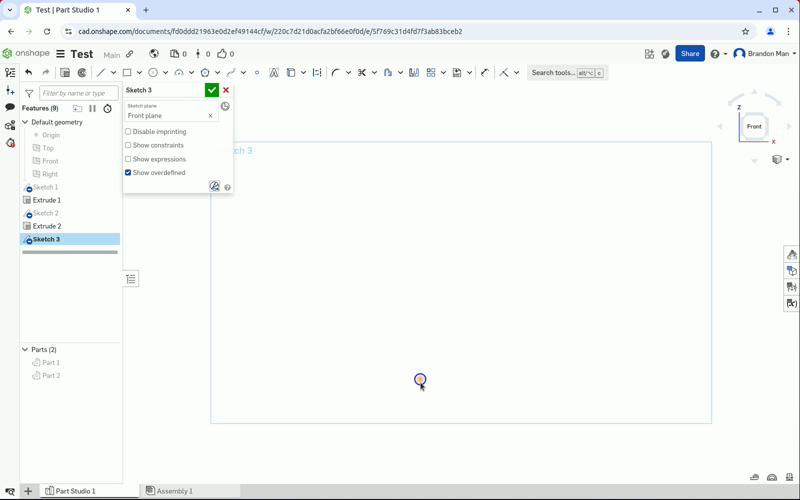
scroll(6)
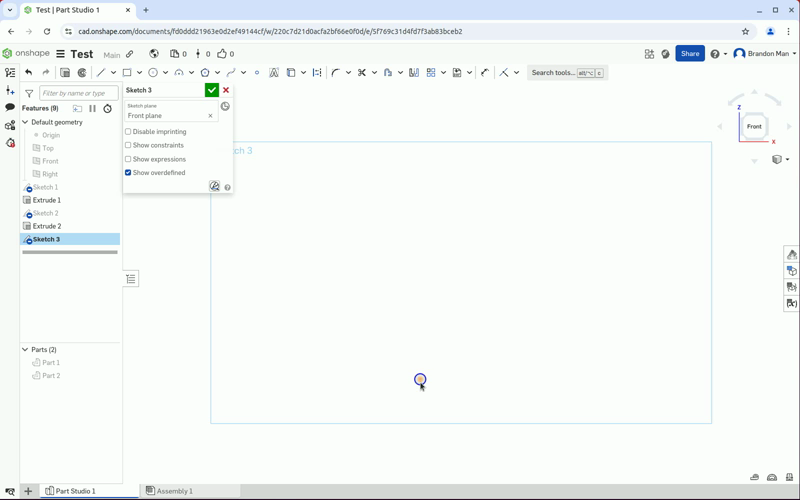
scroll(6)
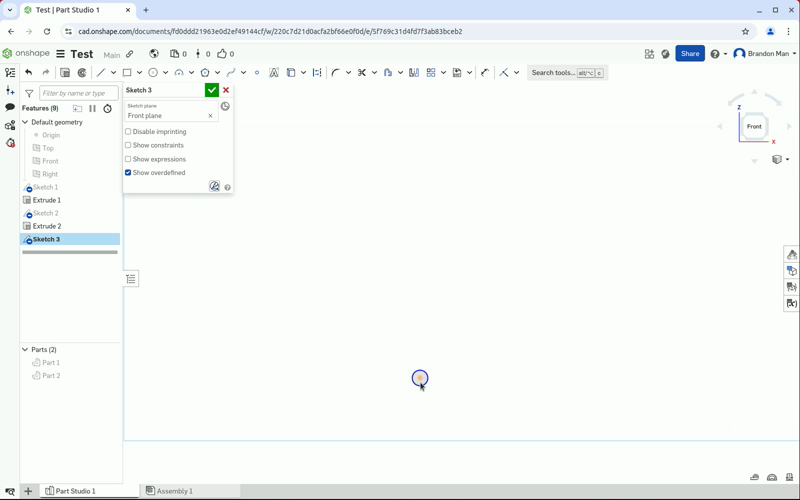
scroll(6)
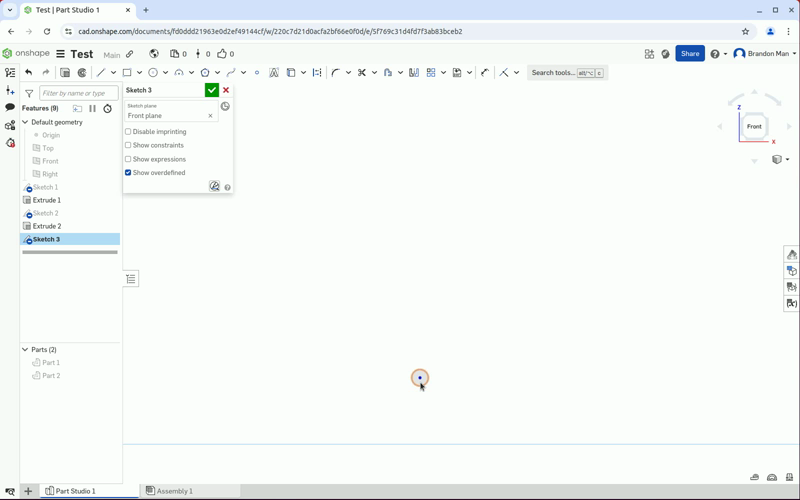
scroll(6)
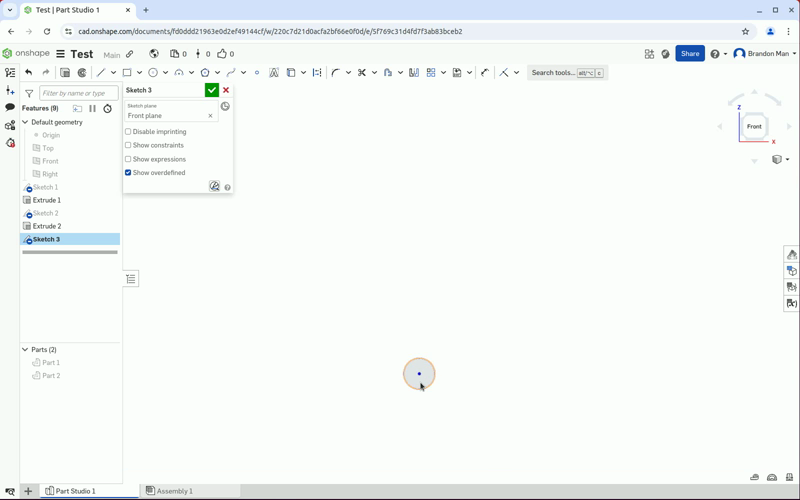
scroll(6)
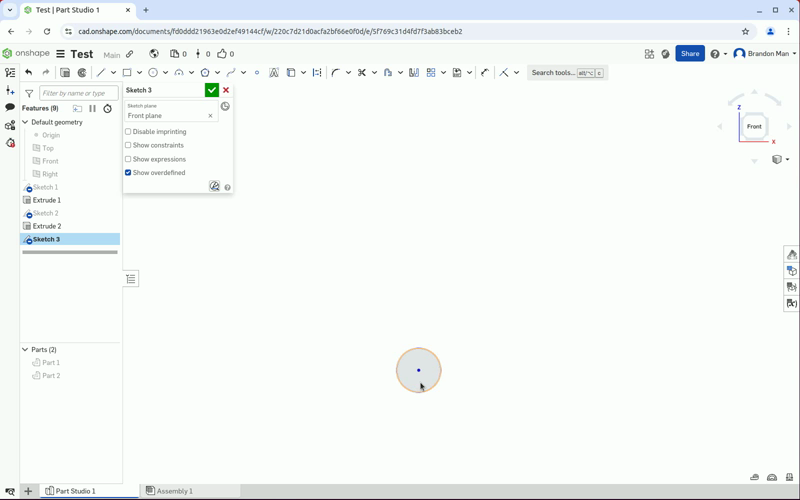
scroll(6)
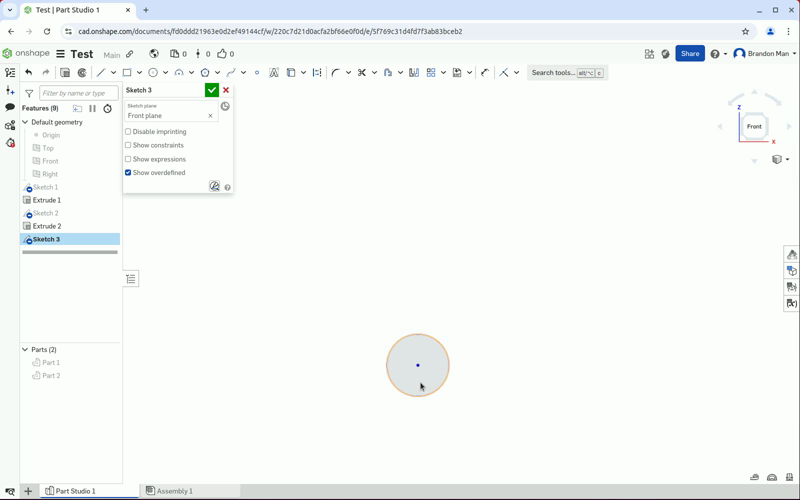
scroll(6)
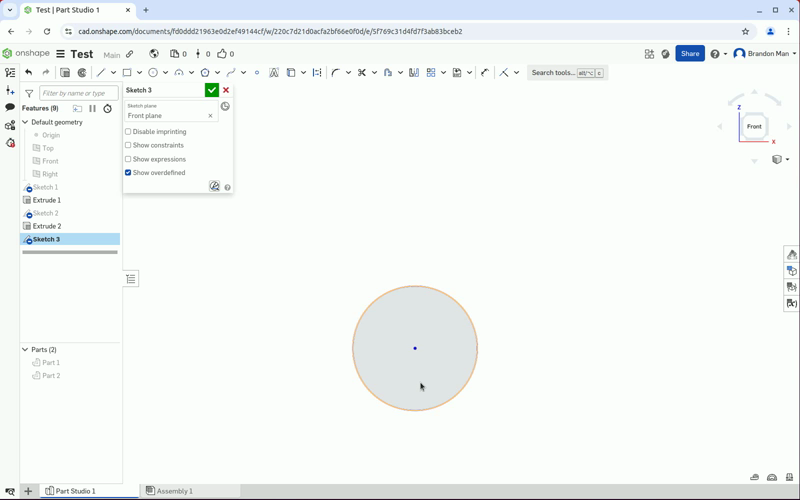
click(420, 382)
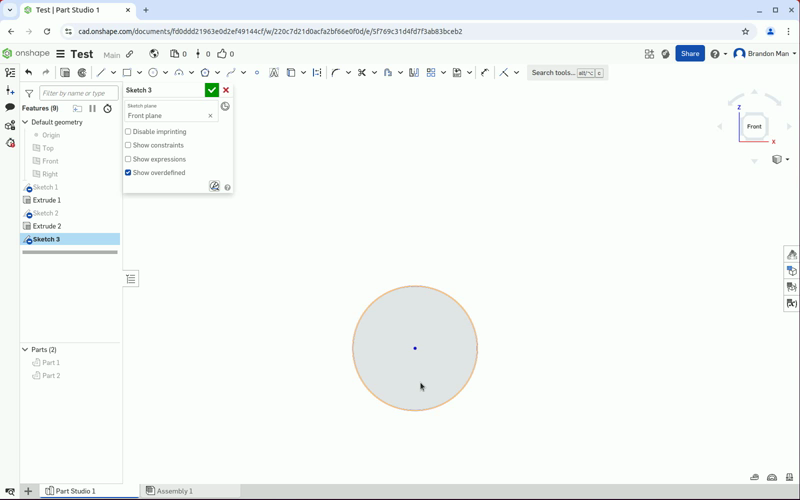
scroll(-6)
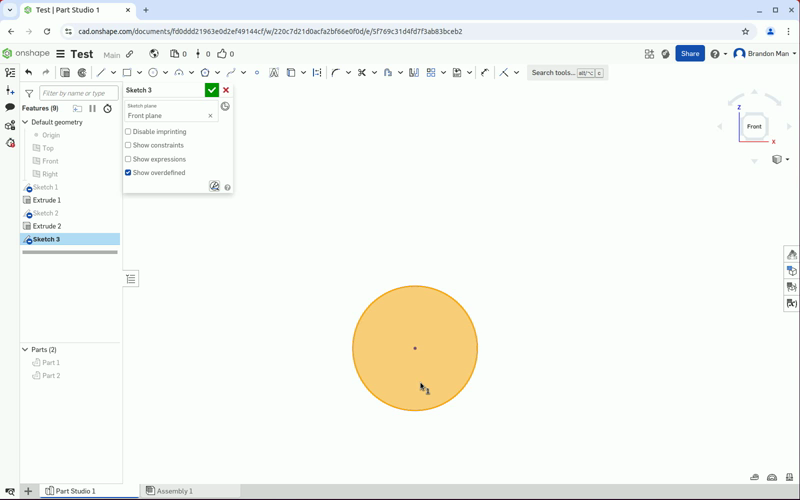
scroll(-6)
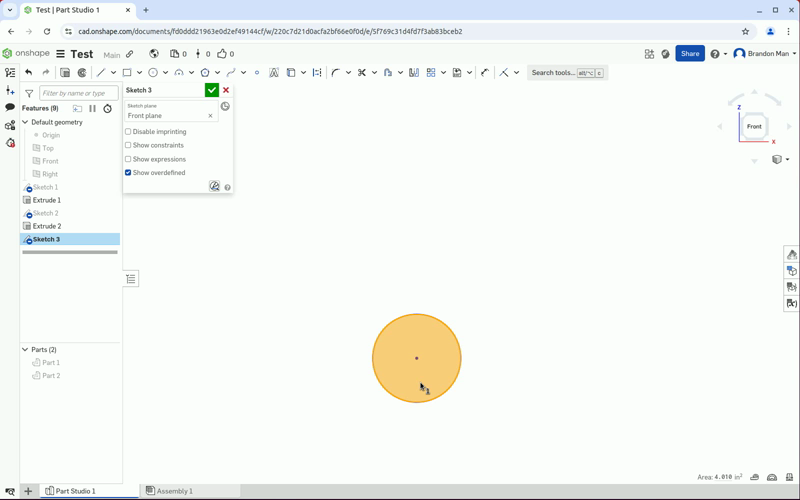
scroll(-6)
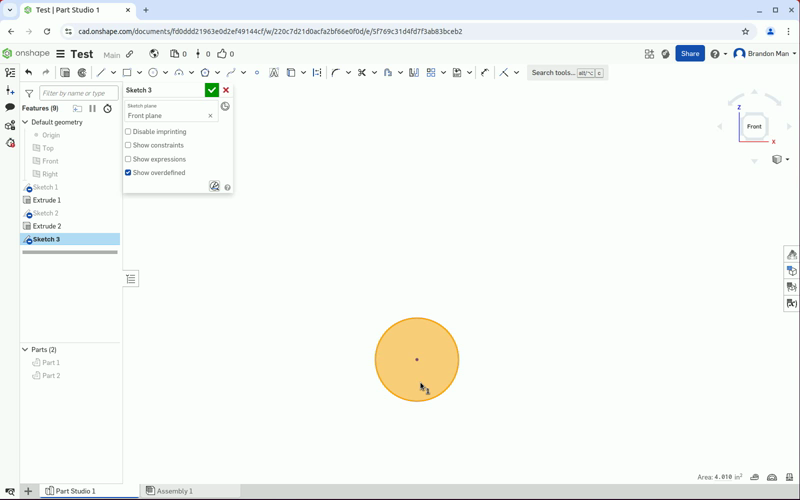
scroll(-6)
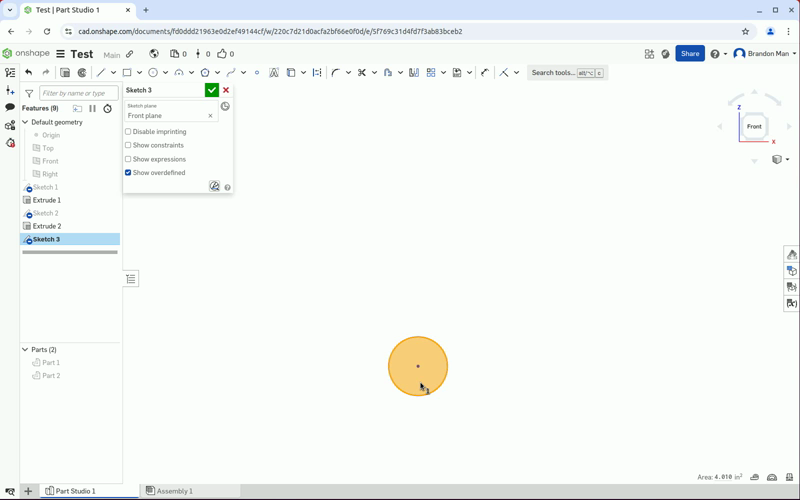
scroll(-6)
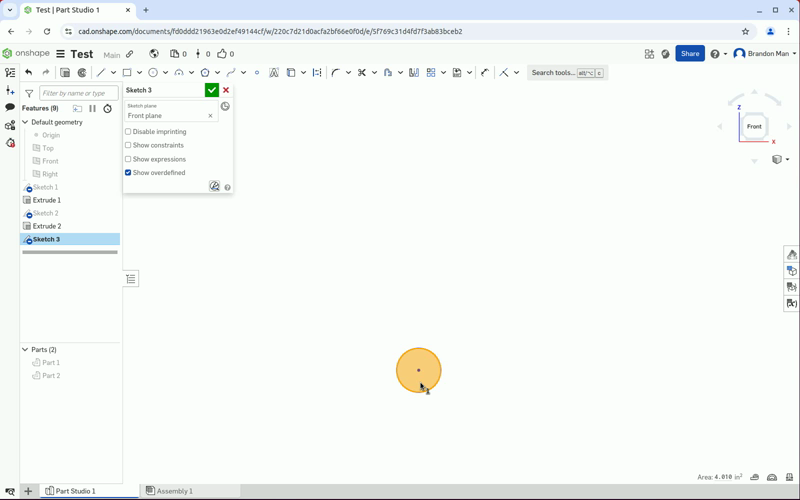
scroll(-6)
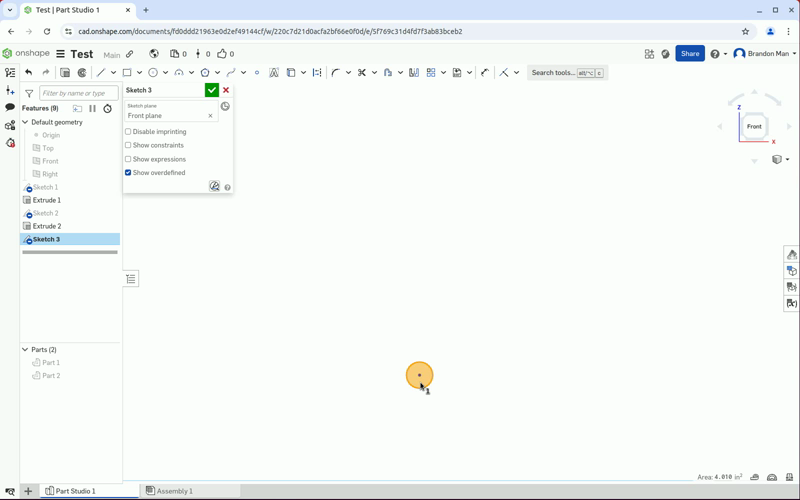
scroll(-6)
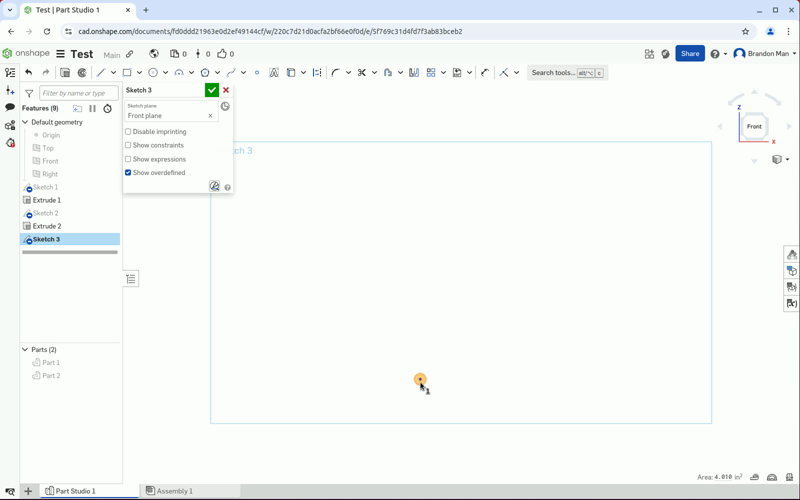
mouse_move(73, 352)
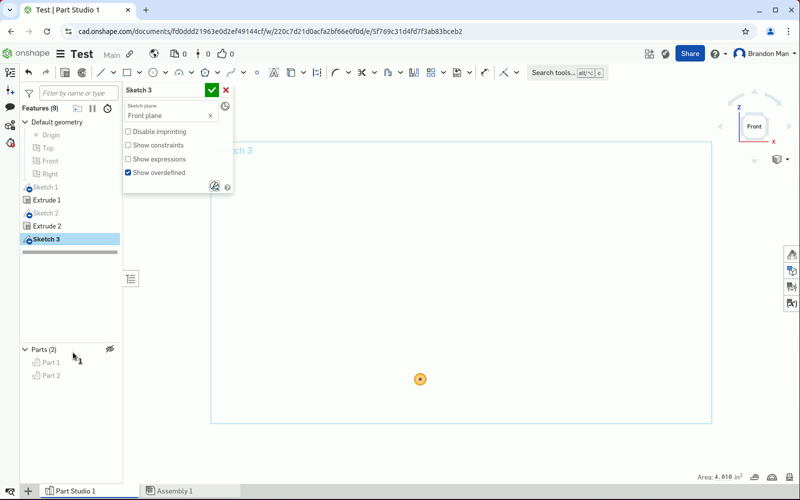
key(shift+y)
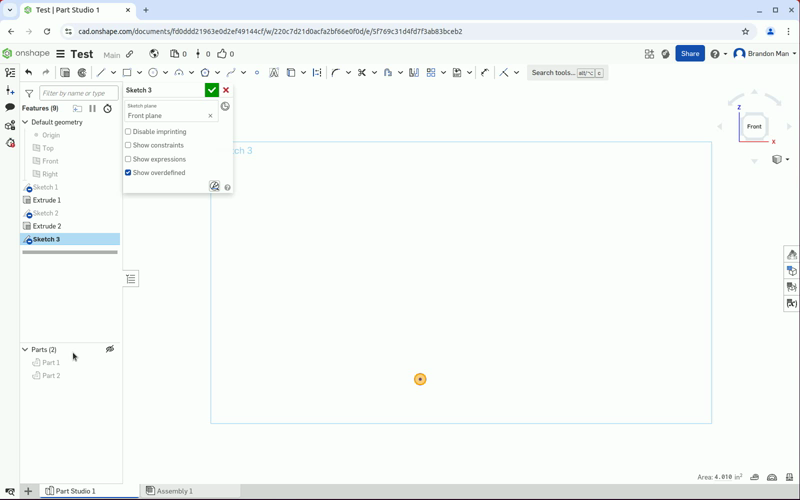
key(shift+e)
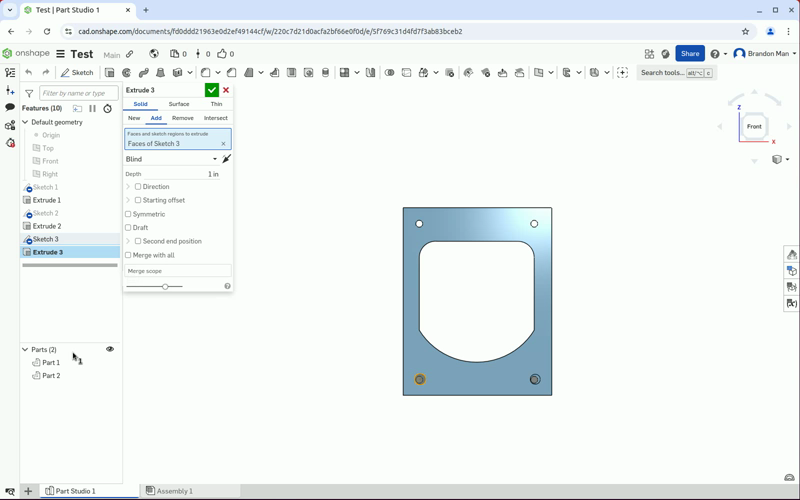
mouse_move(143, 106)
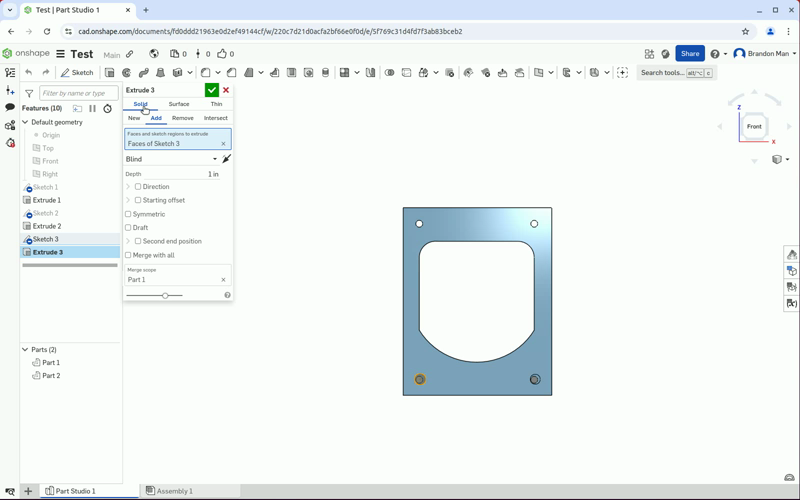
click(143, 106)
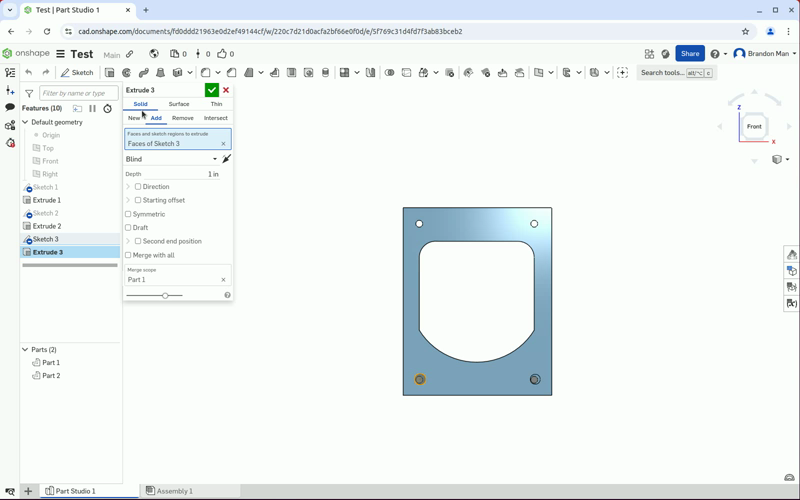
mouse_move(137, 120)
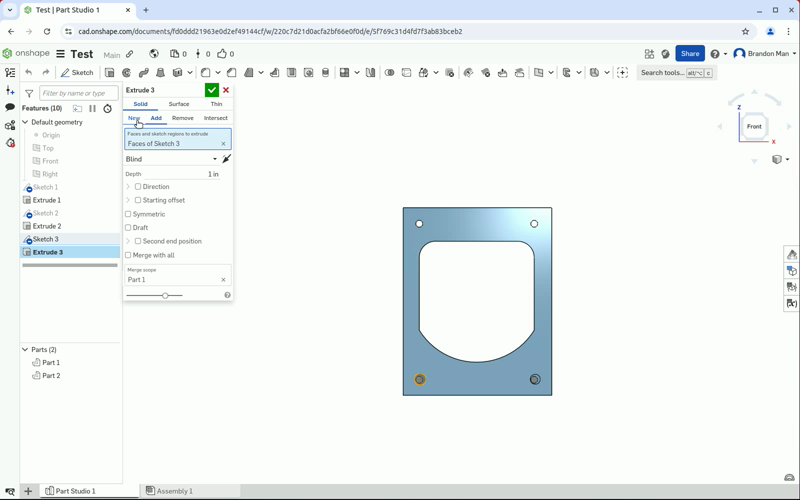
click(137, 120)
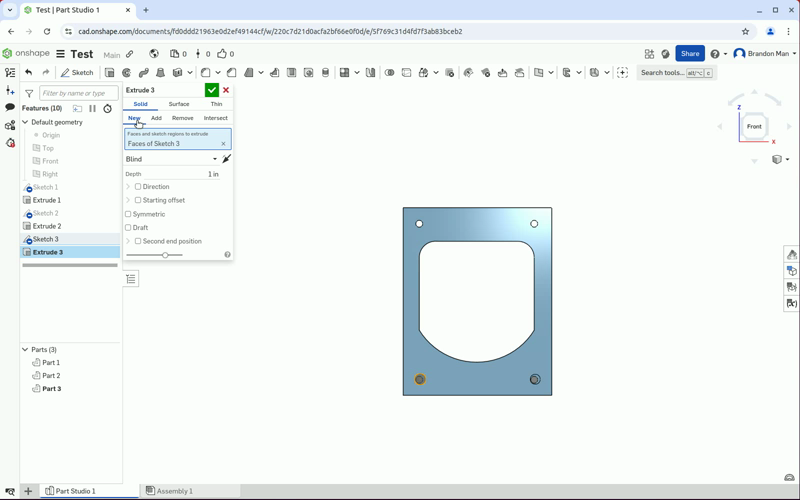
key(tab, 4)
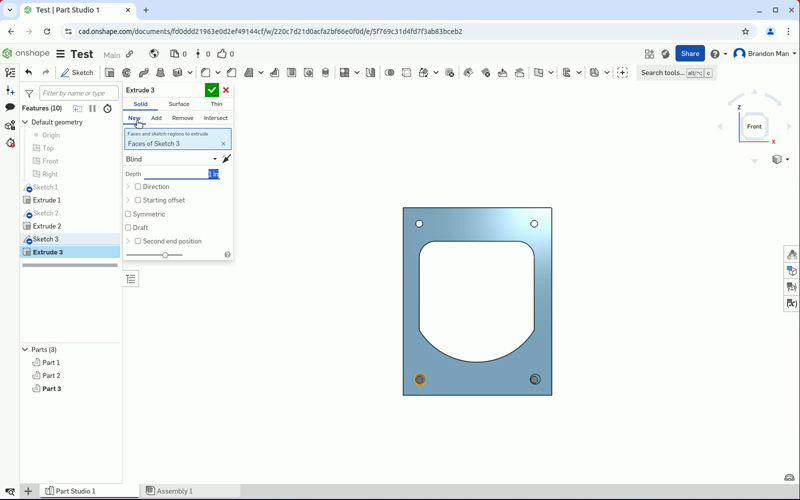
text(6.74)
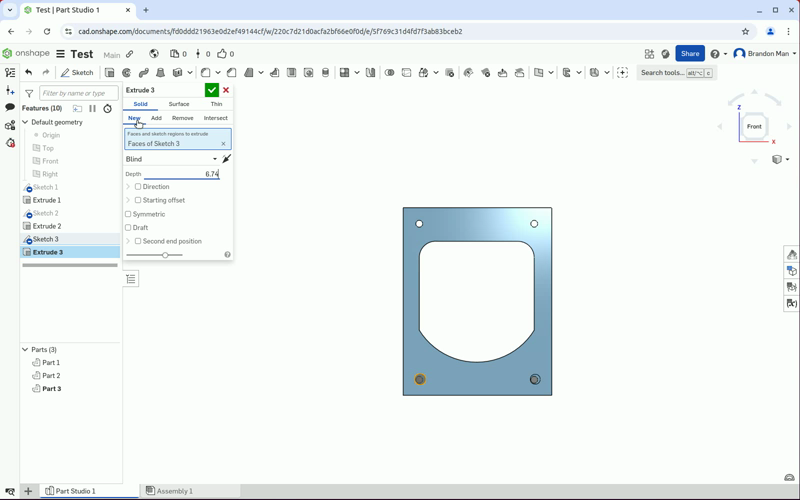
key(enter)
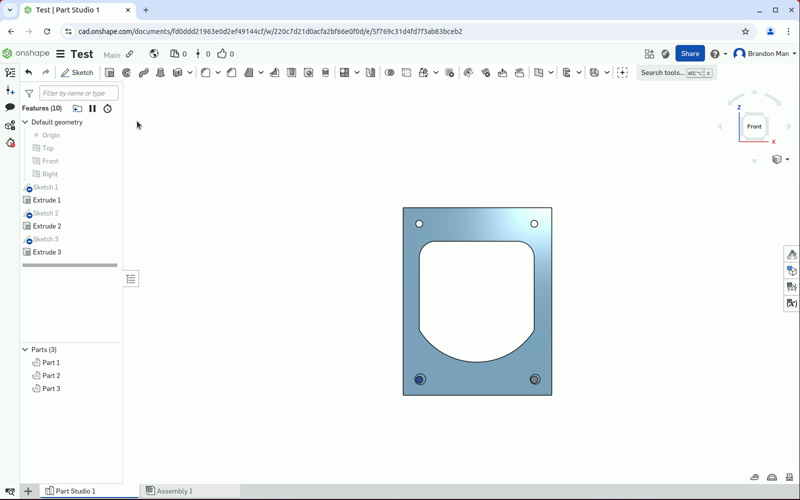
key(shift+h)
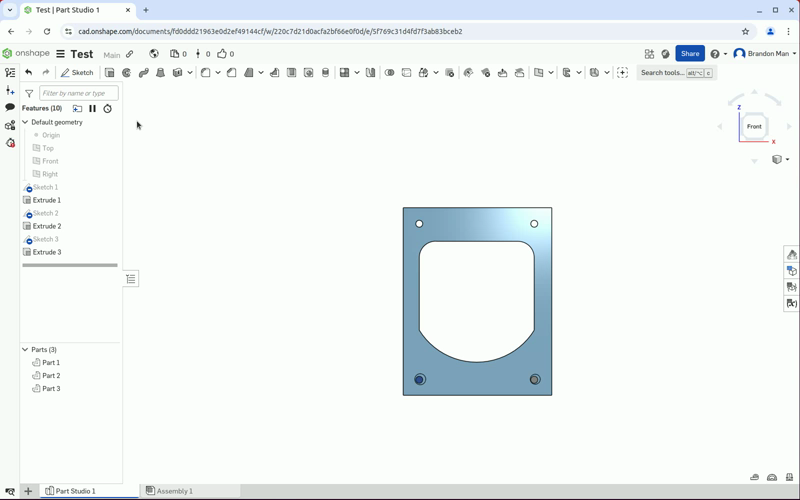
key(shift+h)
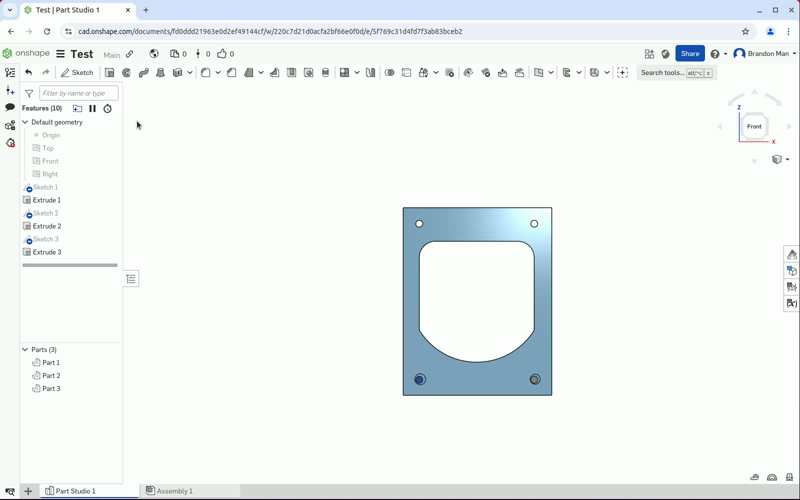
mouse_move(73, 189)
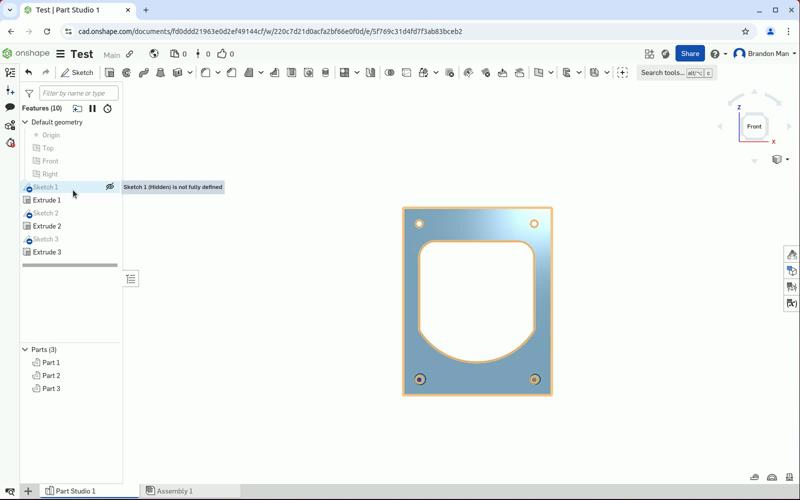
click(73, 189)
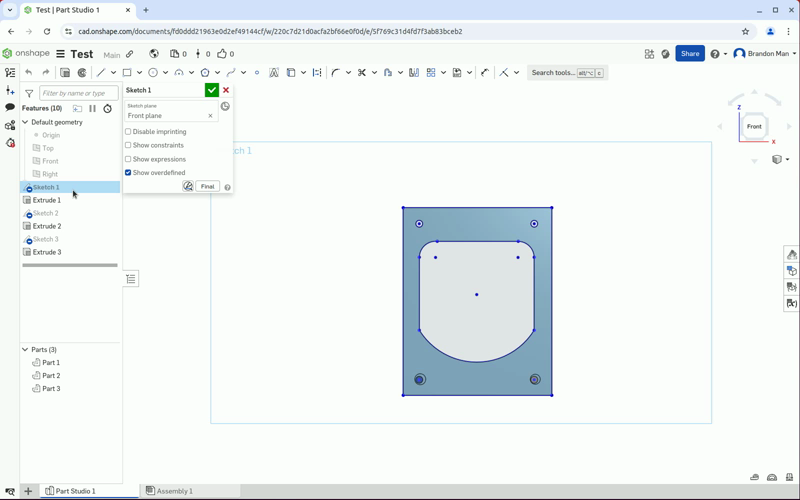
mouse_move(229, 92)
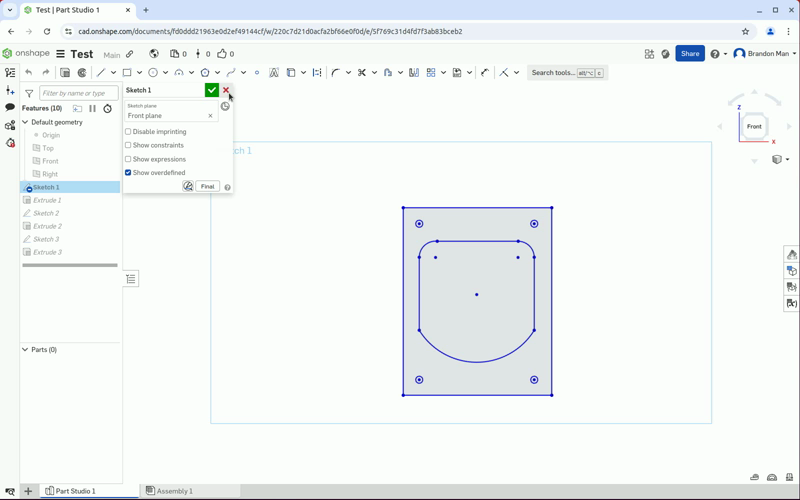
click(229, 92)
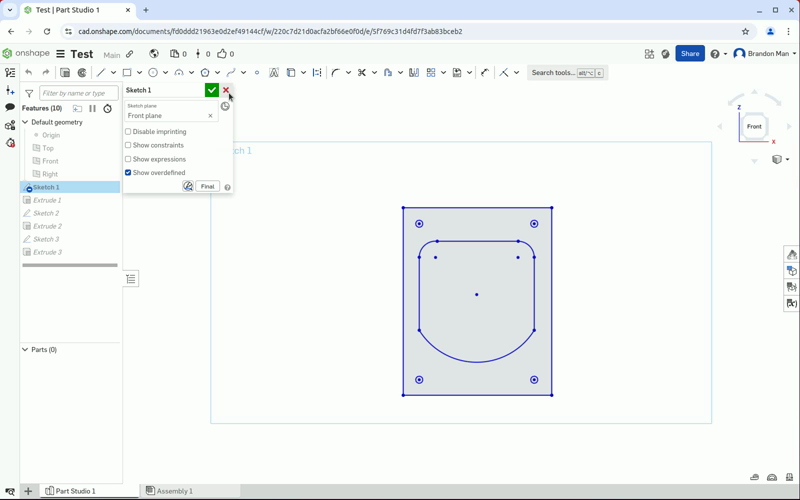
key(shift+s)
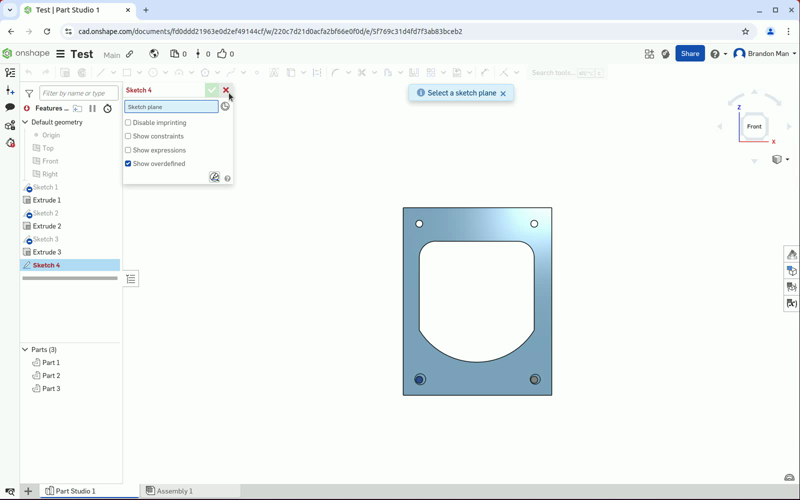
mouse_move(73, 163)
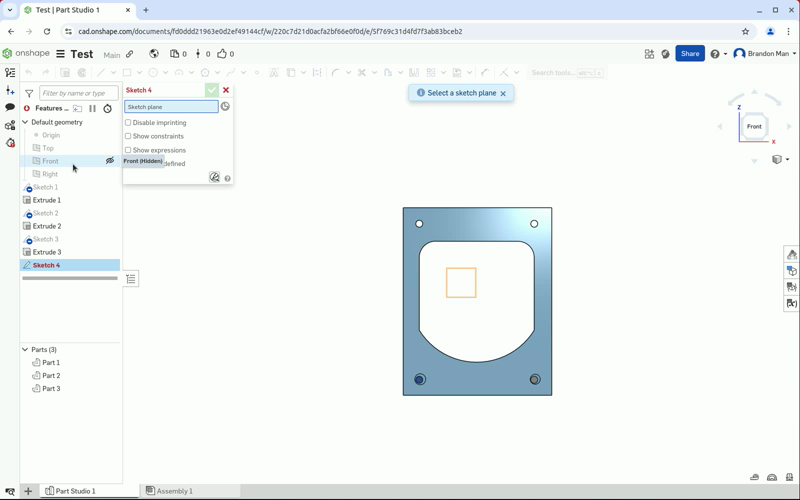
click(73, 163)
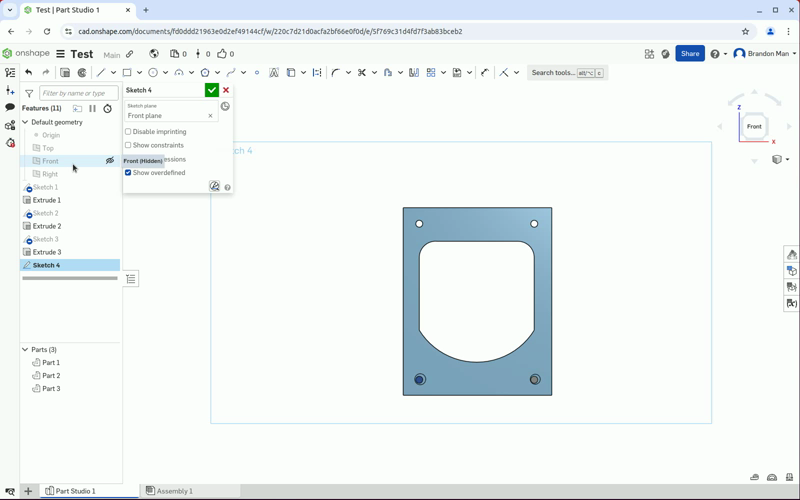
mouse_move(73, 352)
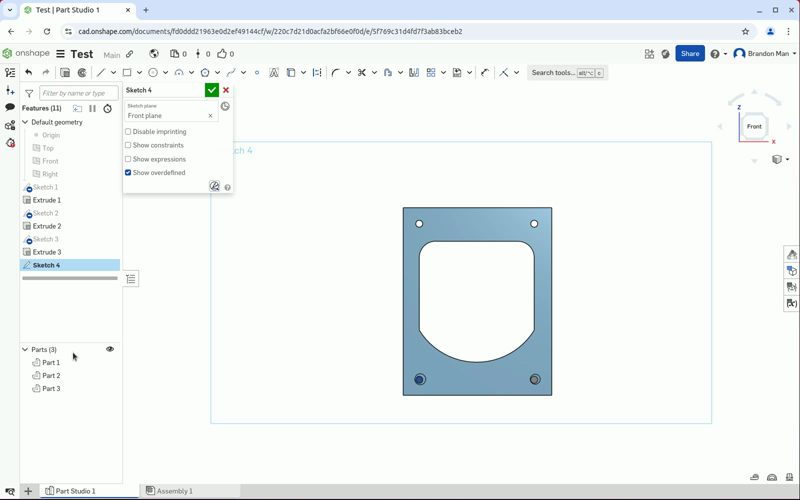
key(y)
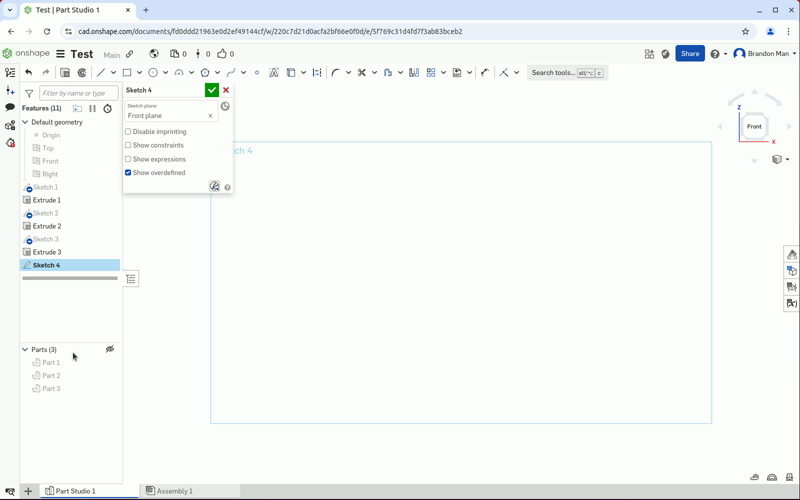
key(c)
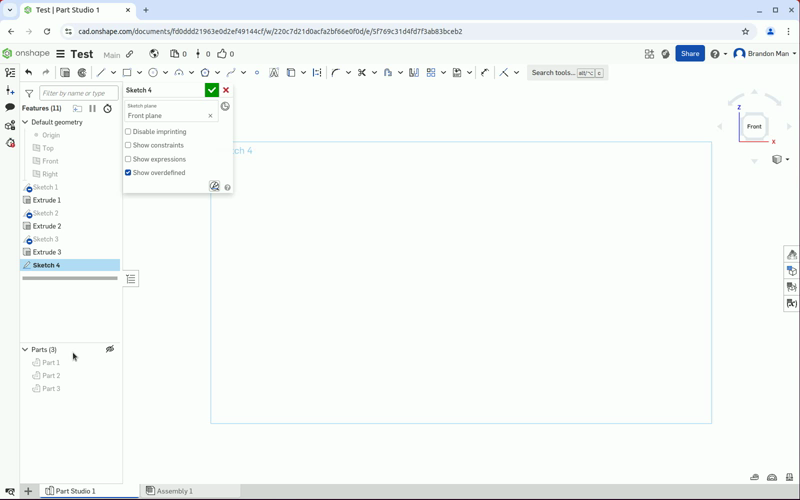
key_down(shift)
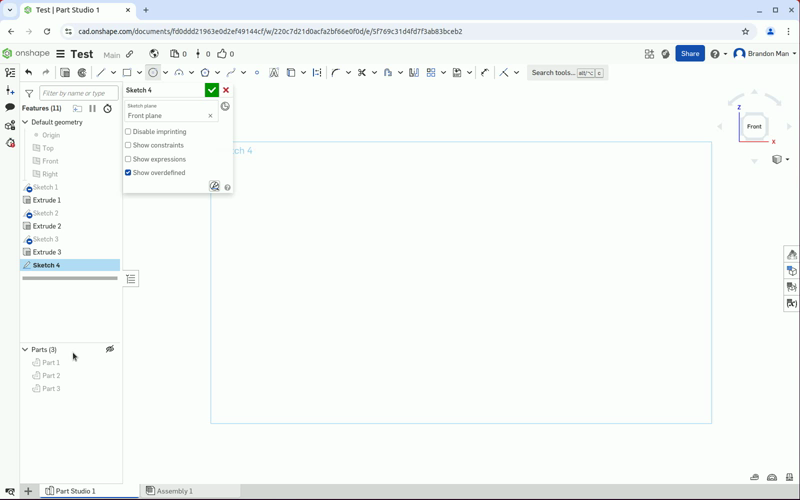
mouse_move(535, 223)
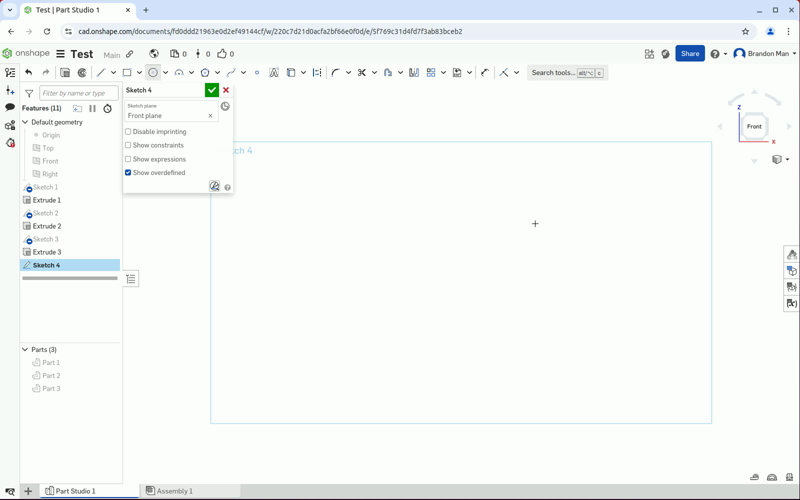
click(535, 223)
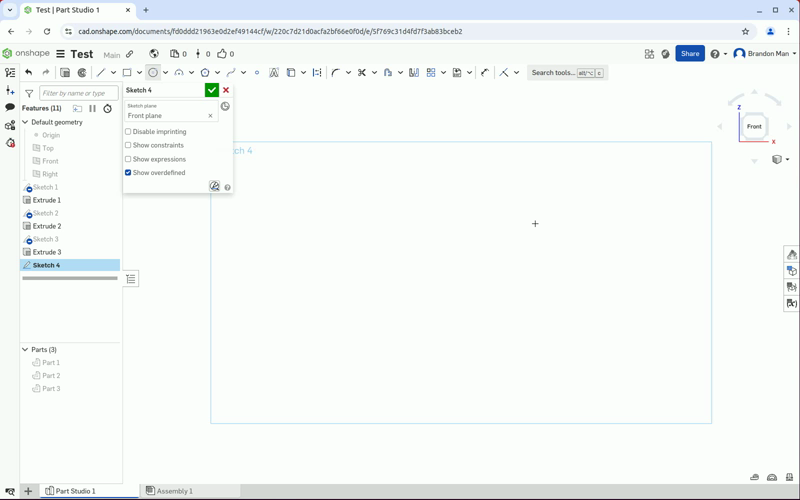
key_up(shift)
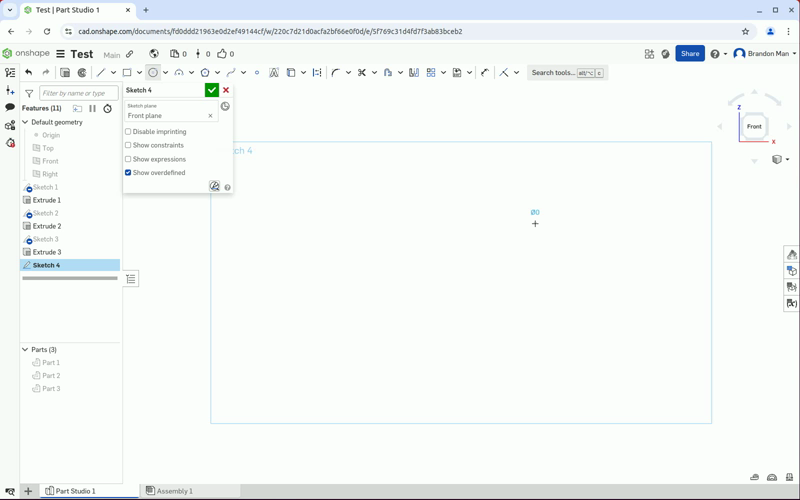
mouse_move(540, 223)
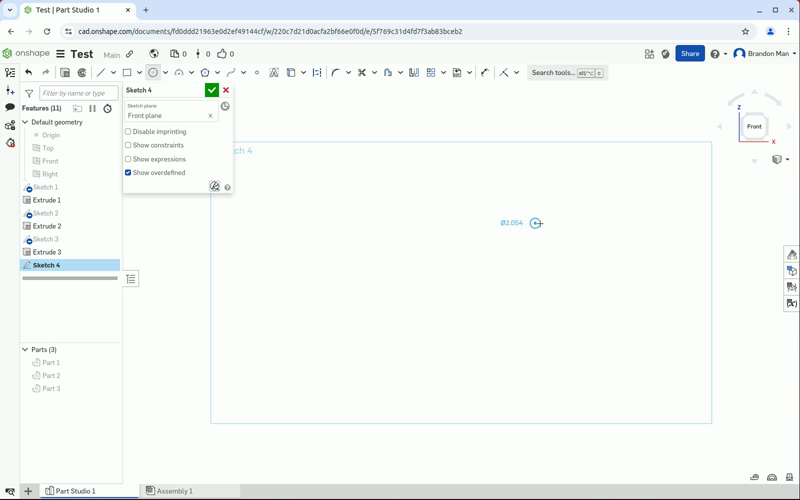
click(540, 223)
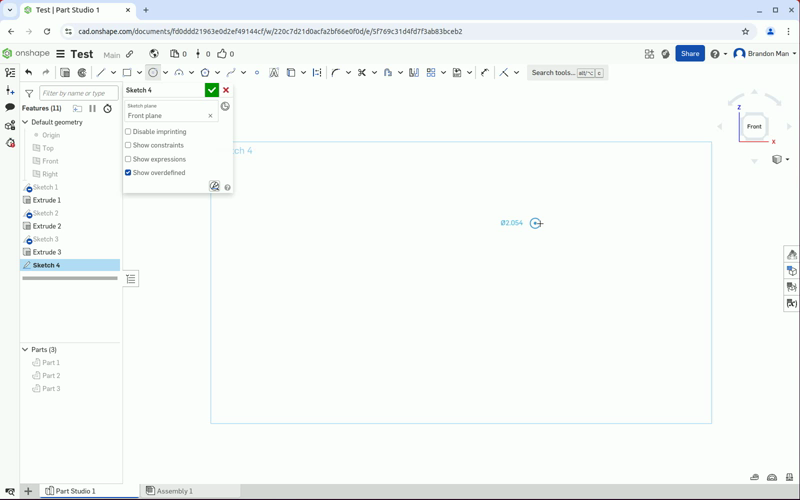
key(esc)
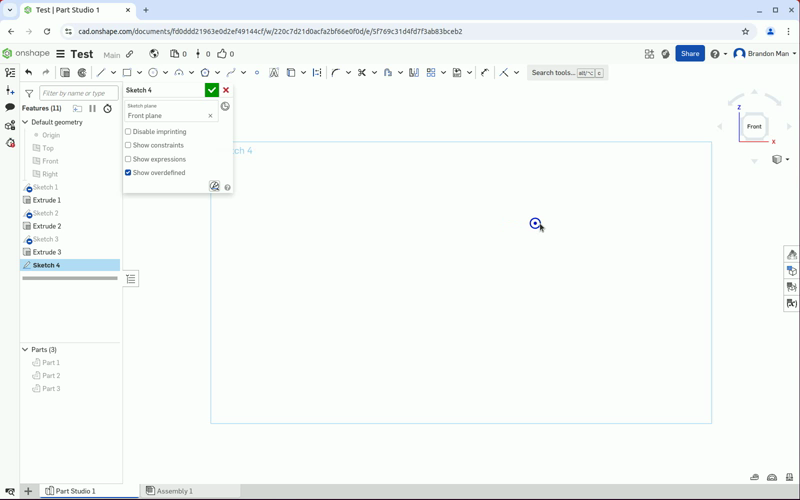
mouse_move(531, 222)
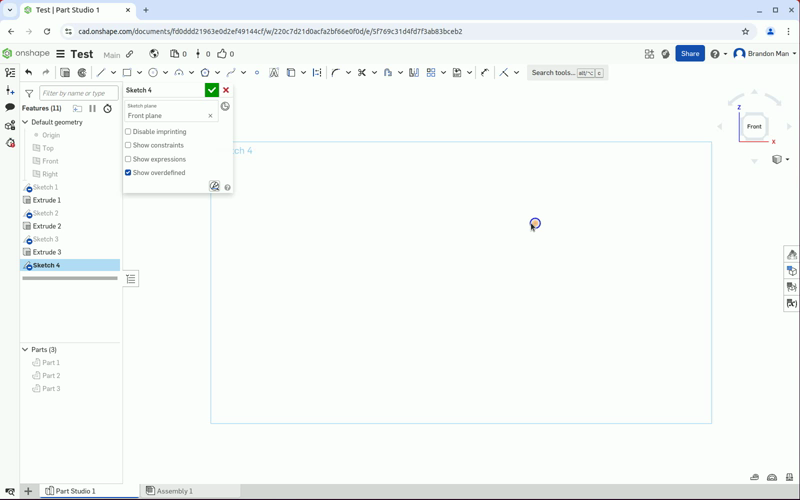
scroll(6)
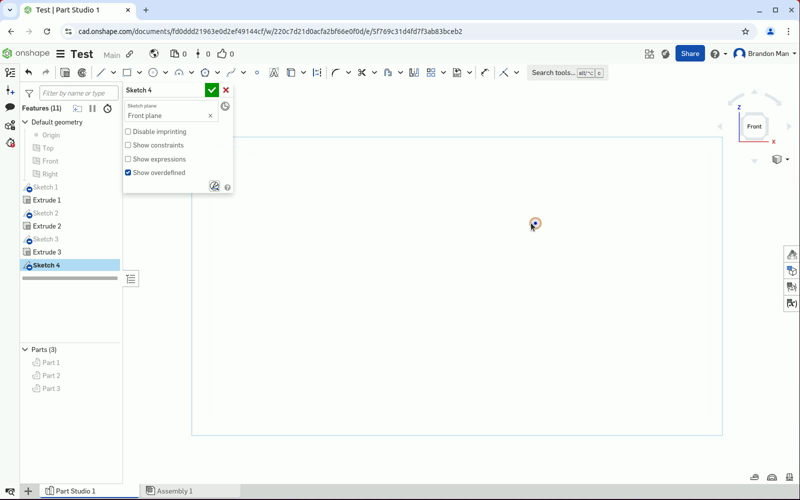
scroll(6)
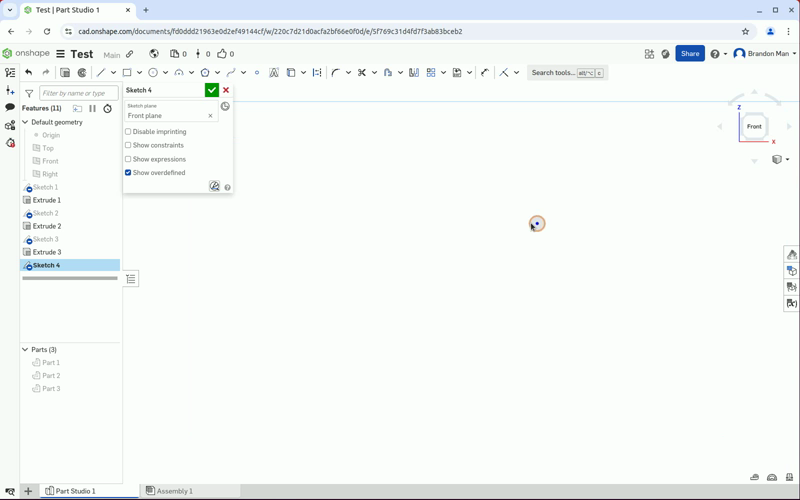
scroll(6)
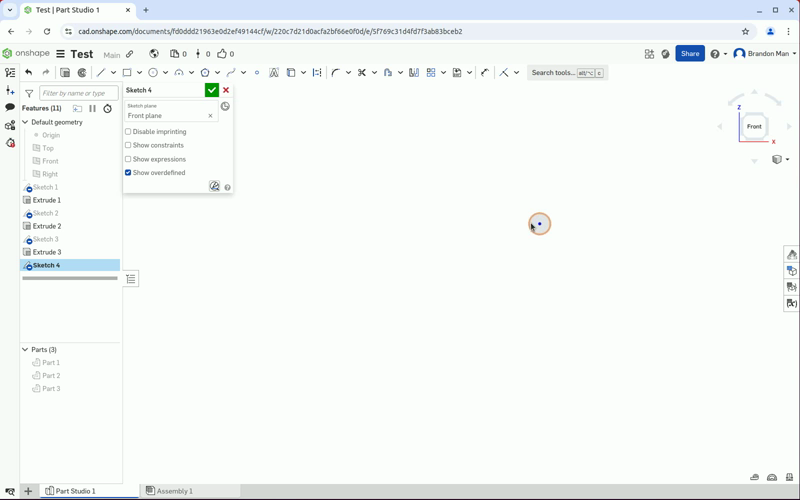
scroll(6)
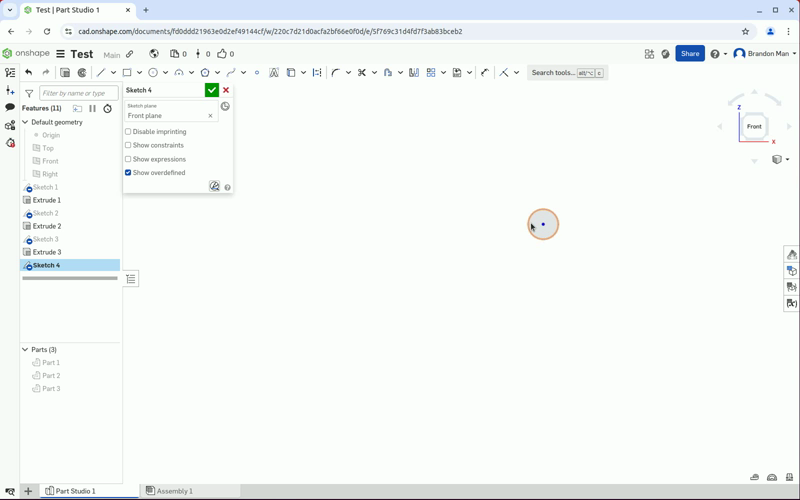
scroll(6)
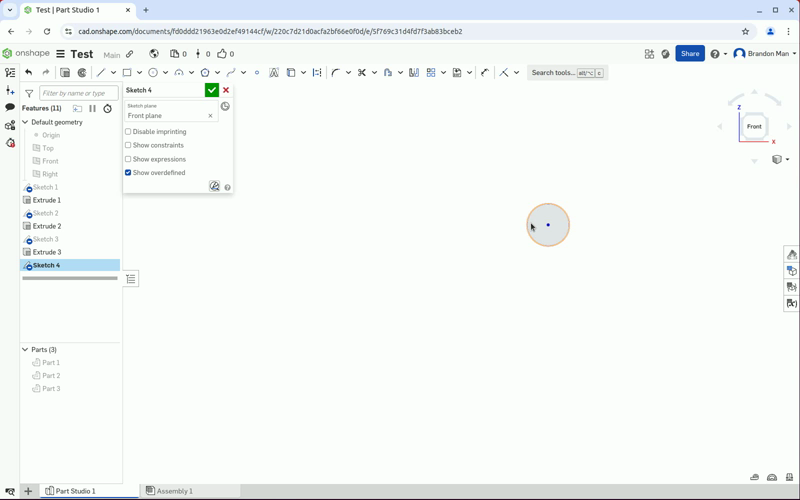
scroll(6)
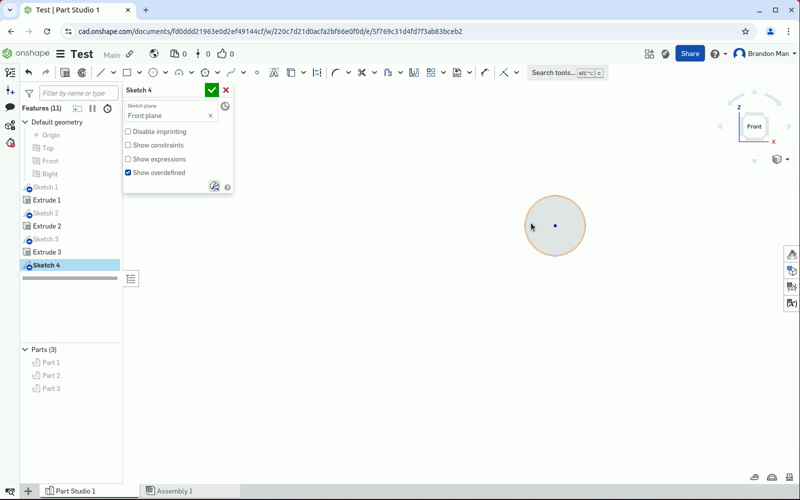
scroll(6)
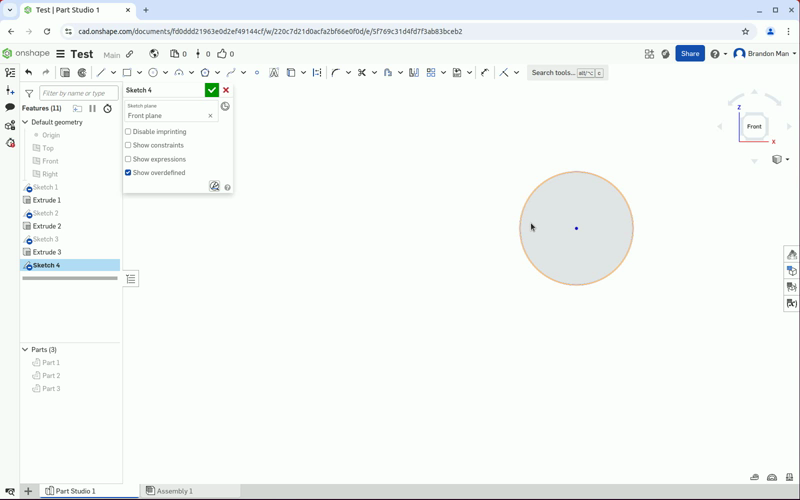
click(531, 222)
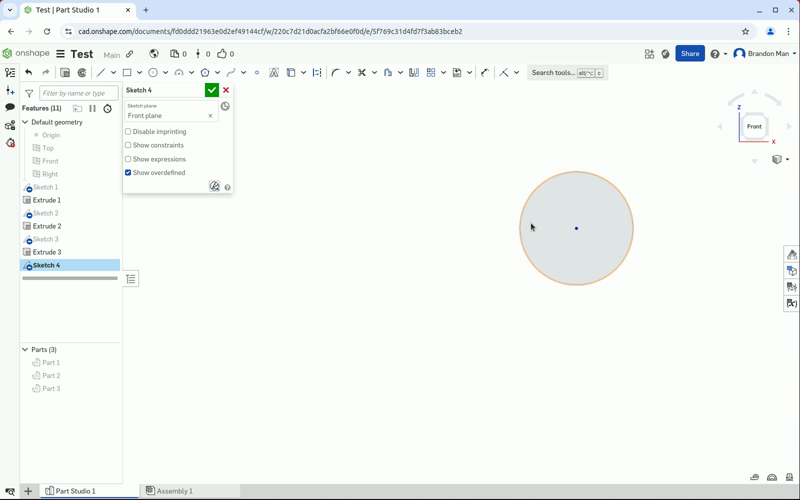
scroll(-6)
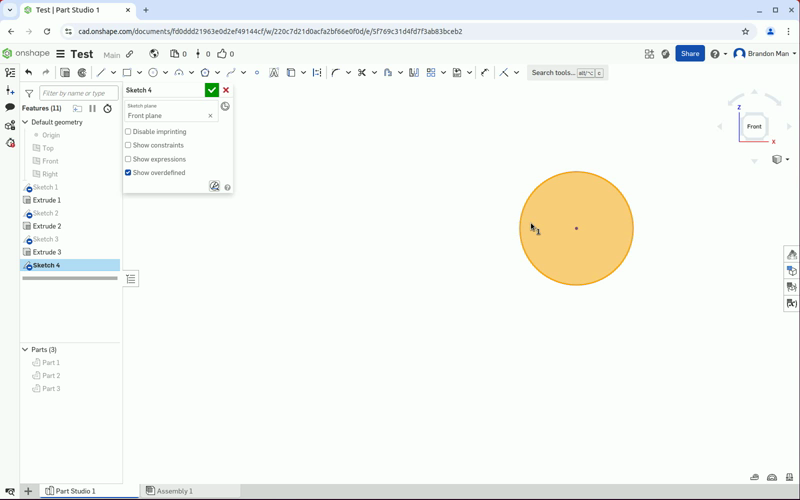
scroll(-6)
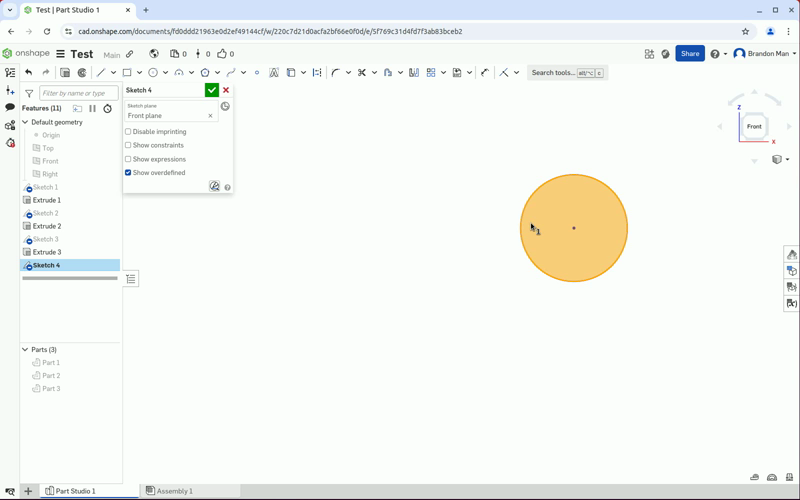
scroll(-6)
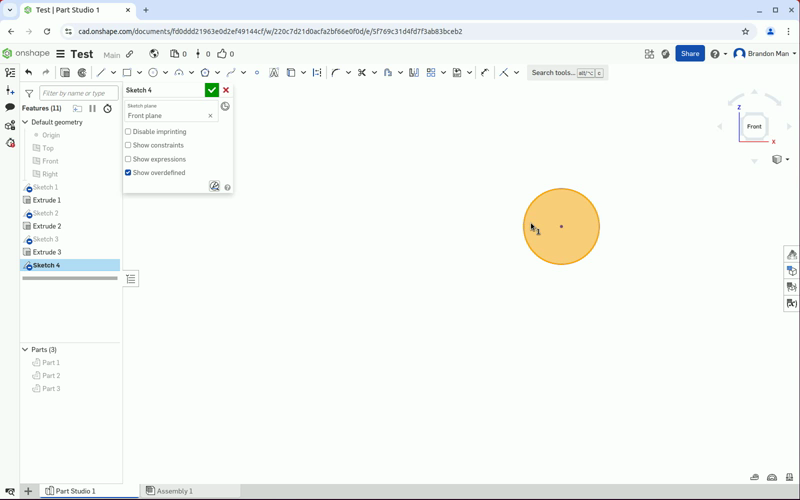
scroll(-6)
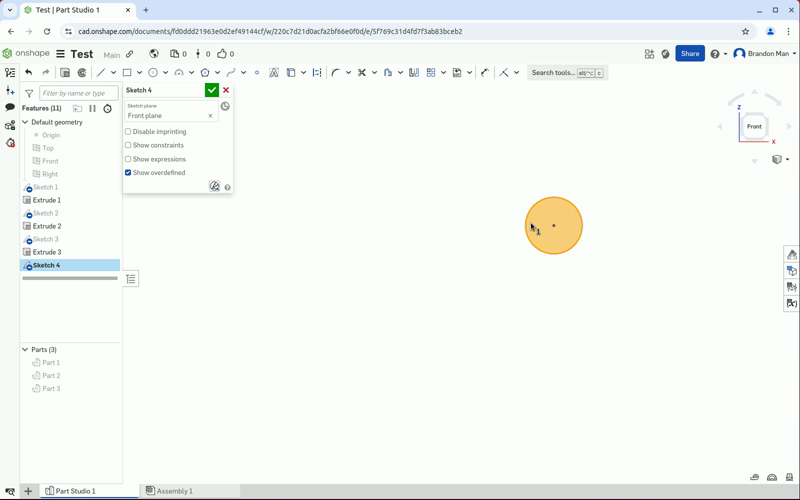
scroll(-6)
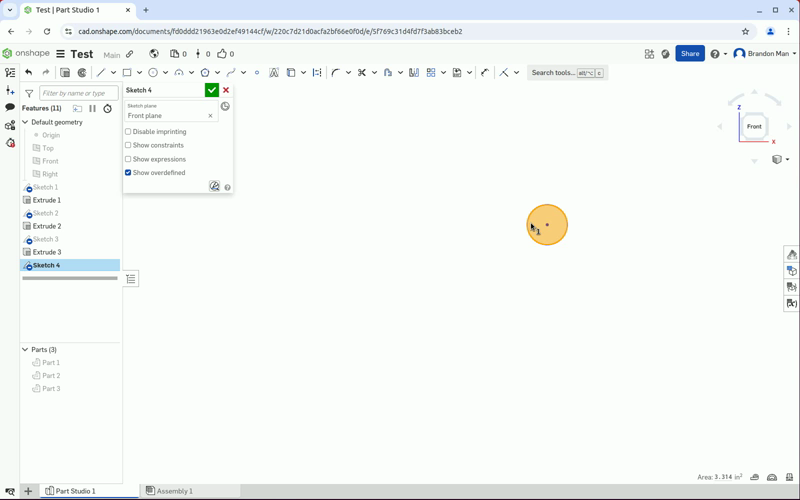
scroll(-6)
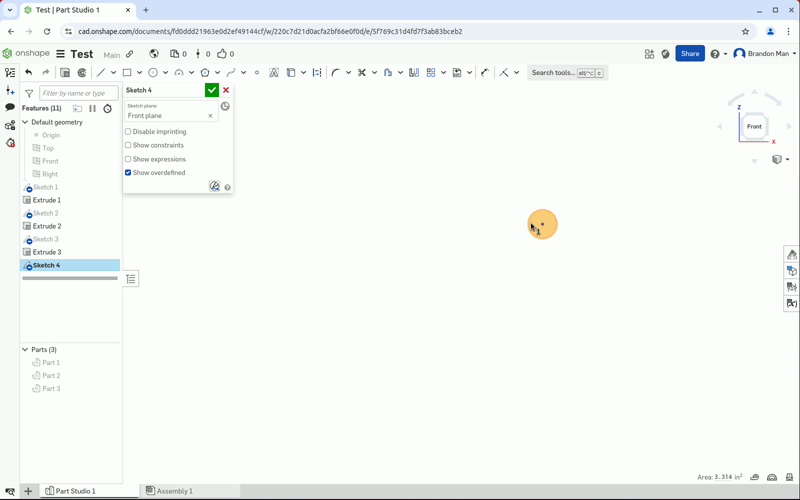
scroll(-6)
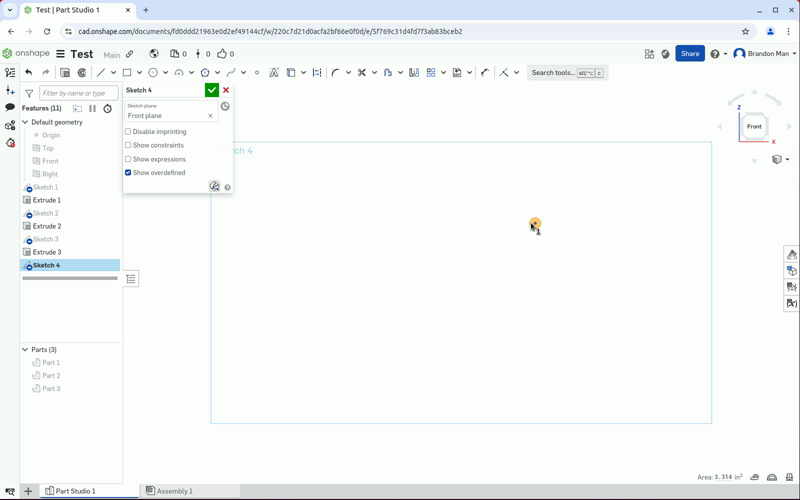
mouse_move(73, 352)
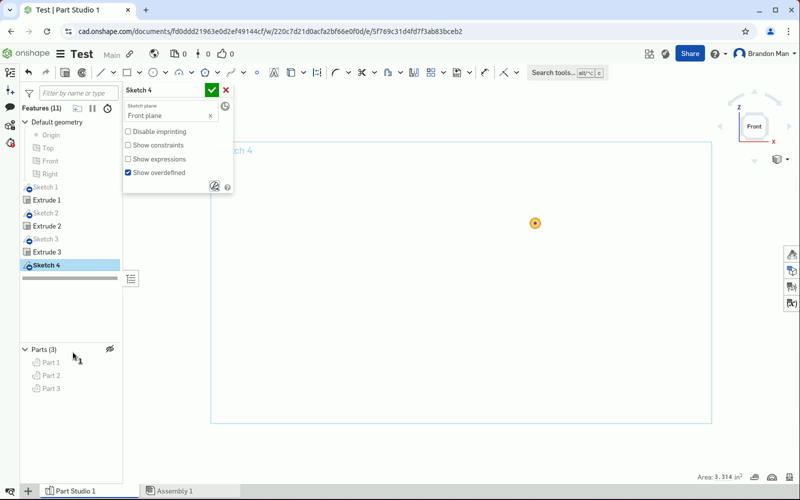
key(shift+y)
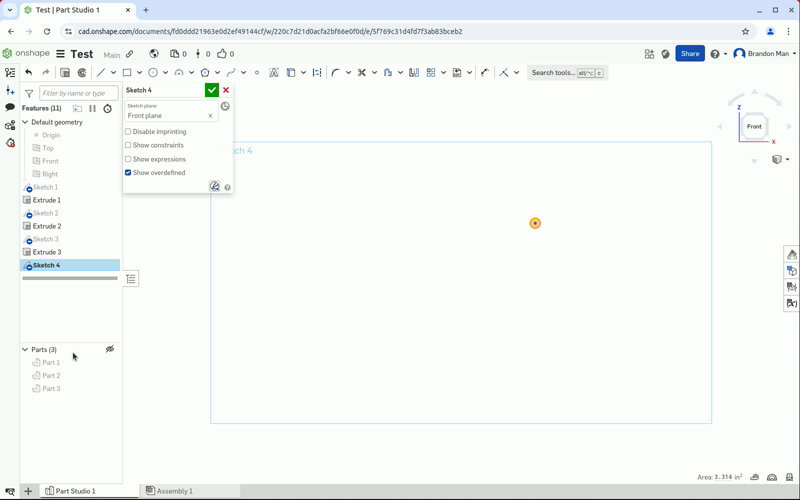
key(shift+e)
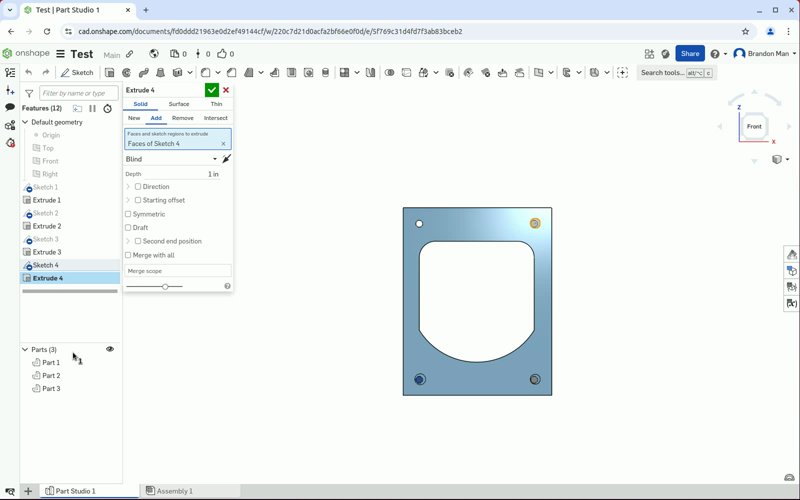
mouse_move(143, 106)
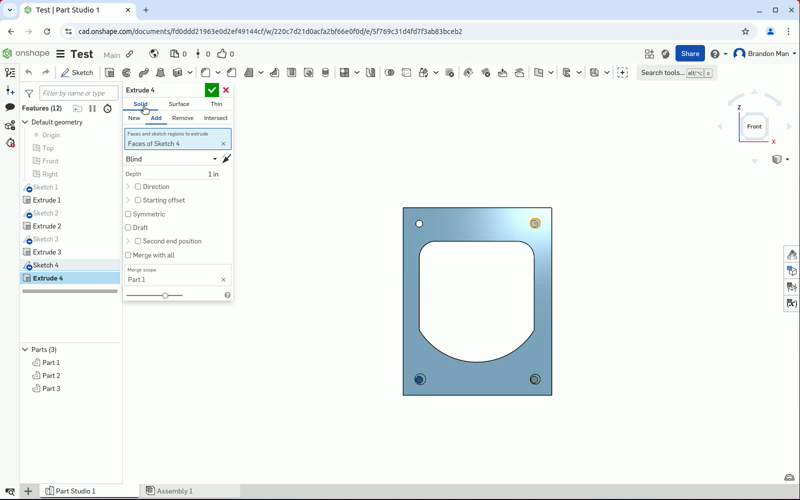
click(143, 106)
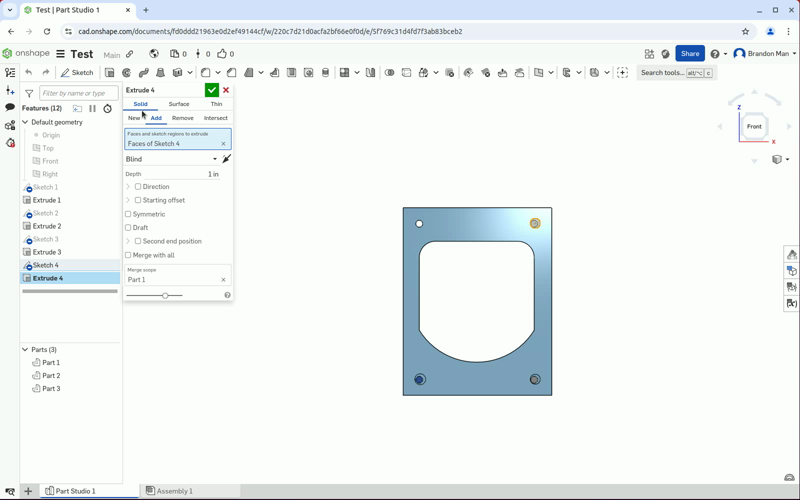
mouse_move(137, 120)
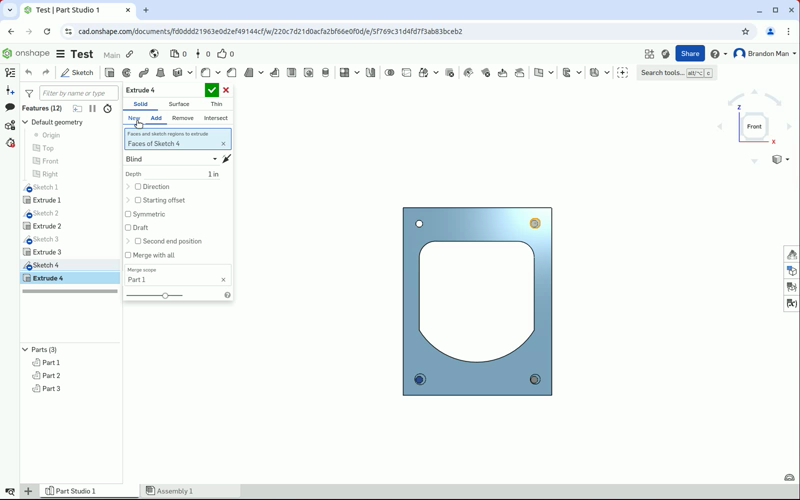
click(137, 120)
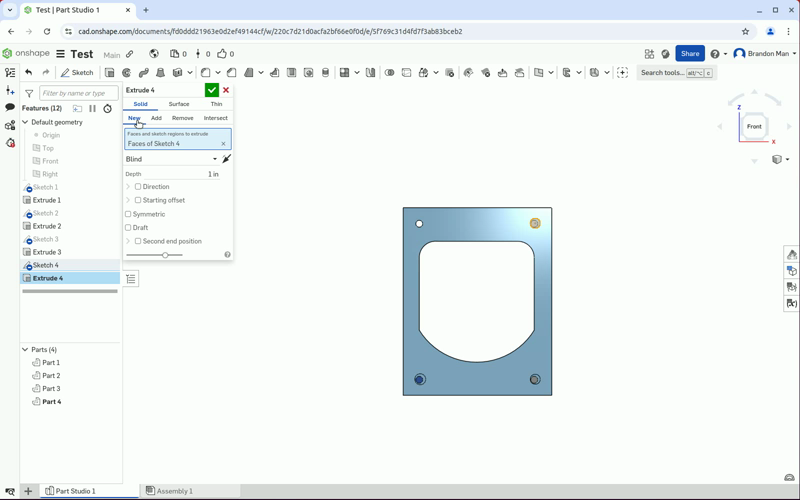
key(tab, 4)
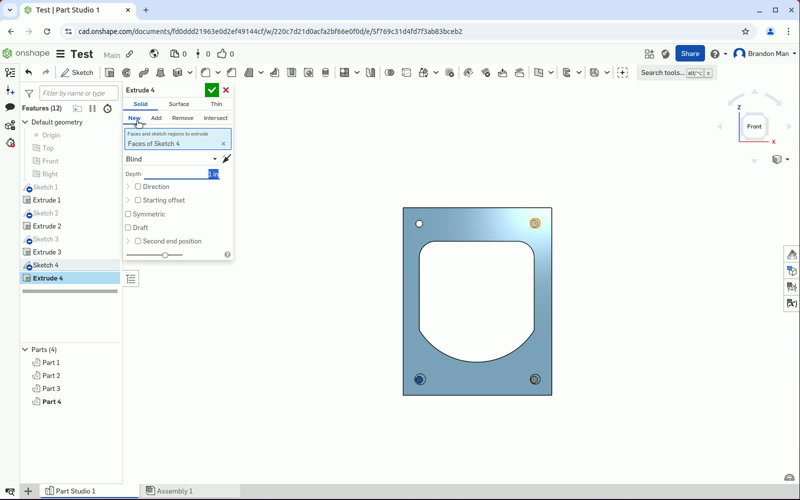
text(6.74)
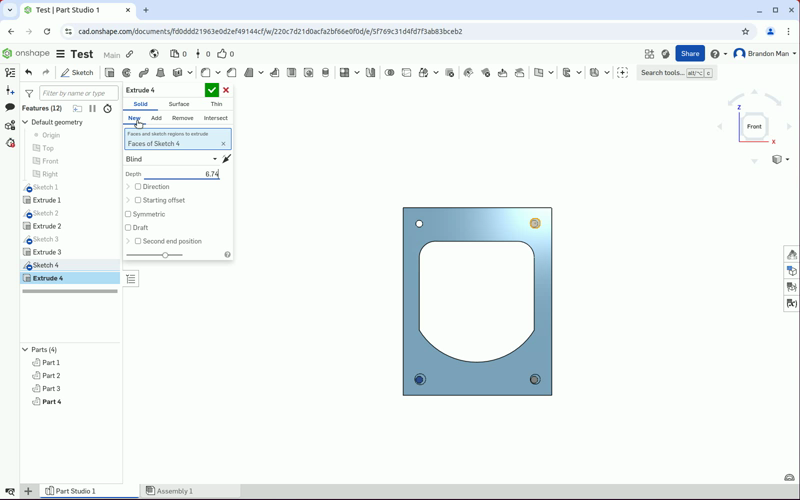
key(enter)
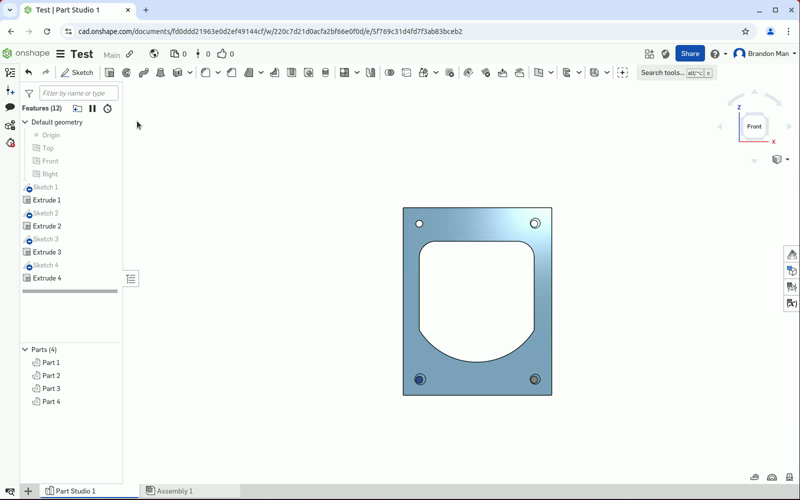
key(shift+h)
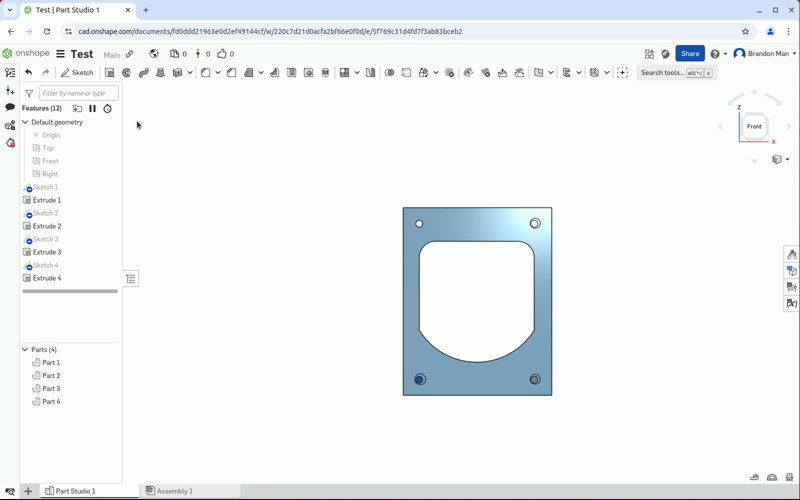
key(shift+h)
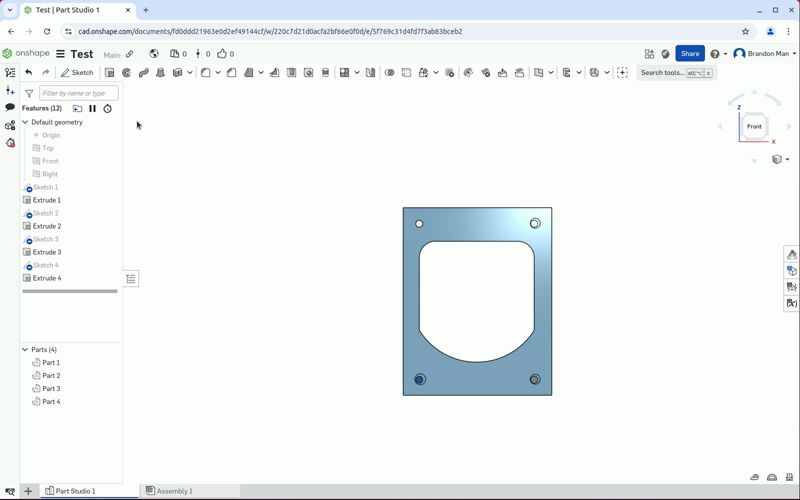
mouse_move(73, 189)
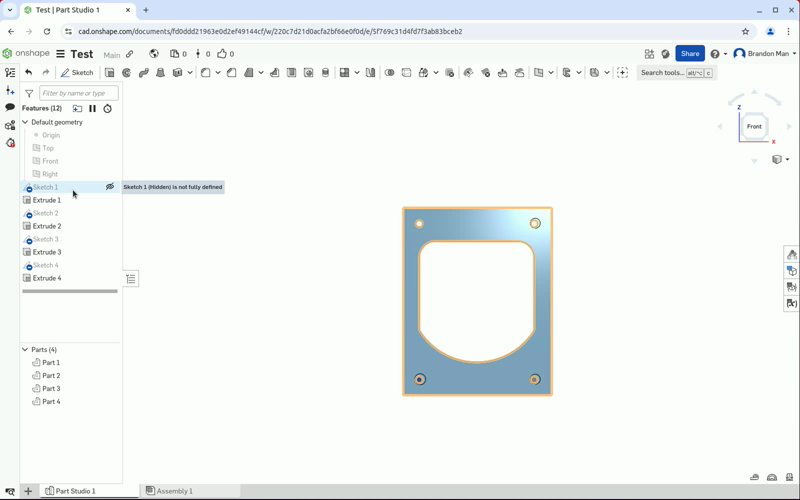
click(73, 189)
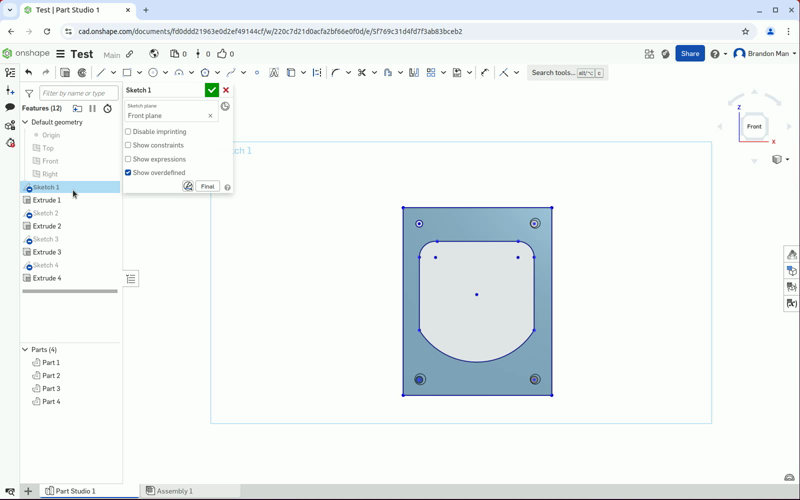
mouse_move(229, 92)
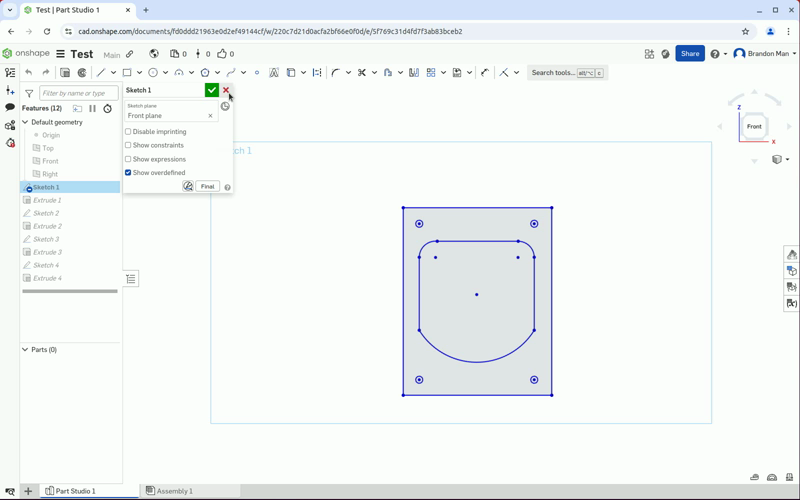
click(229, 92)
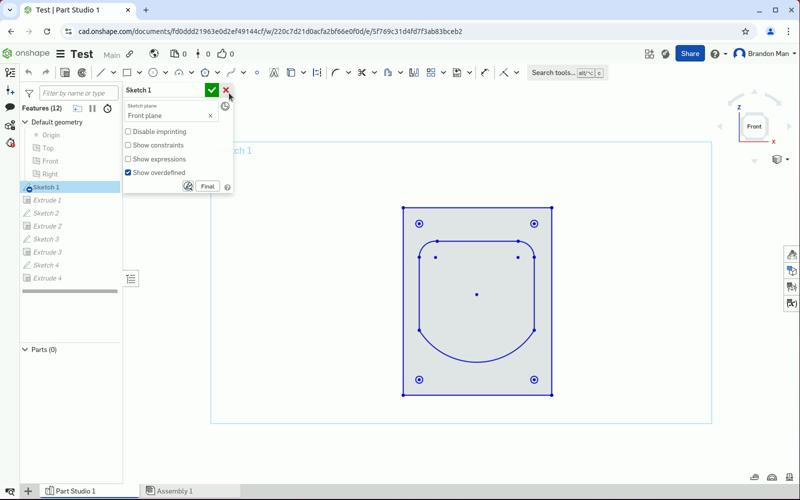
key(shift+s)
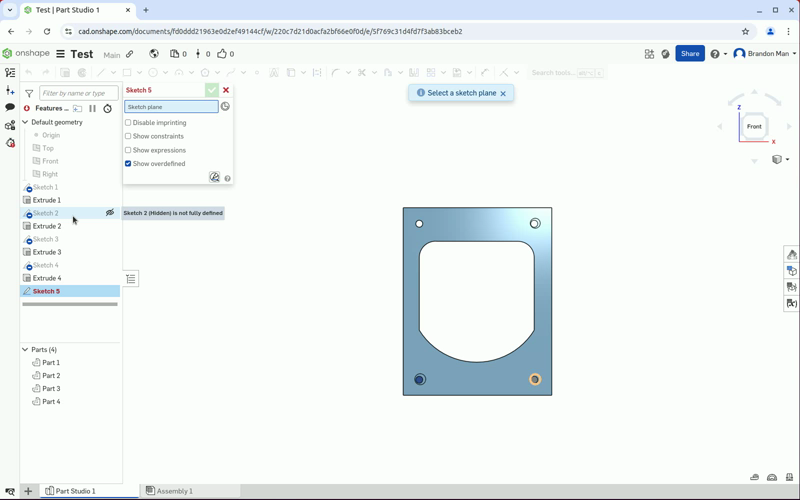
scroll(3)
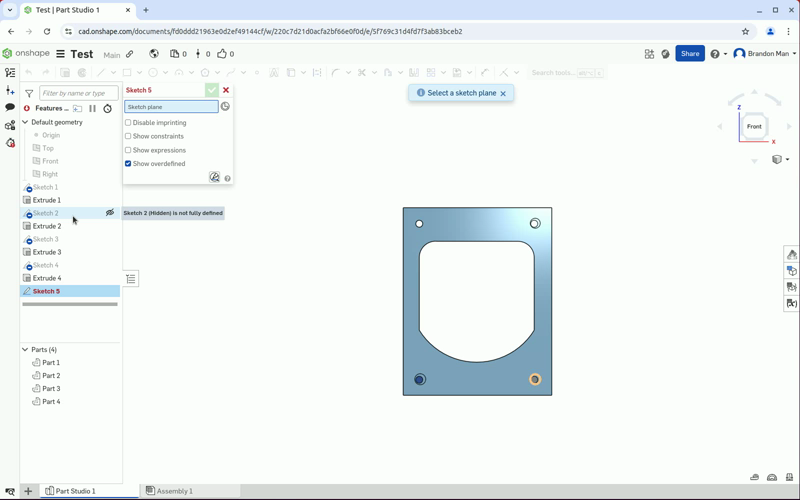
mouse_move(73, 163)
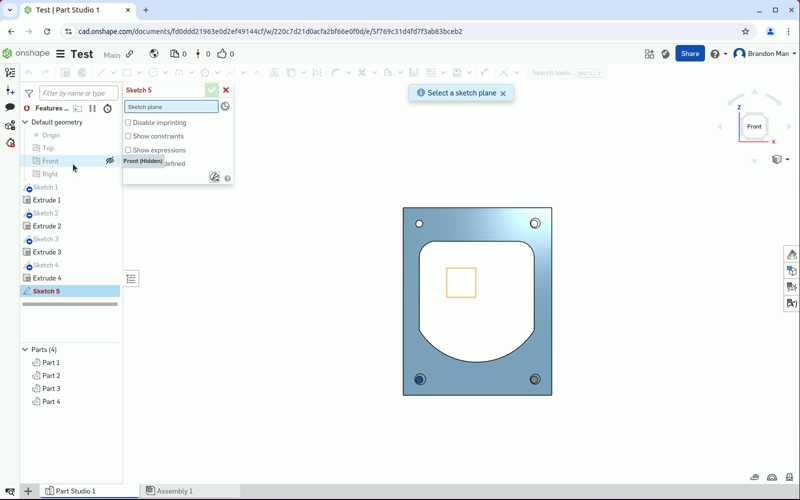
click(73, 163)
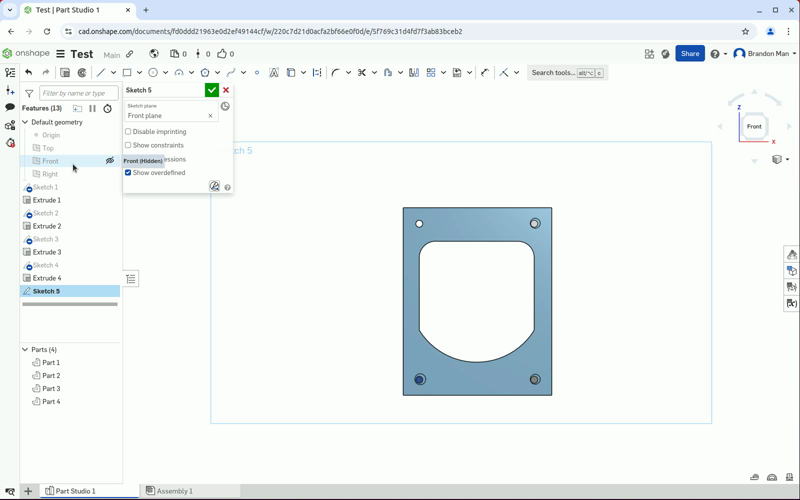
mouse_move(73, 352)
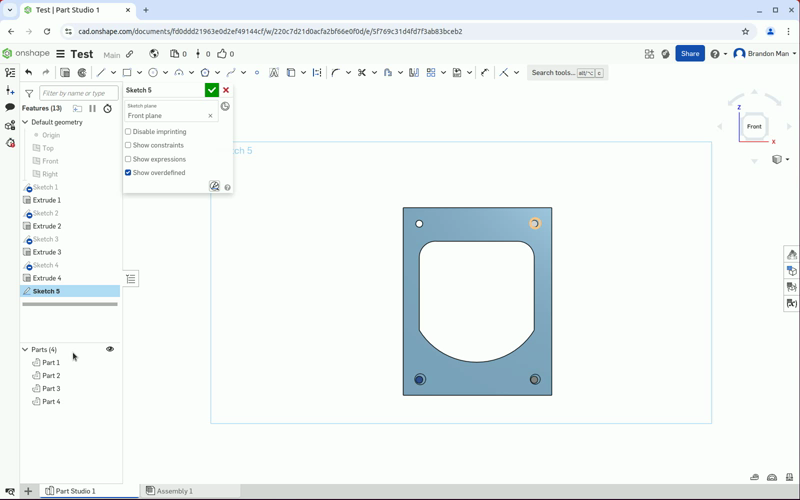
key(y)
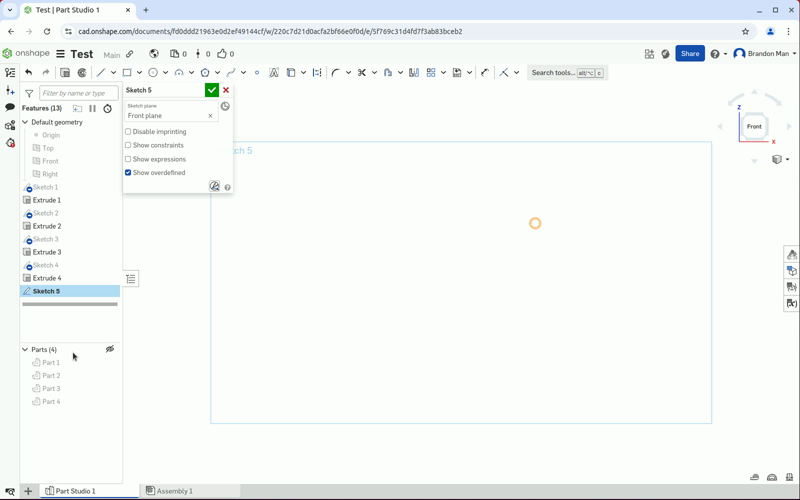
key(c)
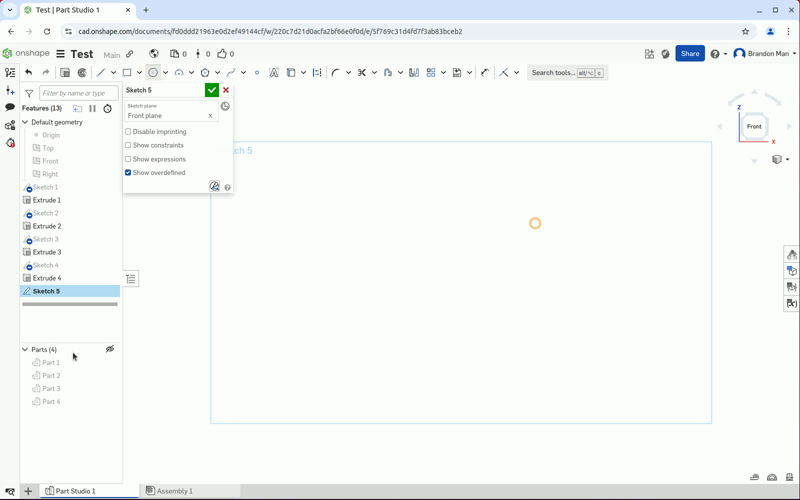
key_down(shift)
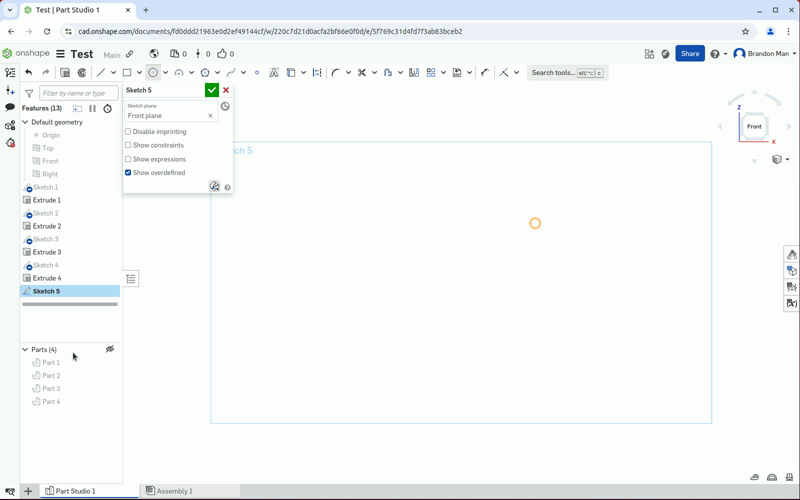
mouse_move(420, 223)
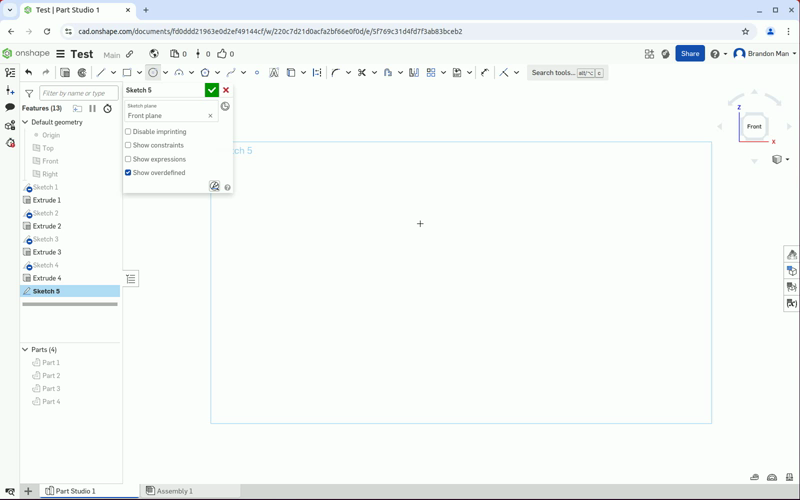
click(420, 223)
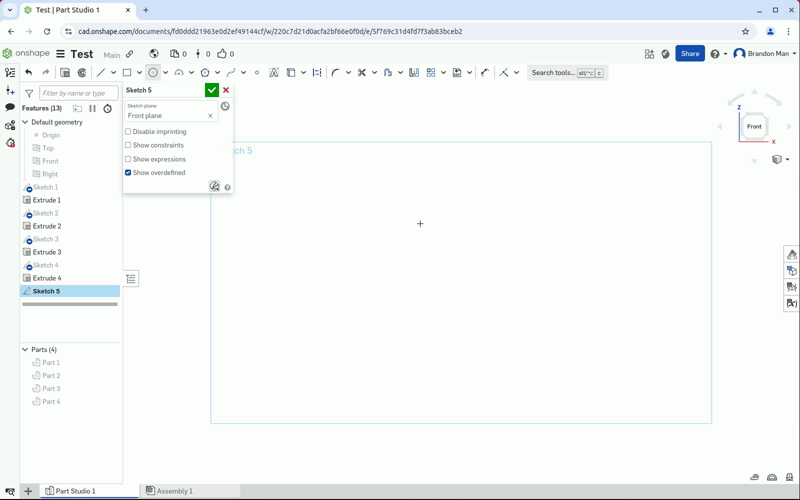
key_up(shift)
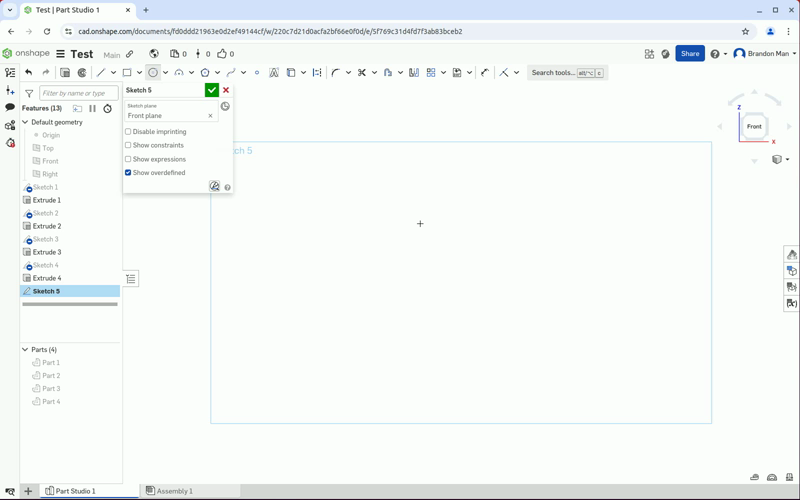
mouse_move(425, 223)
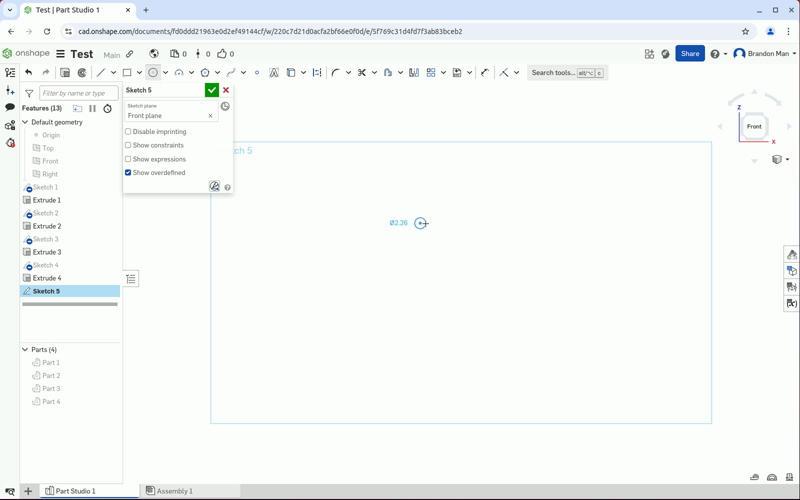
click(425, 223)
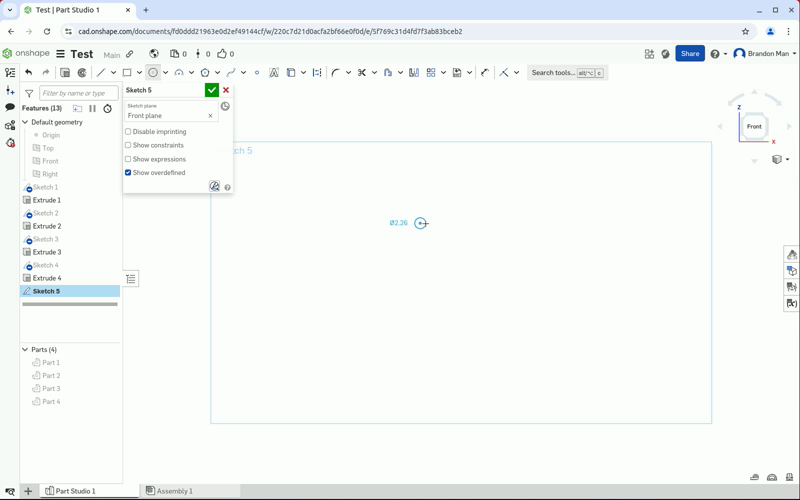
key(esc)
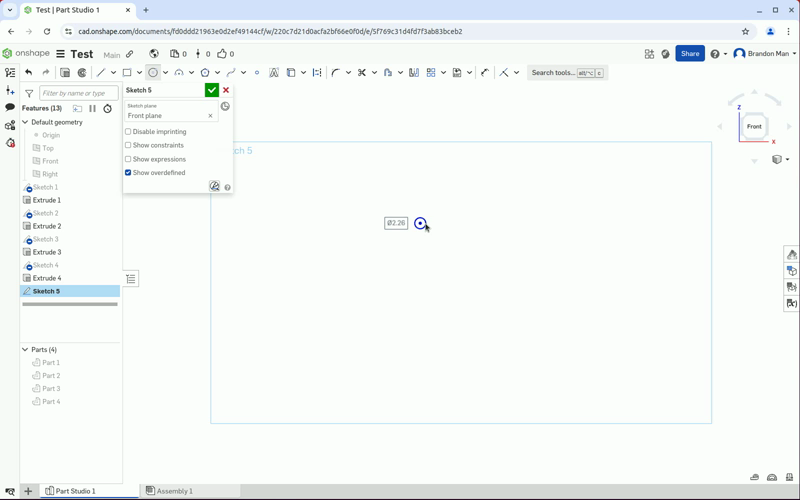
mouse_move(420, 227)
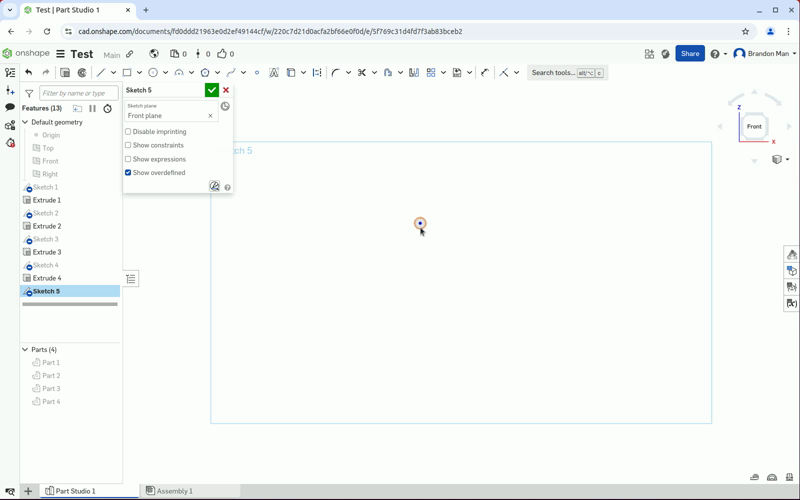
scroll(6)
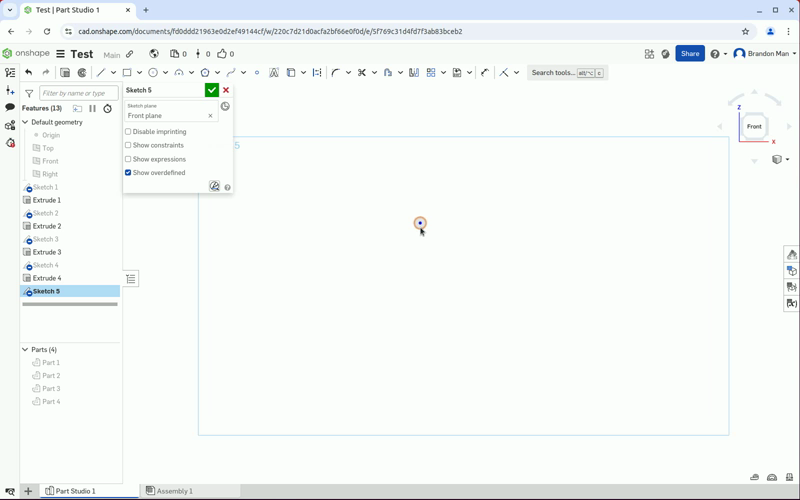
scroll(6)
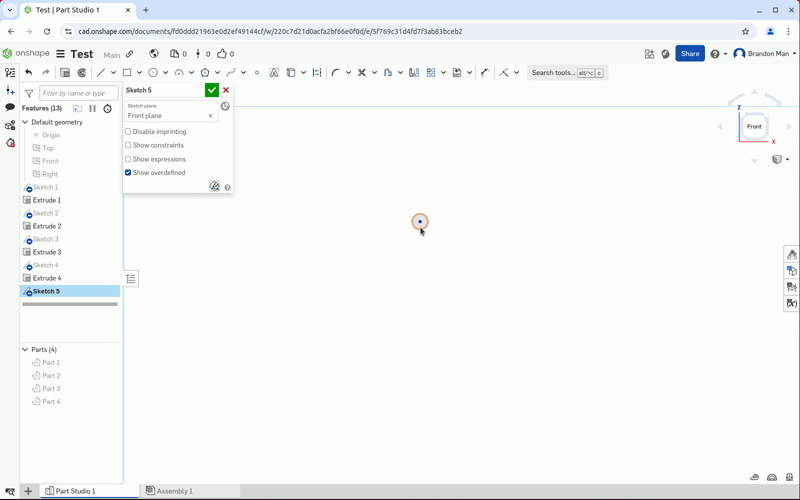
scroll(6)
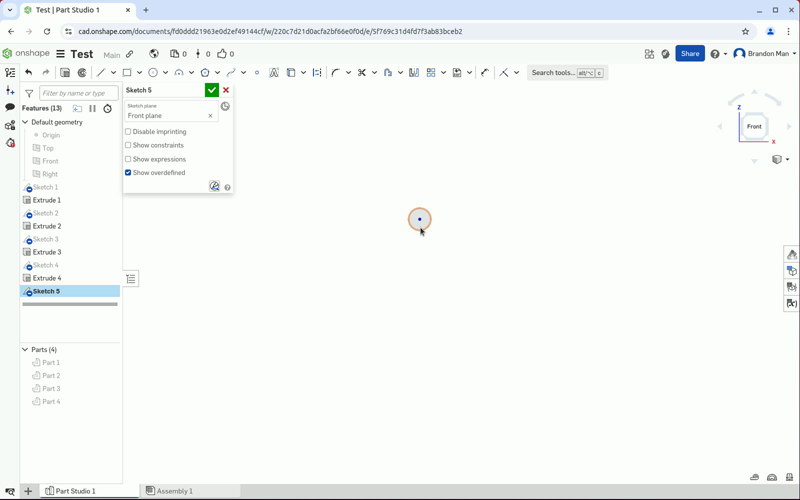
scroll(6)
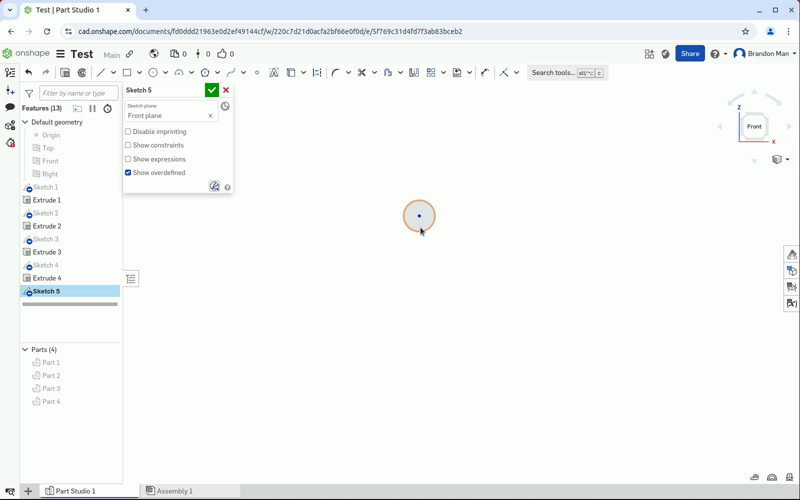
scroll(6)
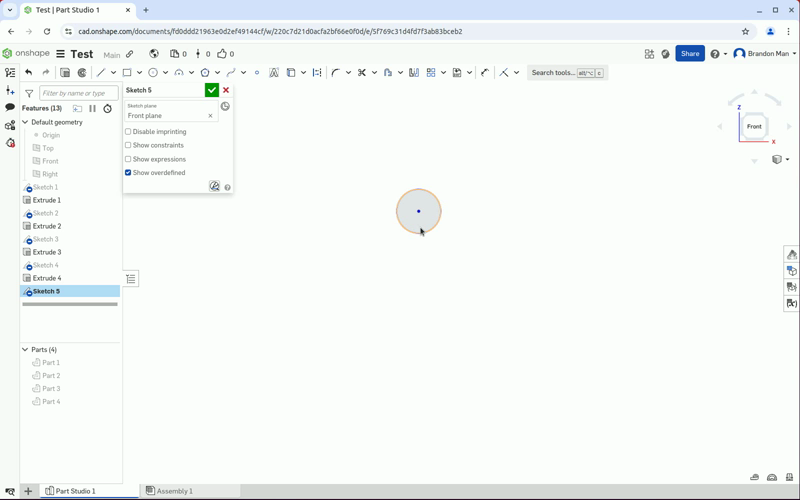
scroll(6)
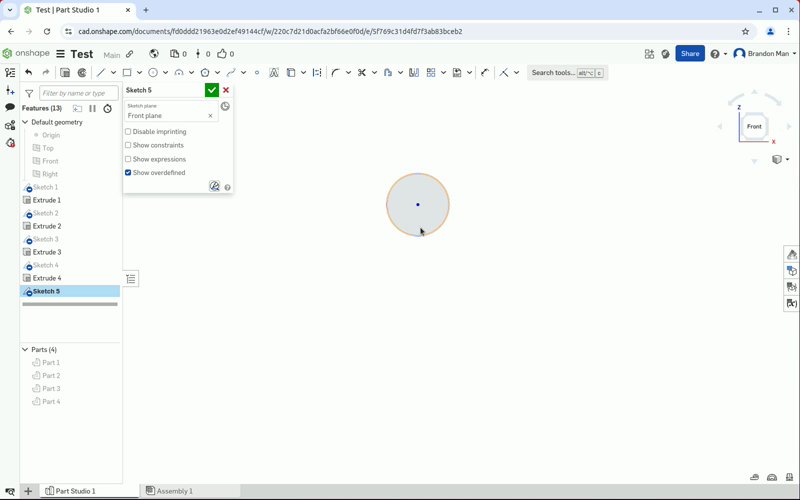
scroll(6)
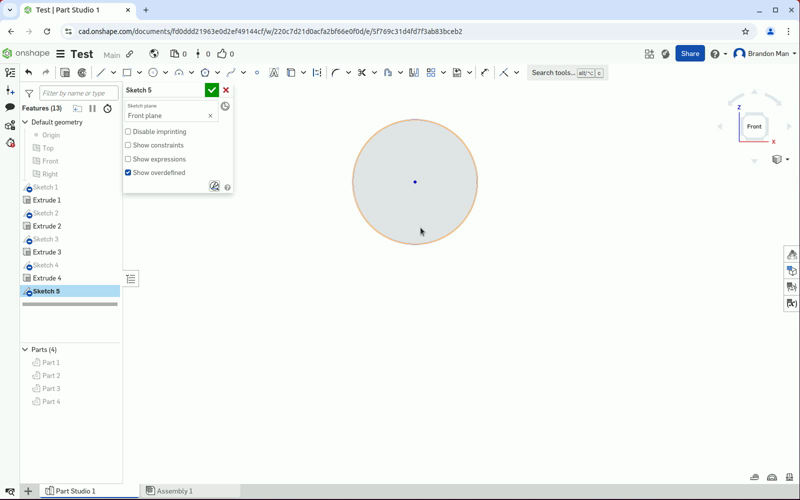
click(420, 227)
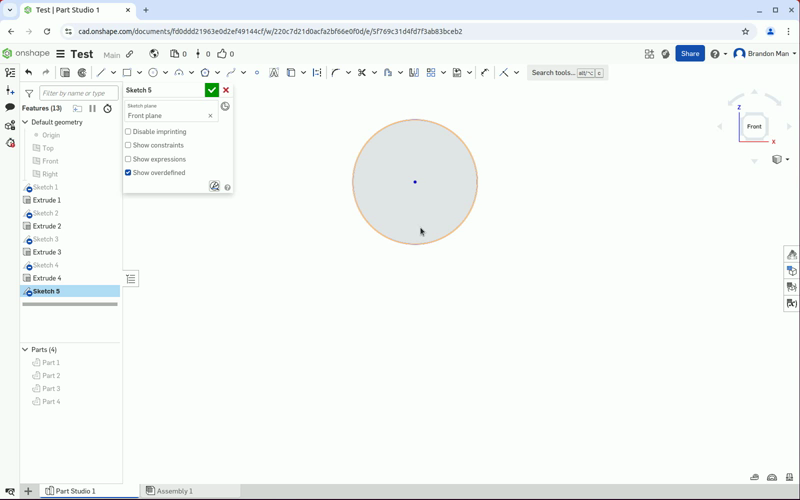
scroll(-6)
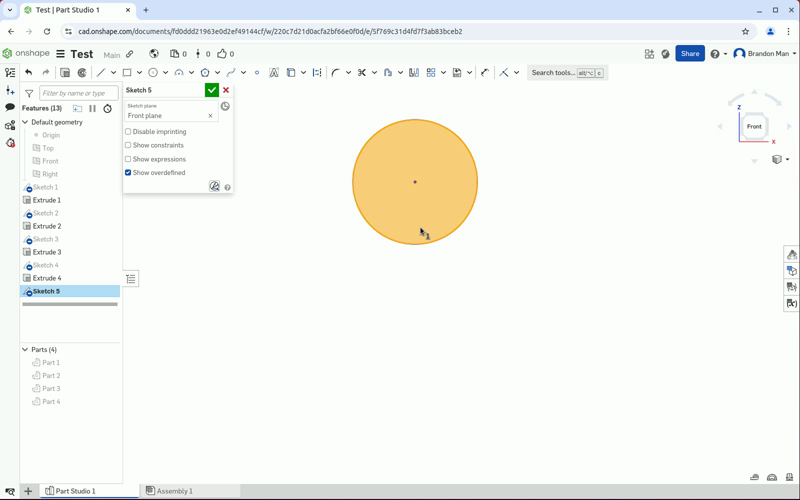
scroll(-6)
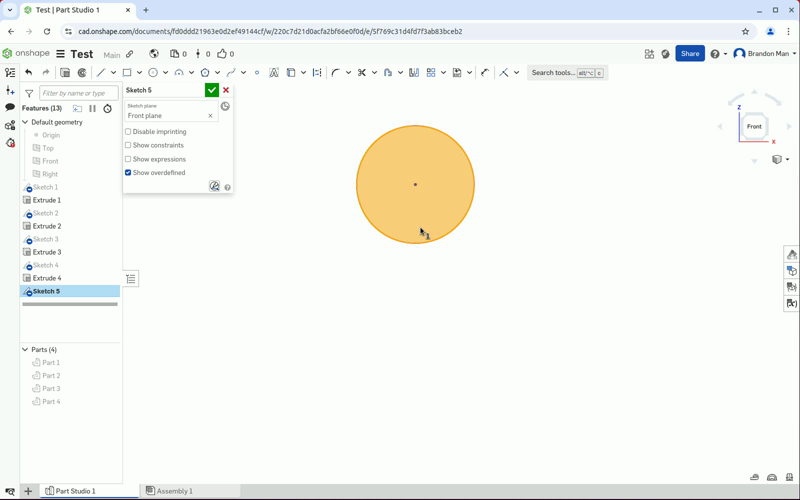
scroll(-6)
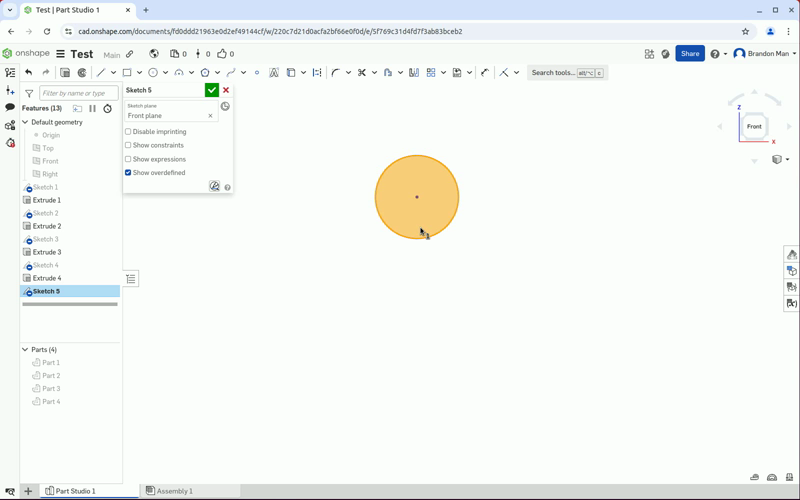
scroll(-6)
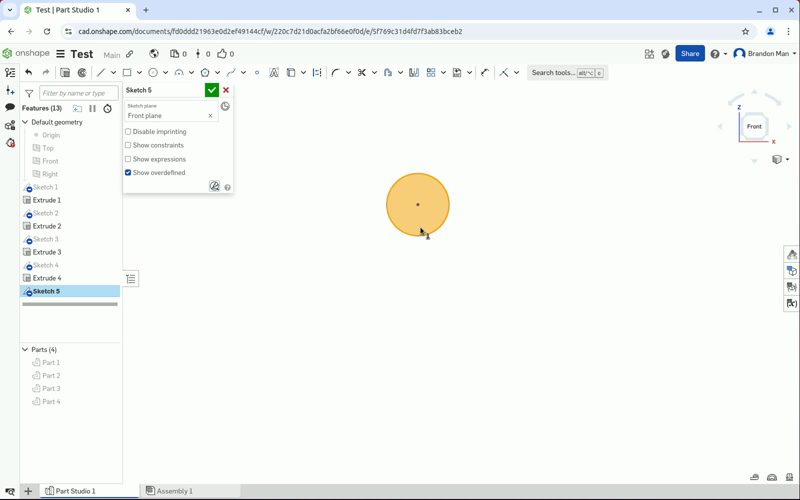
scroll(-6)
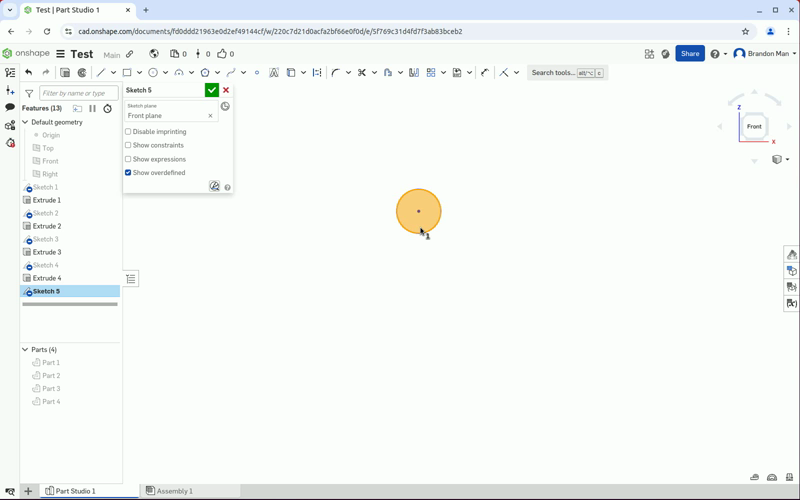
scroll(-6)
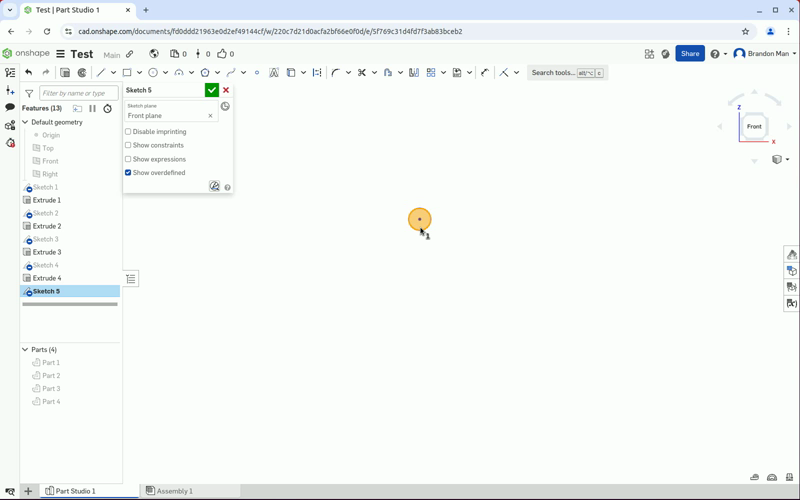
scroll(-6)
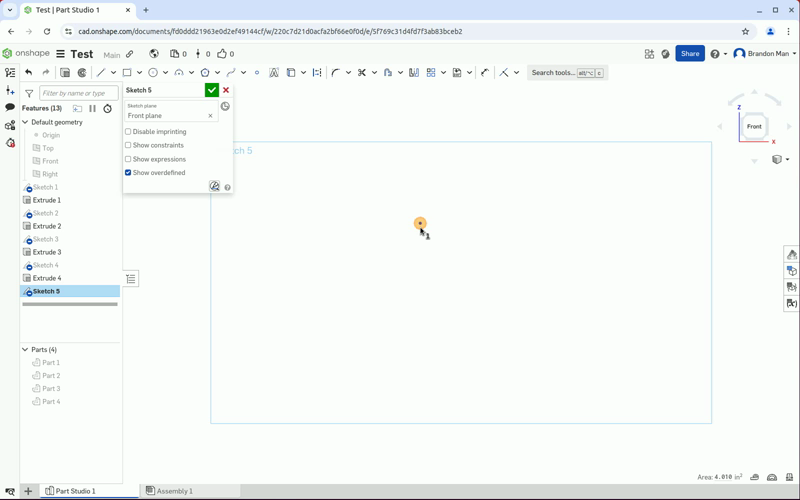
mouse_move(73, 352)
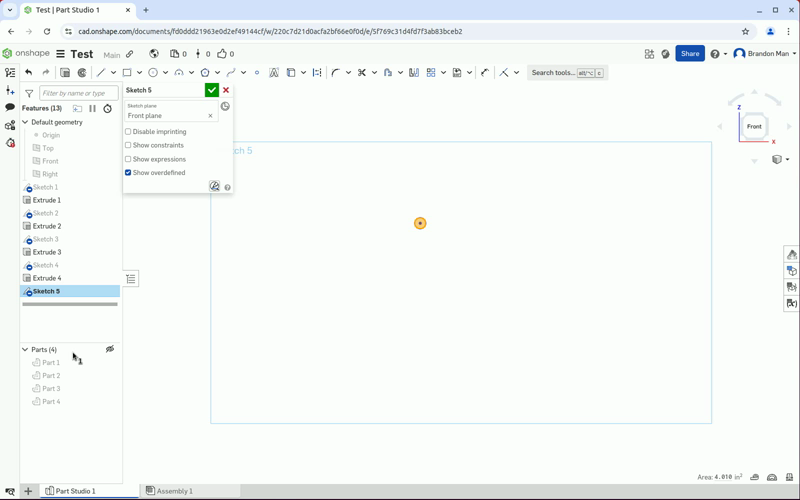
key(shift+y)
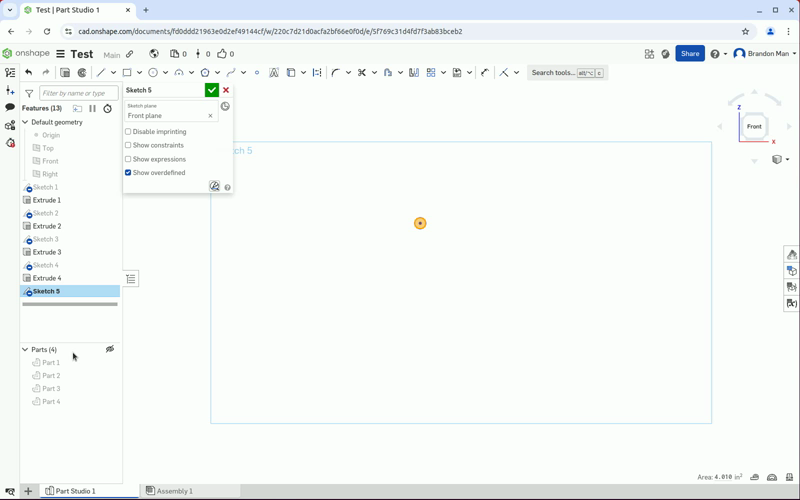
key(shift+e)
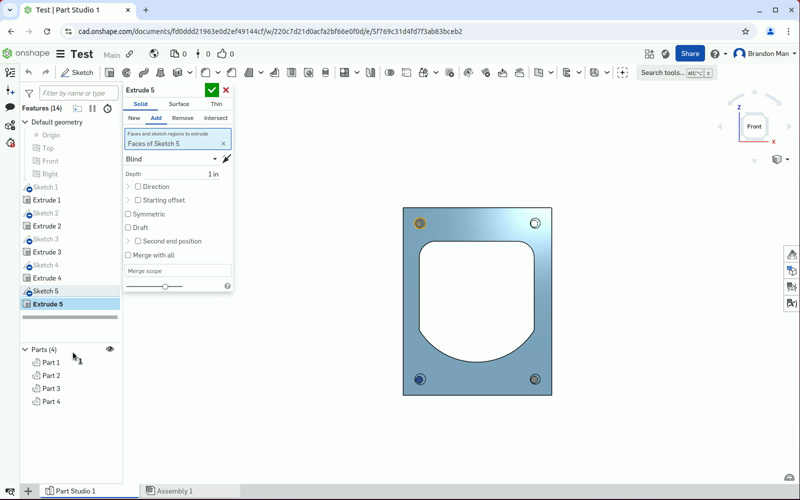
mouse_move(143, 106)
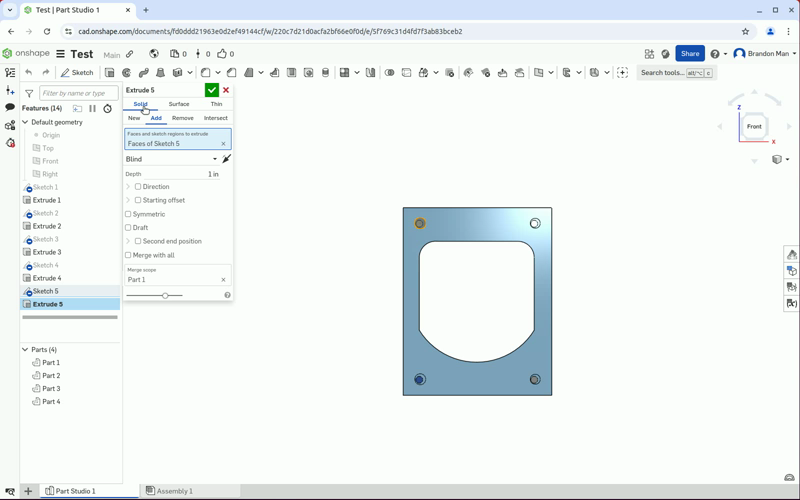
click(143, 106)
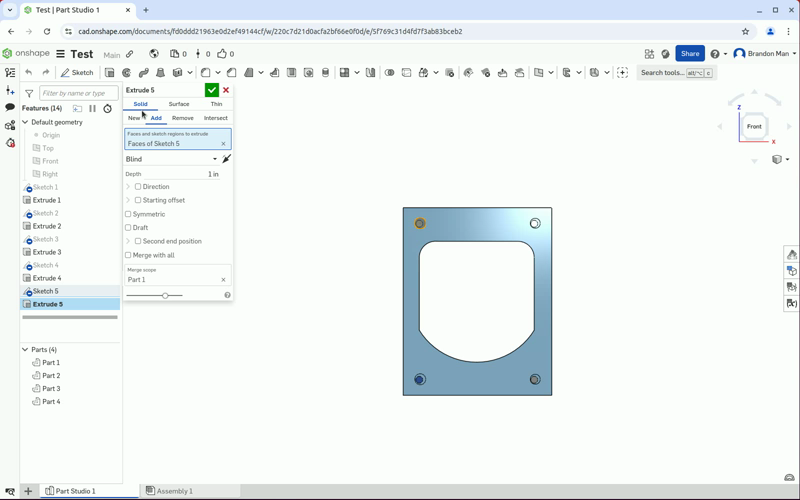
mouse_move(137, 120)
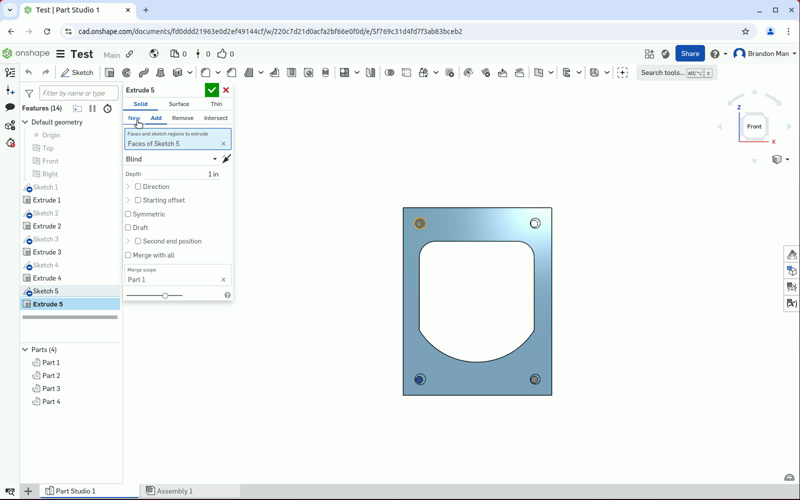
click(137, 120)
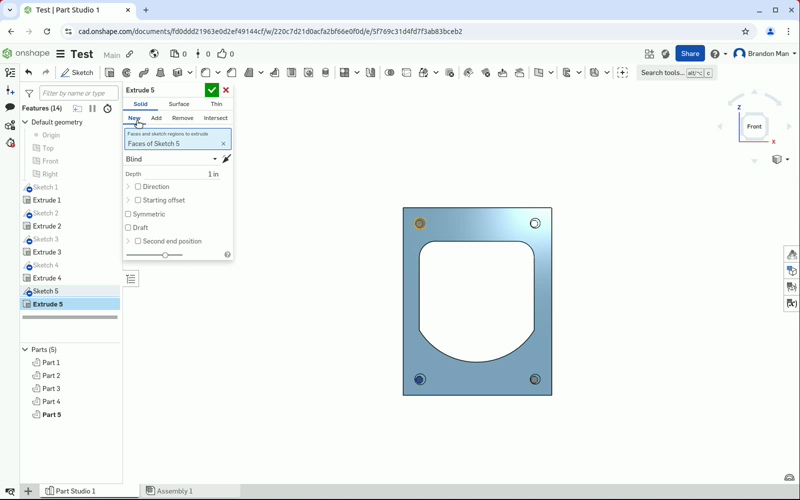
key(tab, 4)
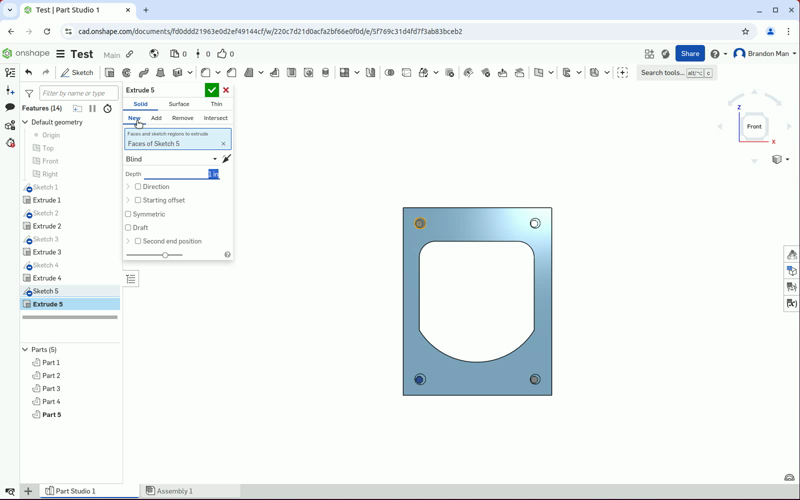
text(6.74)
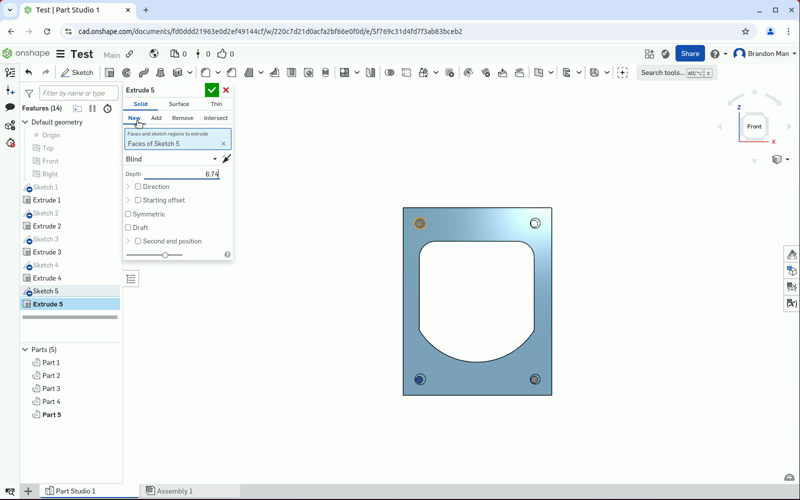
key(enter)
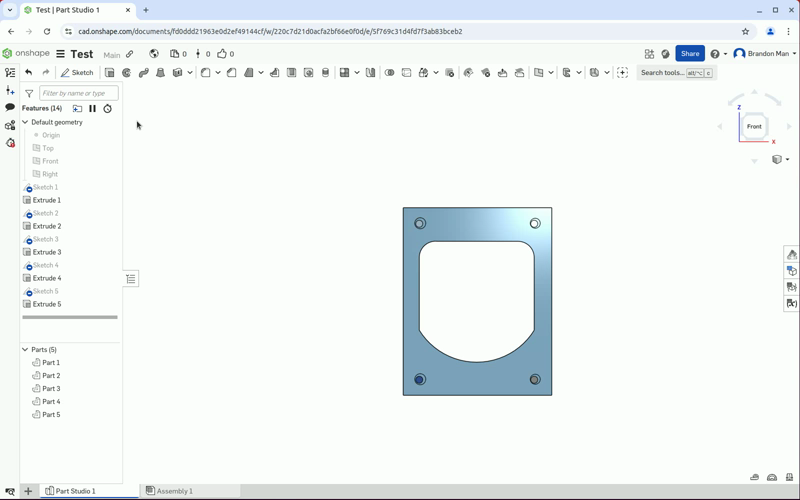
key(shift+h)
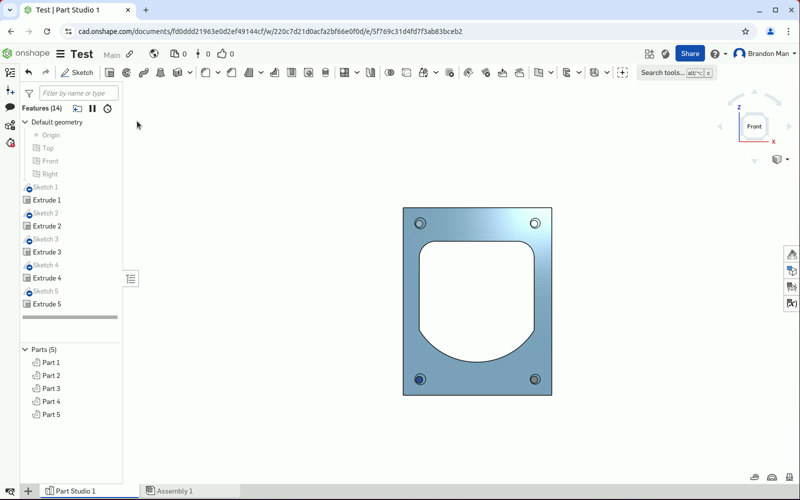
key(shift+h)
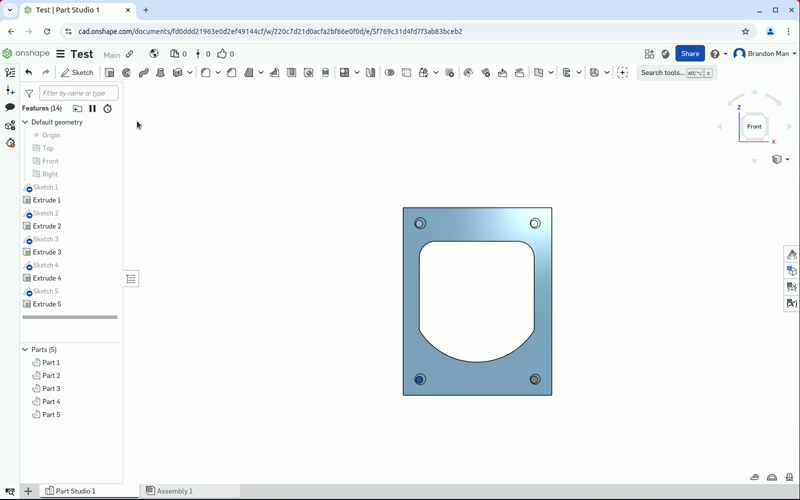
mouse_move(73, 189)
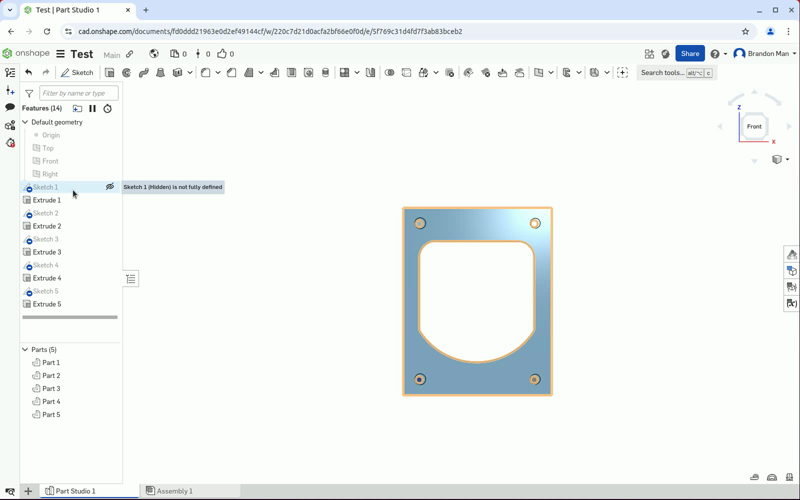
click(73, 189)
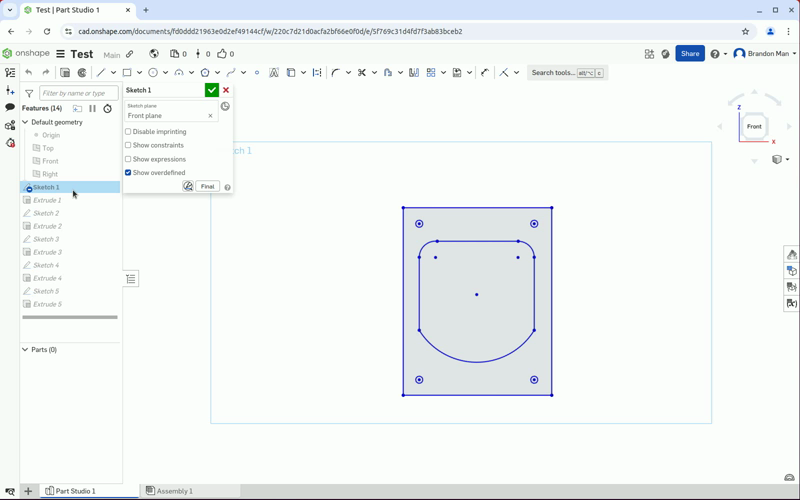
mouse_move(229, 92)
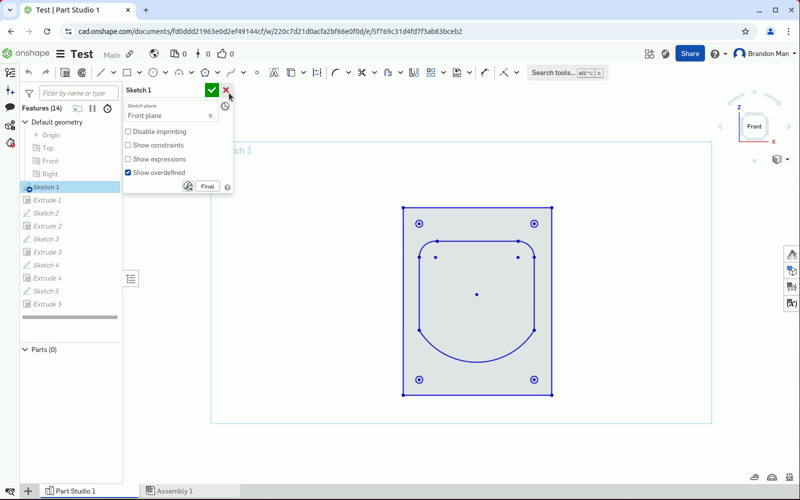
click(229, 92)
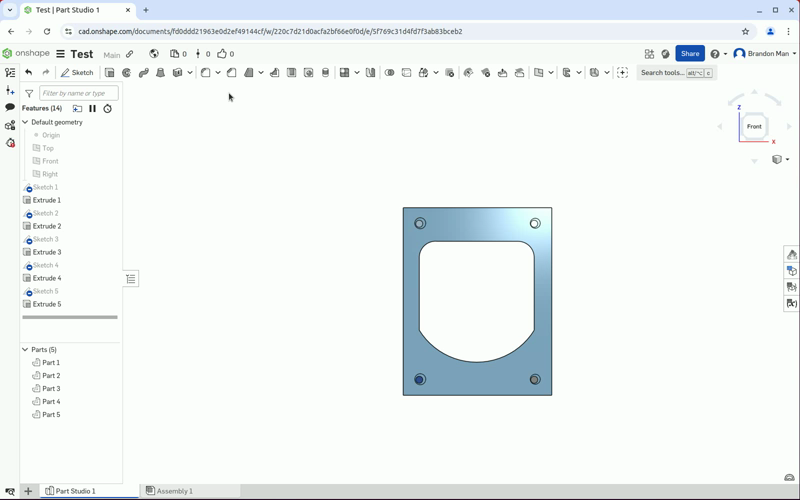
mouse_move(541, 75)
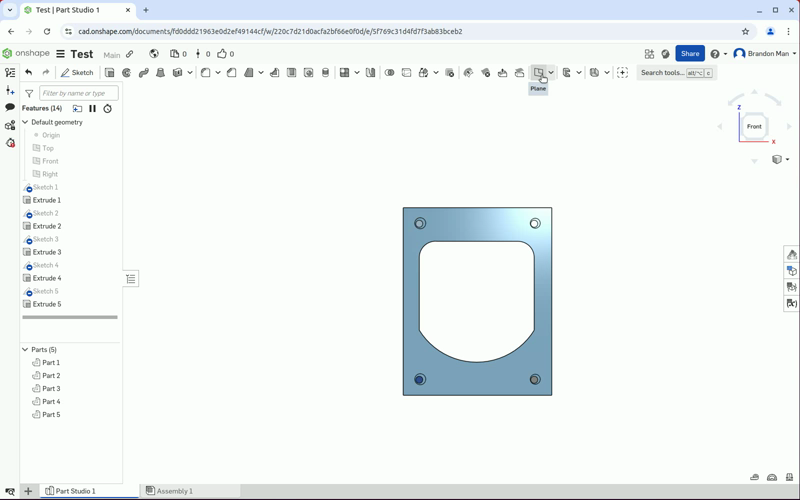
click(541, 75)
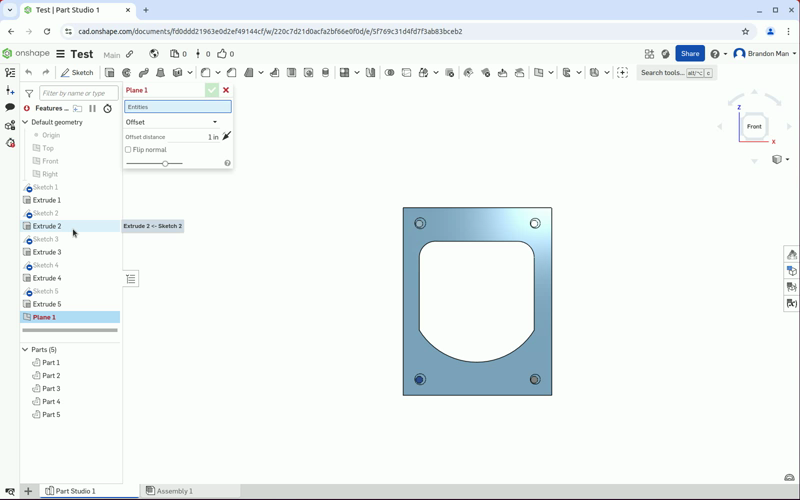
scroll(3)
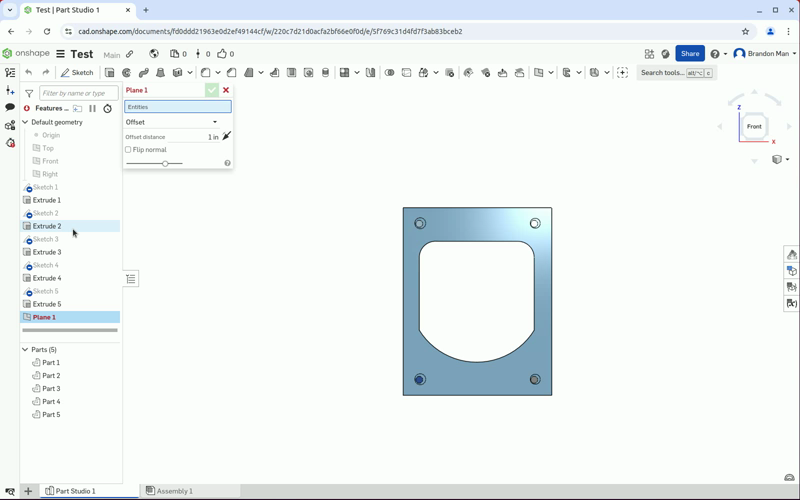
mouse_move(73, 163)
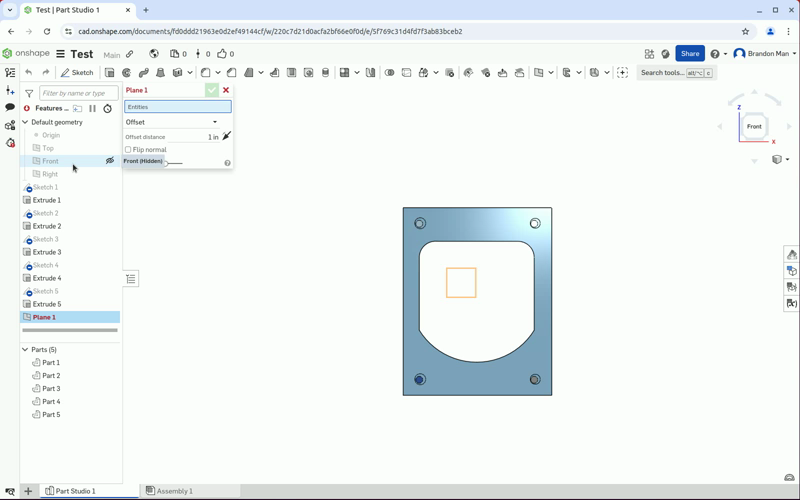
click(73, 163)
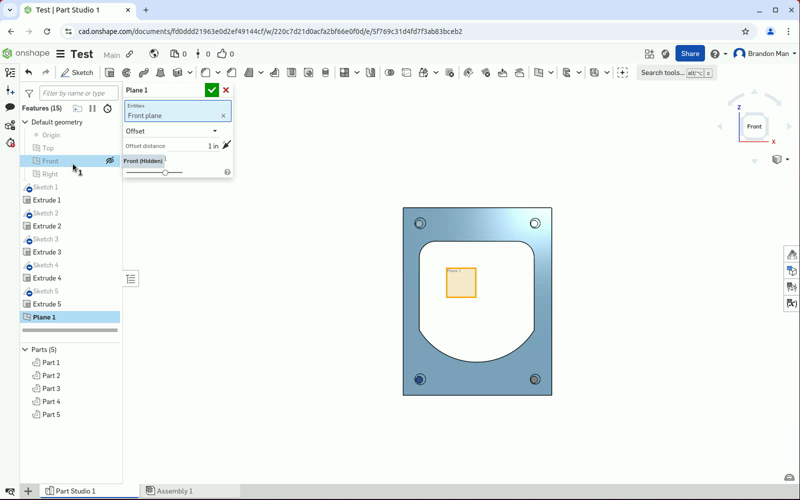
key(tab, 2)
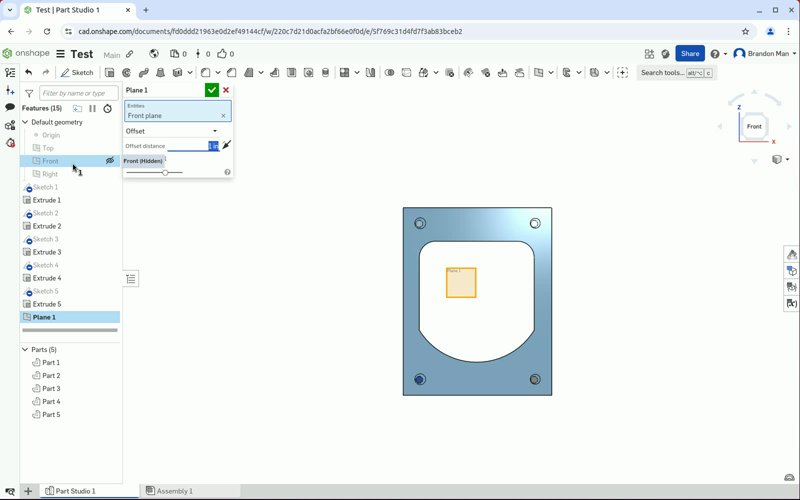
text(6.748)
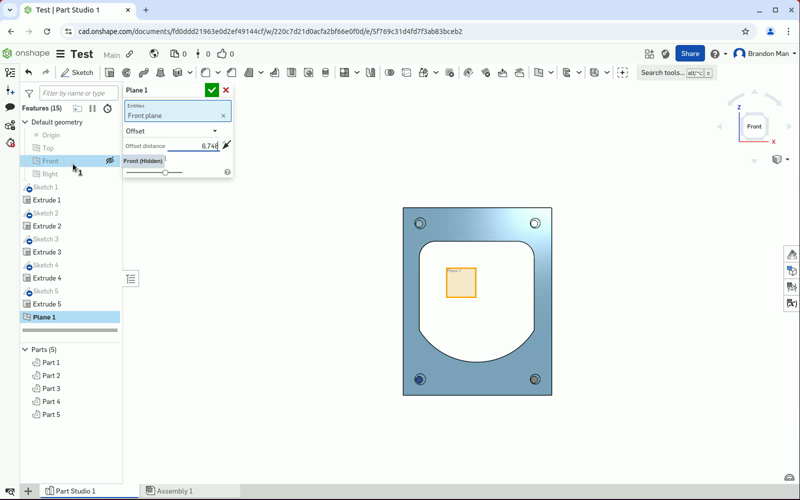
key(enter, 2)
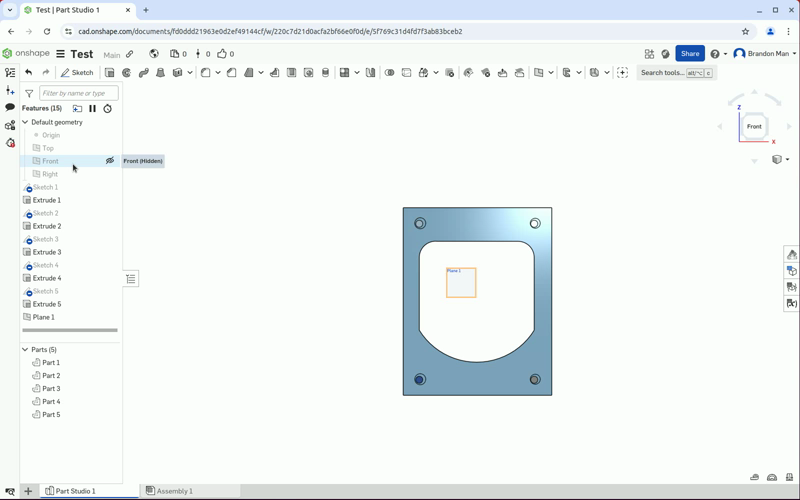
key(shift+s)
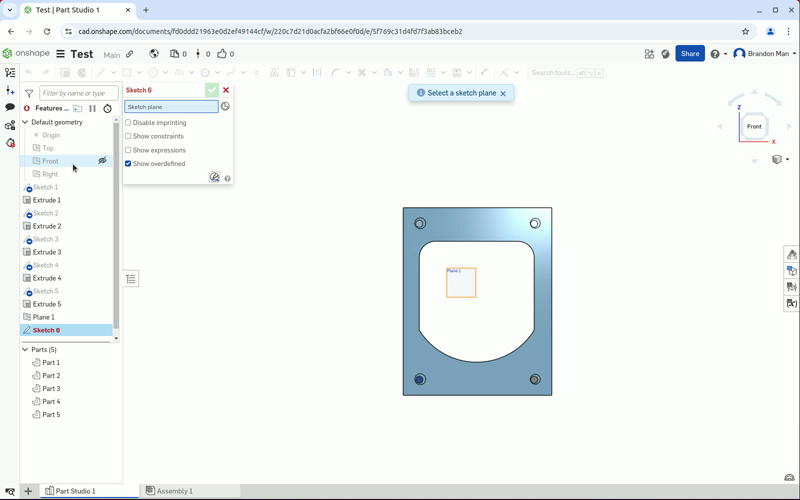
mouse_move(69, 319)
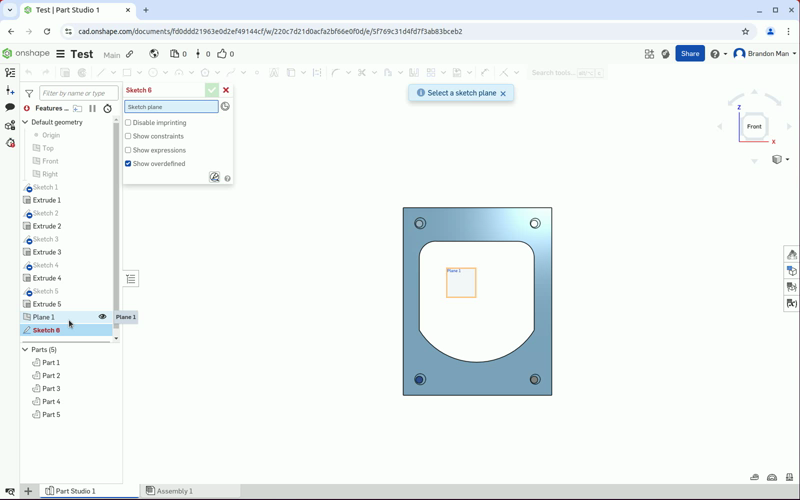
click(69, 319)
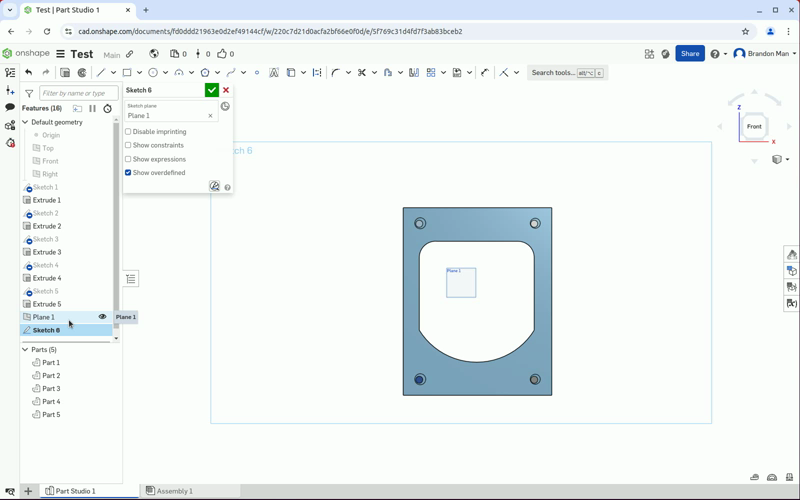
mouse_move(73, 352)
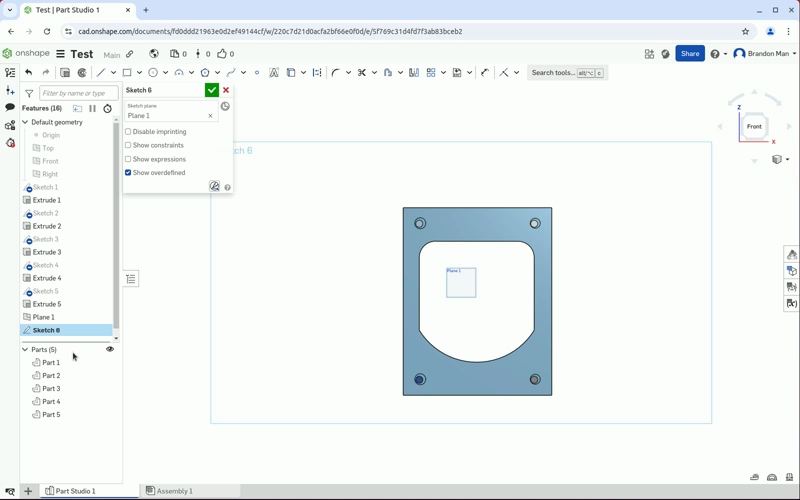
key(y)
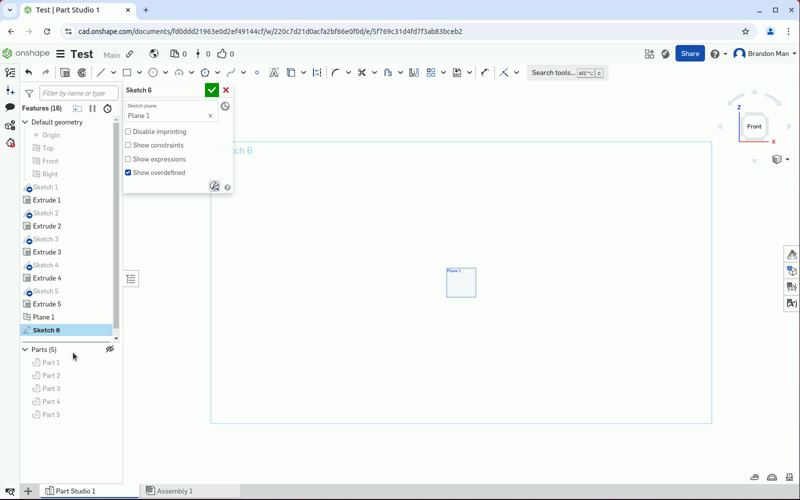
key(c)
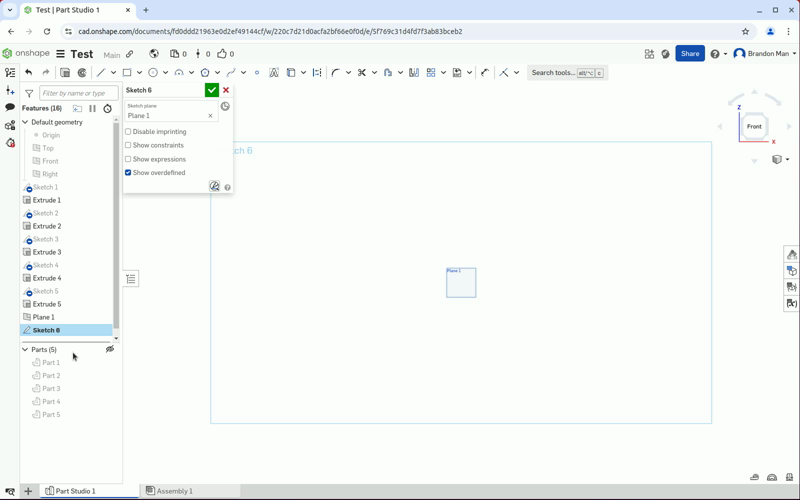
key_down(shift)
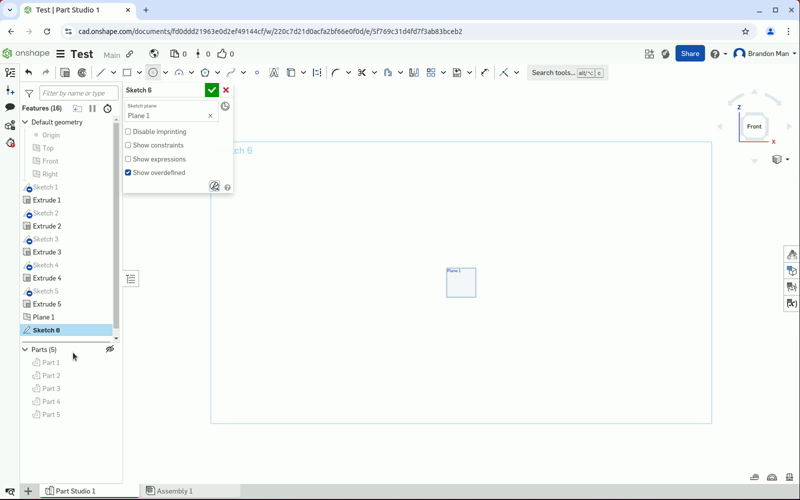
mouse_move(420, 223)
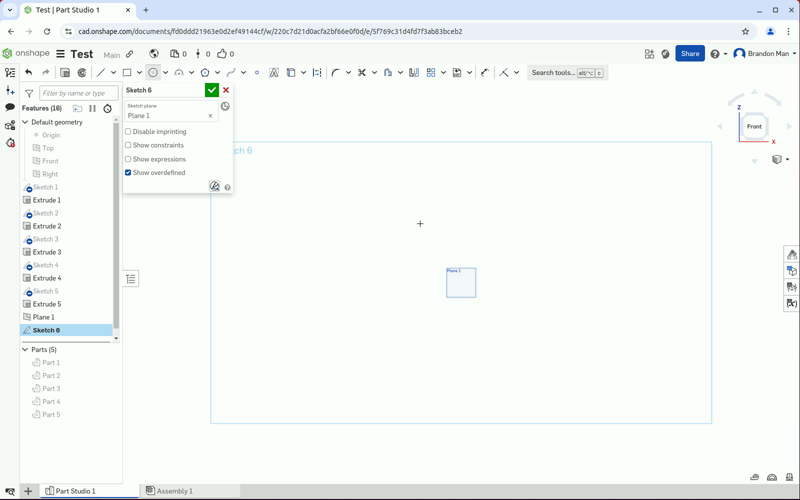
click(420, 223)
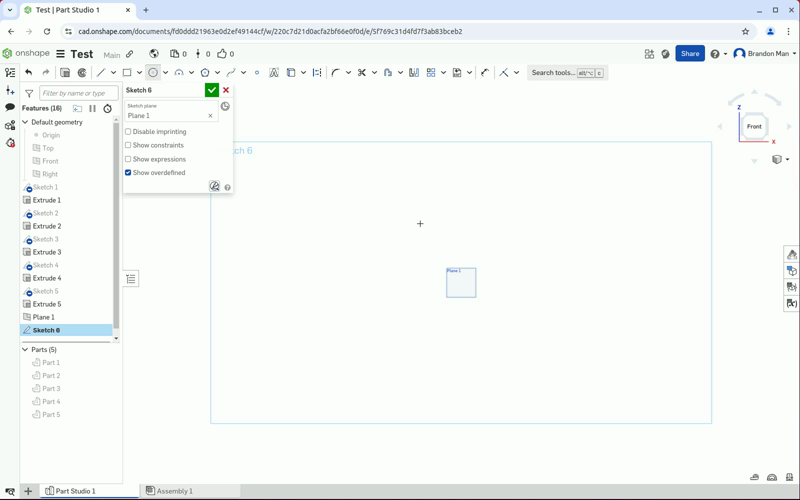
key_up(shift)
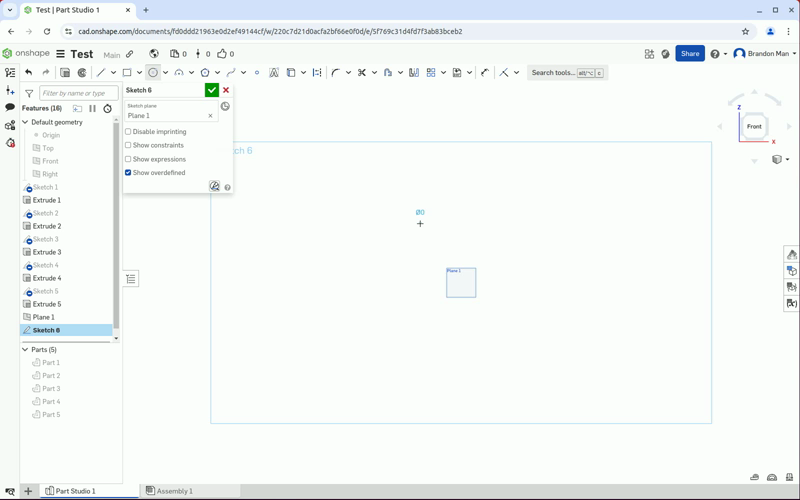
mouse_move(425, 223)
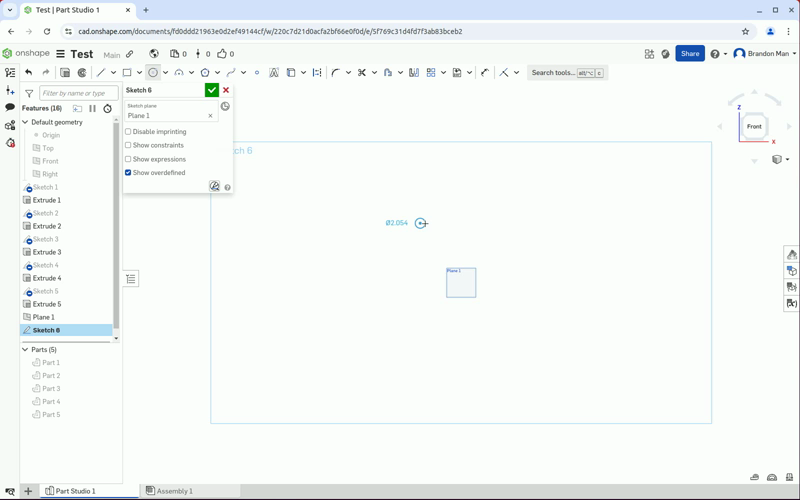
click(425, 223)
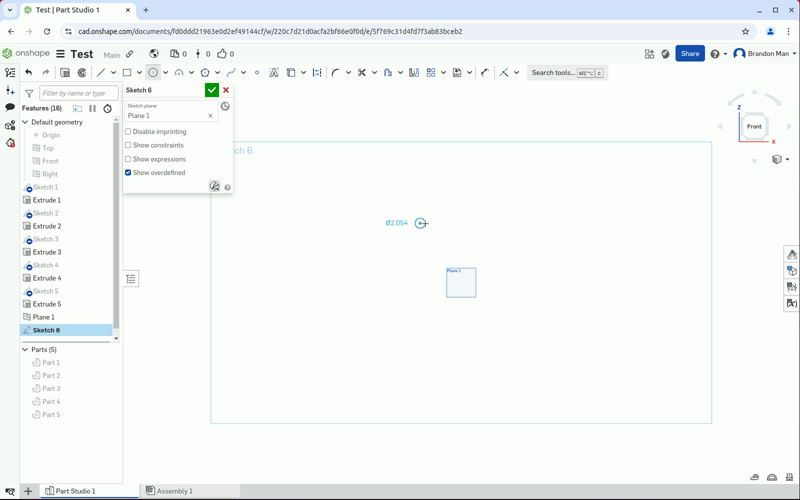
key(esc)
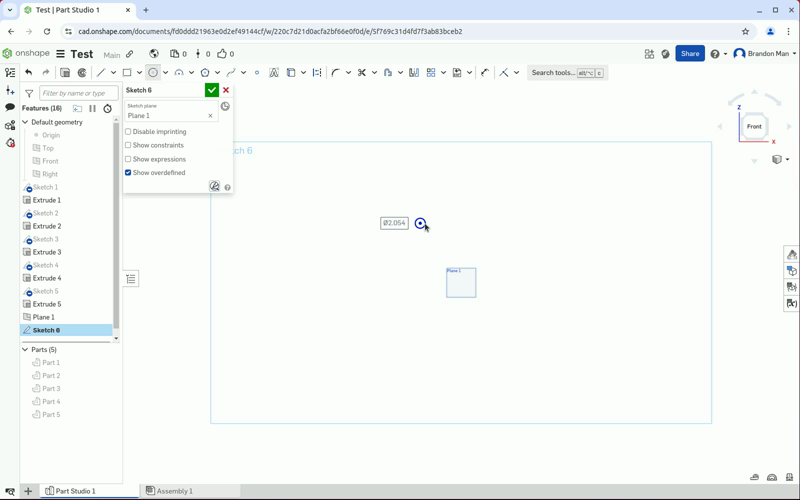
mouse_move(416, 222)
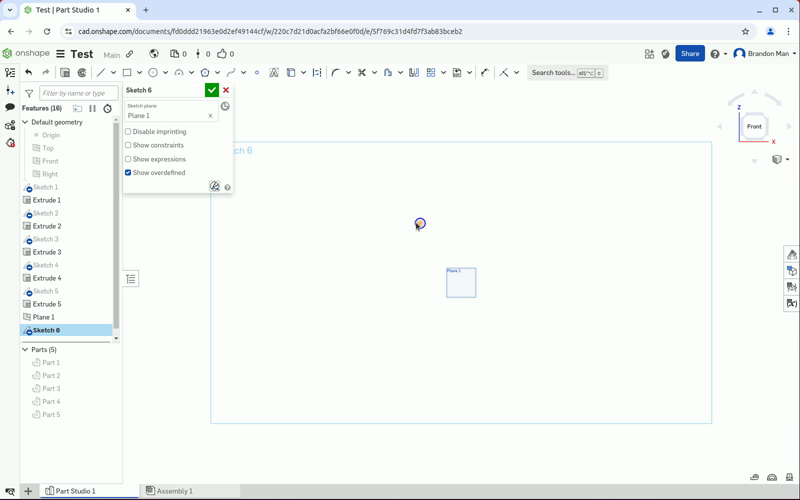
scroll(6)
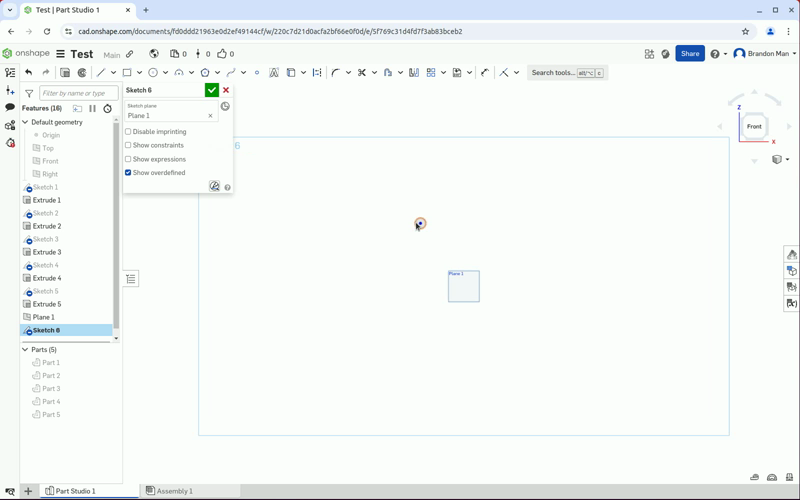
scroll(6)
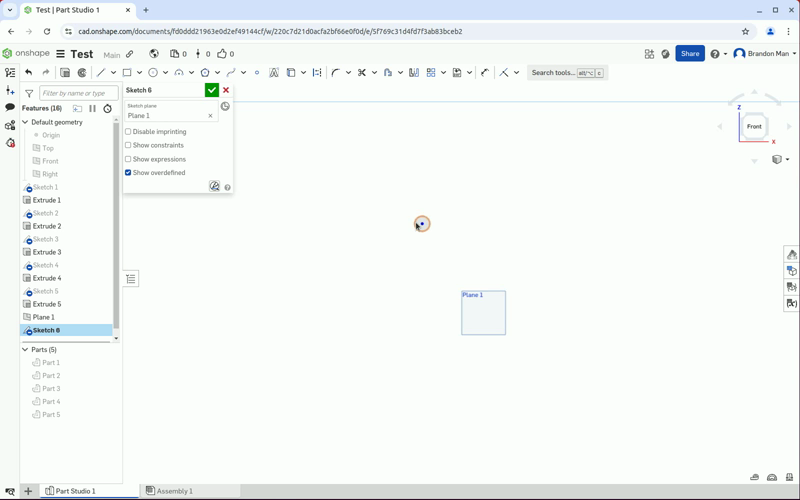
scroll(6)
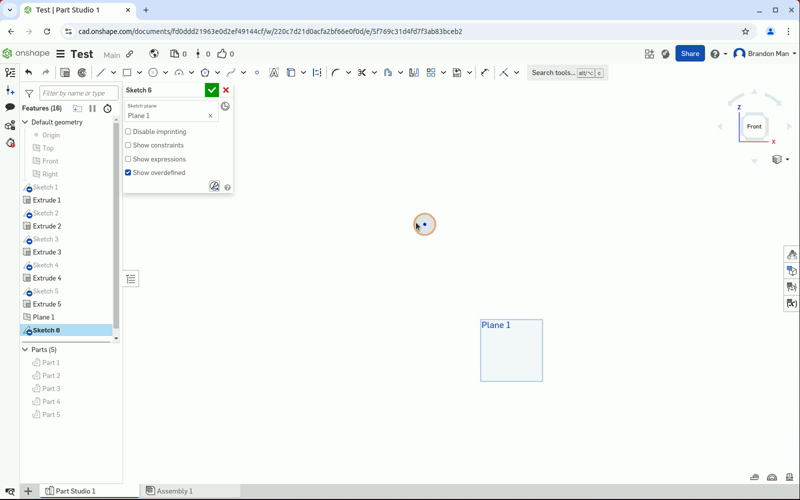
scroll(6)
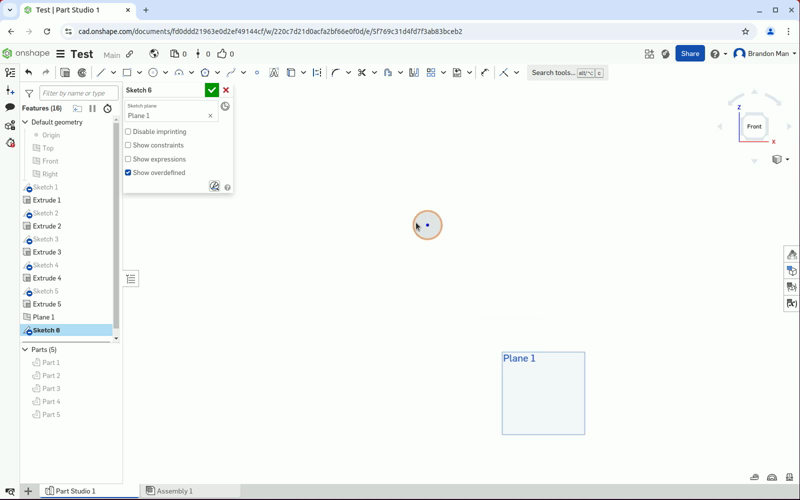
scroll(6)
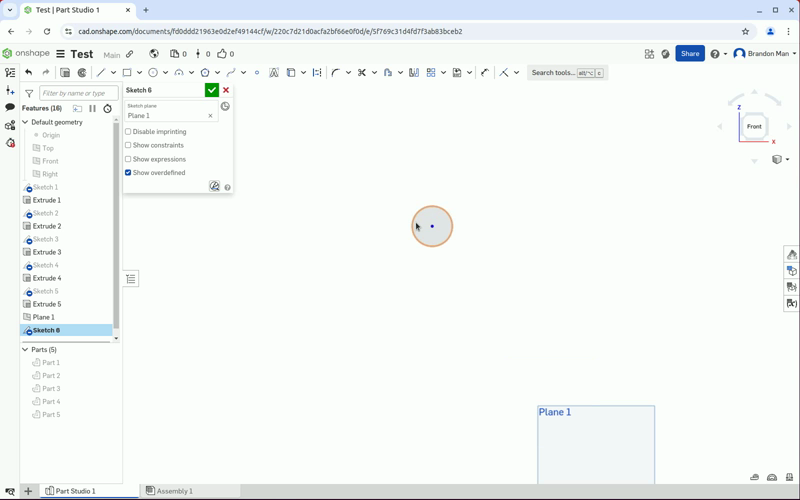
scroll(6)
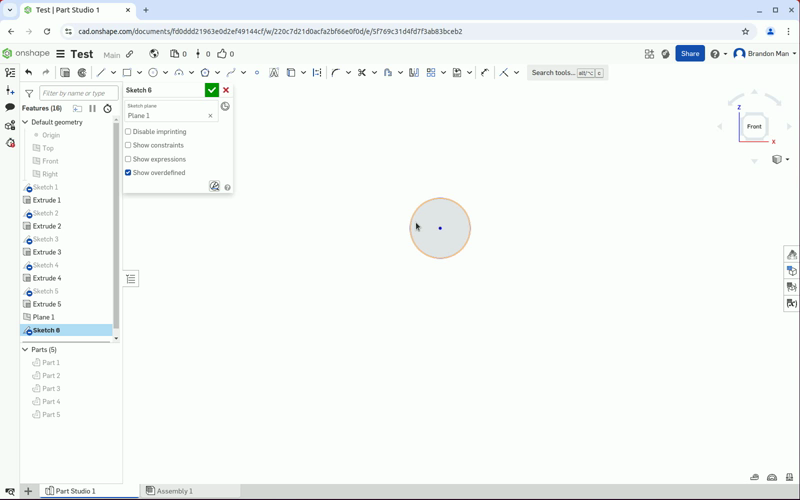
scroll(6)
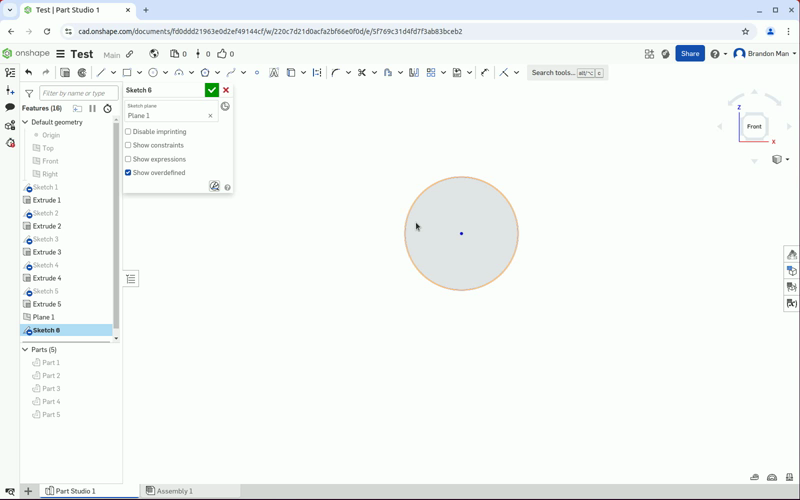
click(416, 222)
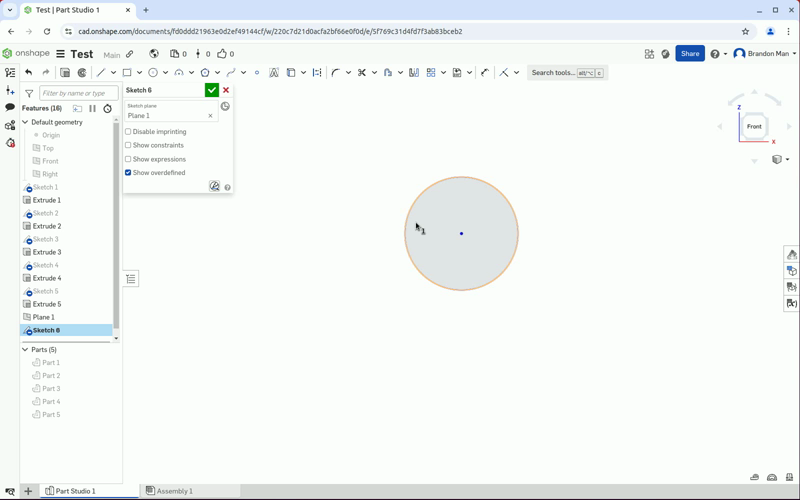
scroll(-6)
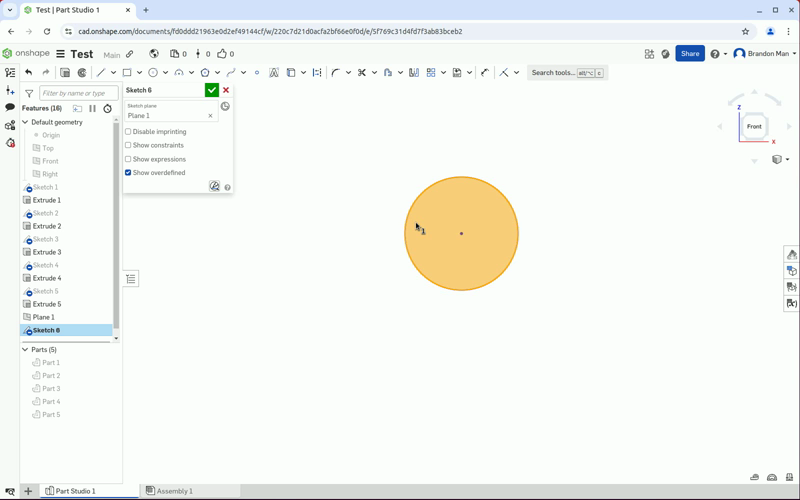
scroll(-6)
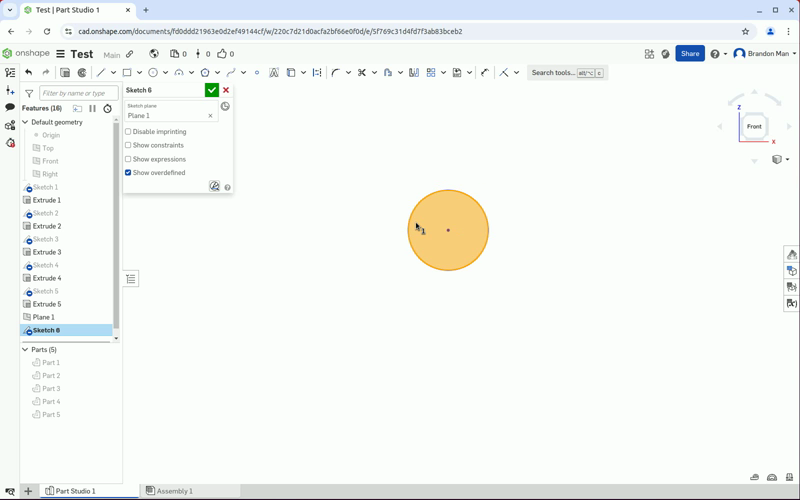
scroll(-6)
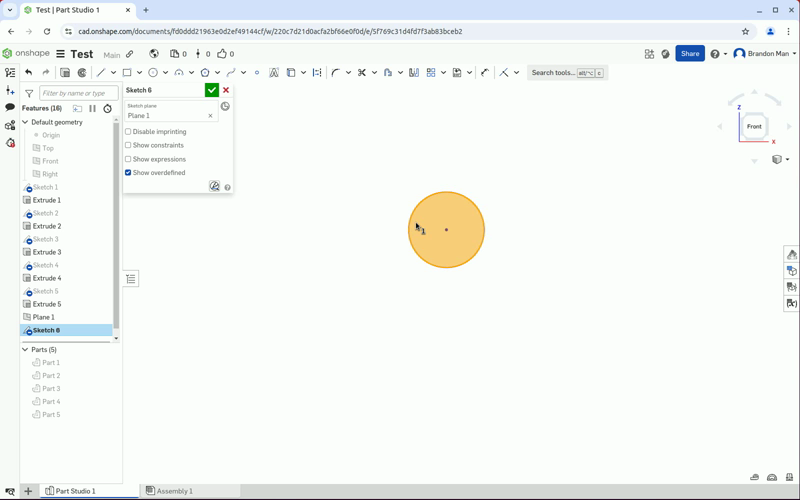
scroll(-6)
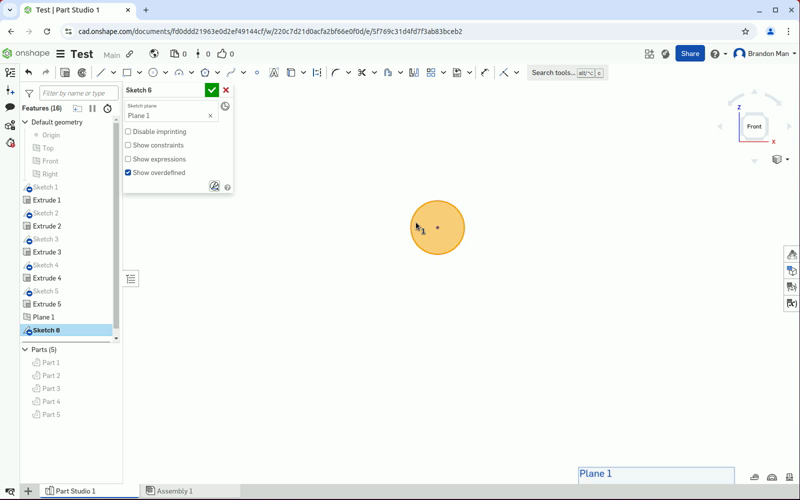
scroll(-6)
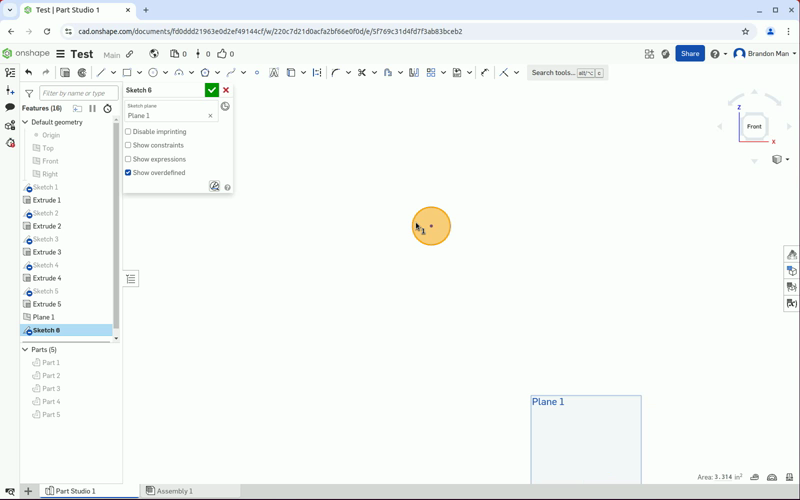
scroll(-6)
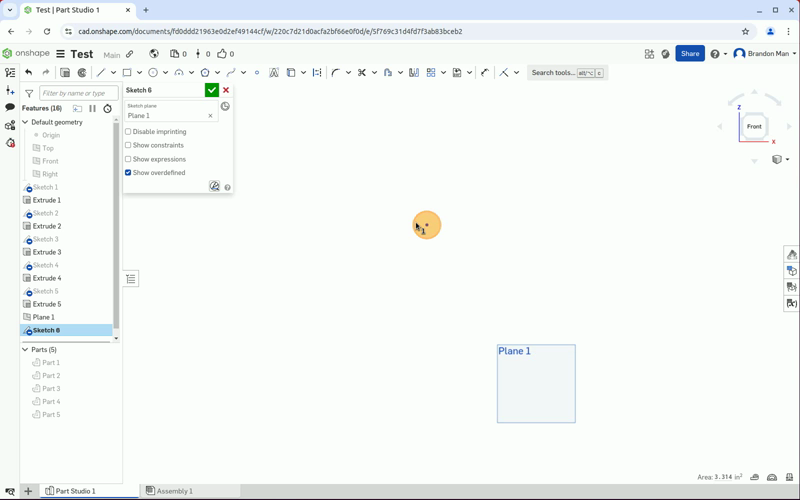
scroll(-6)
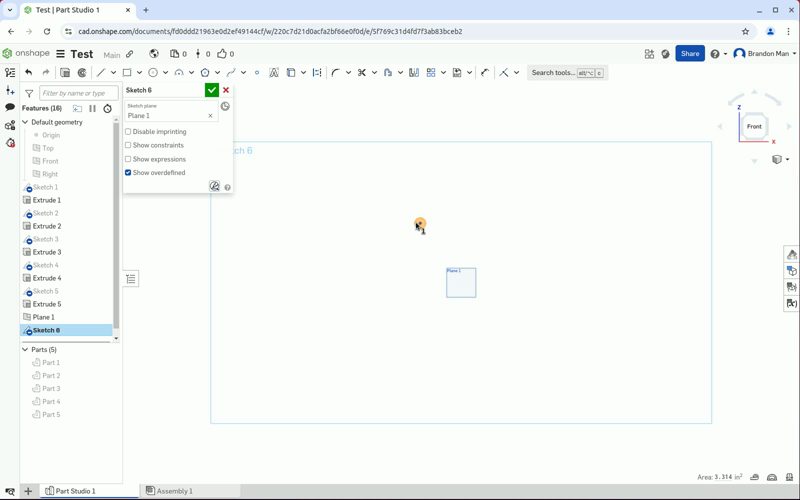
mouse_move(73, 352)
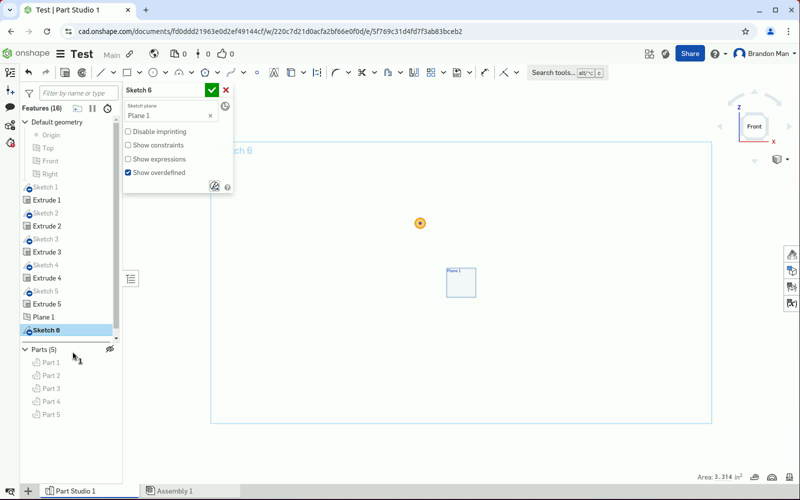
key(shift+y)
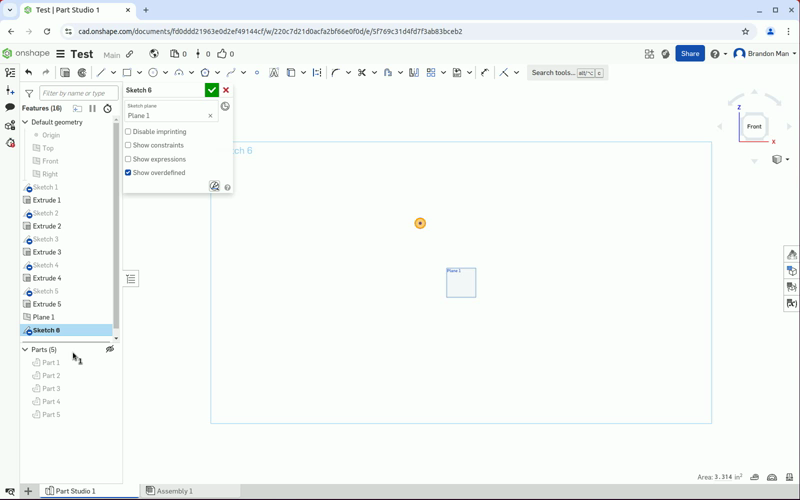
key(shift+e)
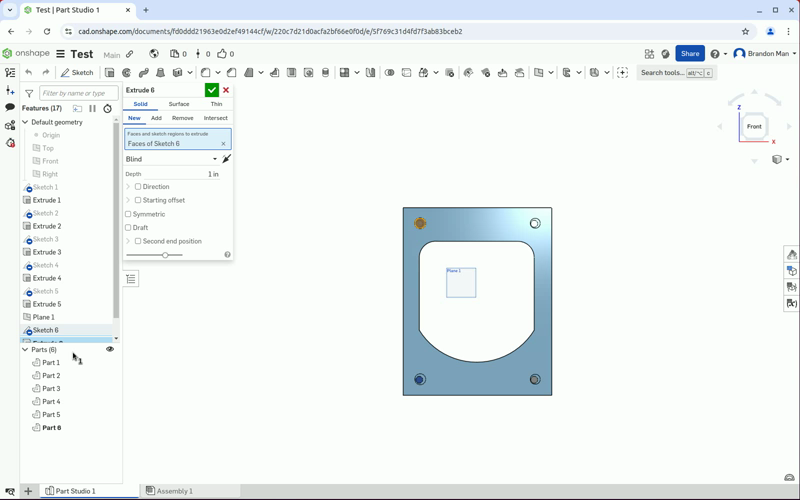
mouse_move(143, 106)
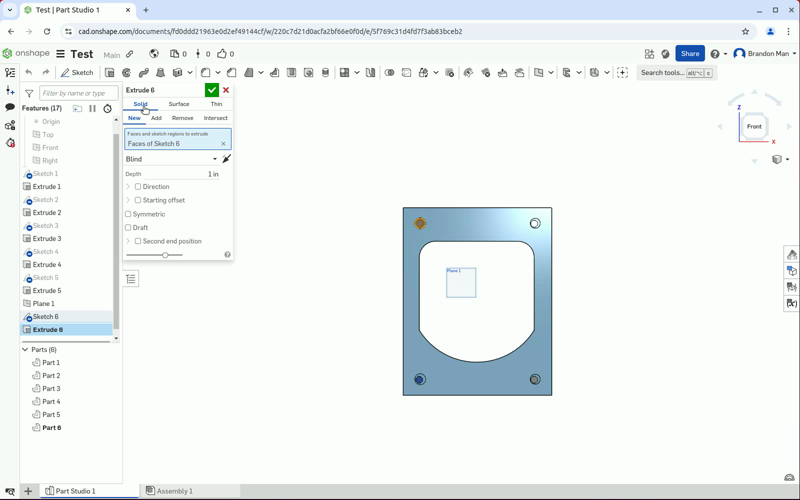
click(143, 106)
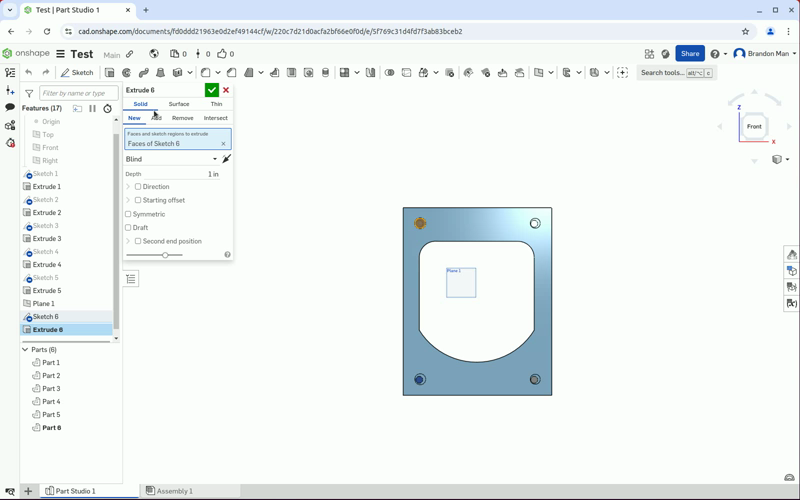
mouse_move(186, 120)
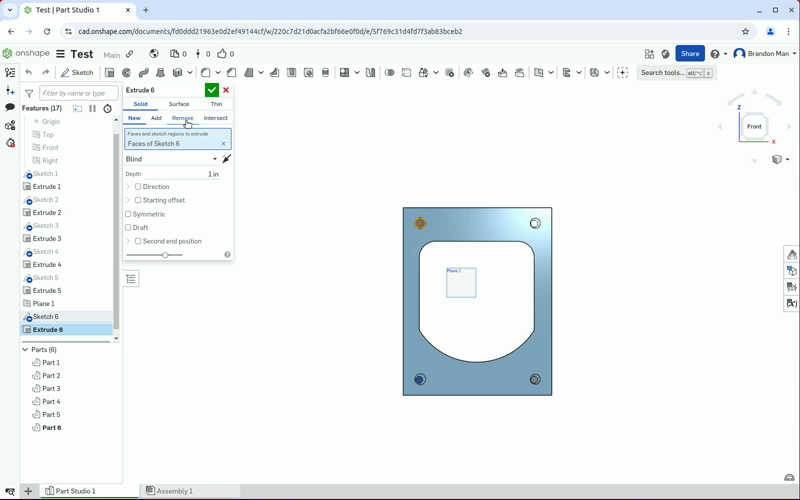
click(186, 120)
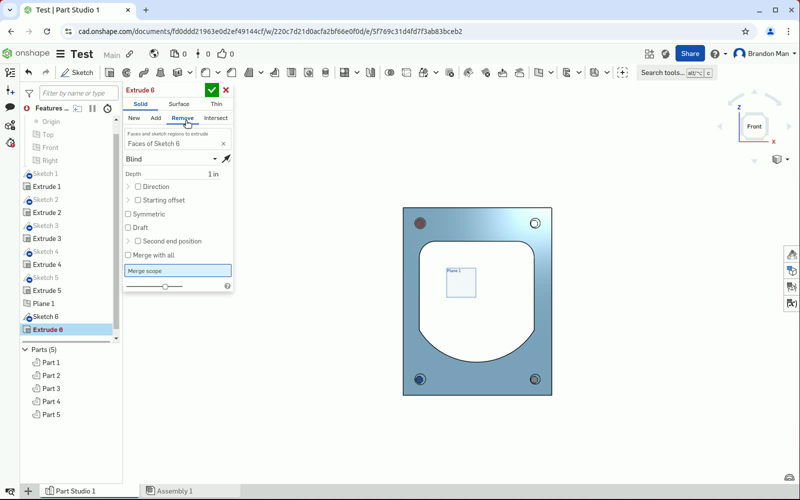
key(tab, 4)
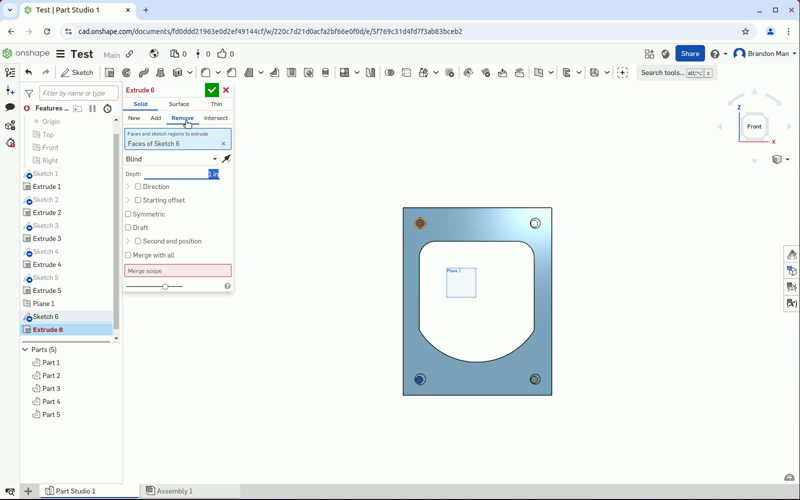
text(0.722)
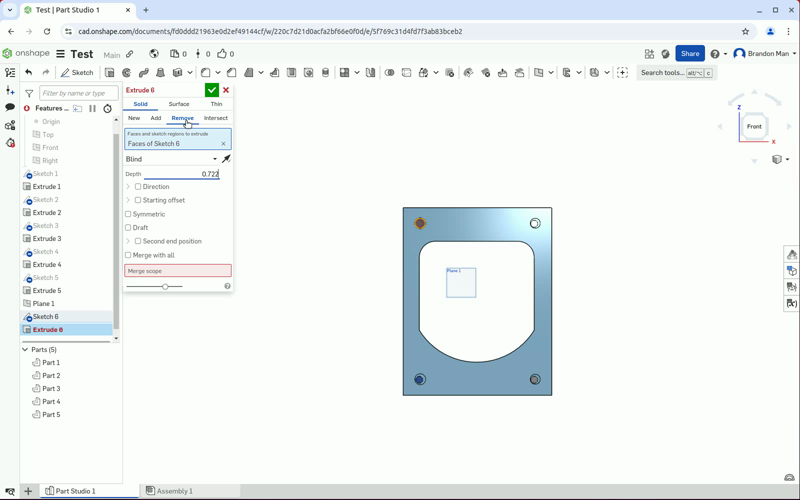
key(tab, 6)
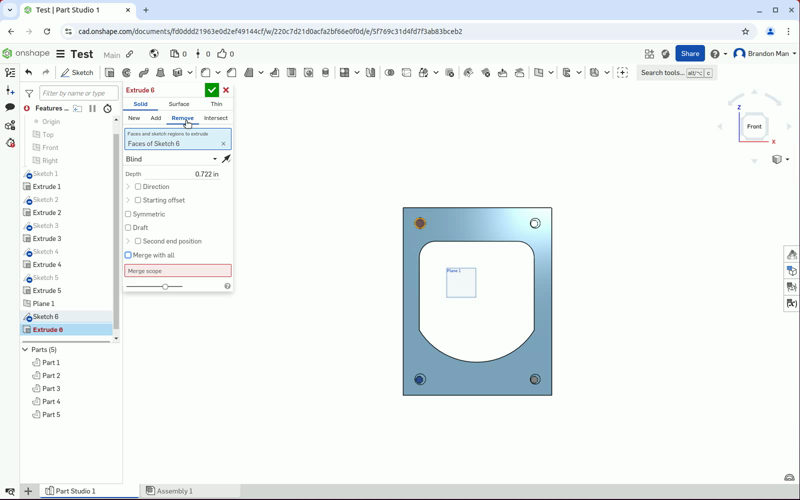
key(space)
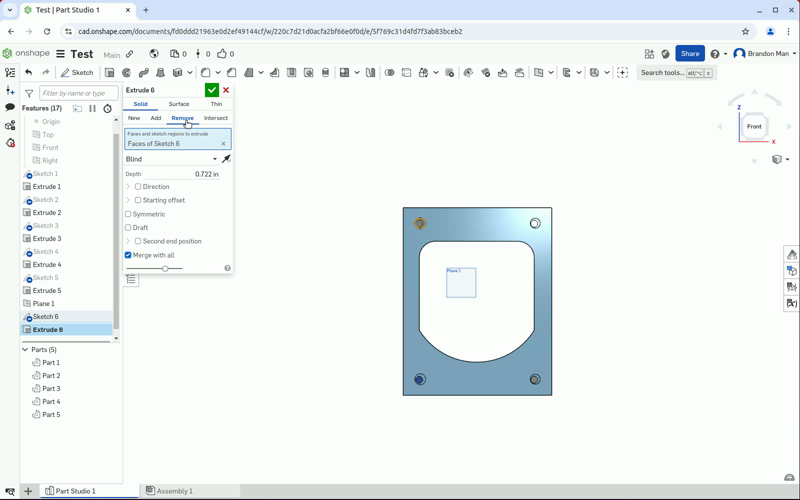
key(enter)
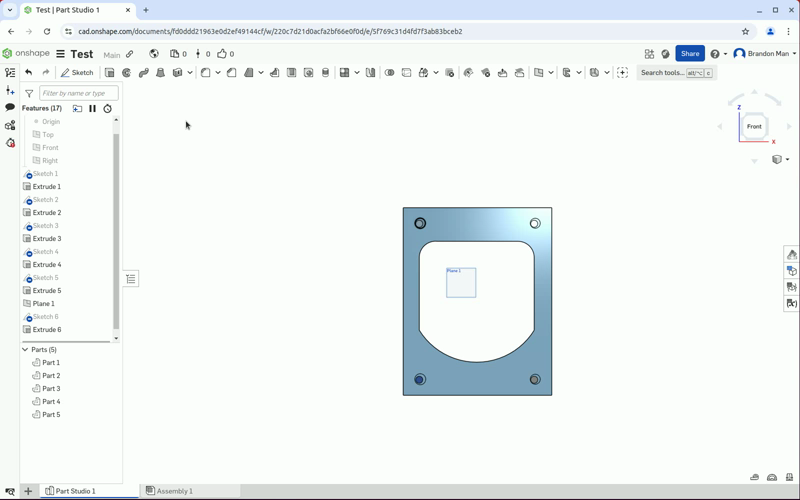
key(shift+h)
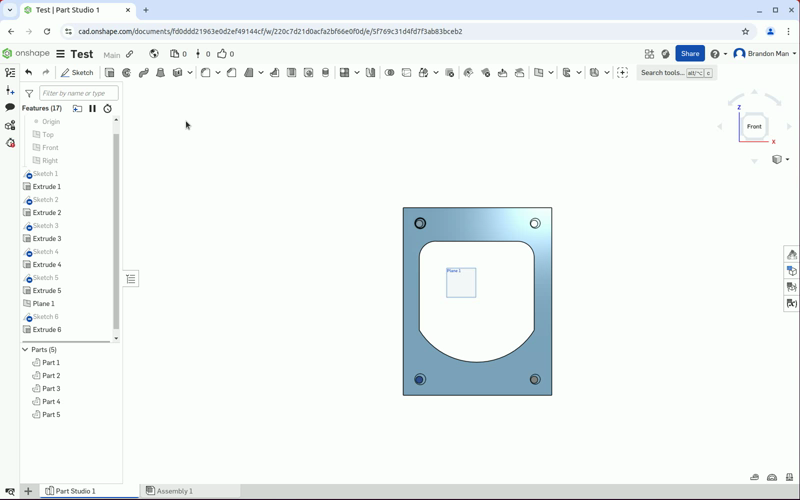
key(shift+h)
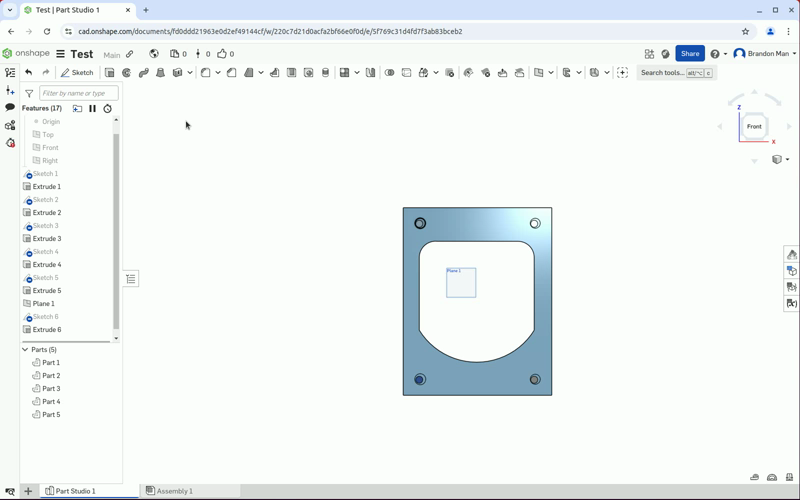
mouse_move(69, 176)
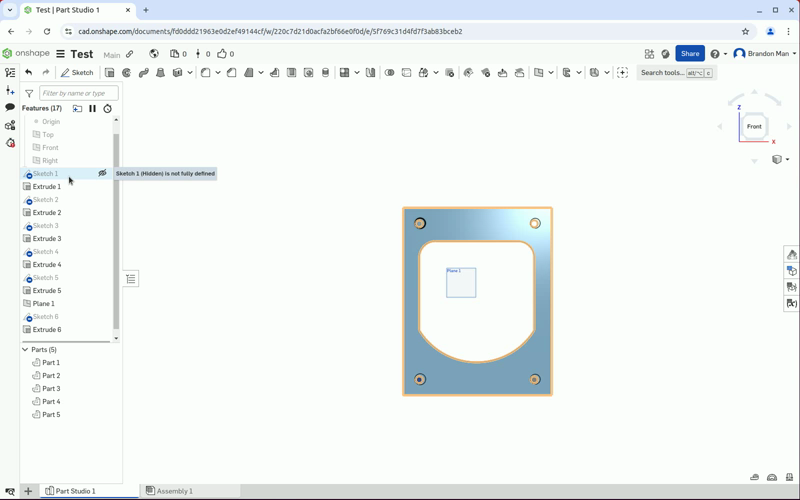
click(69, 176)
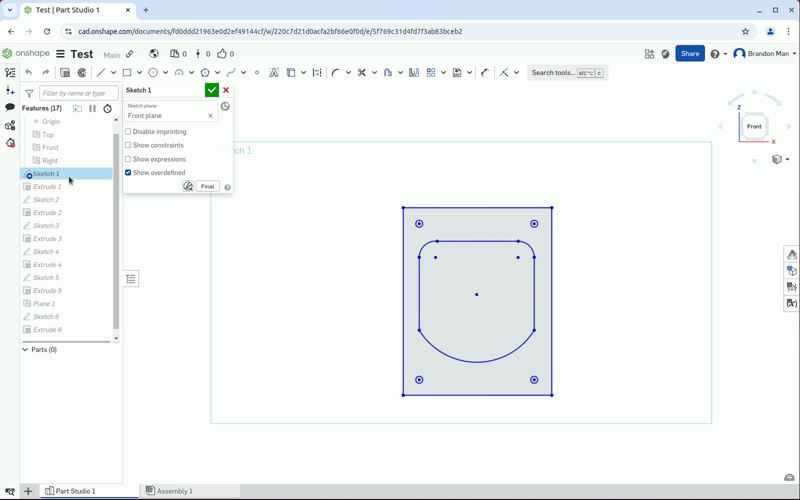
mouse_move(229, 92)
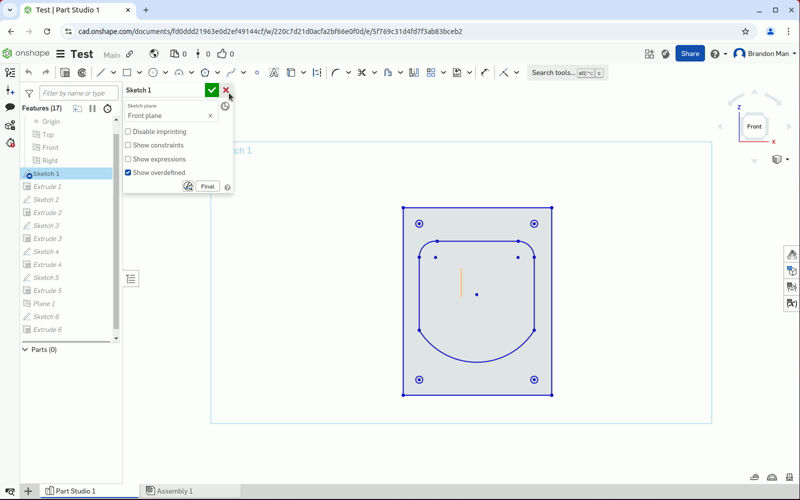
click(229, 92)
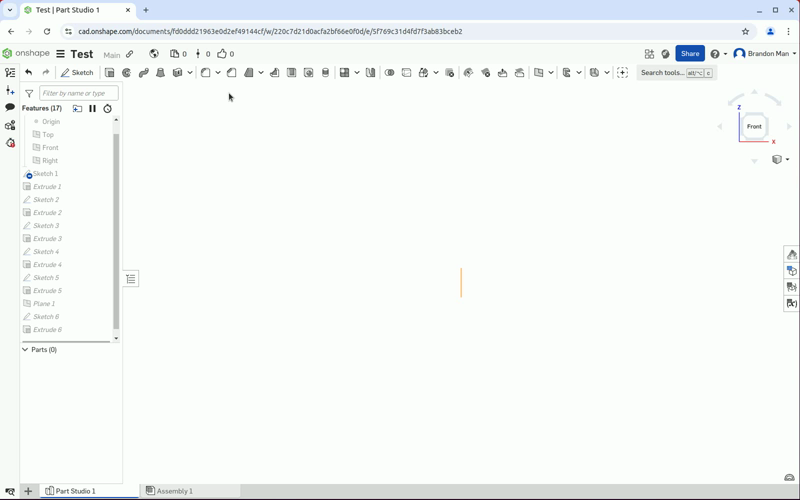
key(shift+s)
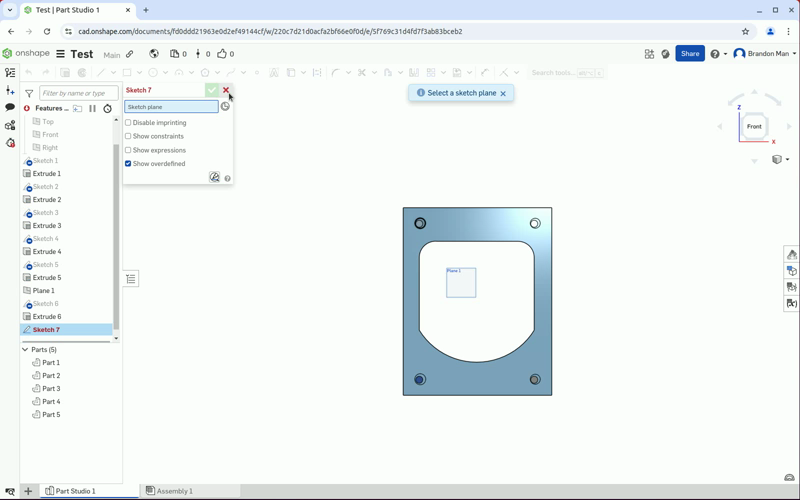
mouse_move(69, 293)
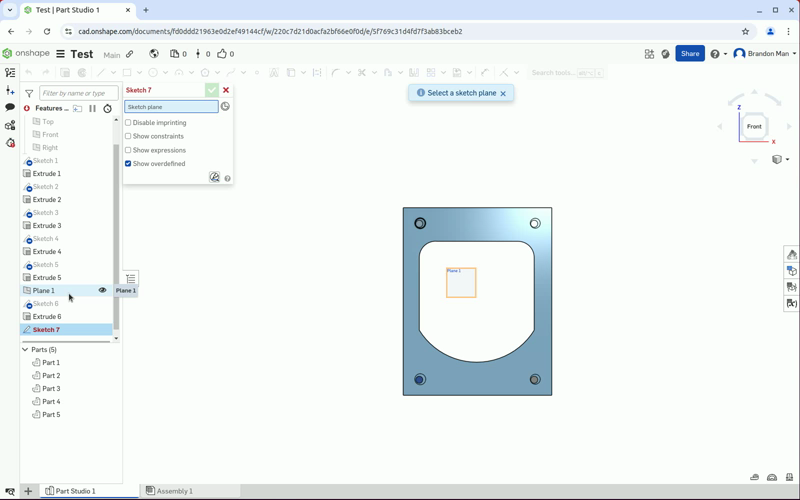
click(69, 293)
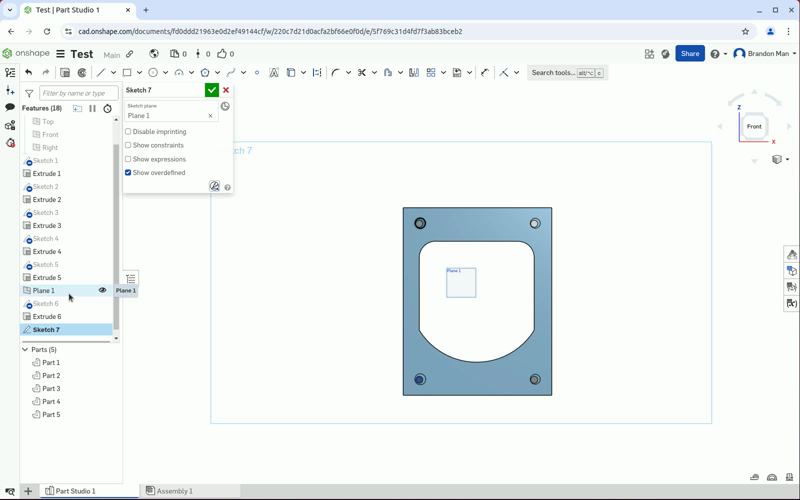
mouse_move(73, 352)
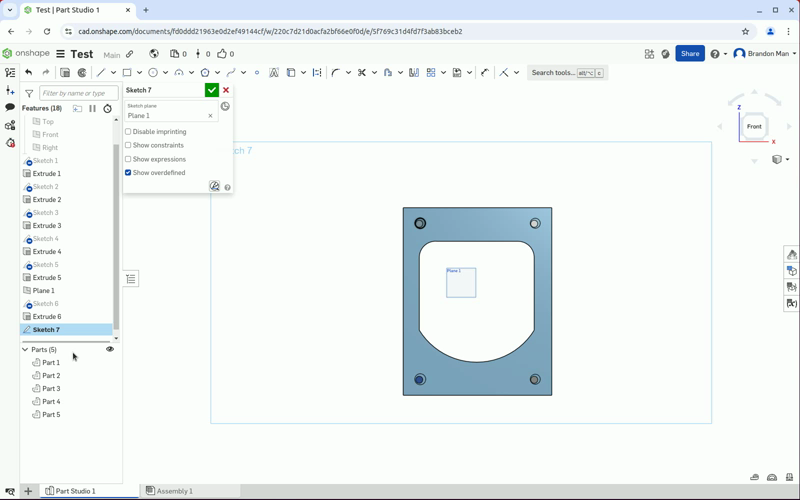
key(y)
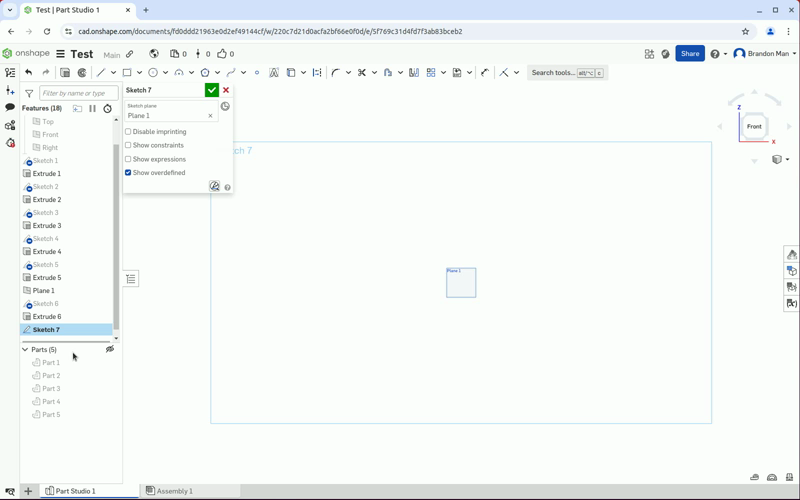
key(c)
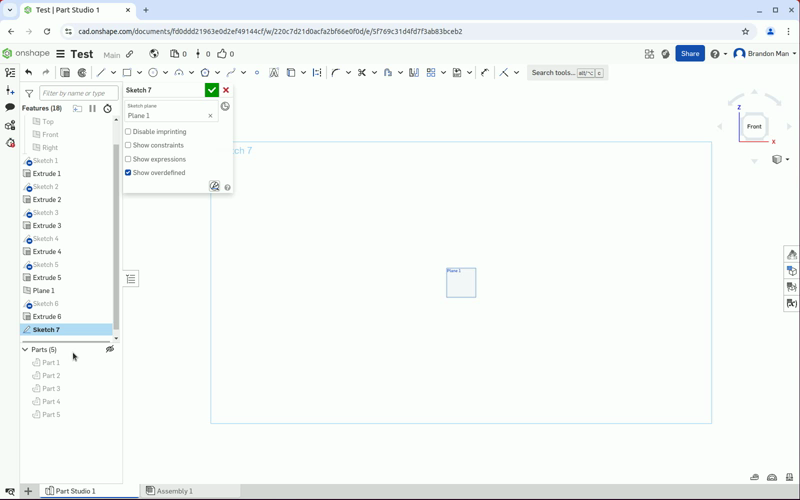
key_down(shift)
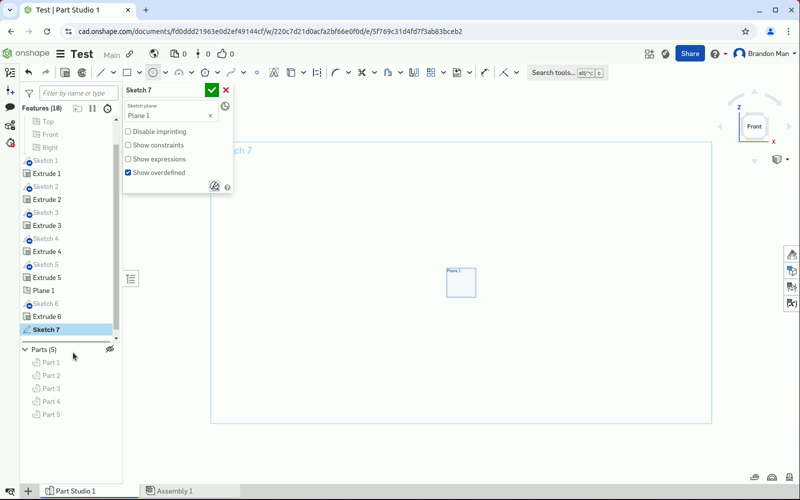
mouse_move(535, 223)
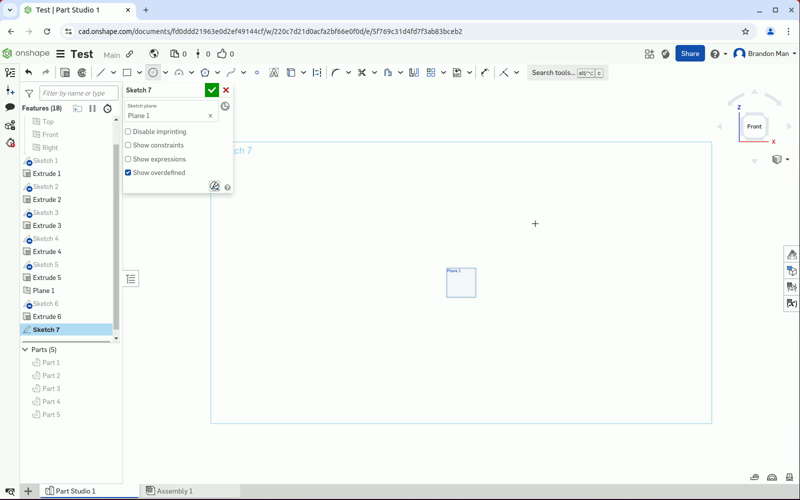
click(535, 223)
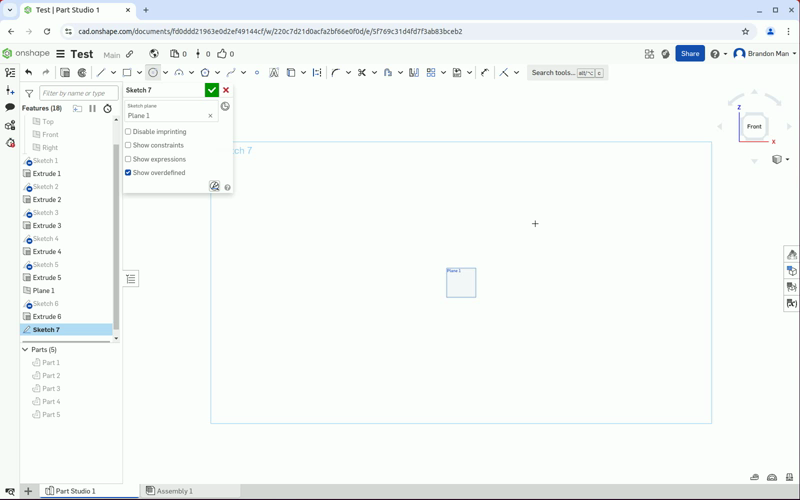
key_up(shift)
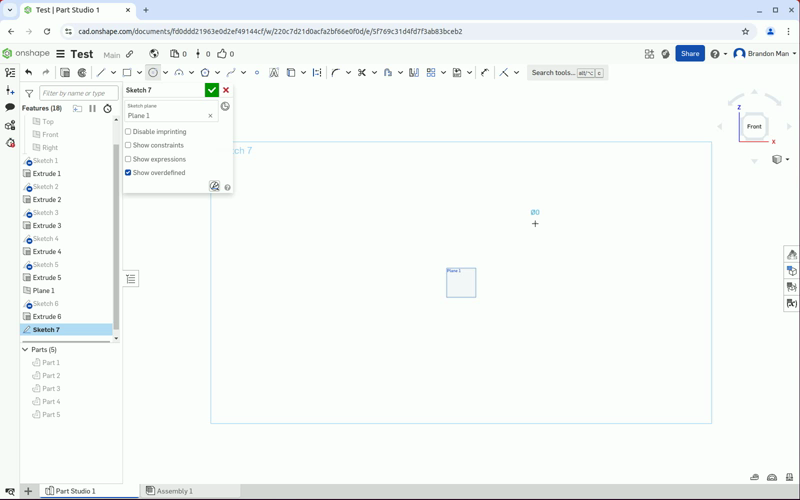
mouse_move(540, 223)
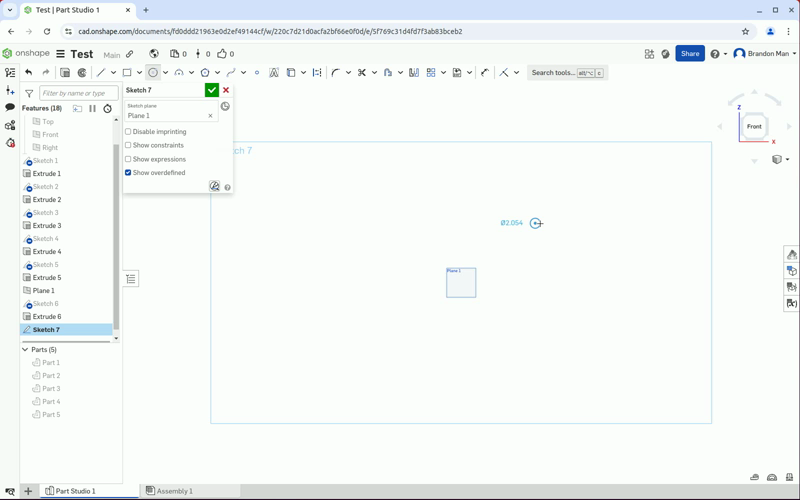
click(540, 223)
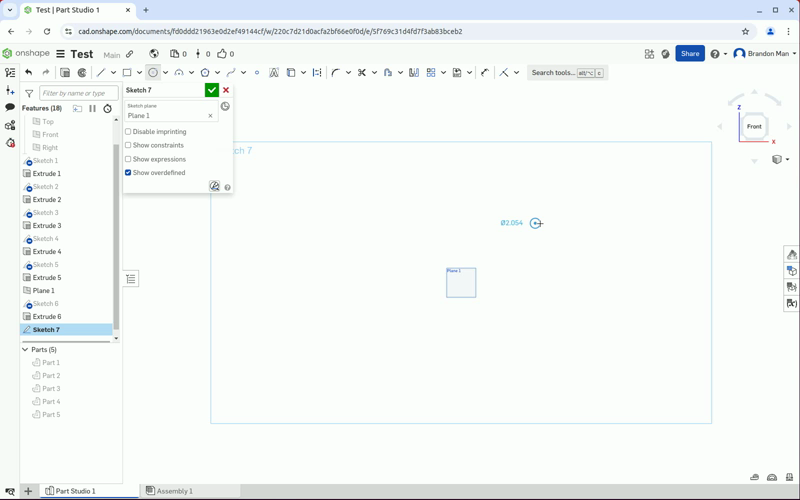
key(esc)
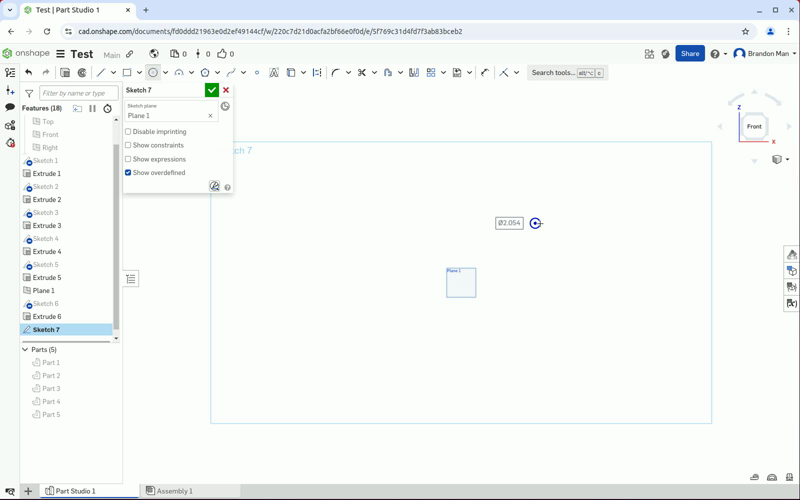
mouse_move(538, 220)
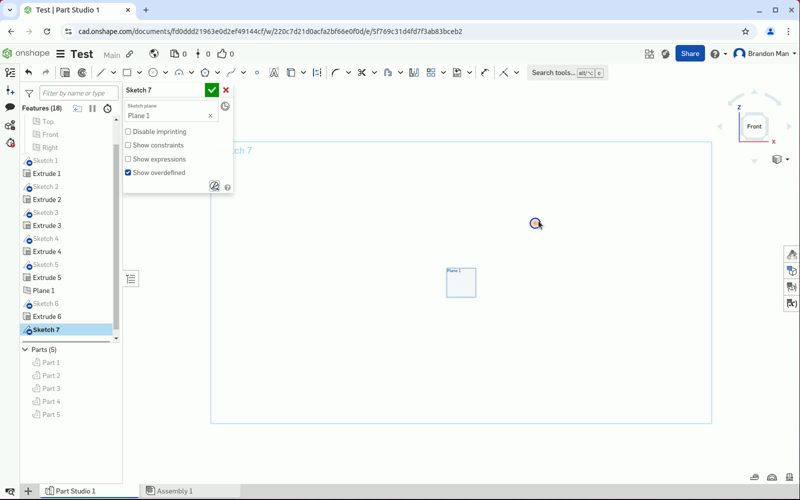
scroll(6)
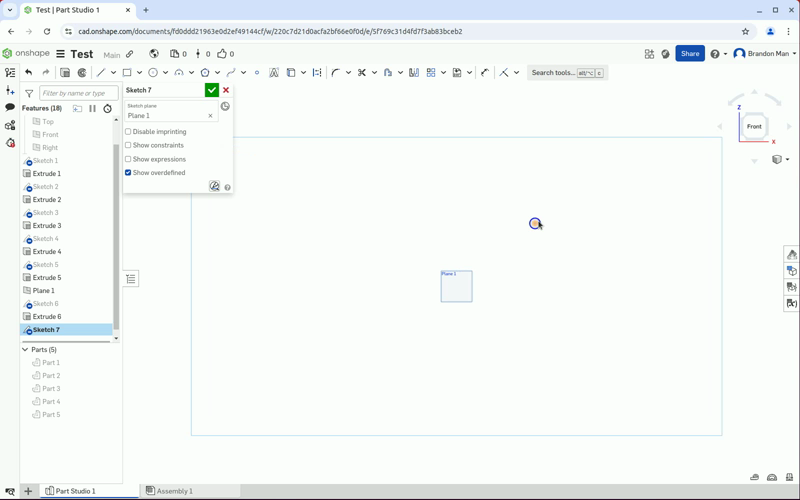
scroll(6)
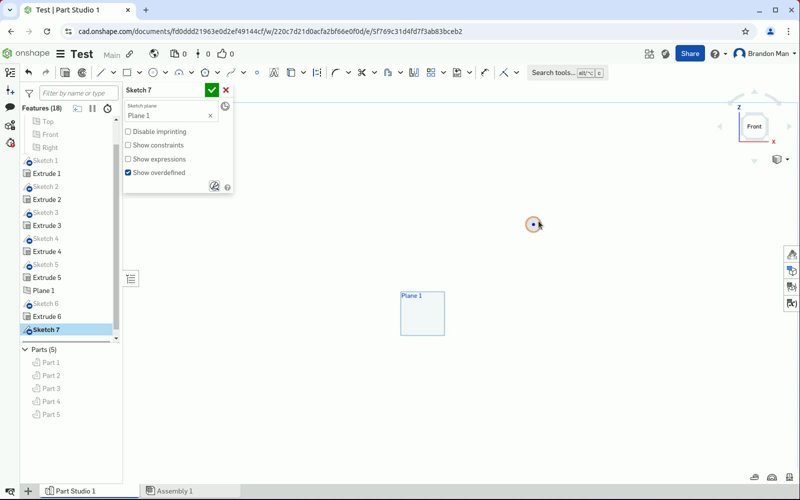
scroll(6)
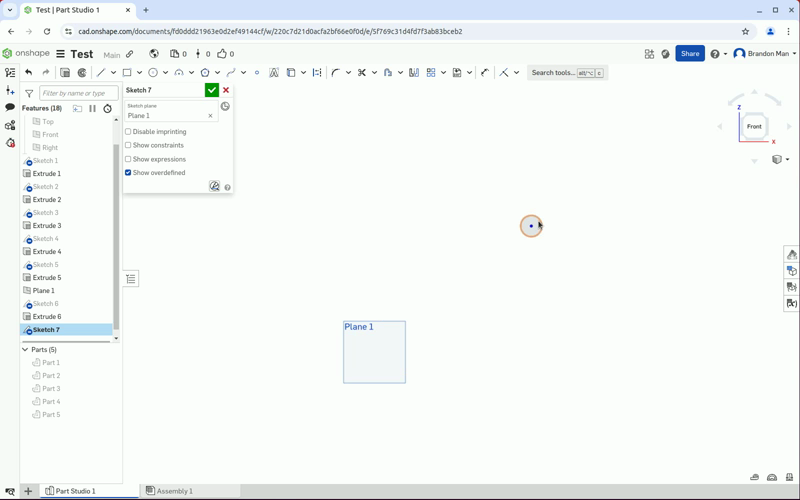
scroll(6)
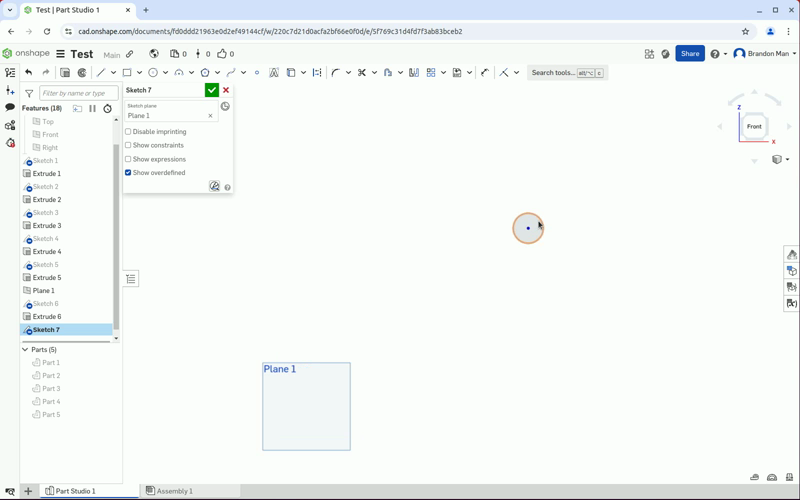
scroll(6)
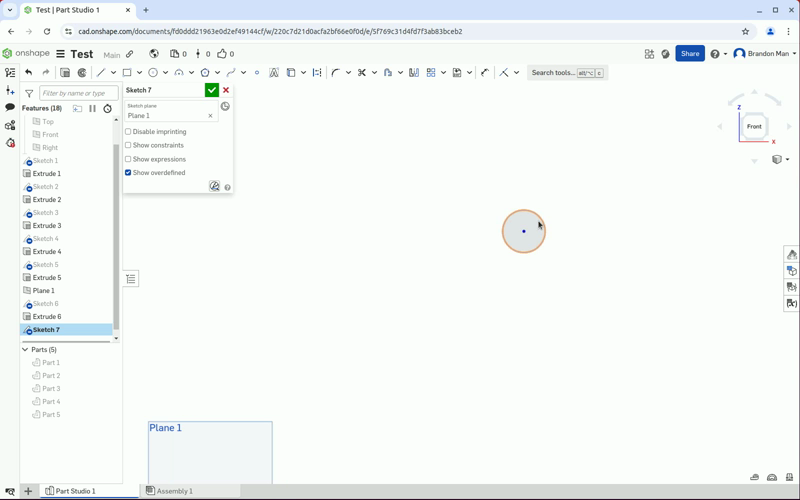
scroll(6)
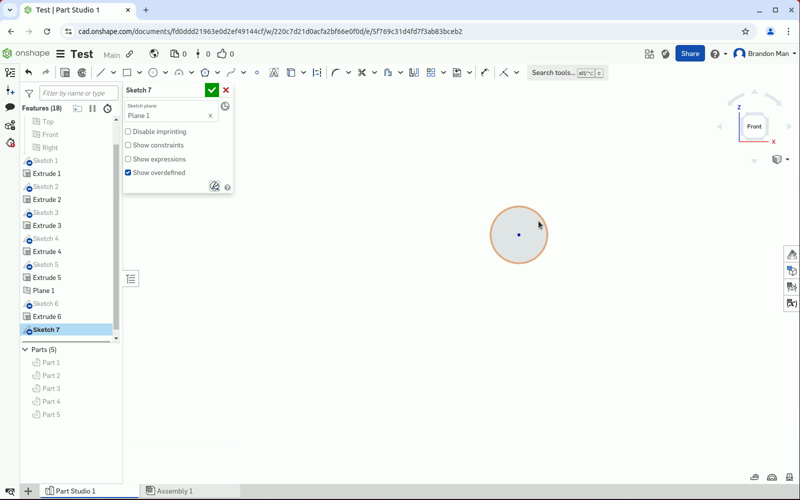
scroll(6)
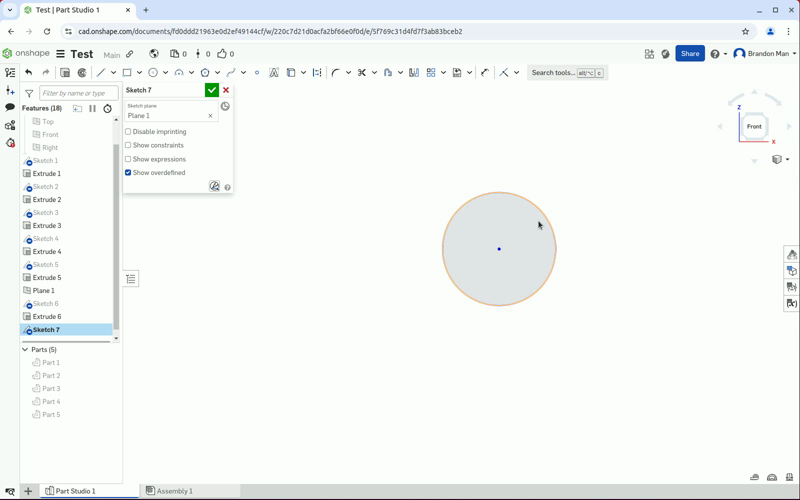
click(538, 220)
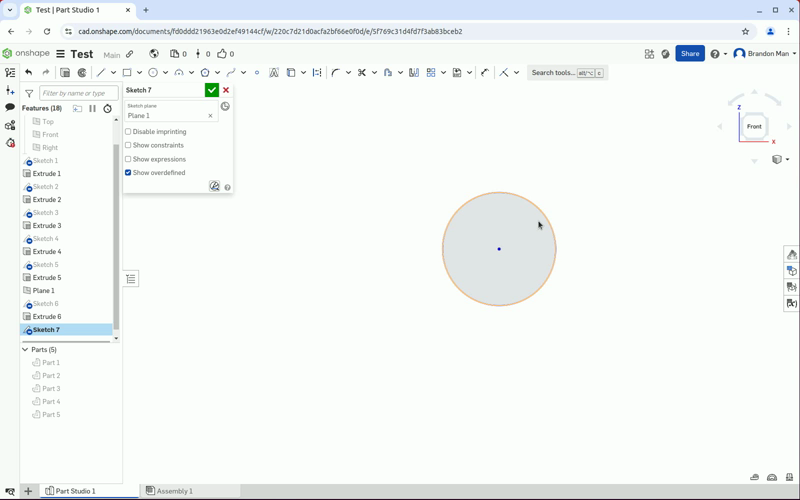
scroll(-6)
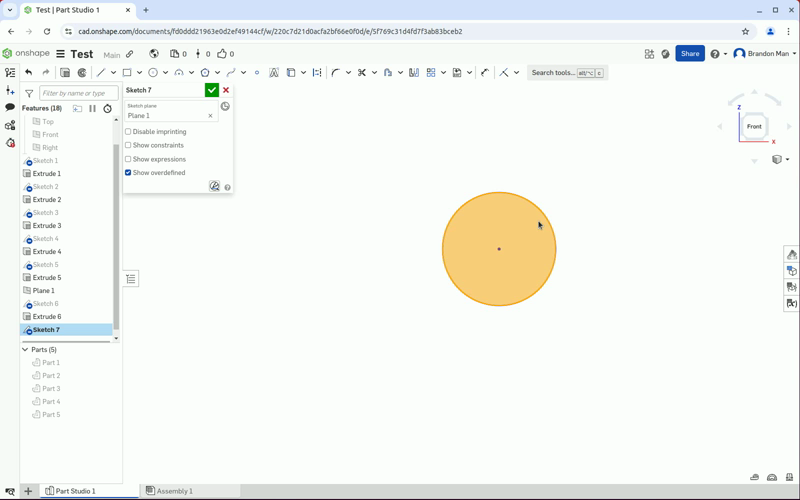
scroll(-6)
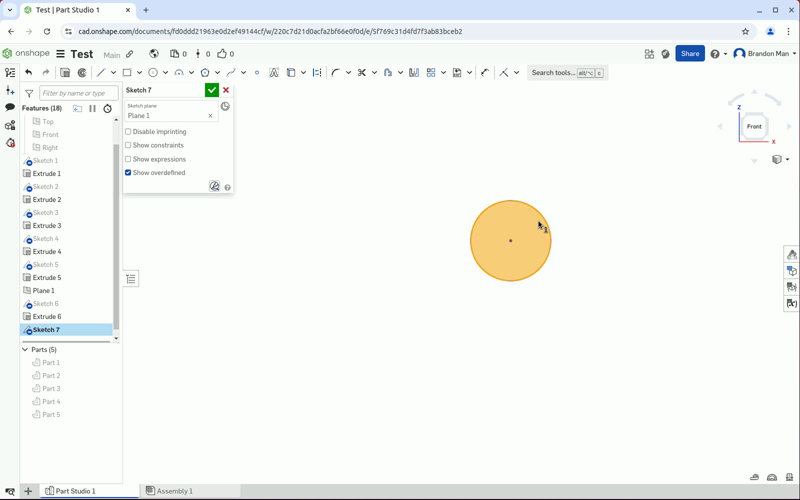
scroll(-6)
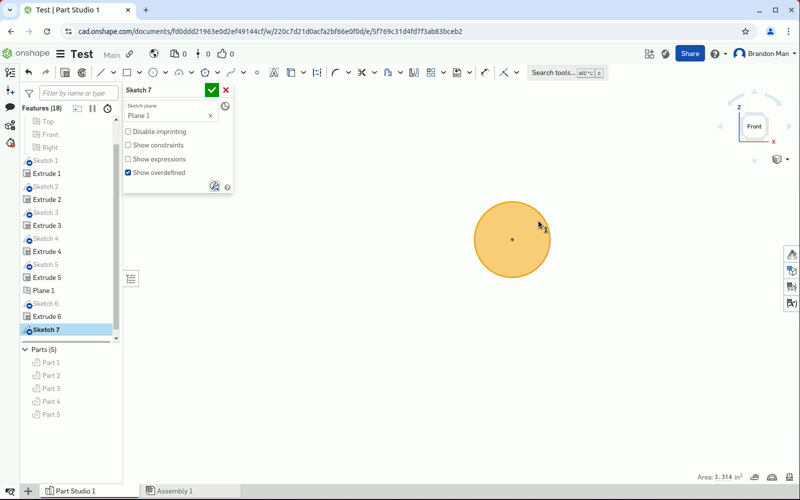
scroll(-6)
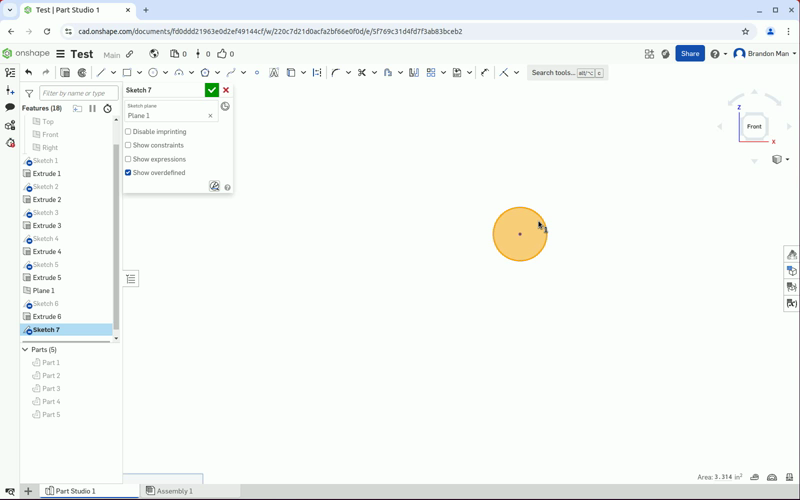
scroll(-6)
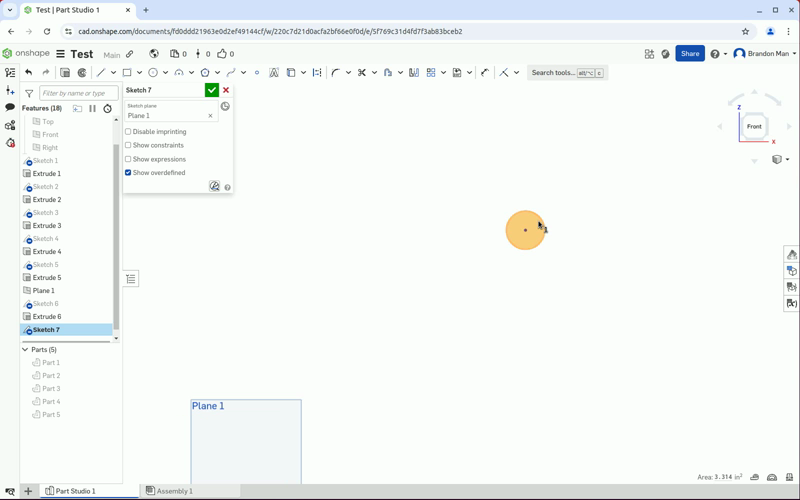
scroll(-6)
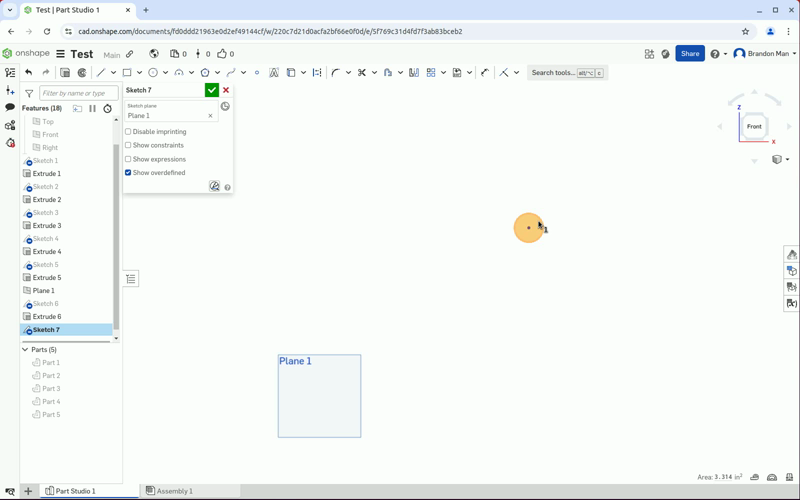
scroll(-6)
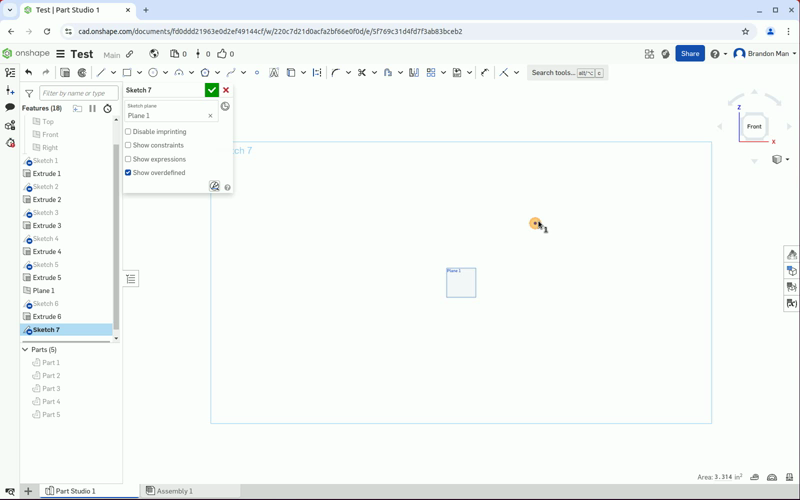
mouse_move(73, 352)
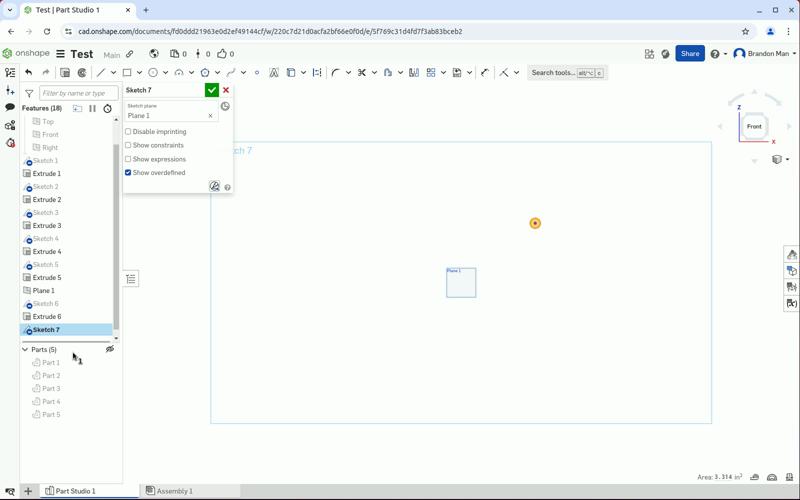
key(shift+y)
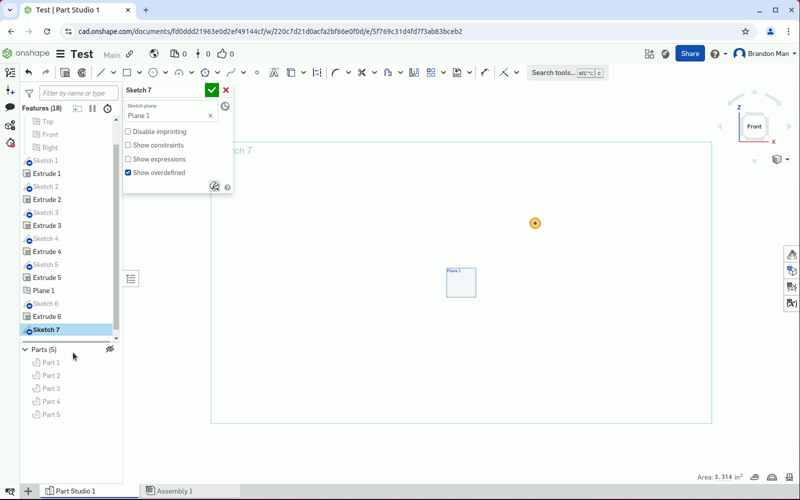
key(shift+e)
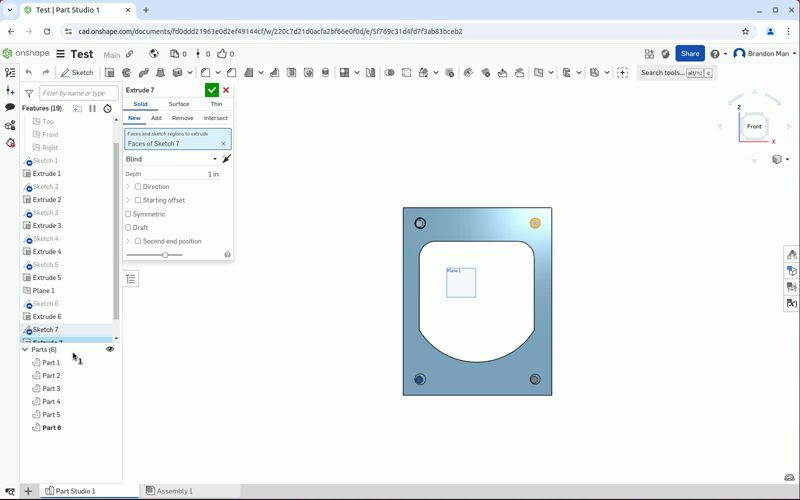
mouse_move(143, 106)
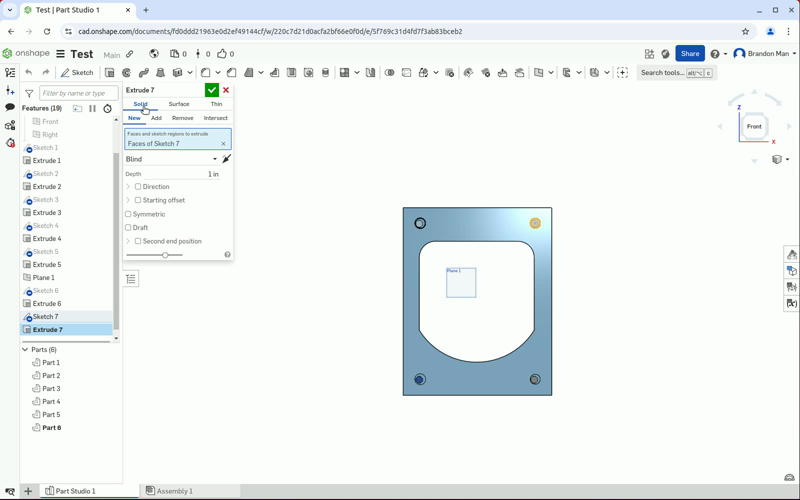
click(143, 106)
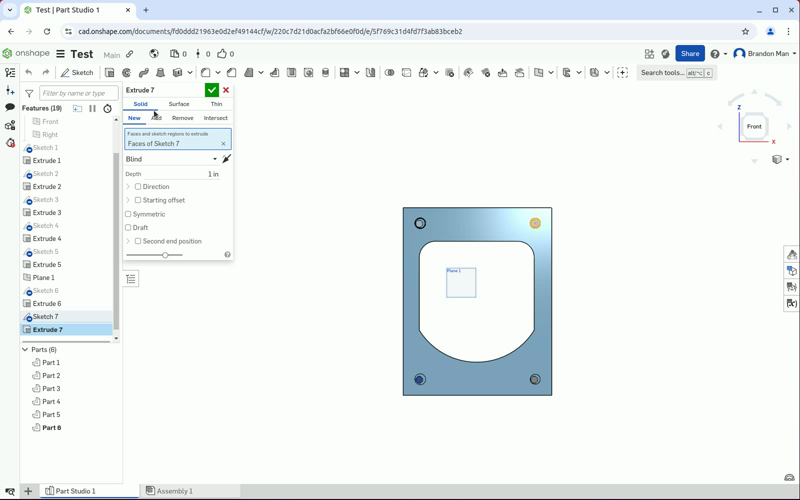
mouse_move(186, 120)
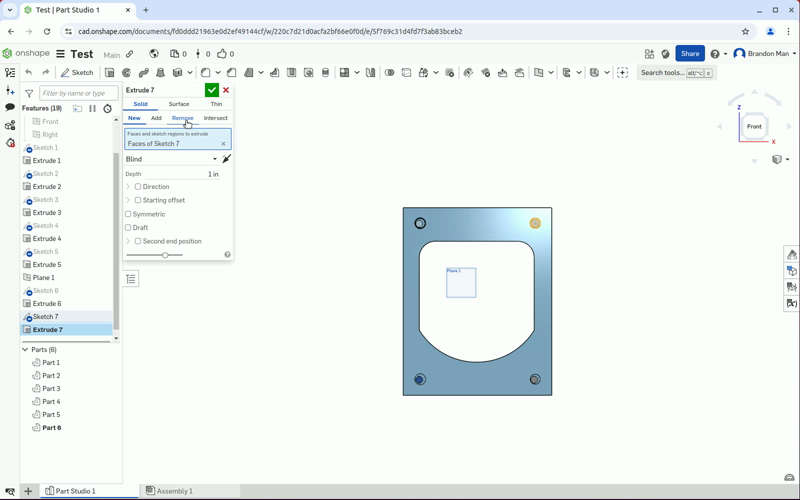
click(186, 120)
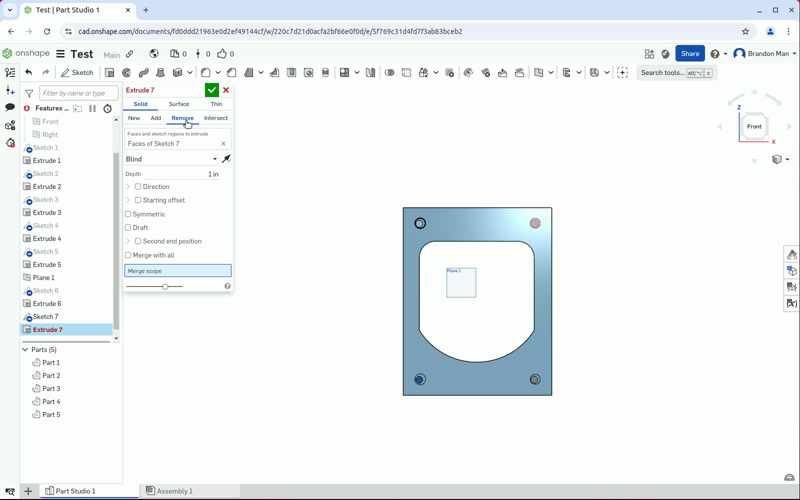
key(tab, 4)
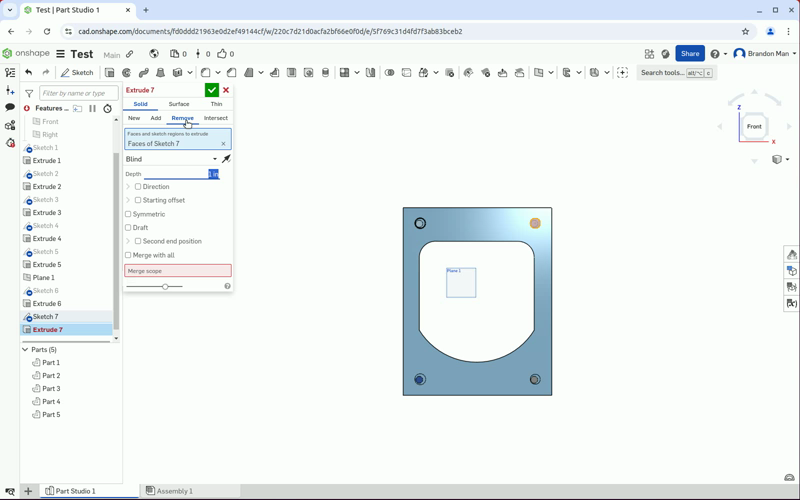
text(0.722)
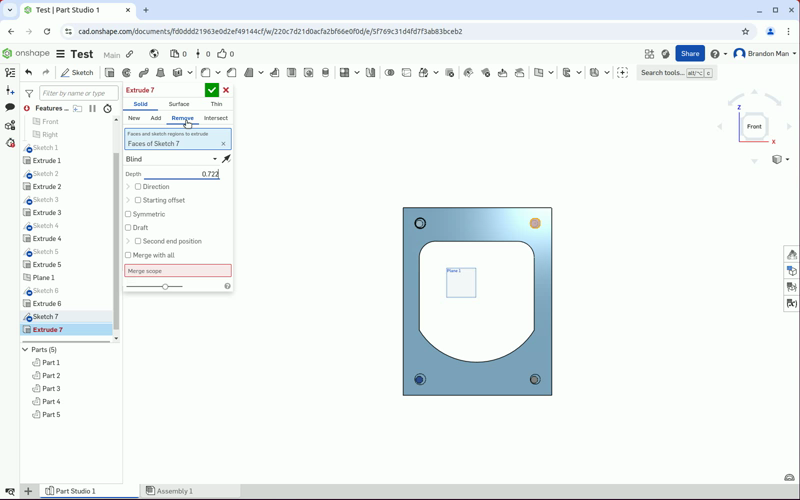
key(tab, 6)
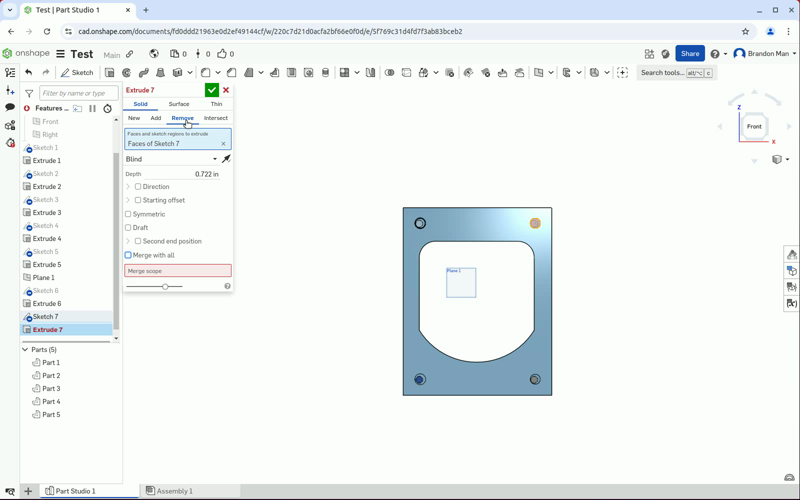
key(space)
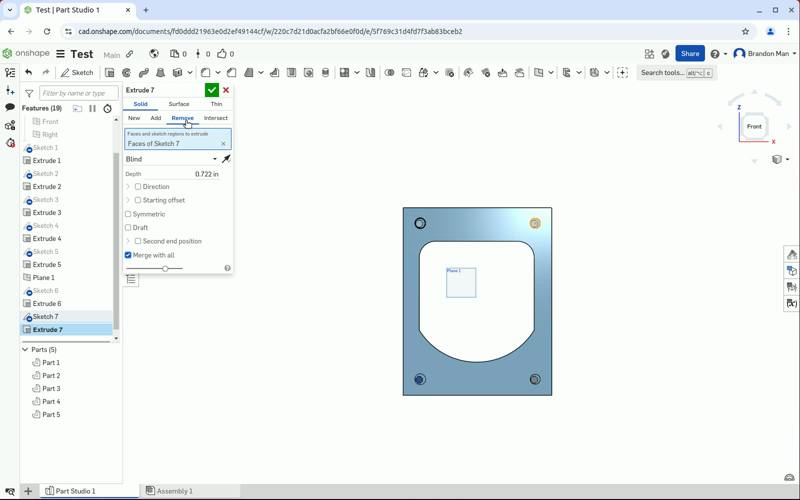
key(enter)
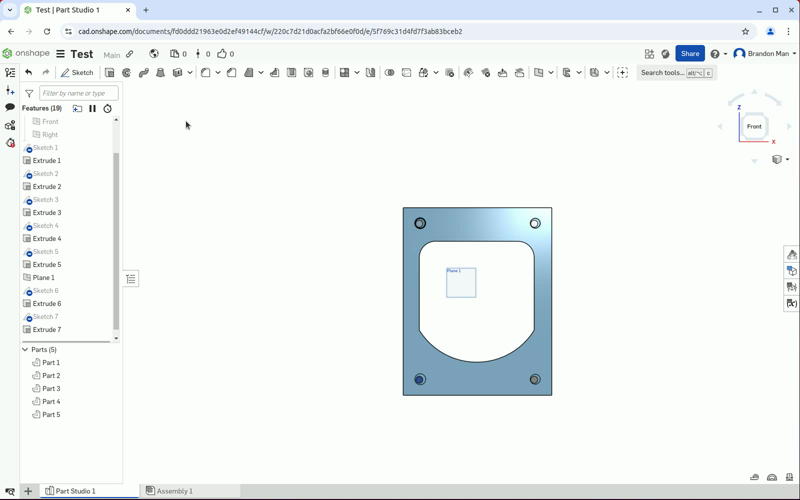
key(shift+h)
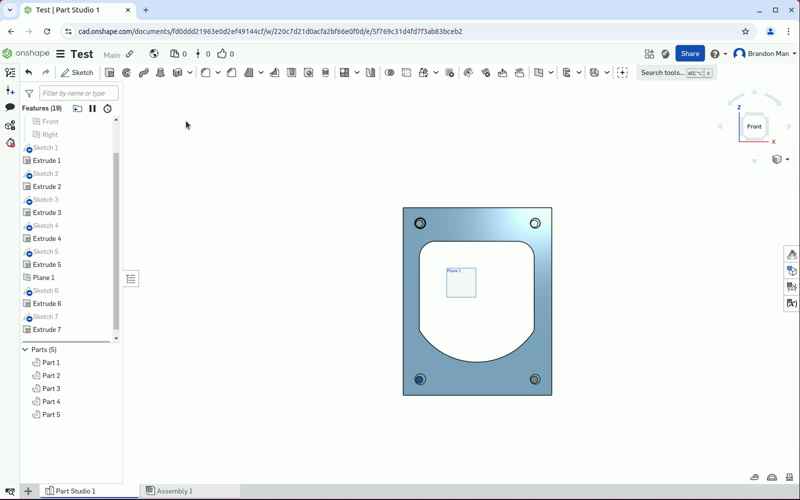
key(shift+h)
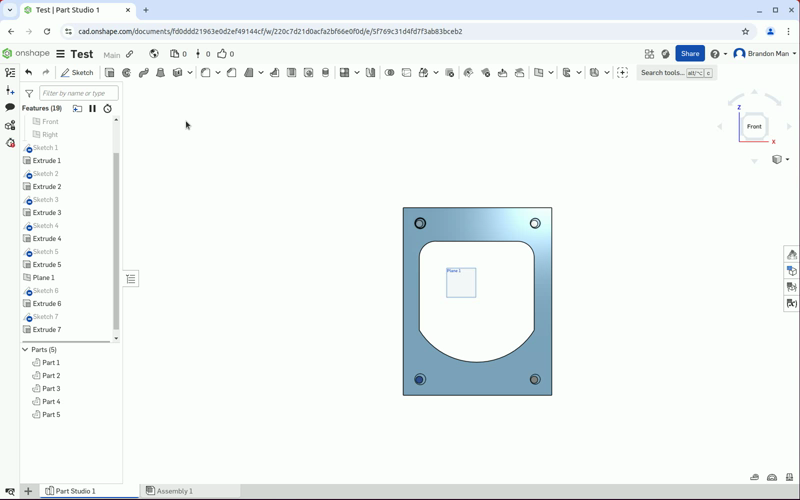
mouse_move(69, 150)
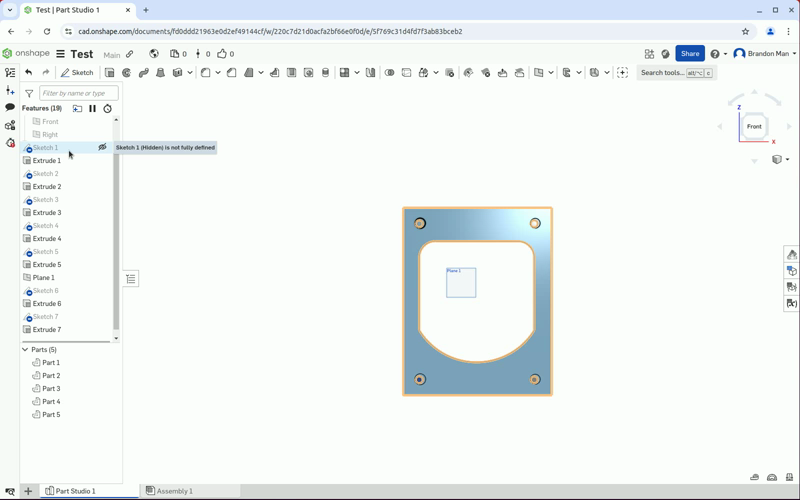
click(69, 150)
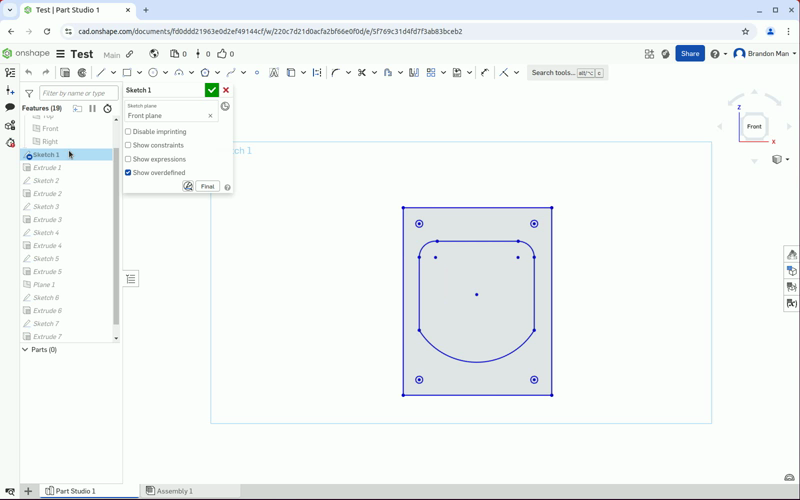
mouse_move(229, 92)
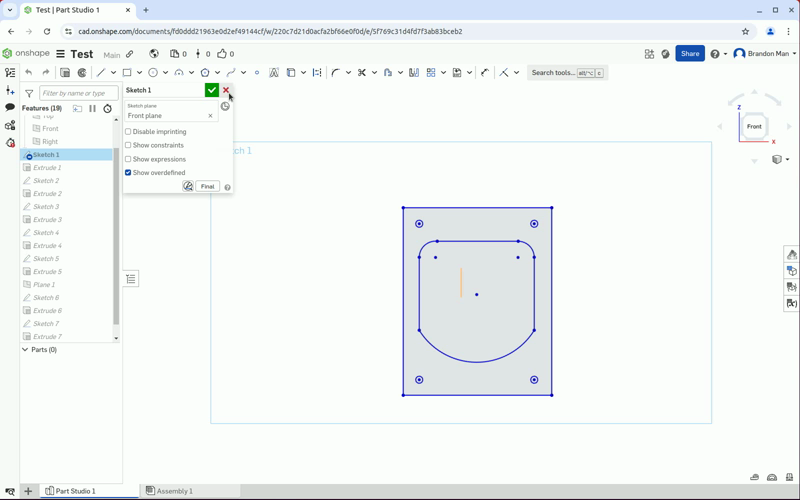
click(229, 92)
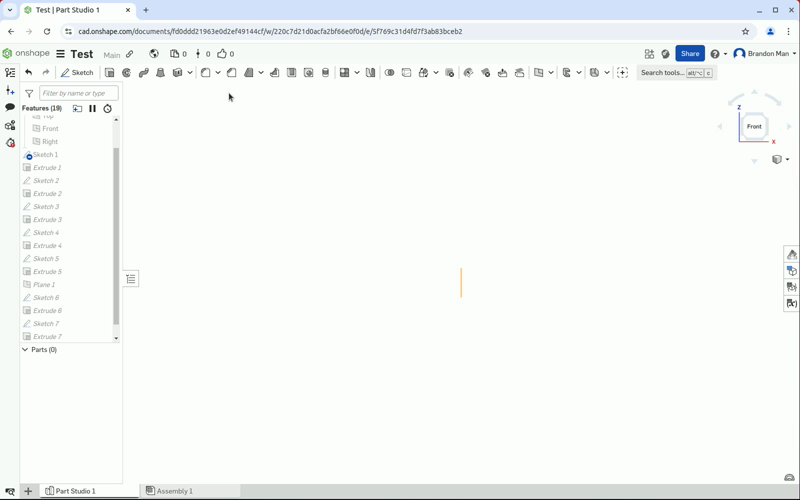
key(shift+s)
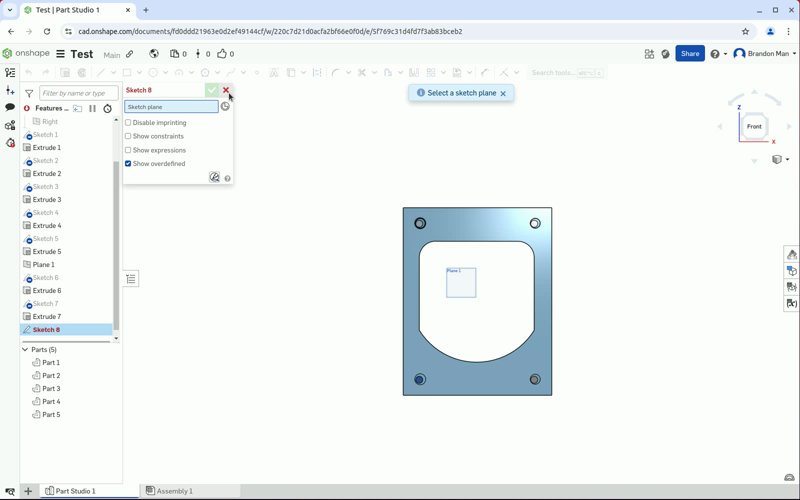
mouse_move(69, 267)
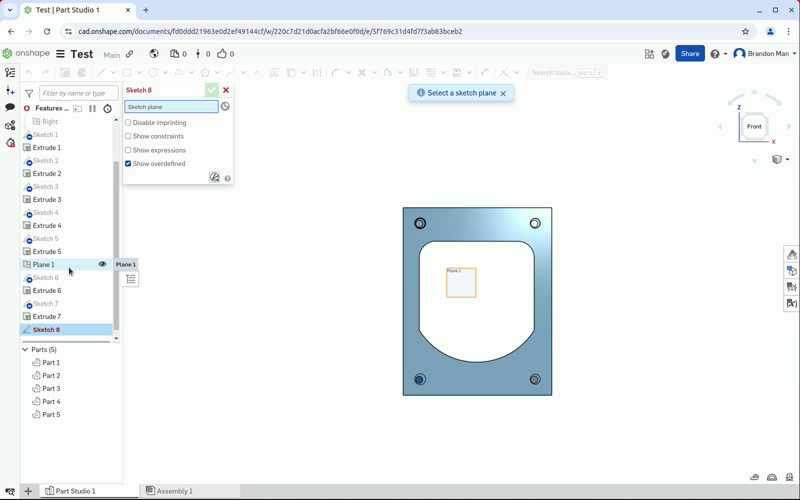
click(69, 267)
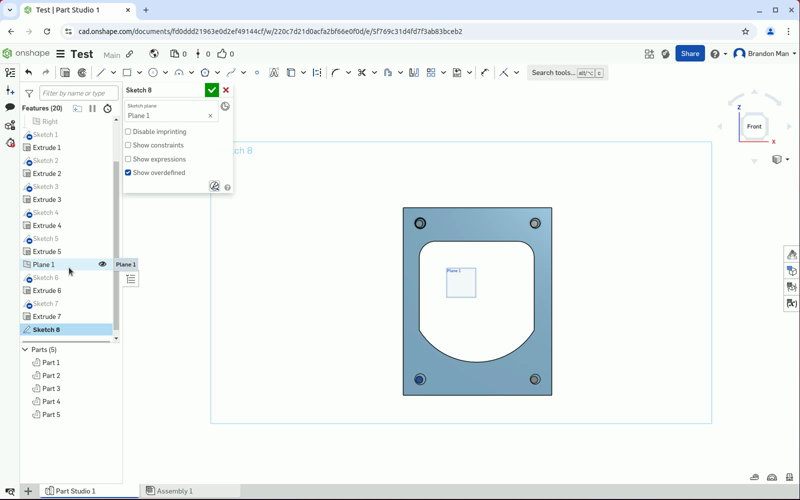
mouse_move(73, 352)
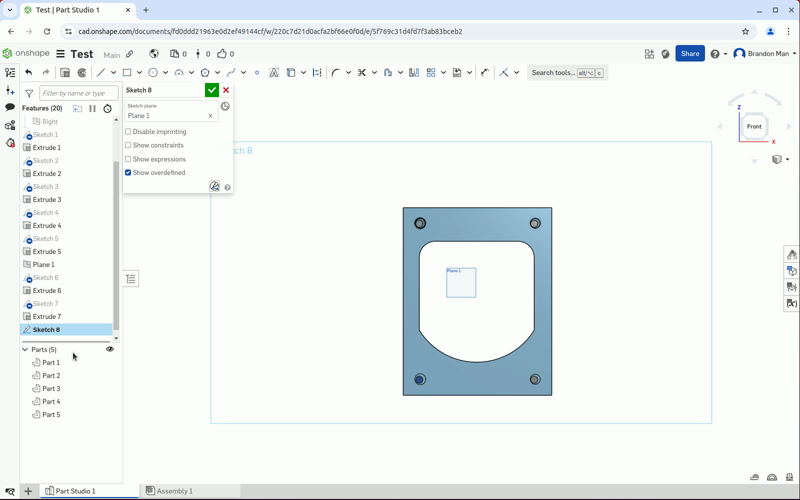
key(y)
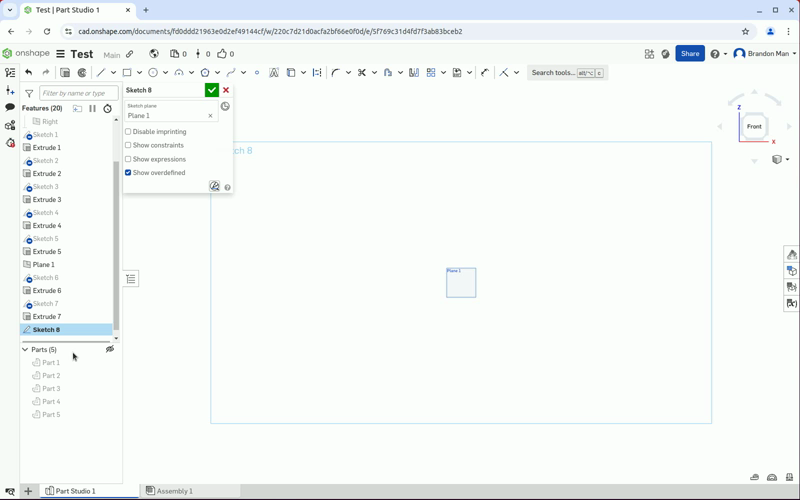
key(c)
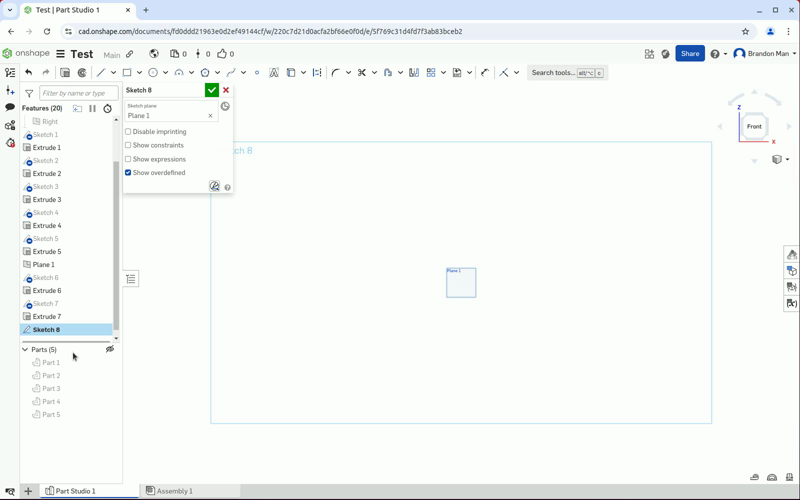
key_down(shift)
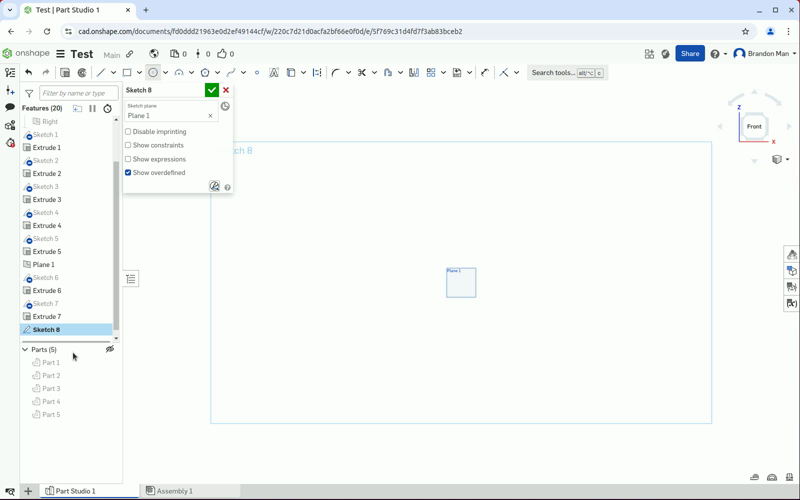
mouse_move(420, 379)
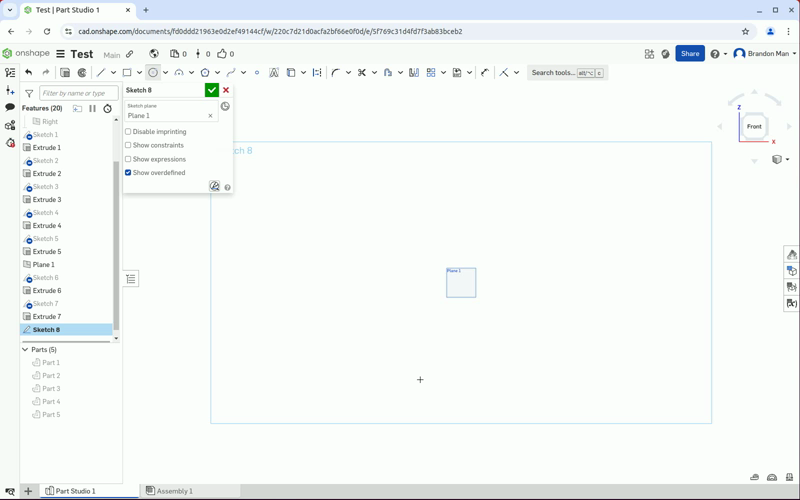
click(420, 379)
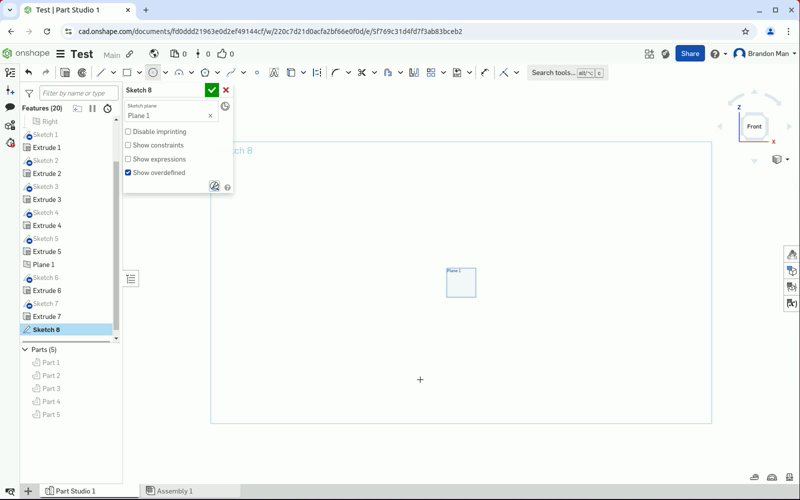
key_up(shift)
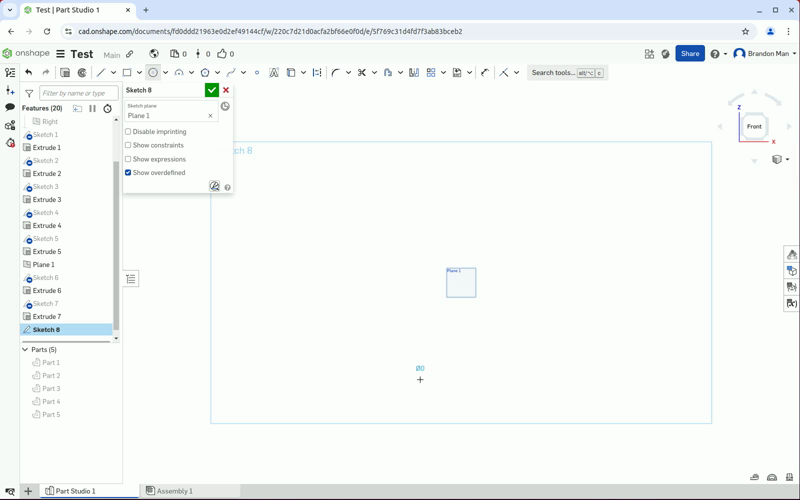
mouse_move(425, 379)
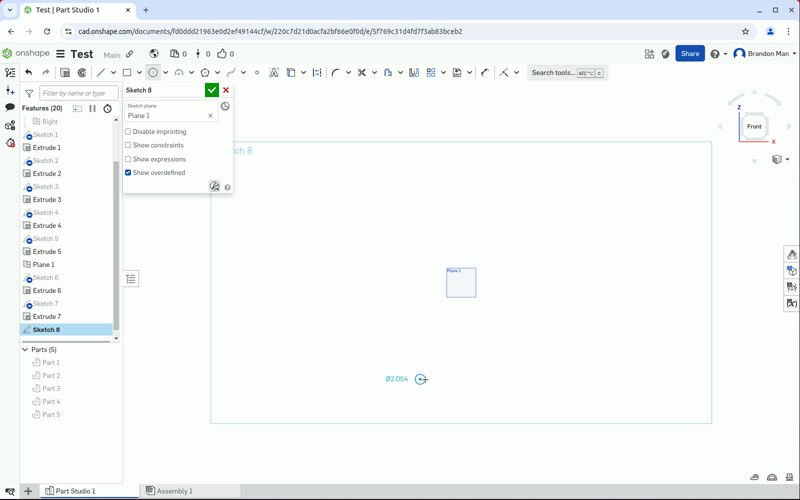
click(425, 379)
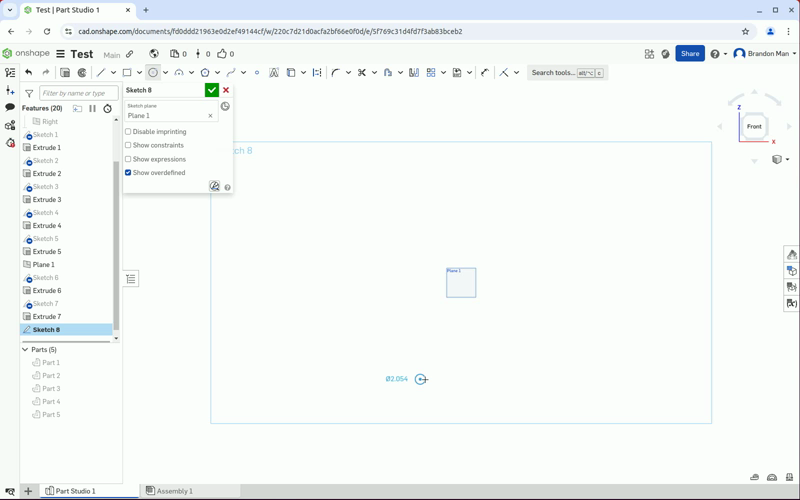
key(esc)
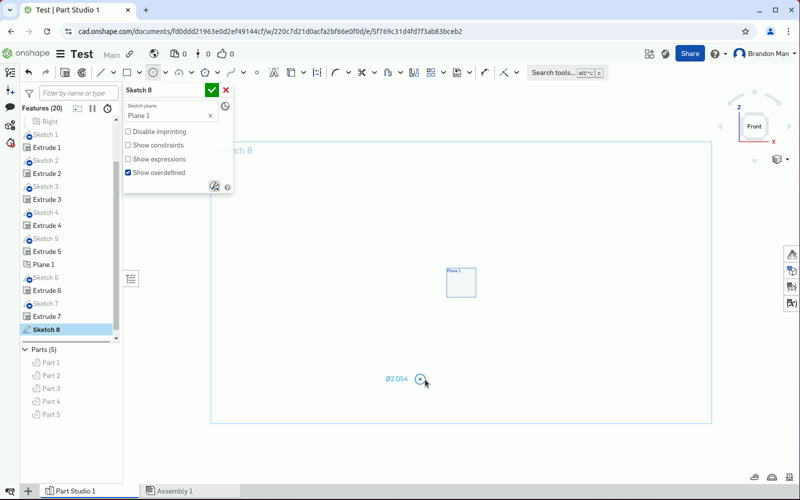
mouse_move(419, 379)
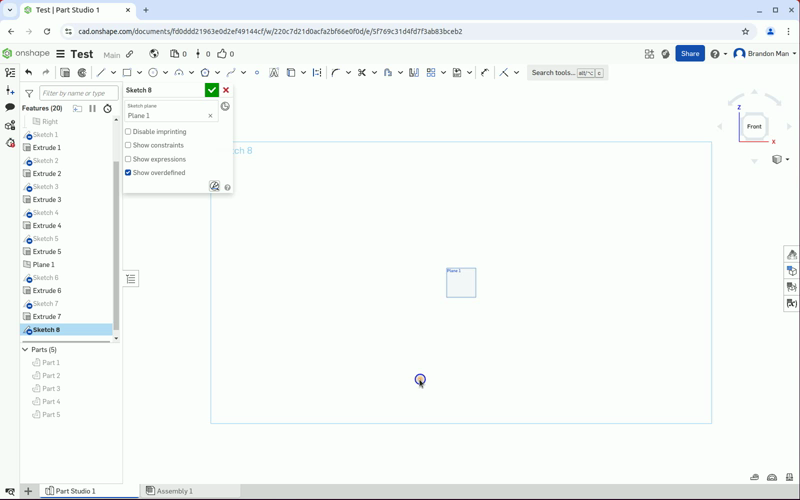
scroll(6)
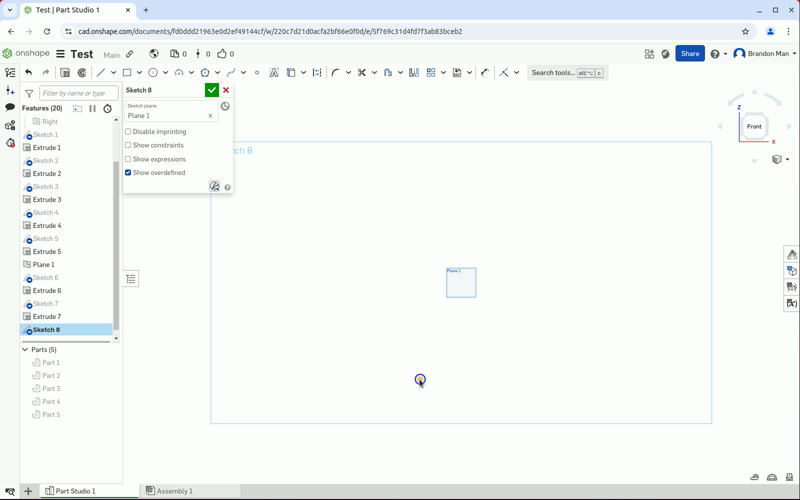
scroll(6)
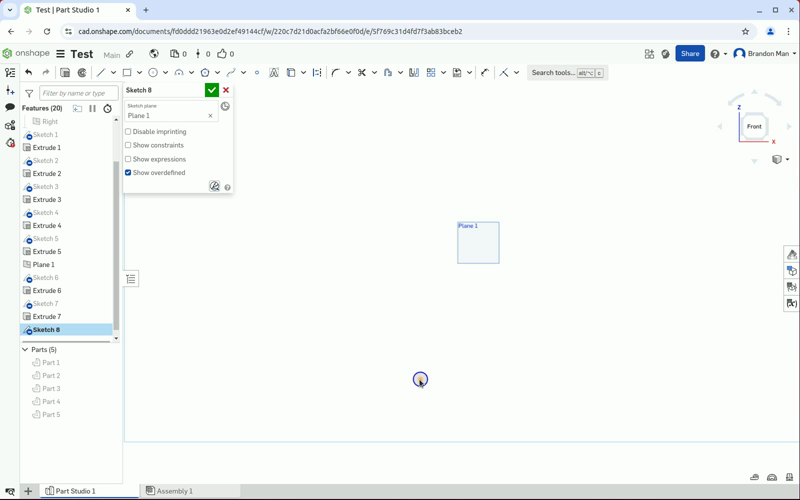
scroll(6)
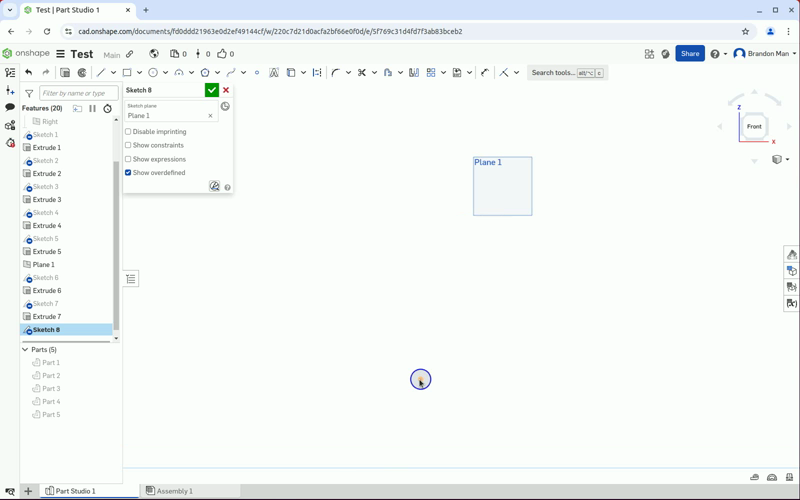
scroll(6)
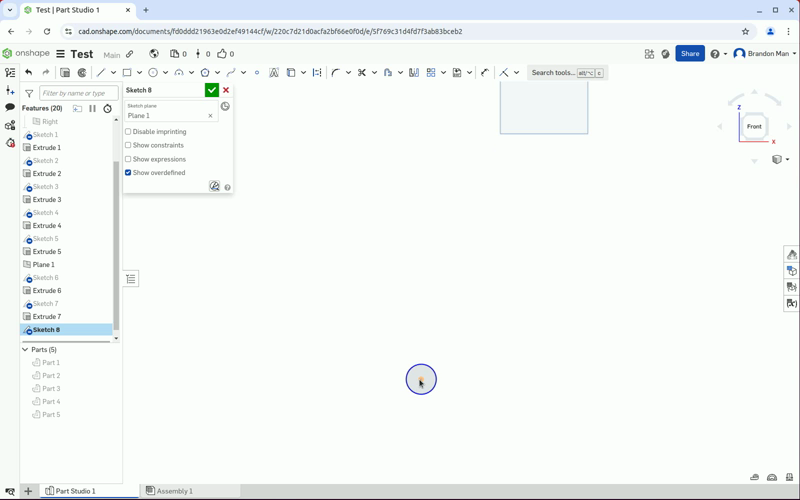
scroll(6)
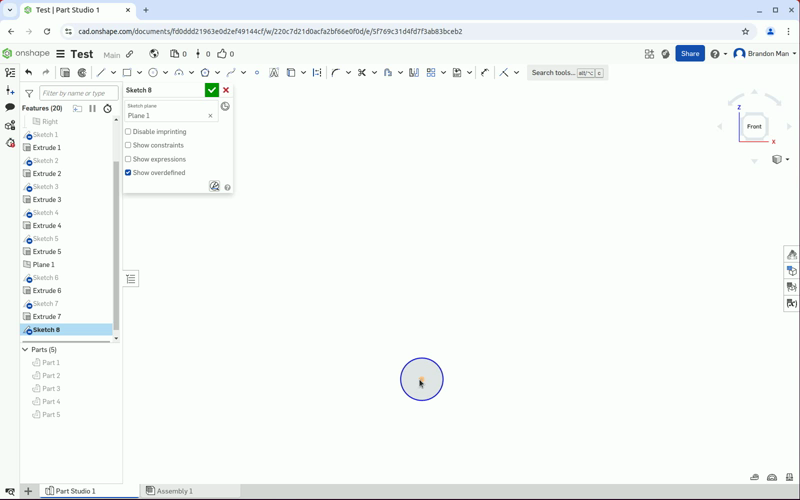
scroll(6)
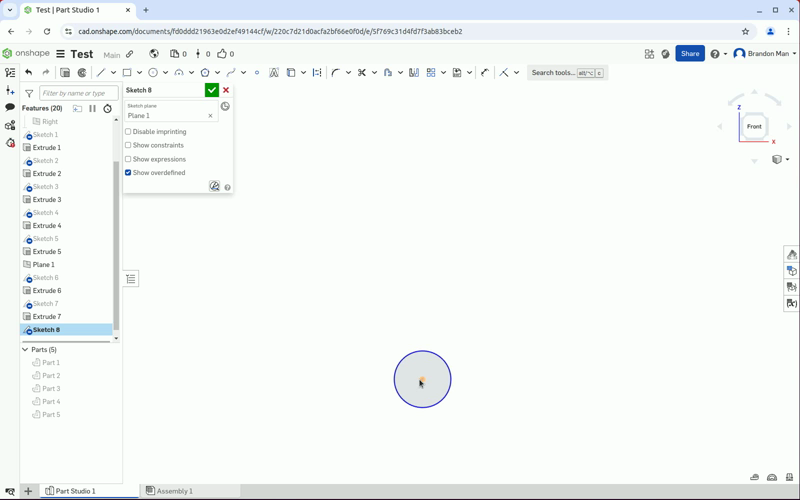
scroll(6)
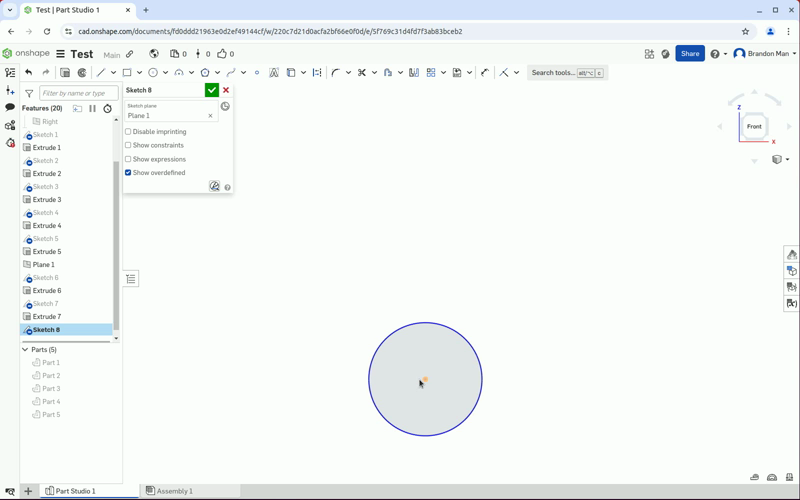
click(419, 379)
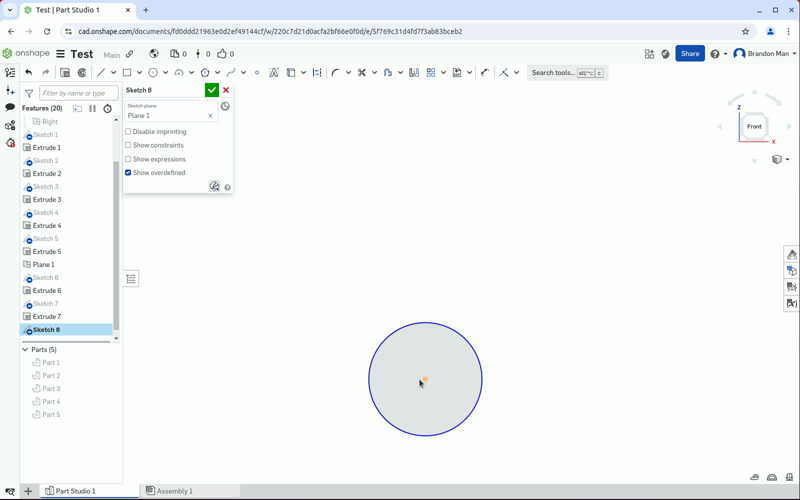
scroll(-6)
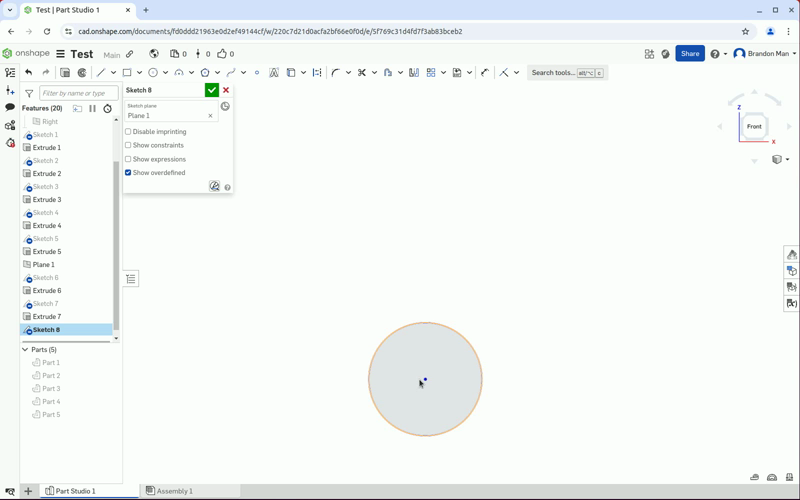
scroll(-6)
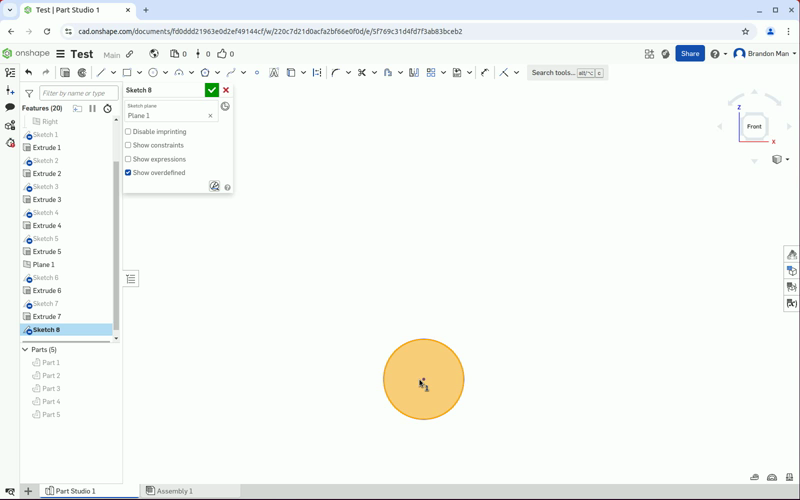
scroll(-6)
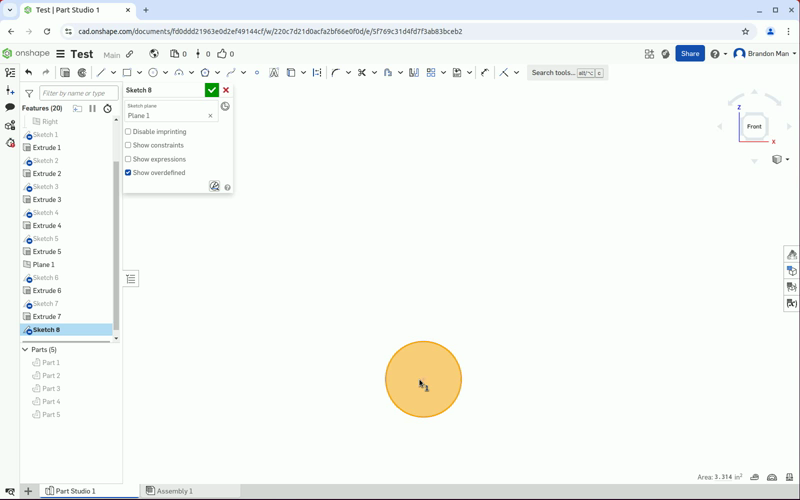
scroll(-6)
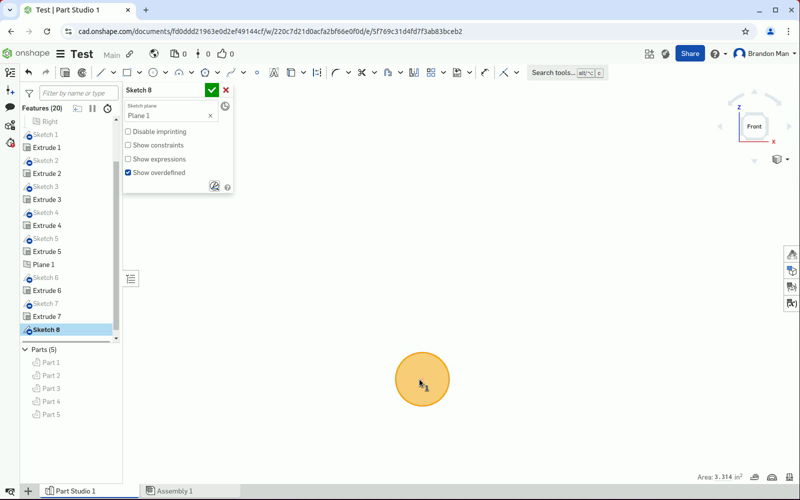
scroll(-6)
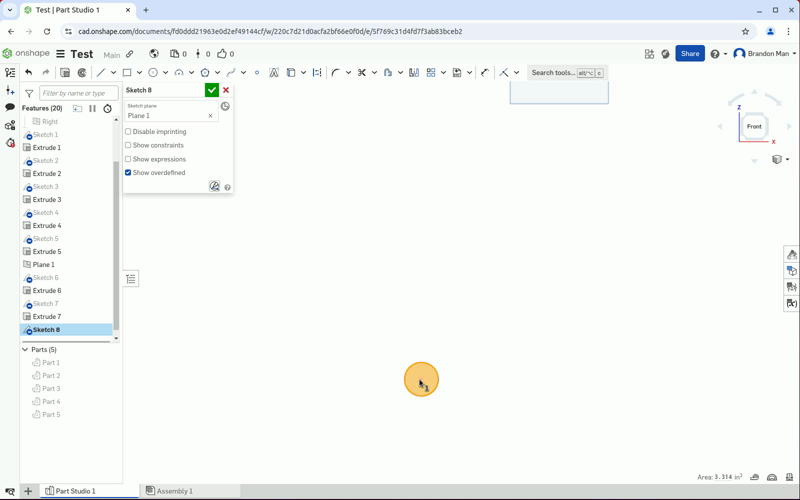
scroll(-6)
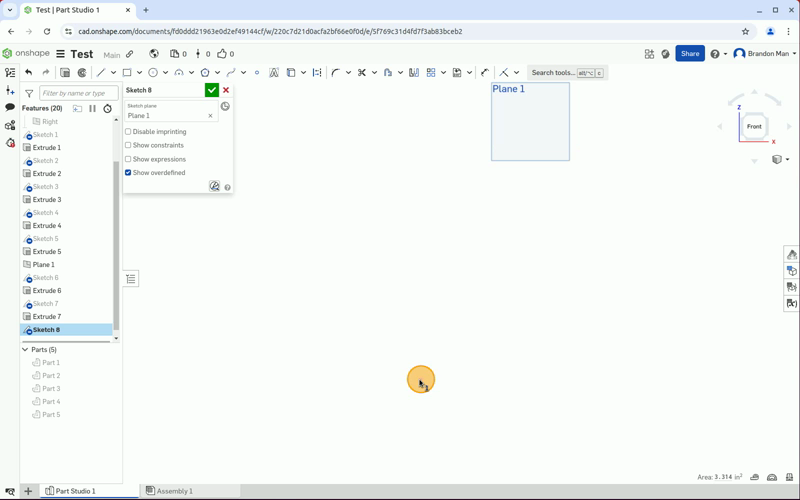
scroll(-6)
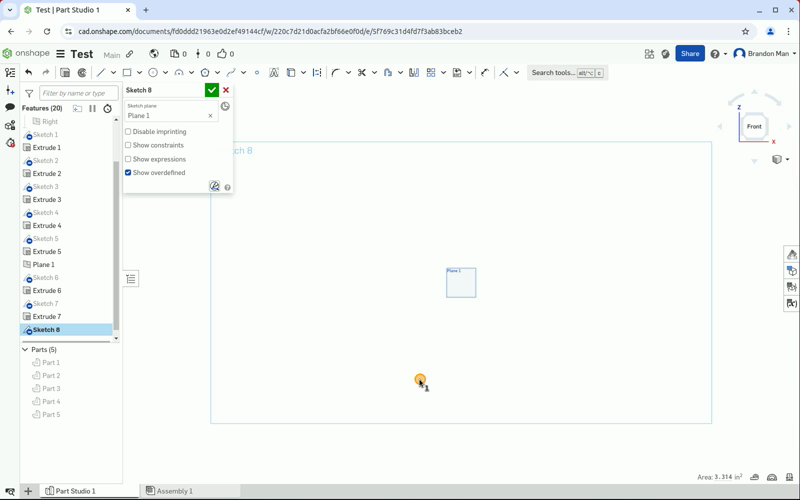
mouse_move(73, 352)
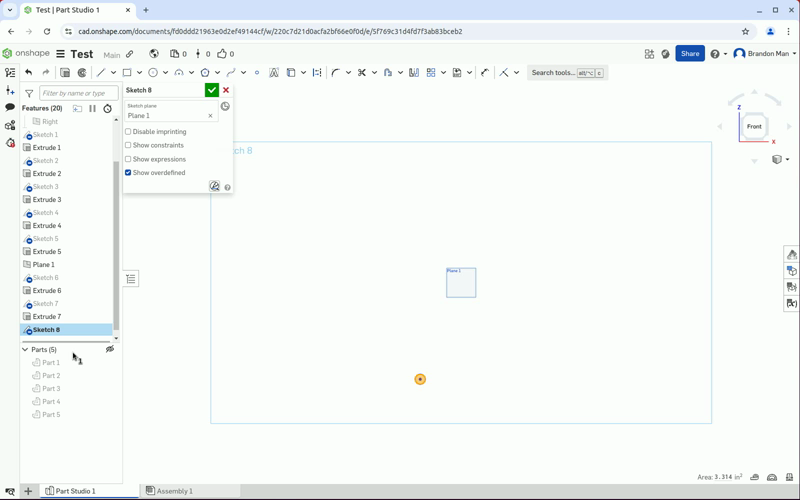
key(shift+y)
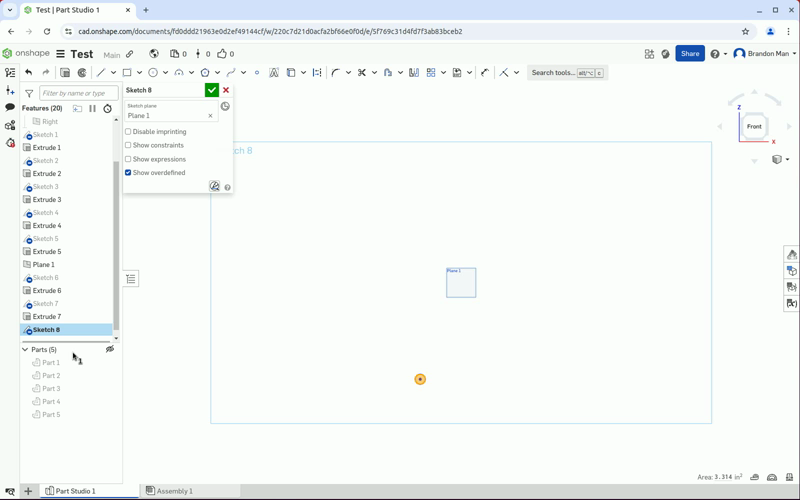
key(shift+e)
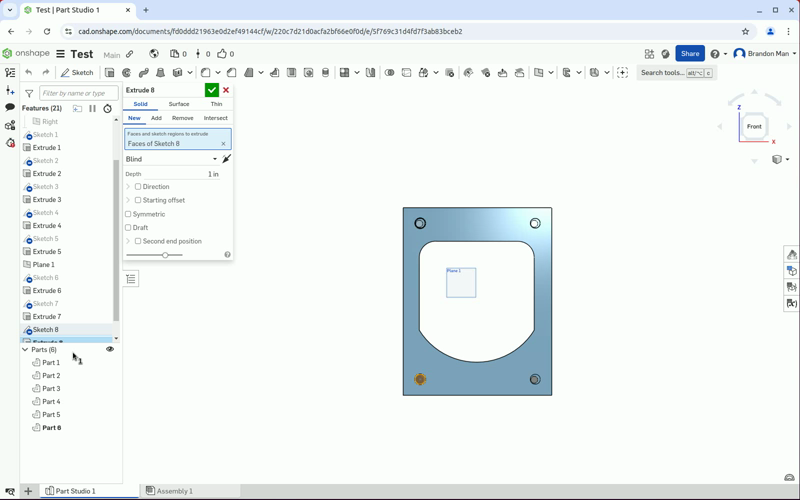
mouse_move(143, 106)
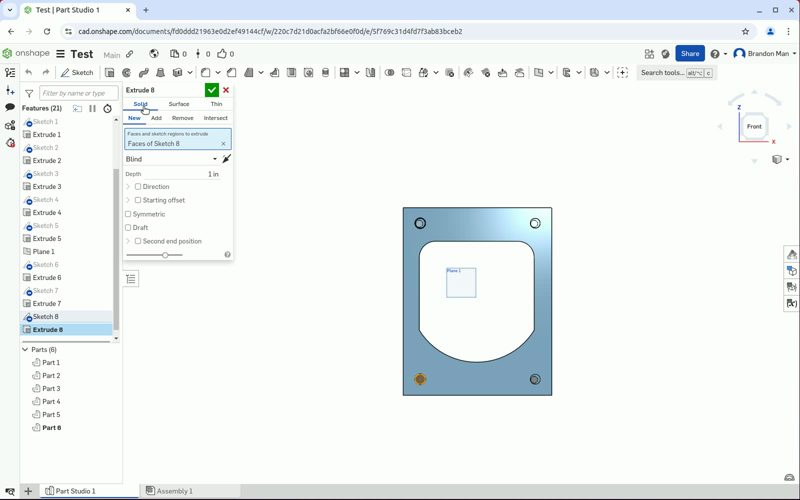
click(143, 106)
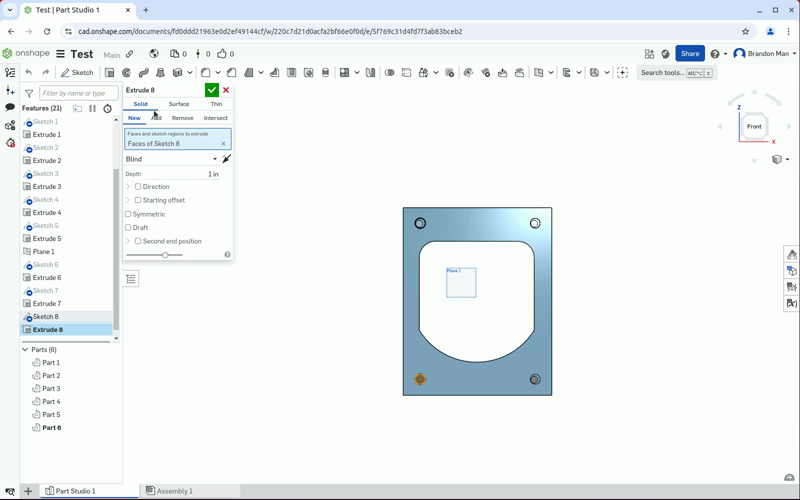
mouse_move(186, 120)
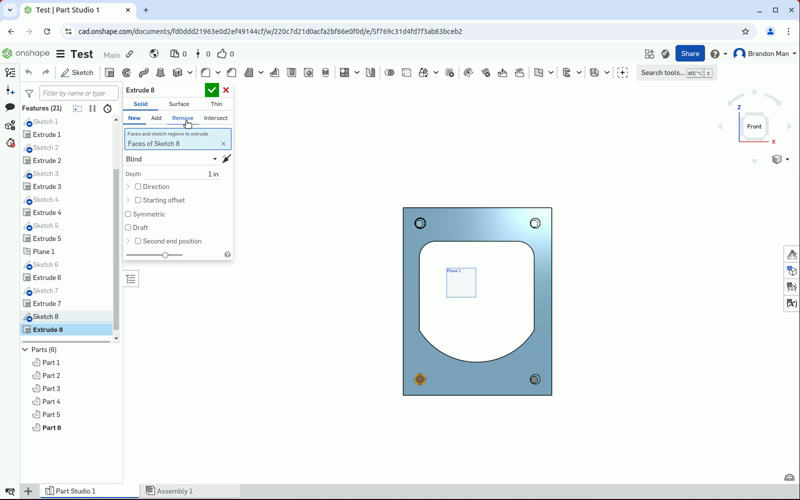
click(186, 120)
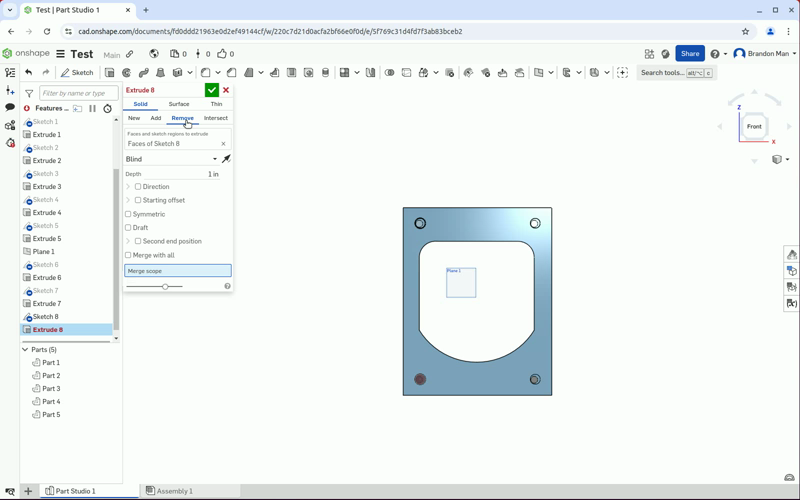
key(tab, 4)
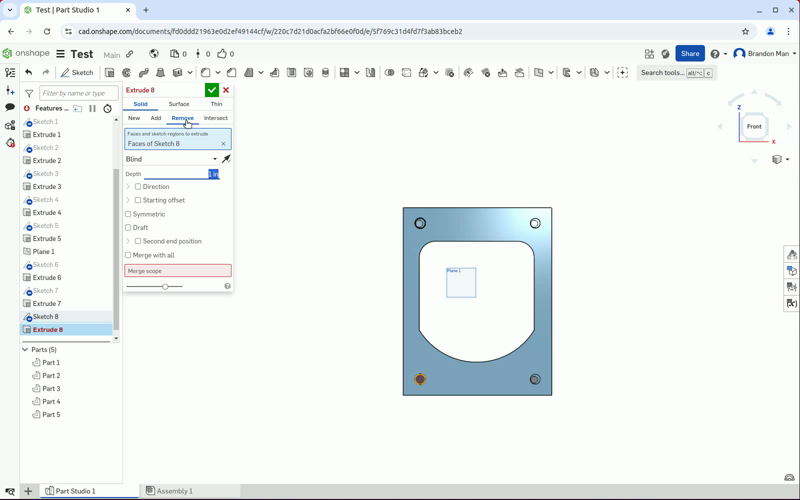
text(0.722)
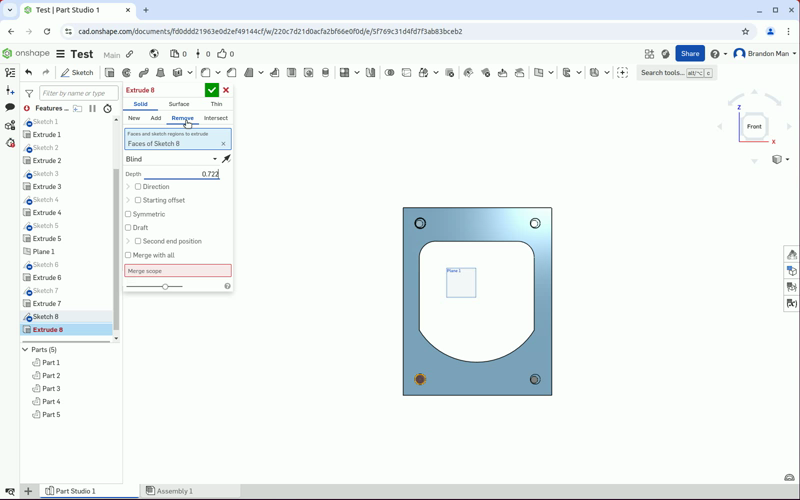
key(tab, 6)
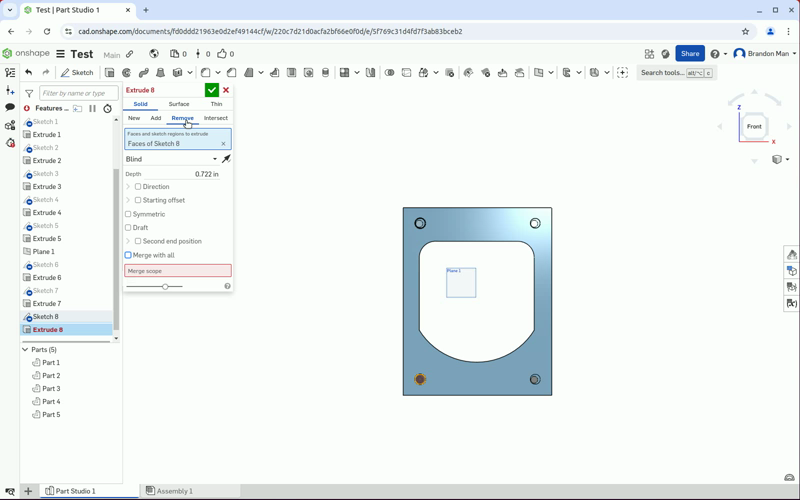
key(space)
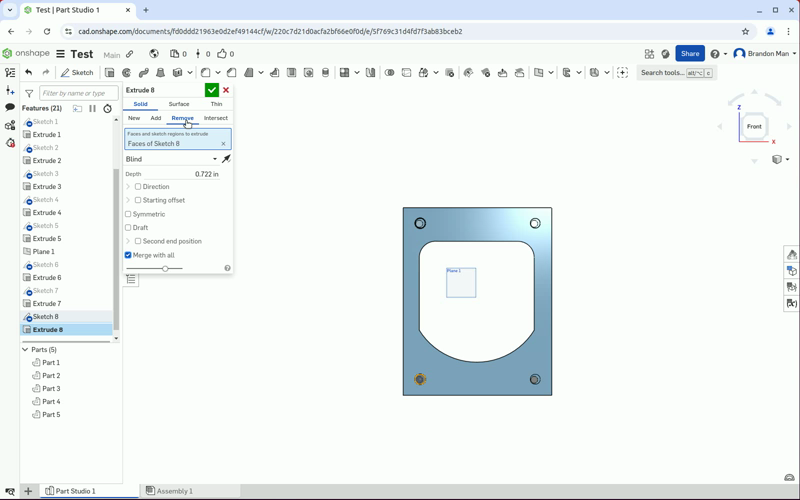
key(enter)
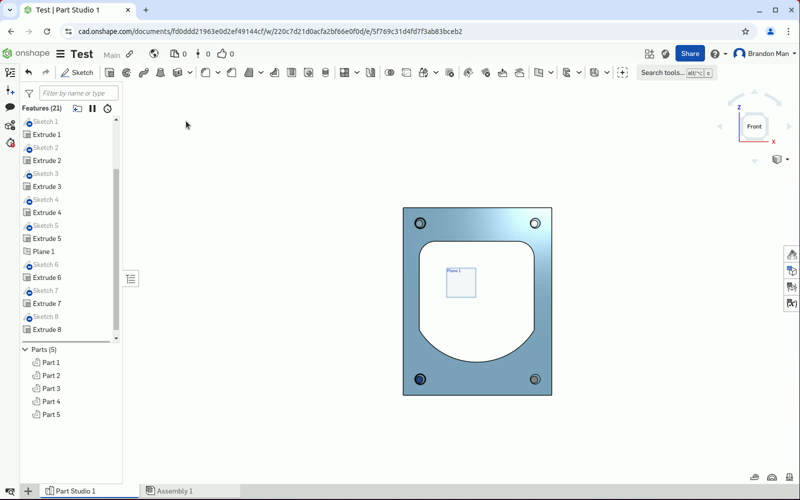
key(shift+h)
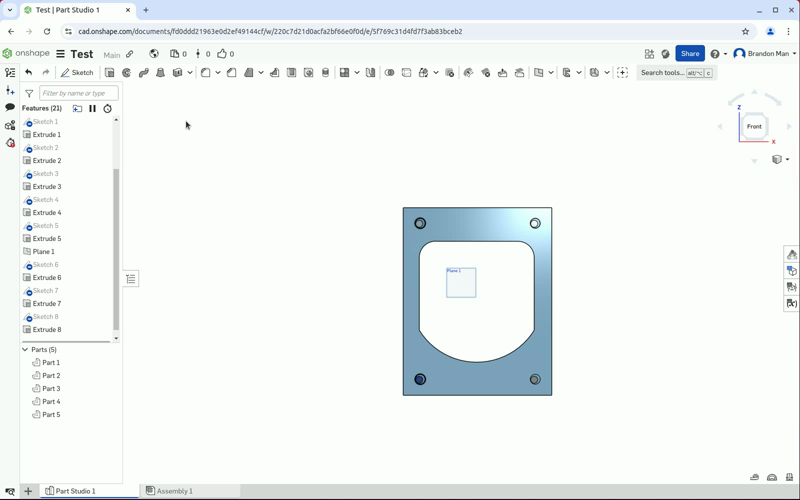
key(shift+h)
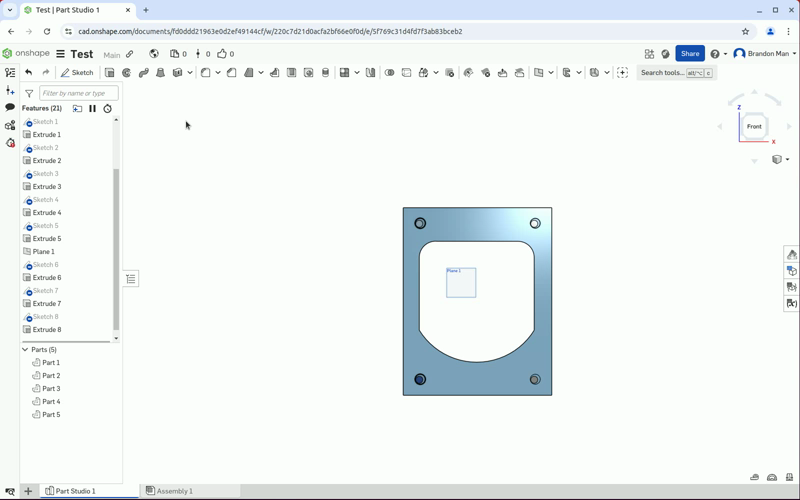
mouse_move(69, 124)
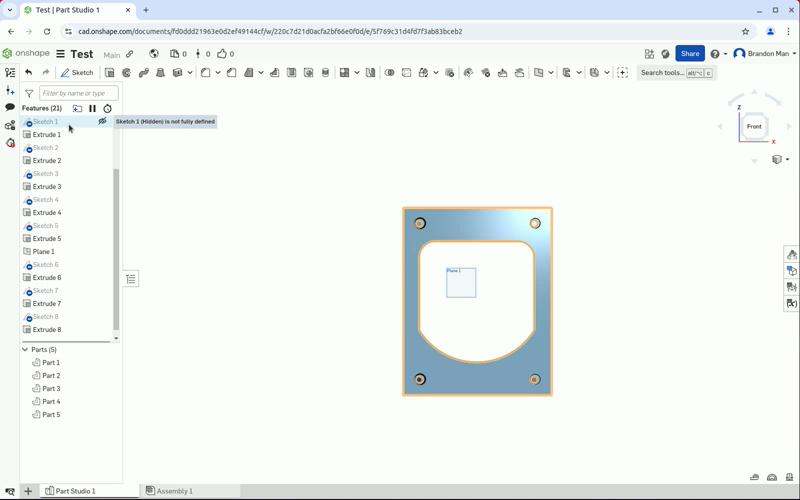
click(69, 124)
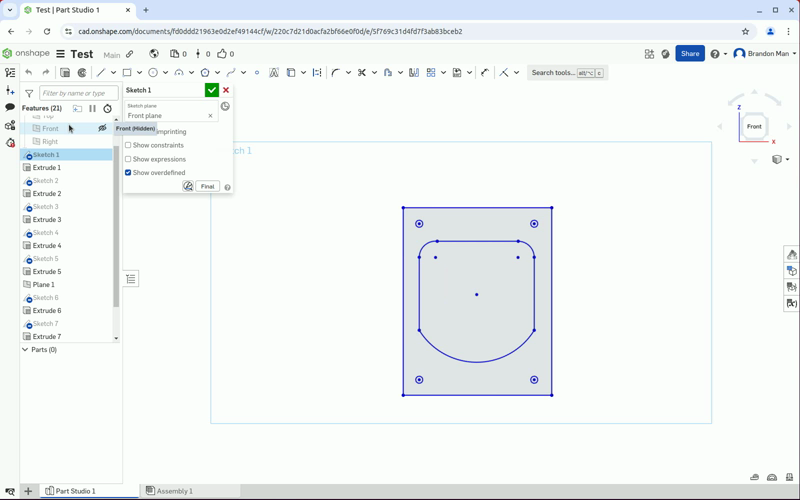
mouse_move(229, 92)
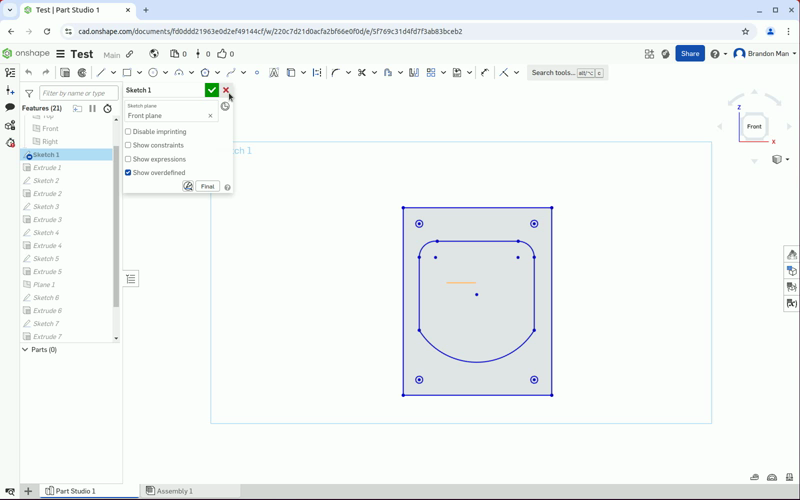
click(229, 92)
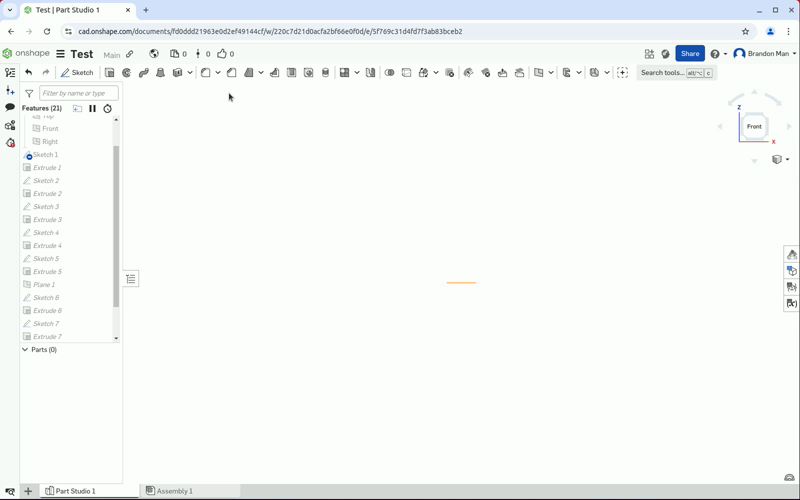
key(shift+s)
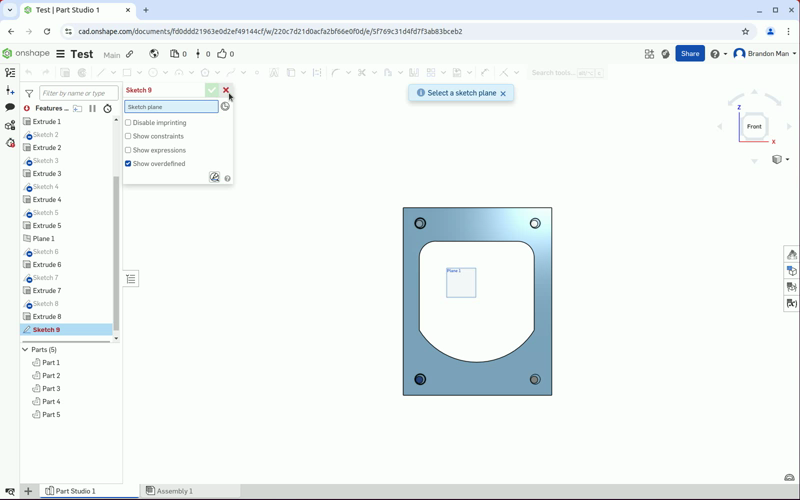
mouse_move(69, 241)
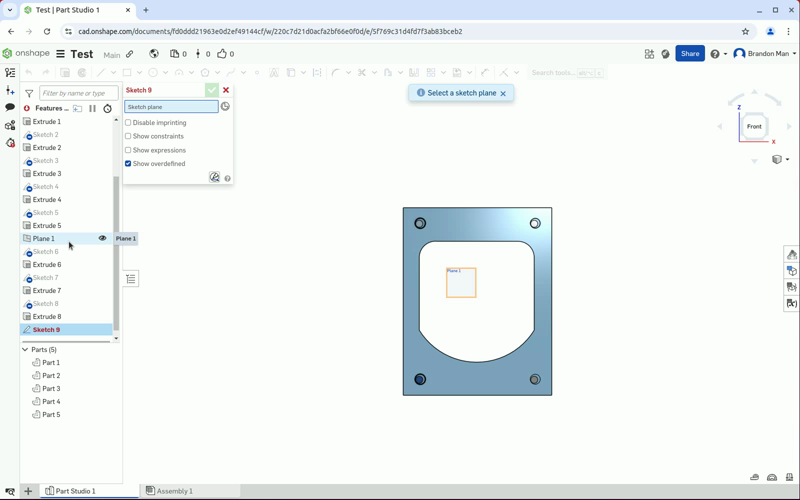
click(69, 241)
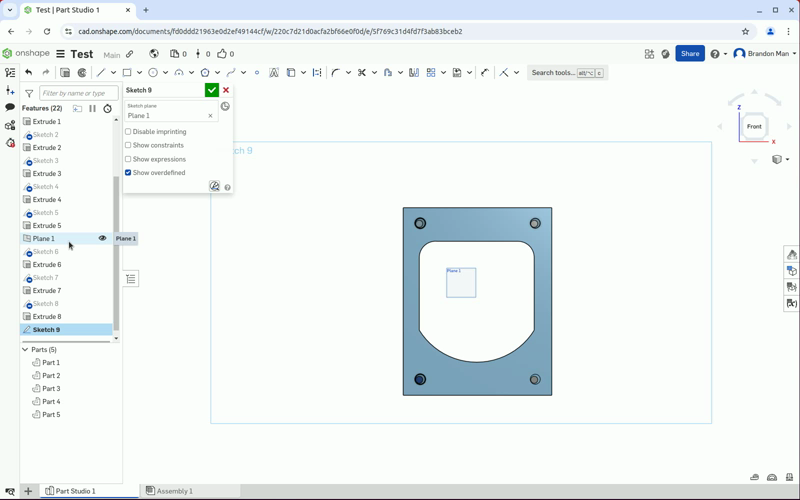
mouse_move(73, 352)
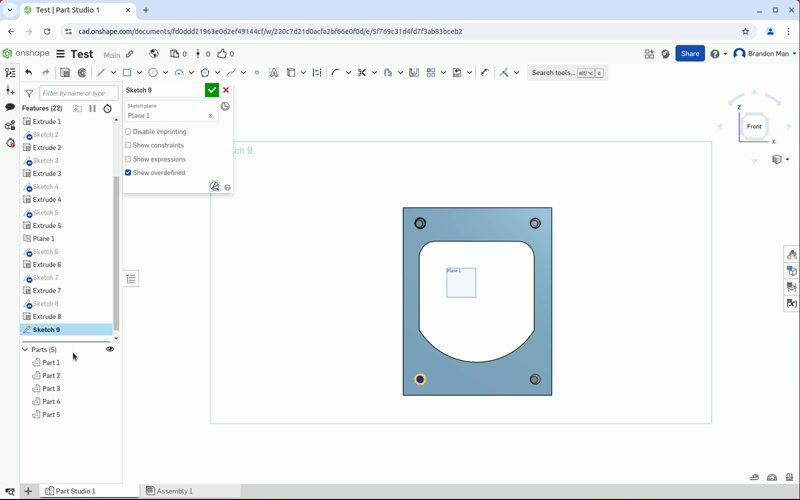
key(y)
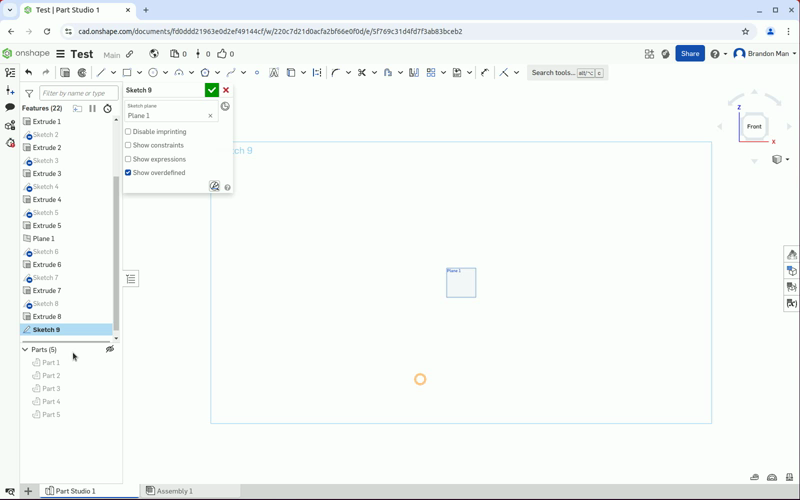
key(c)
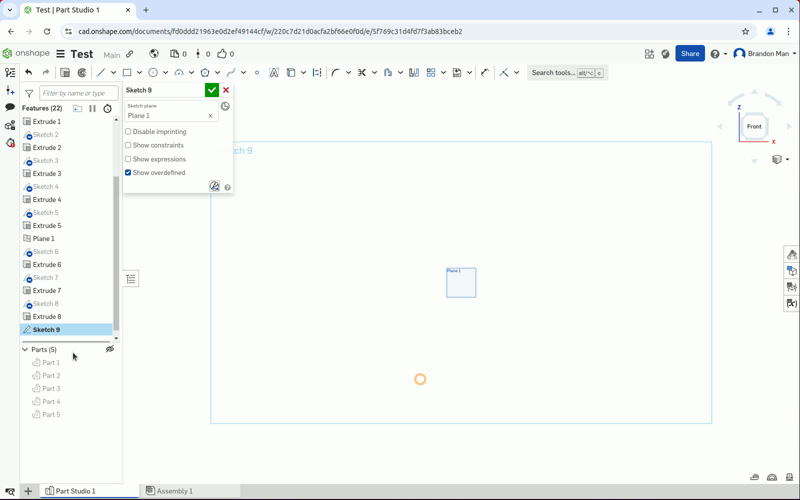
key_down(shift)
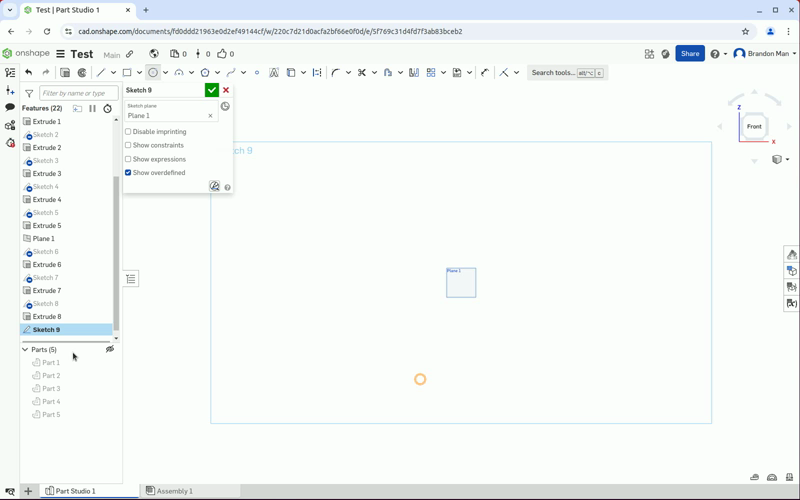
mouse_move(535, 379)
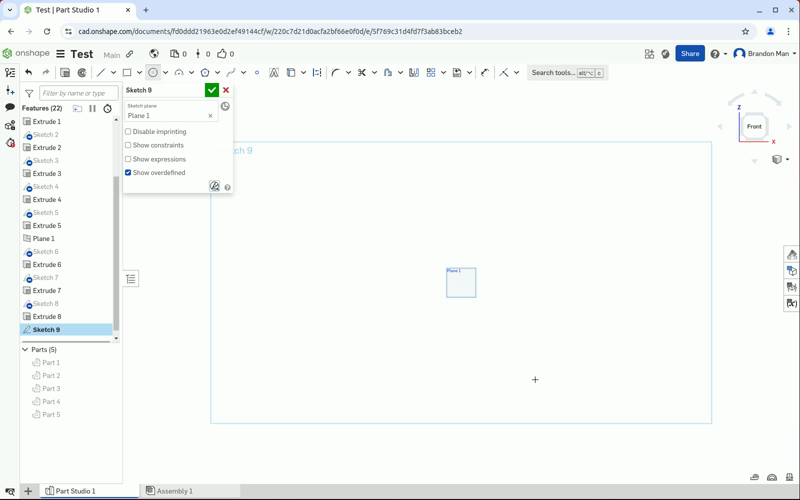
click(535, 379)
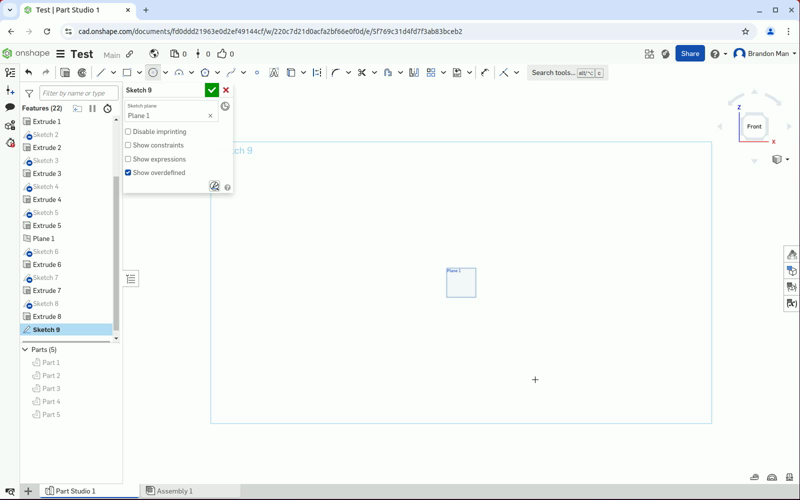
key_up(shift)
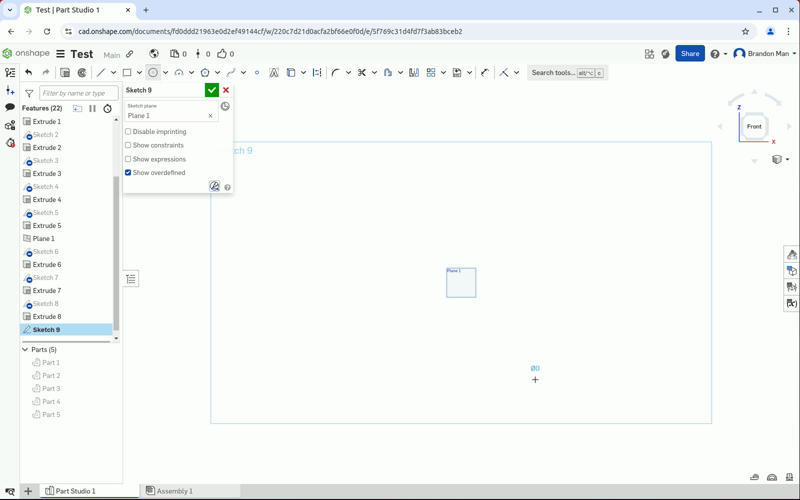
mouse_move(540, 379)
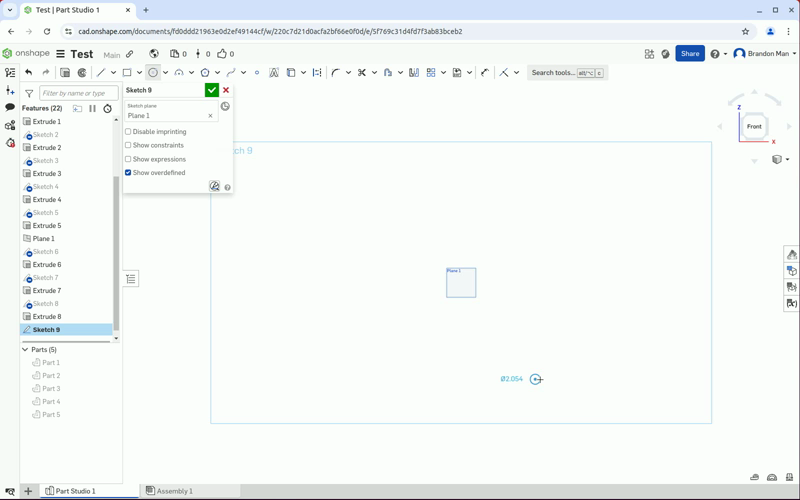
click(540, 379)
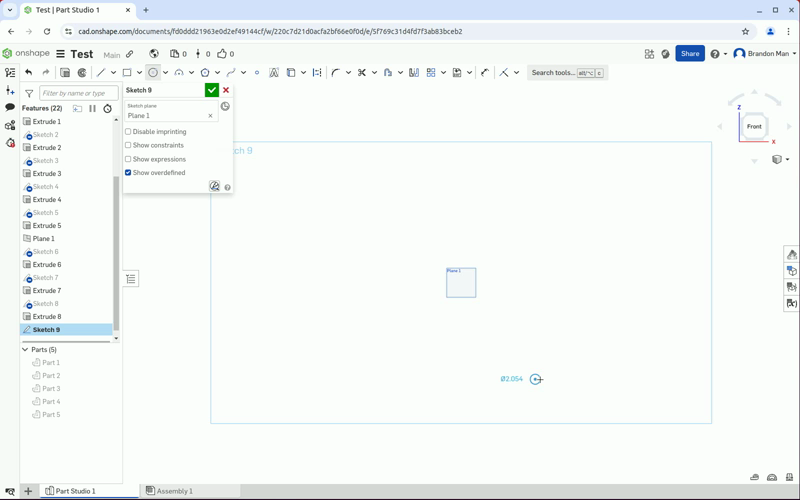
key(esc)
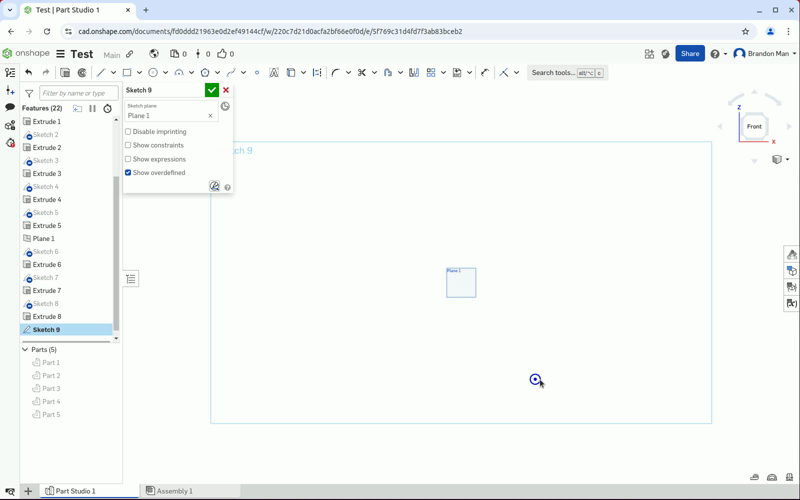
mouse_move(531, 379)
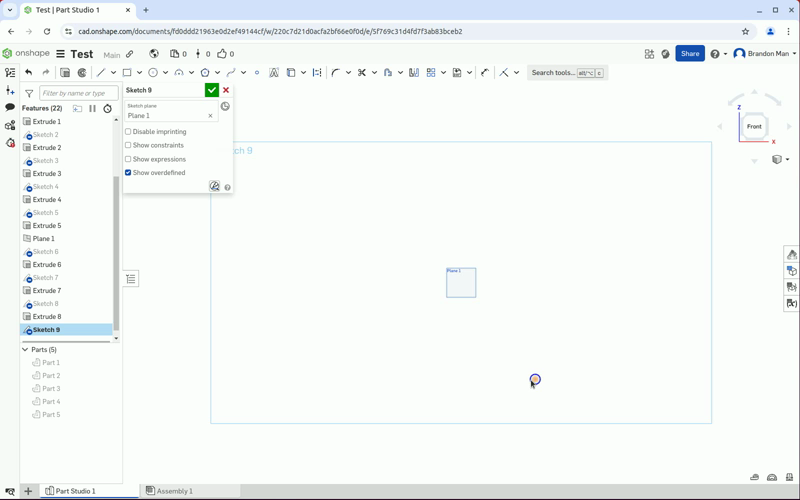
scroll(6)
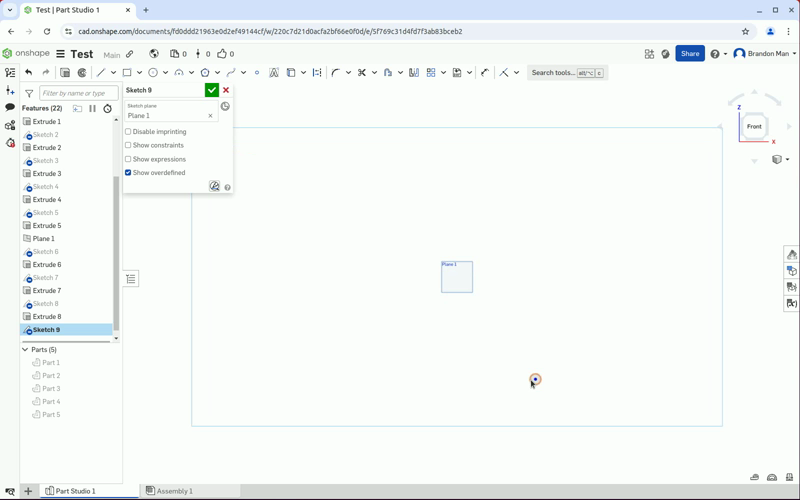
scroll(6)
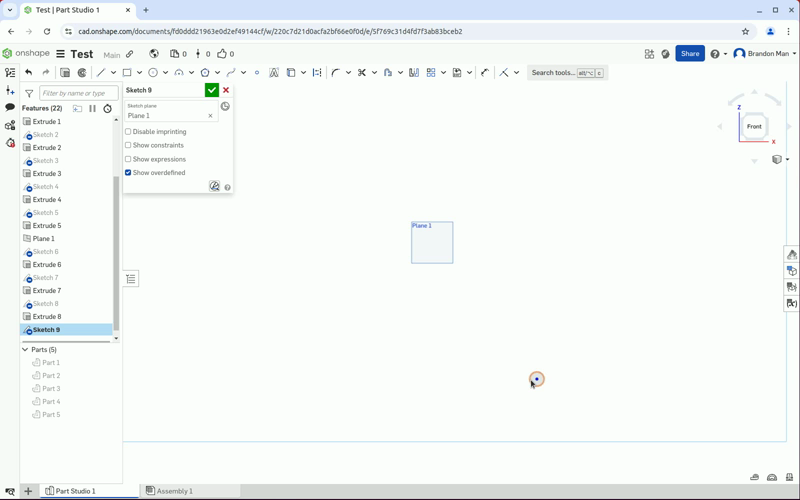
scroll(6)
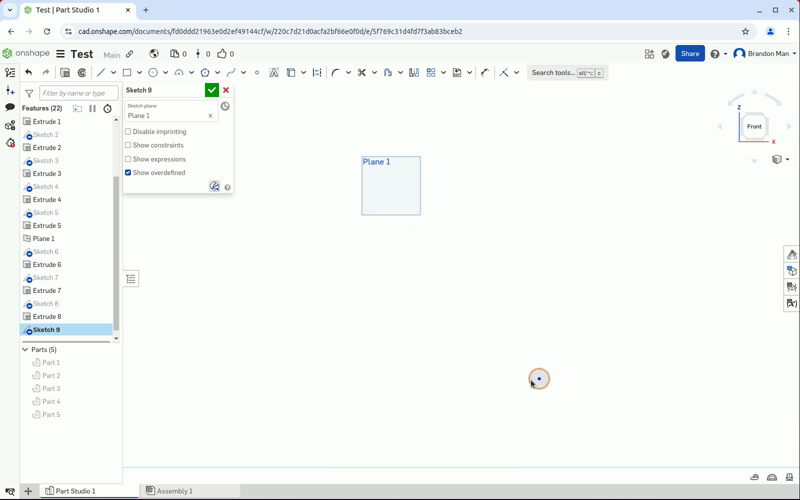
scroll(6)
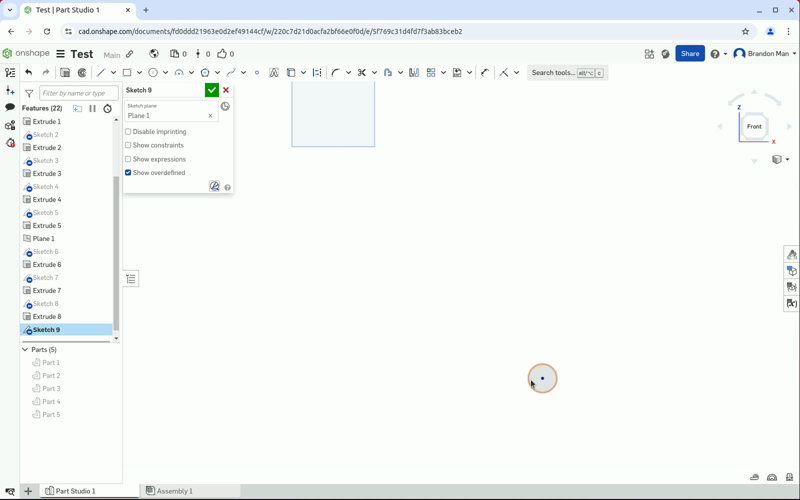
scroll(6)
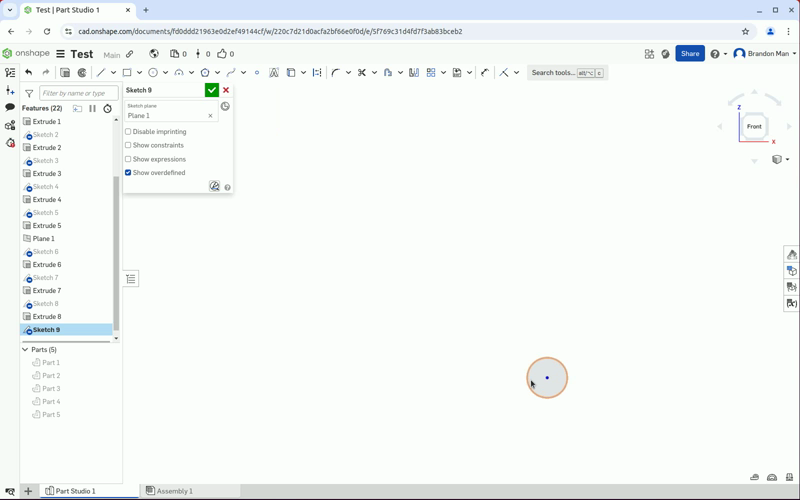
scroll(6)
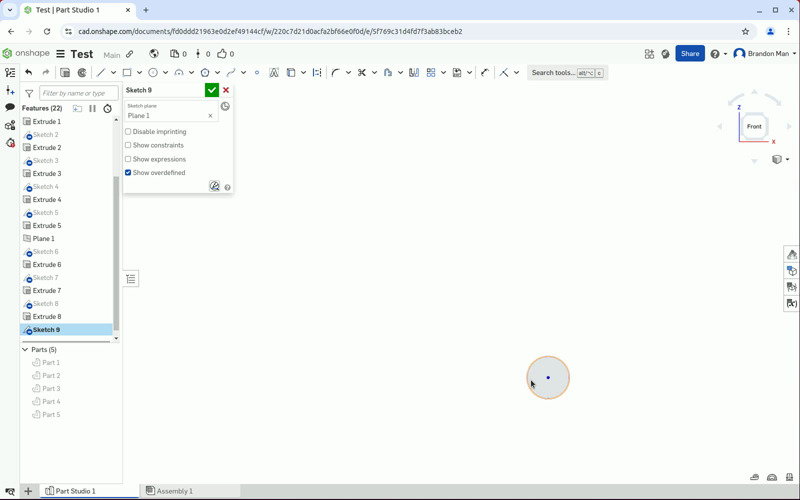
scroll(6)
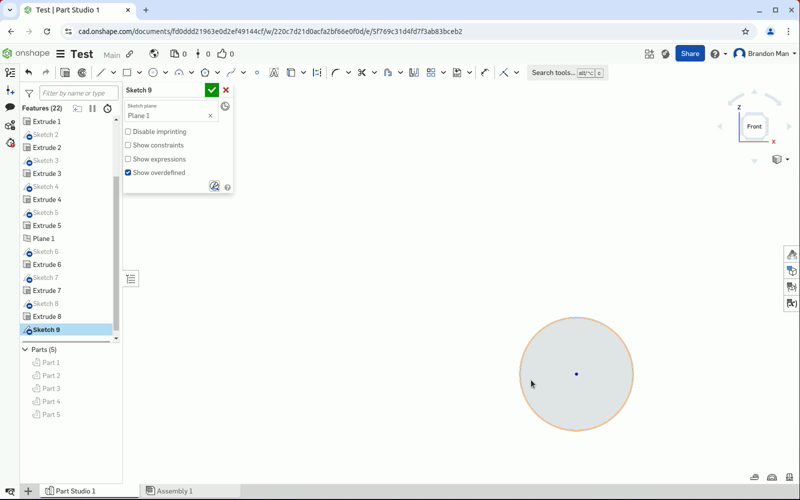
click(531, 379)
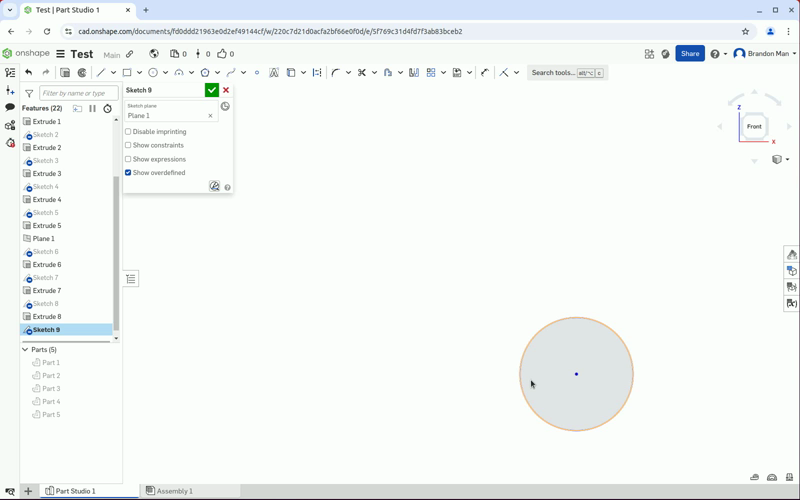
scroll(-6)
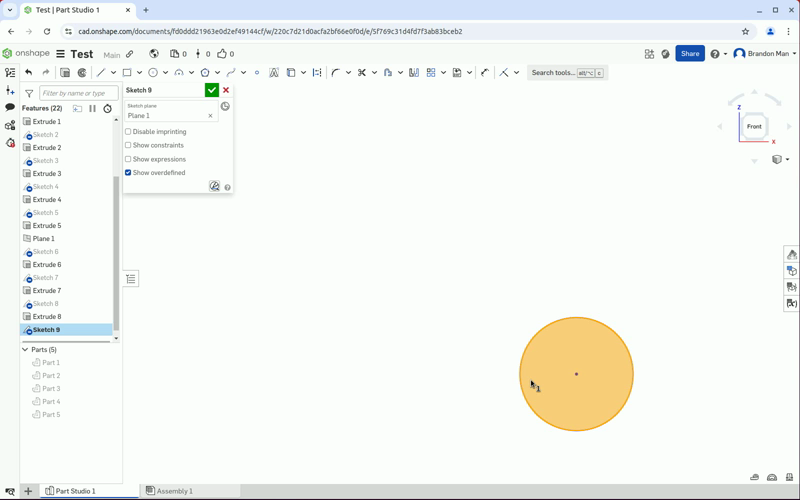
scroll(-6)
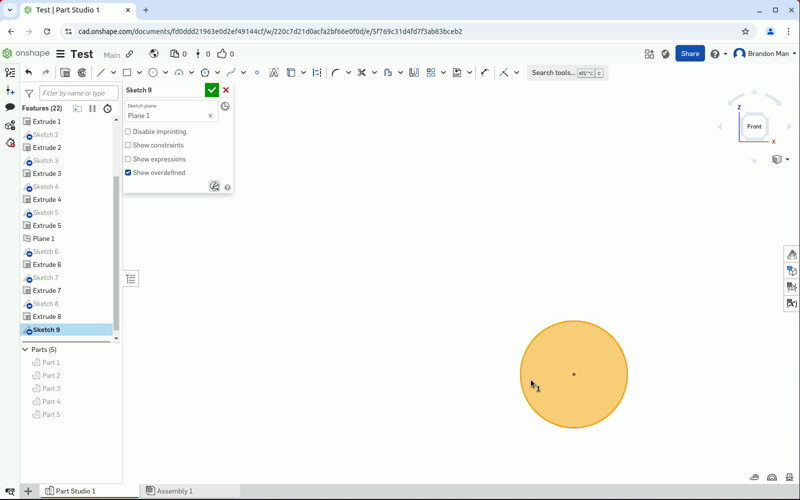
scroll(-6)
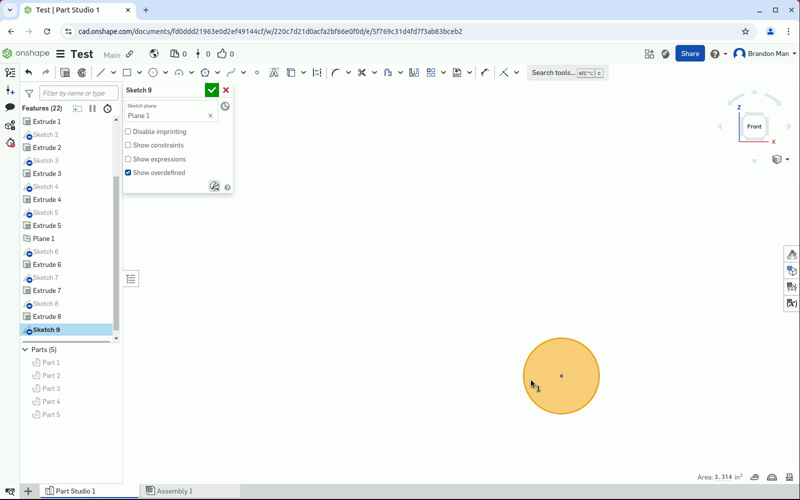
scroll(-6)
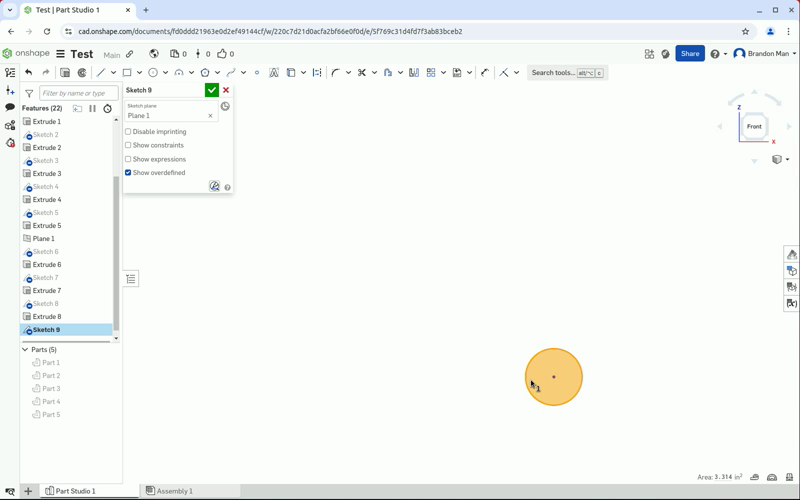
scroll(-6)
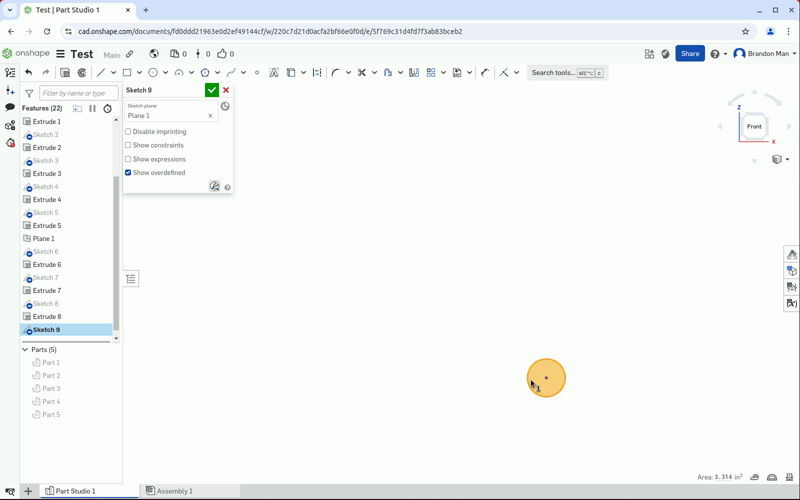
scroll(-6)
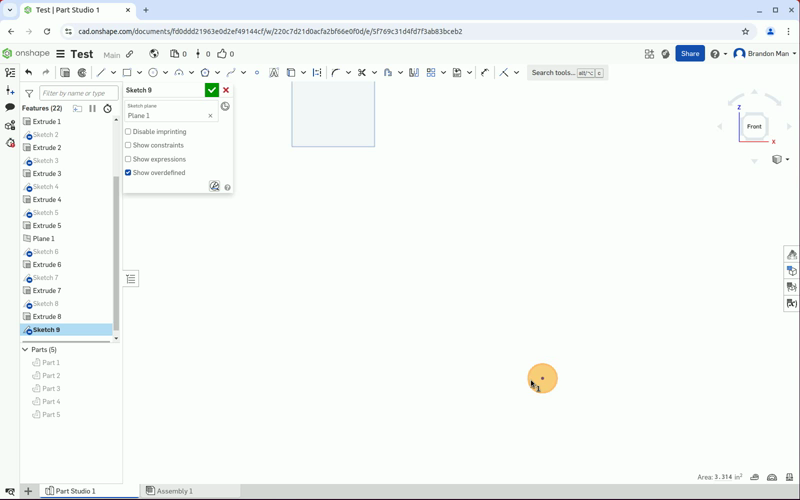
scroll(-6)
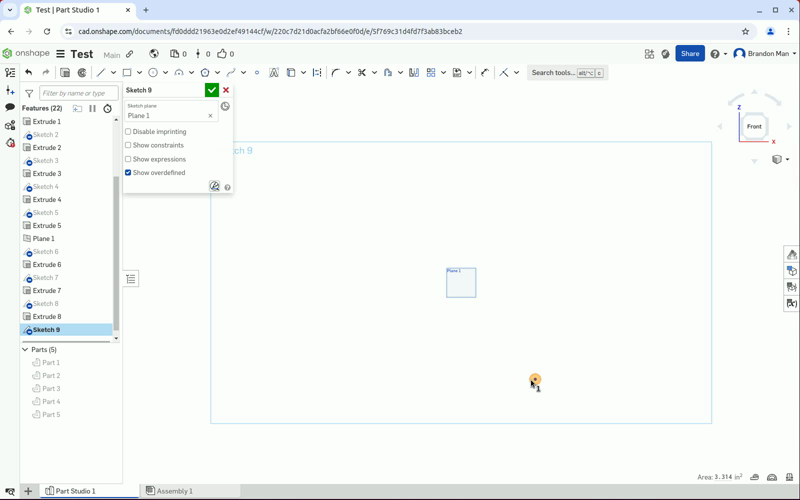
mouse_move(73, 352)
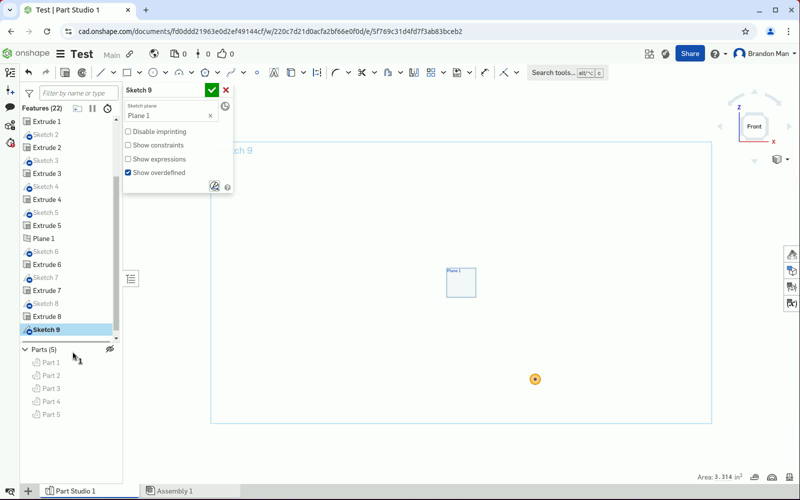
key(shift+y)
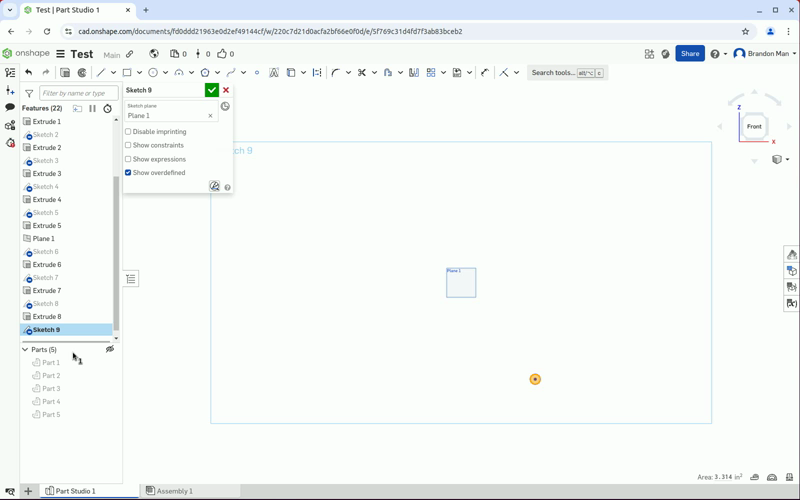
key(shift+e)
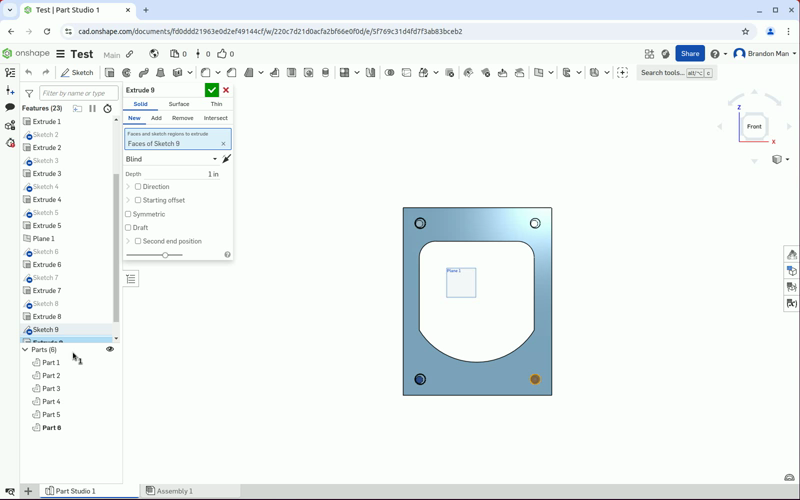
mouse_move(143, 106)
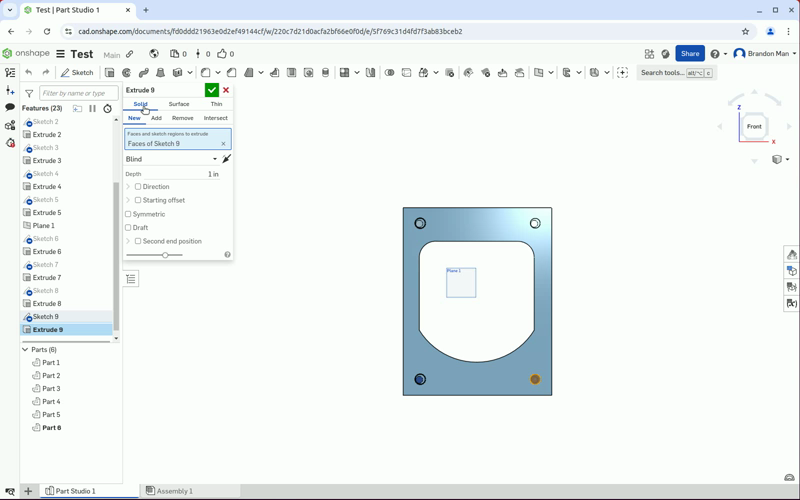
click(143, 106)
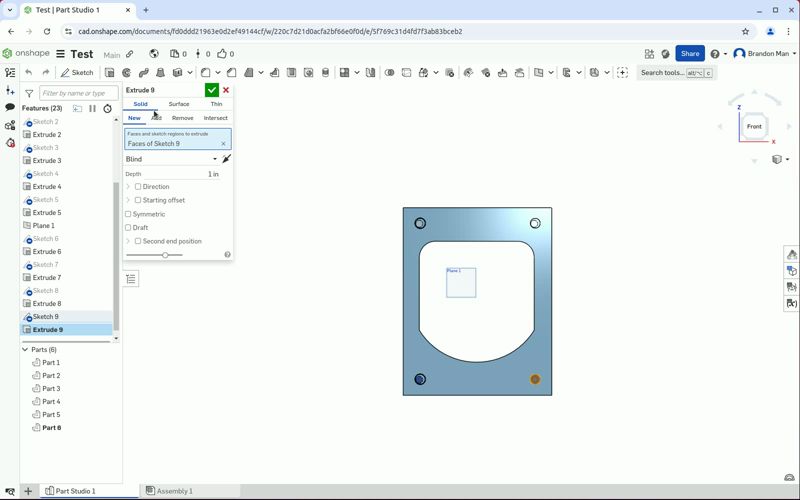
mouse_move(186, 120)
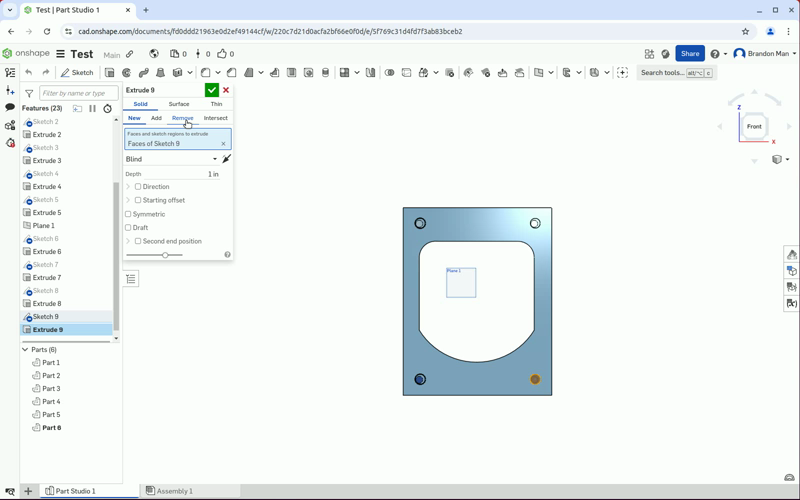
click(186, 120)
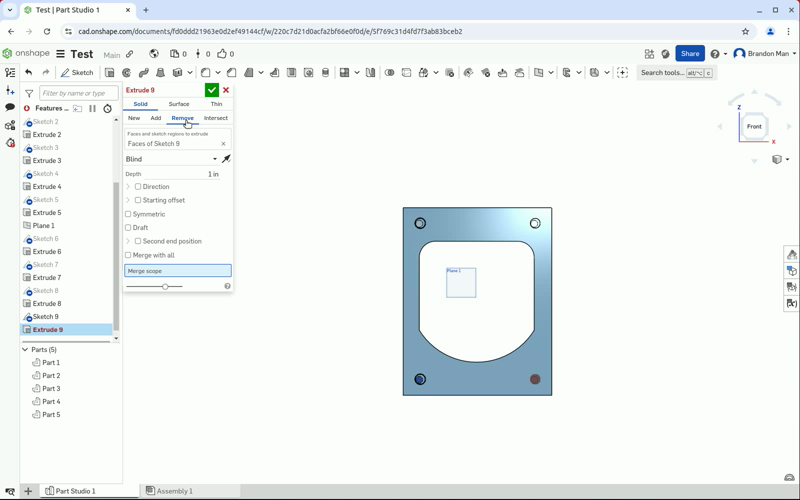
key(tab, 4)
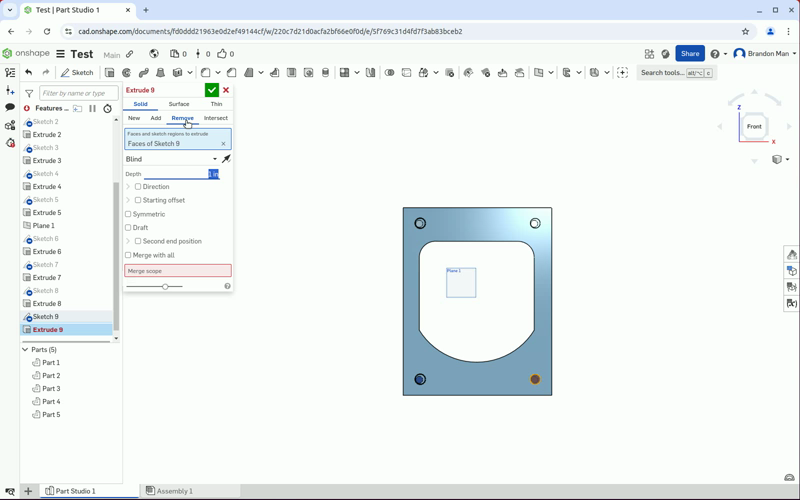
text(0.722)
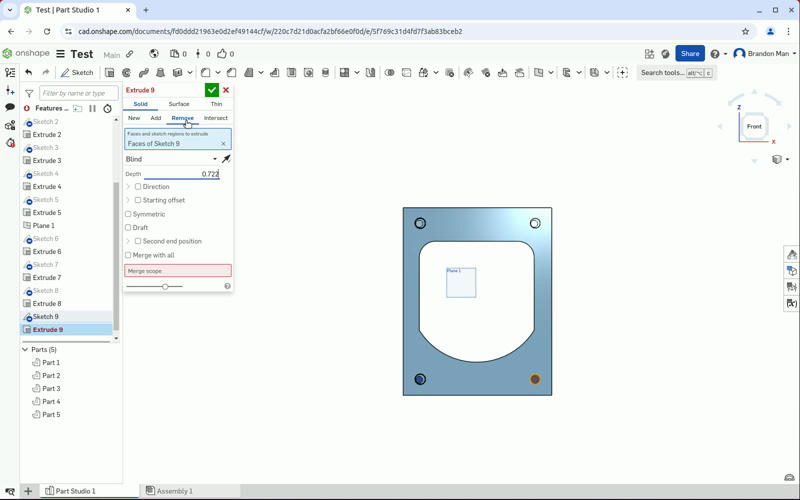
key(tab, 6)
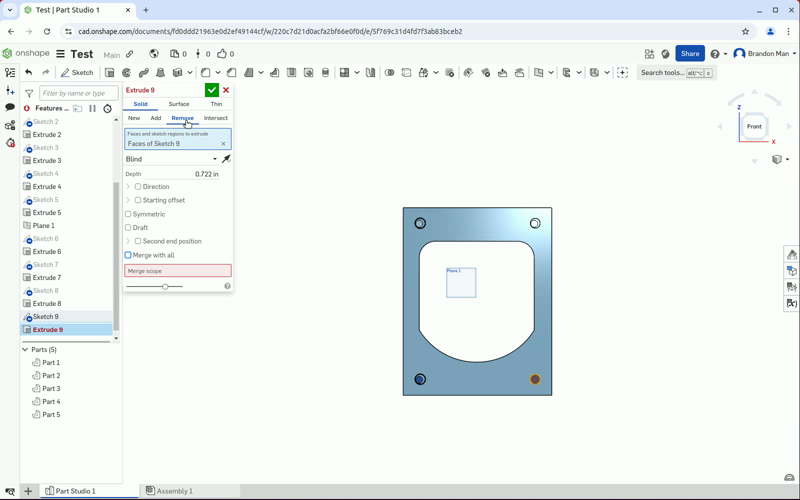
key(space)
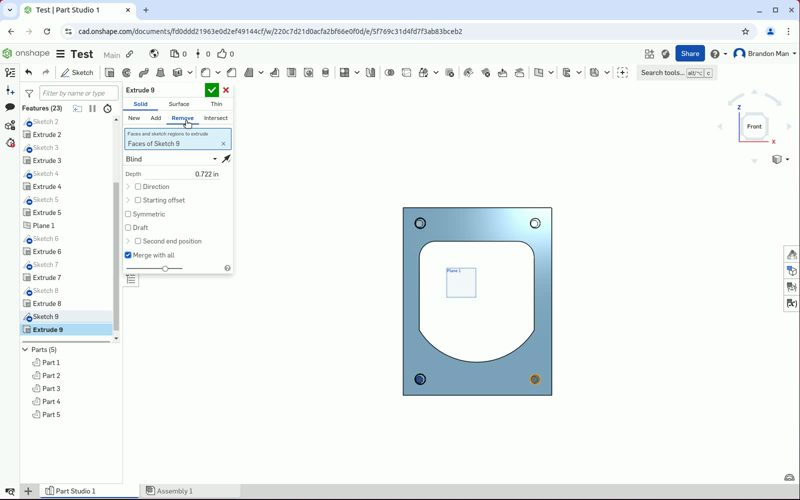
key(enter)
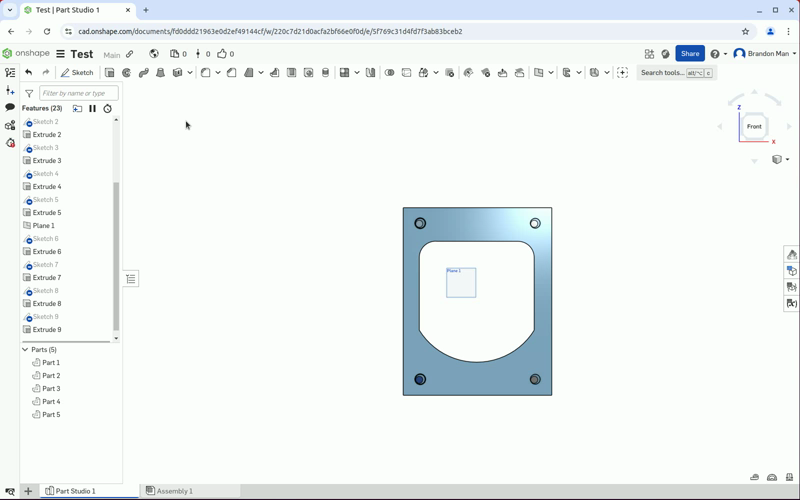
key(shift+h)
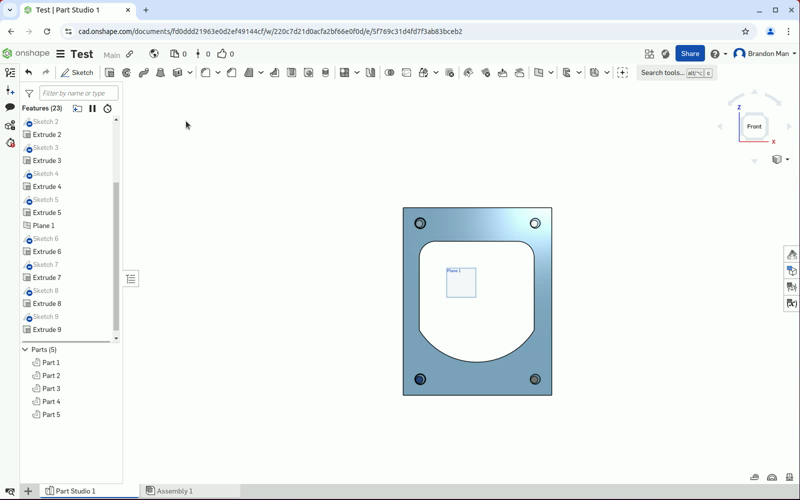
key(shift+h)
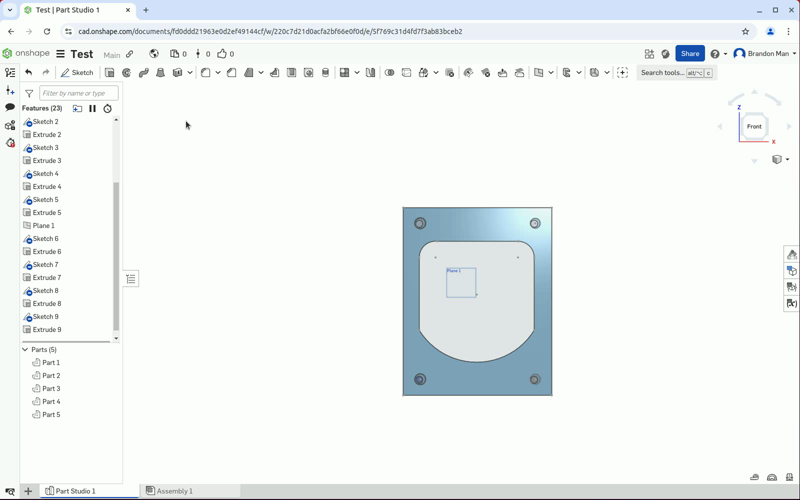
key(shift+7)
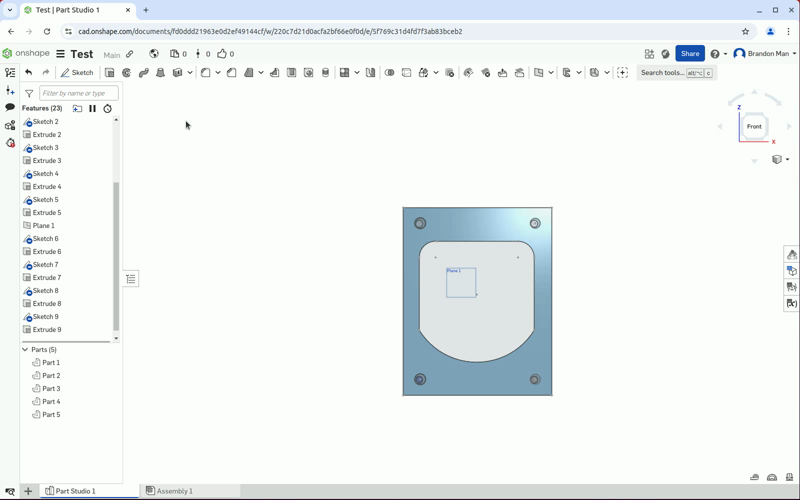
key(left, 2)
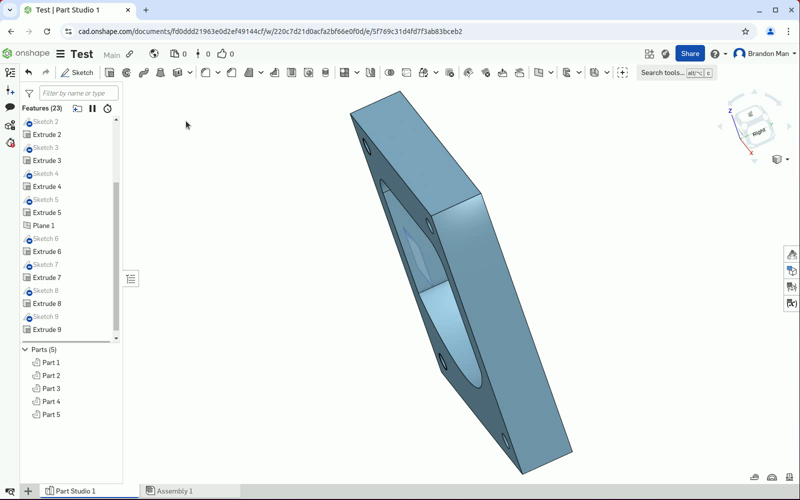
key(down, 2)
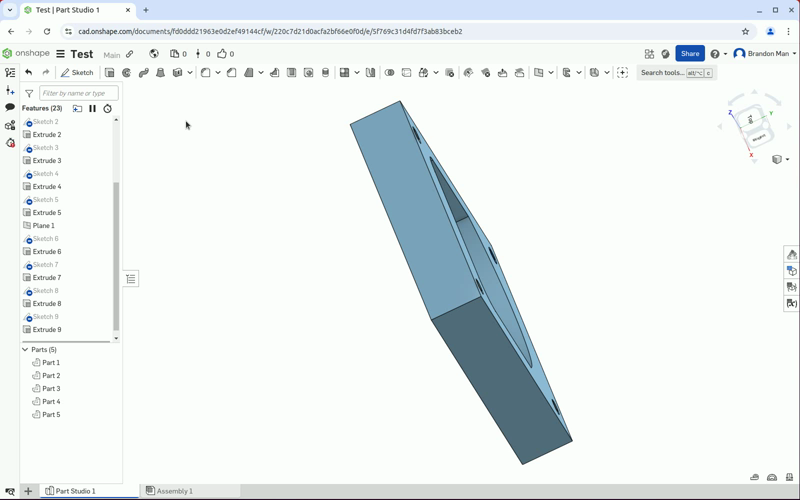
key(up, 2)
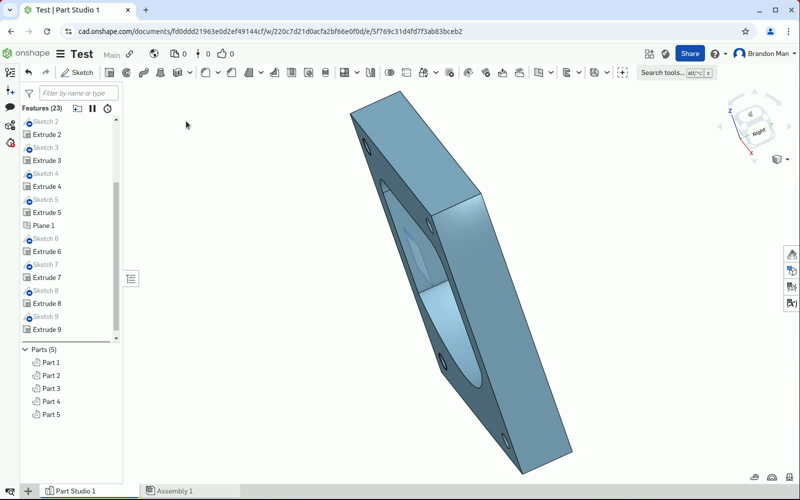
key(right, 2)
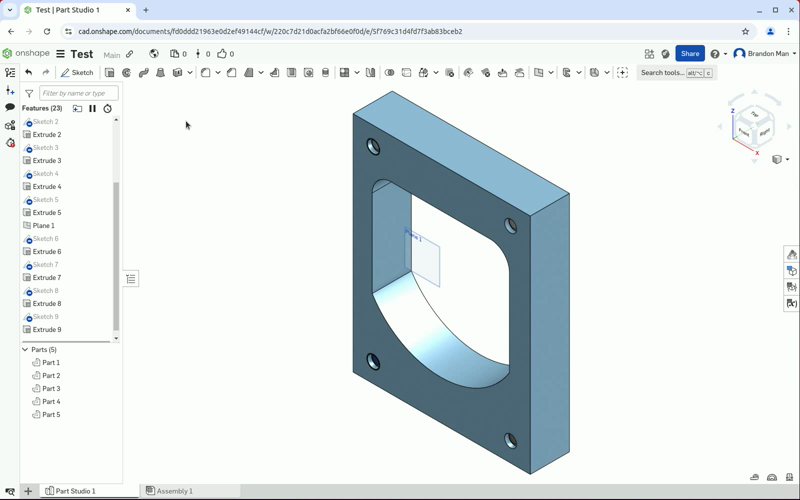
mouse_move(69, 98)
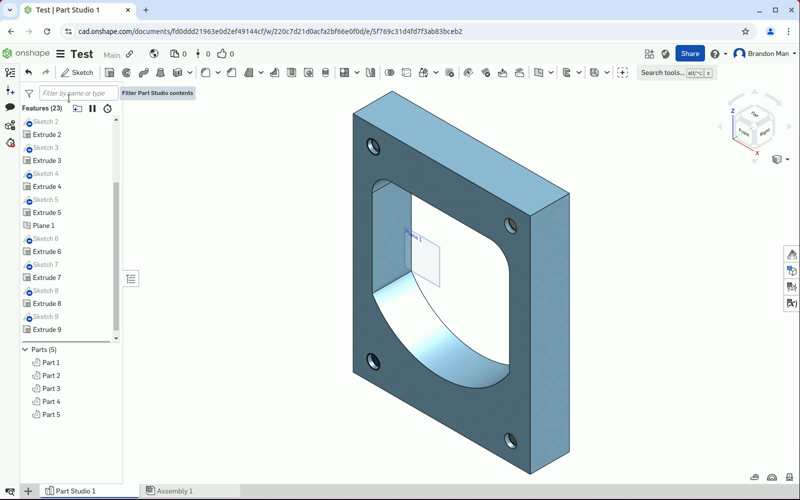
click(69, 98)